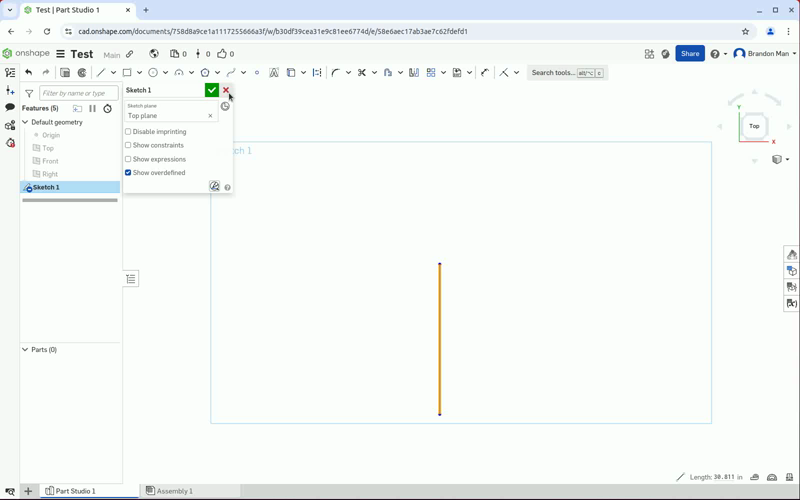
key(shift+h)
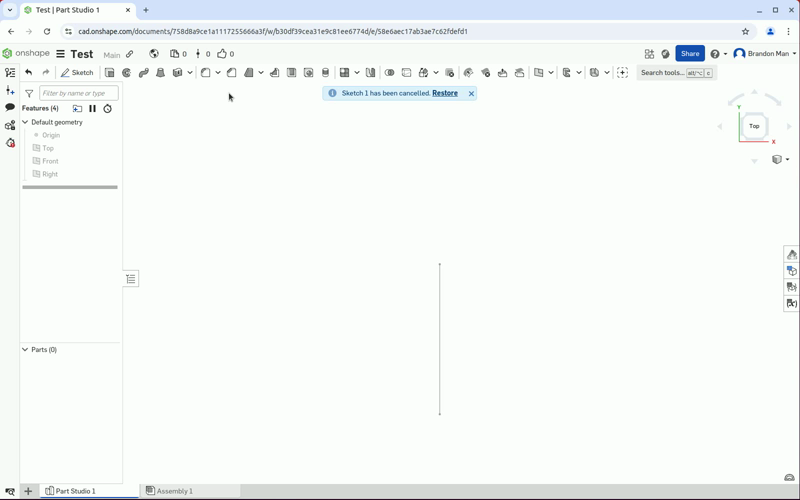
mouse_move(73, 352)
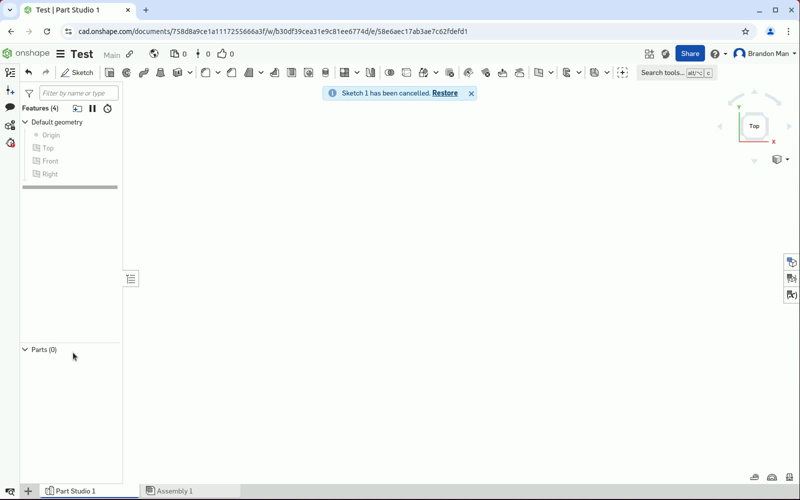
key(y)
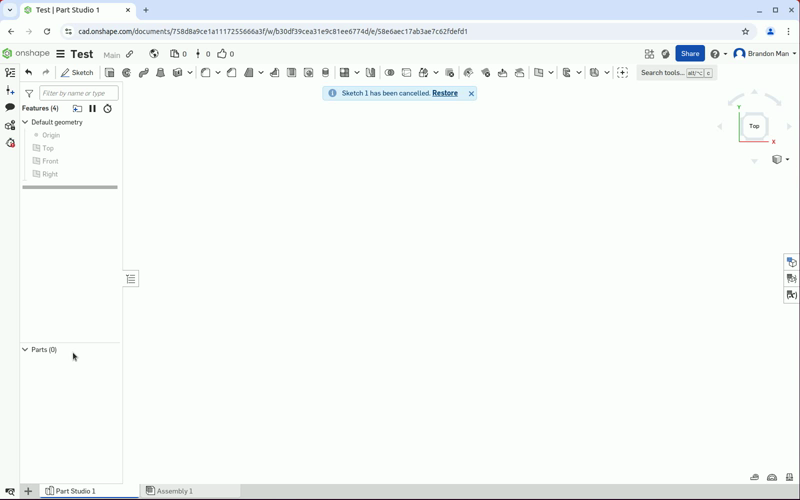
key(shift+p)
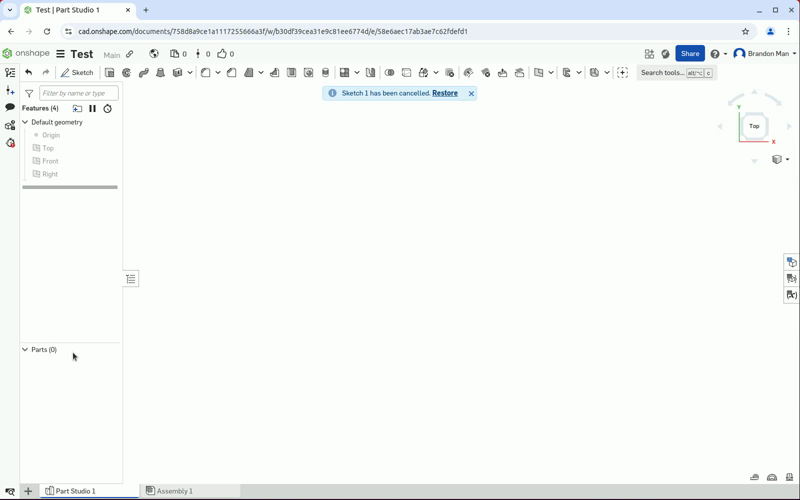
key(space)
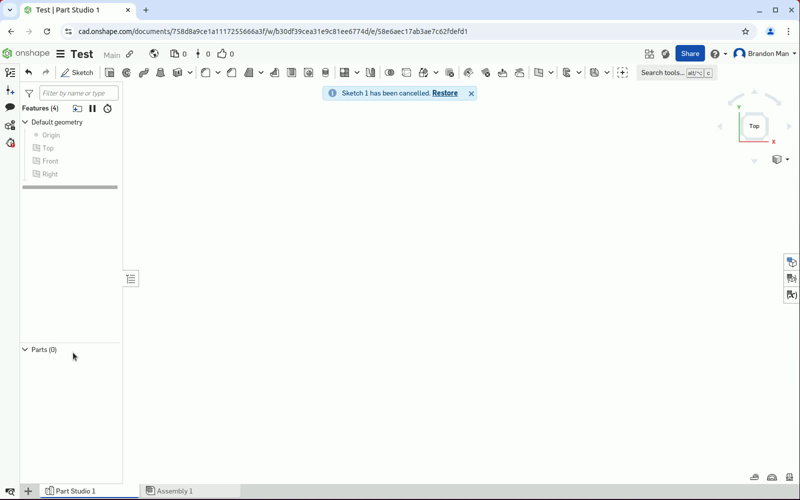
key_down(shift)
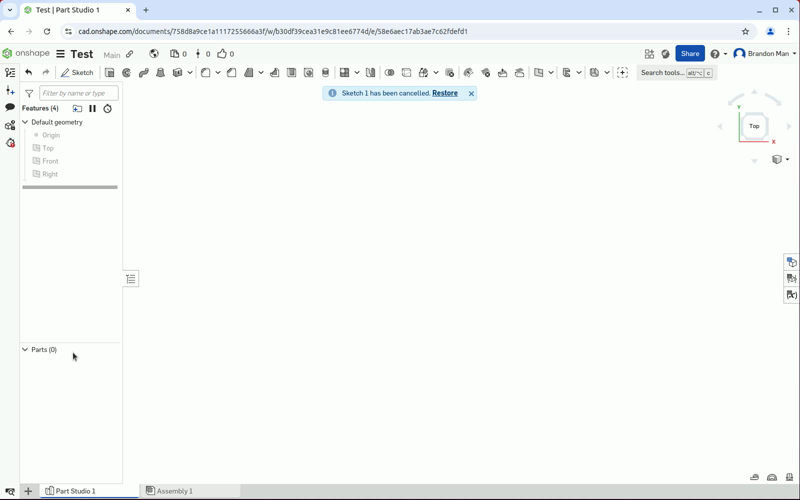
key(up)
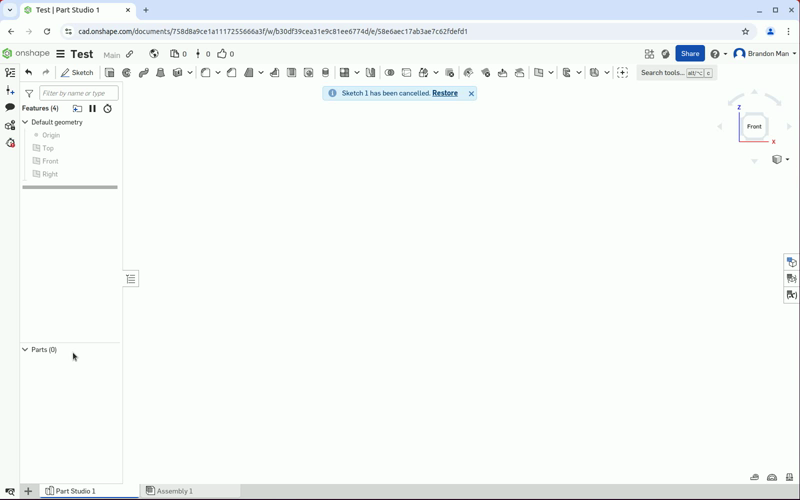
key_up(shift)
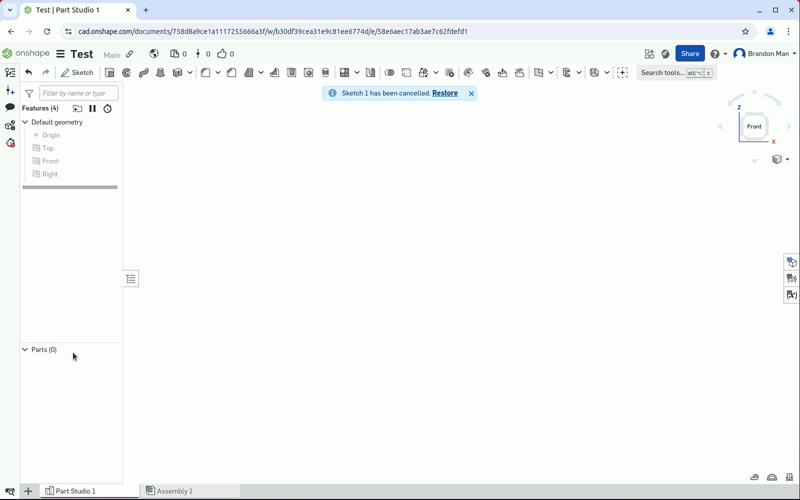
mouse_move(73, 352)
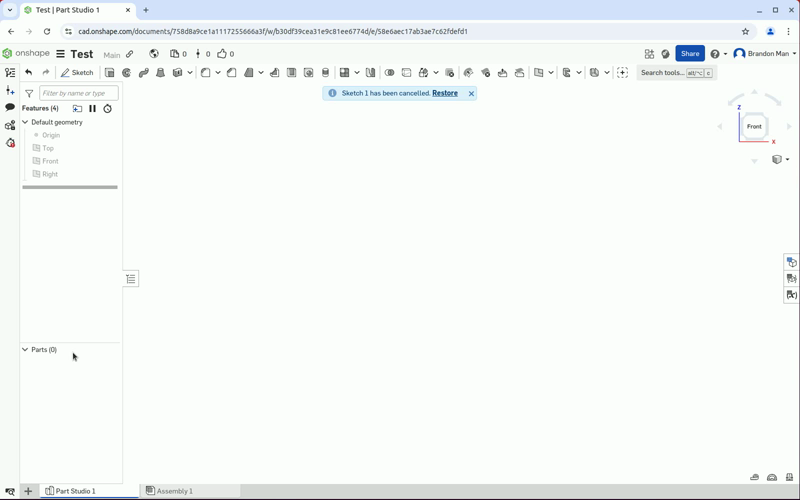
key(shift+y)
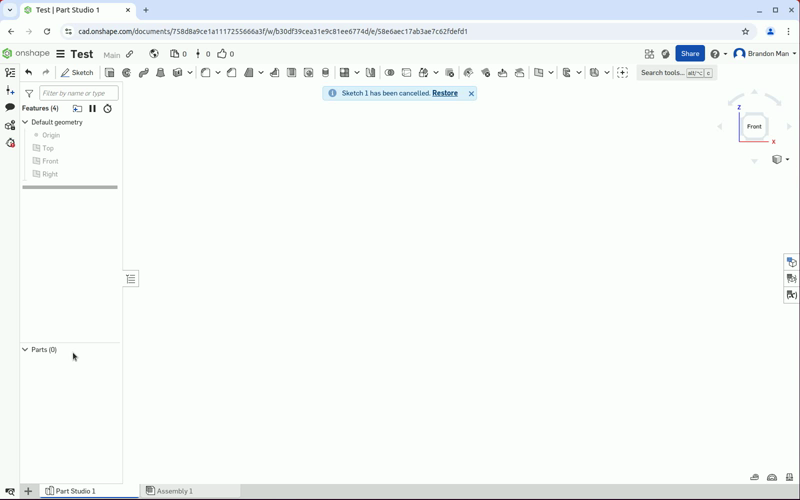
key(shift+s)
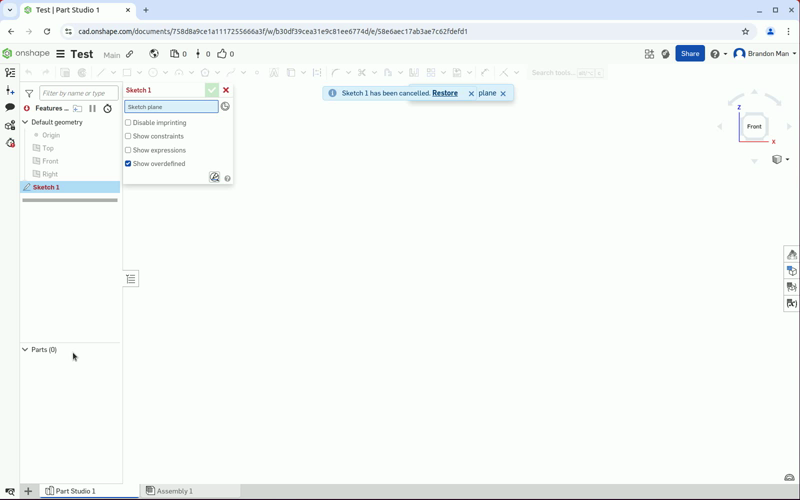
mouse_move(73, 163)
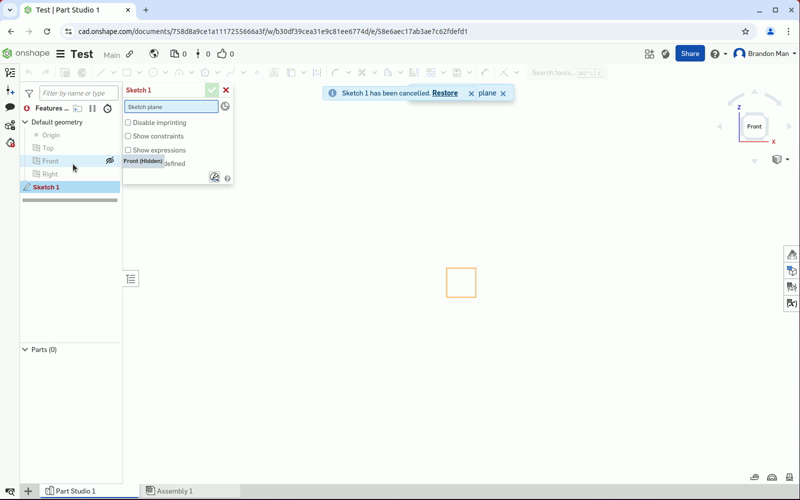
click(73, 163)
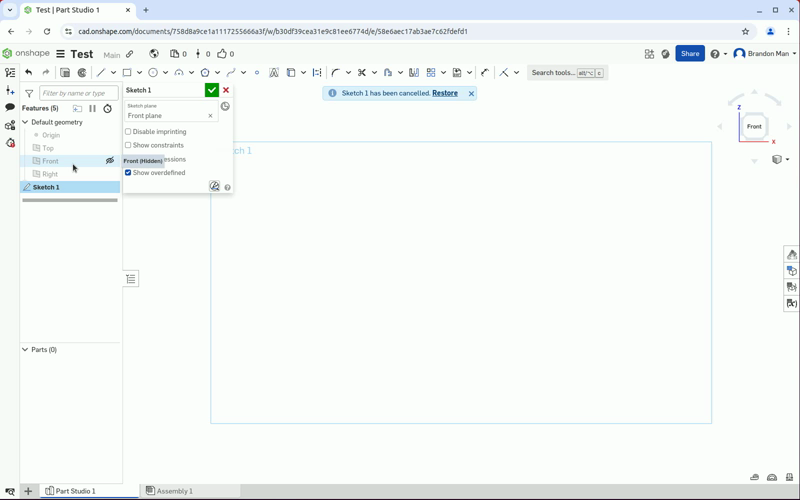
mouse_move(73, 352)
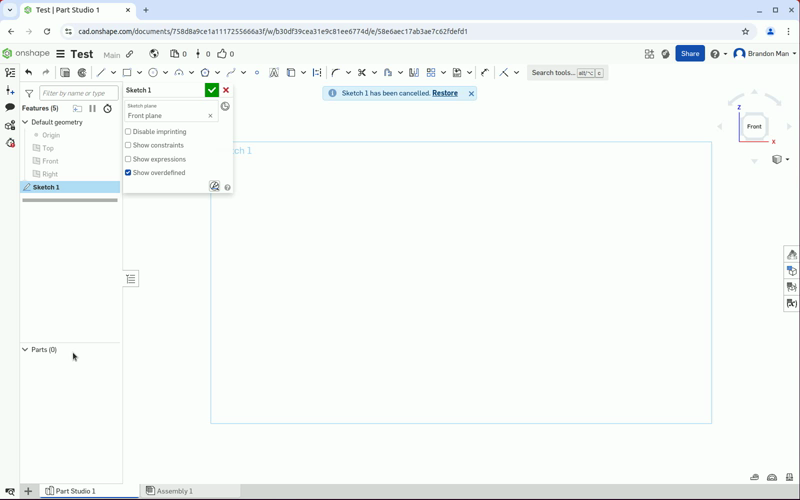
key(y)
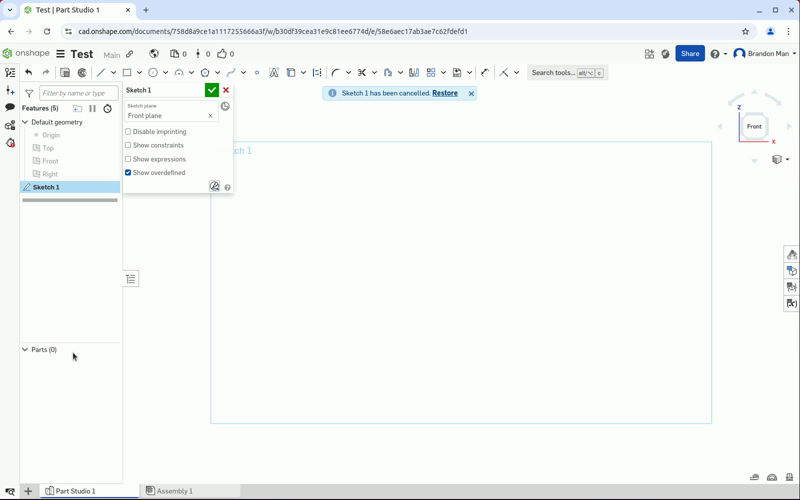
key(a)
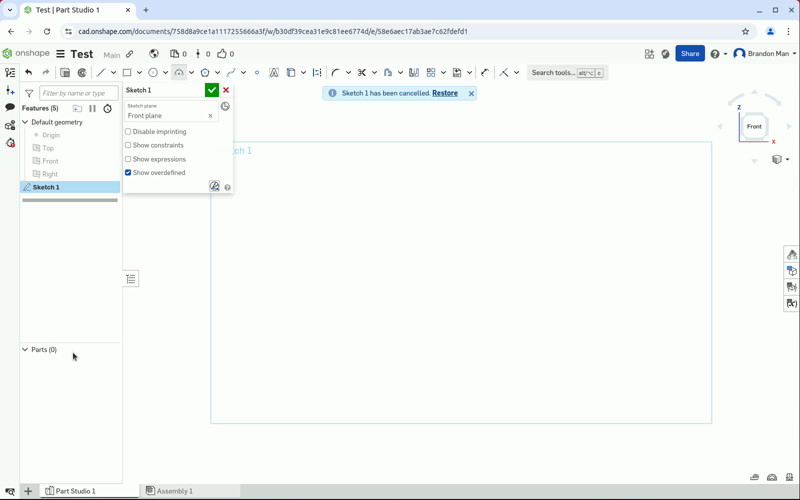
key_down(shift)
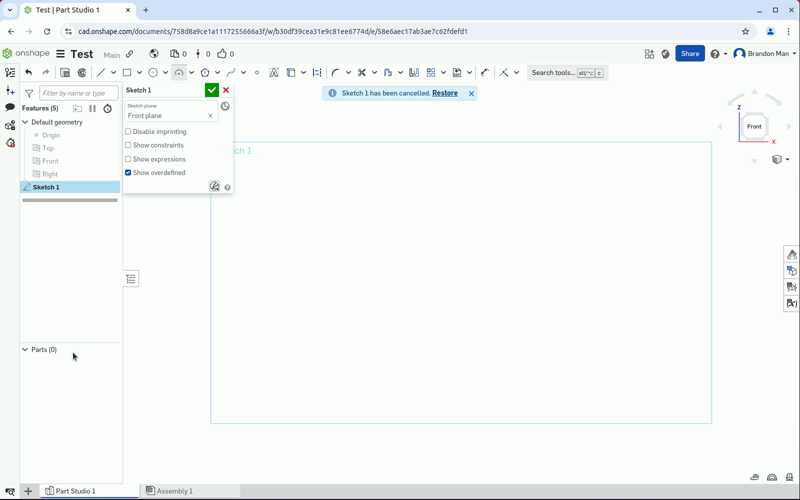
mouse_move(447, 197)
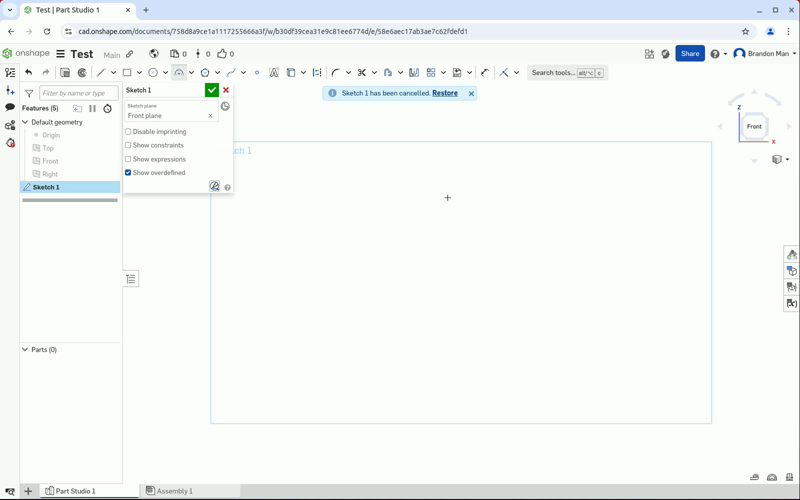
click(447, 197)
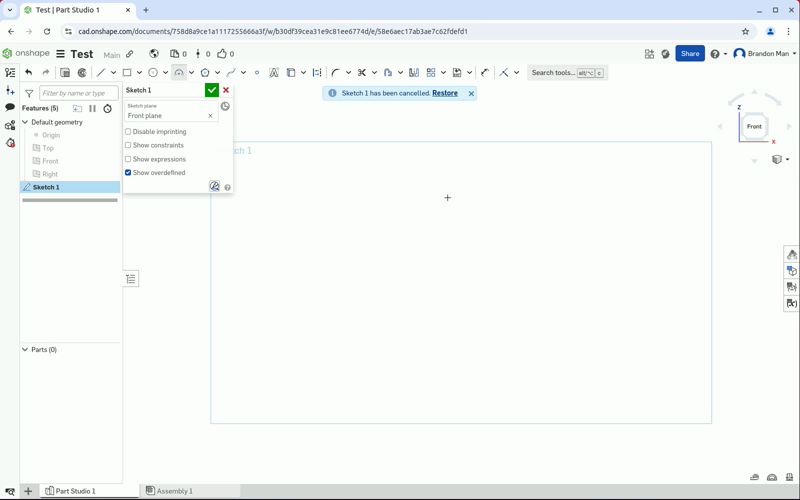
key_up(shift)
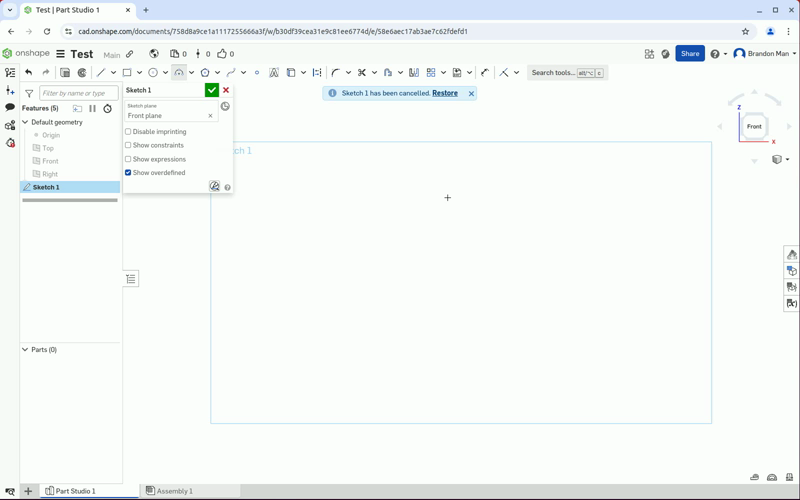
key_down(shift)
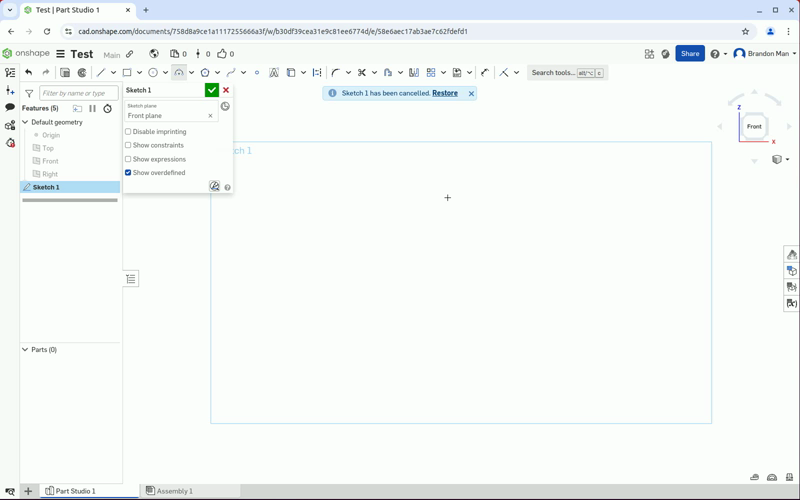
mouse_move(474, 197)
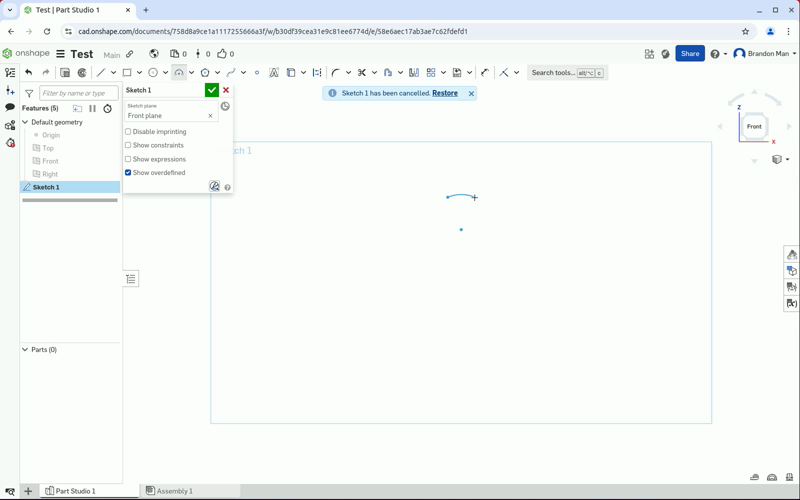
click(474, 197)
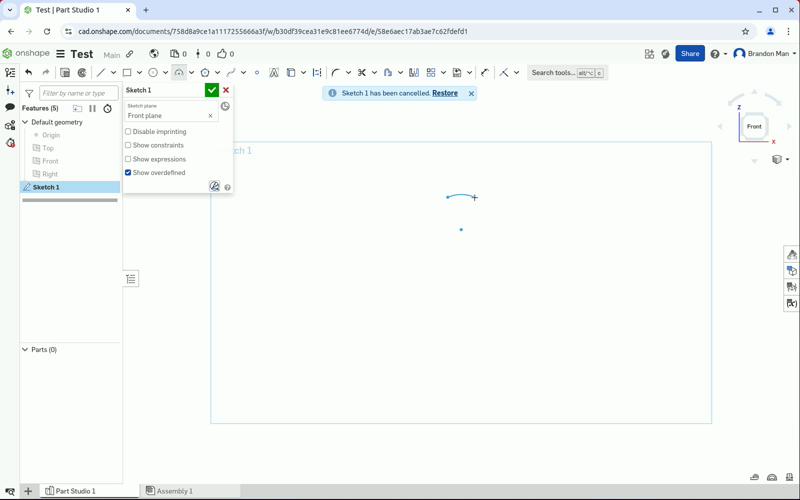
mouse_move(461, 196)
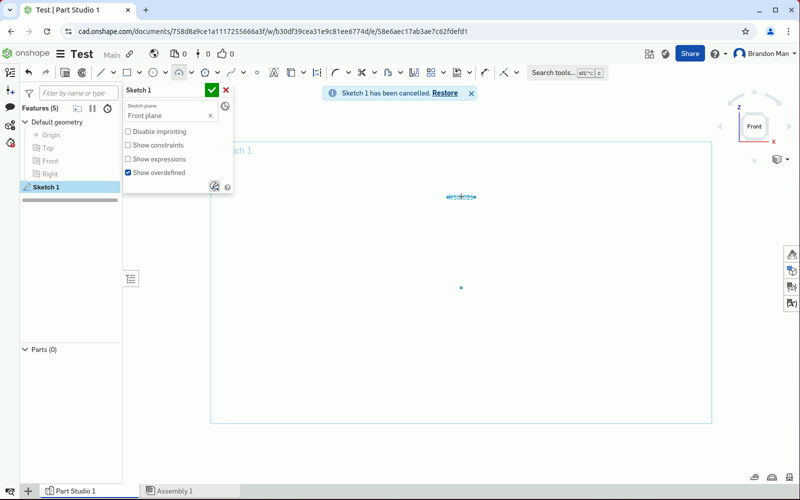
click(461, 196)
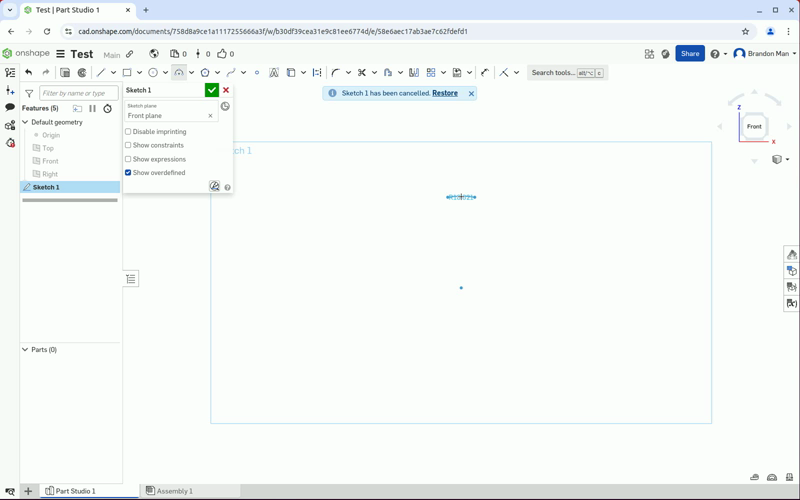
key_up(shift)
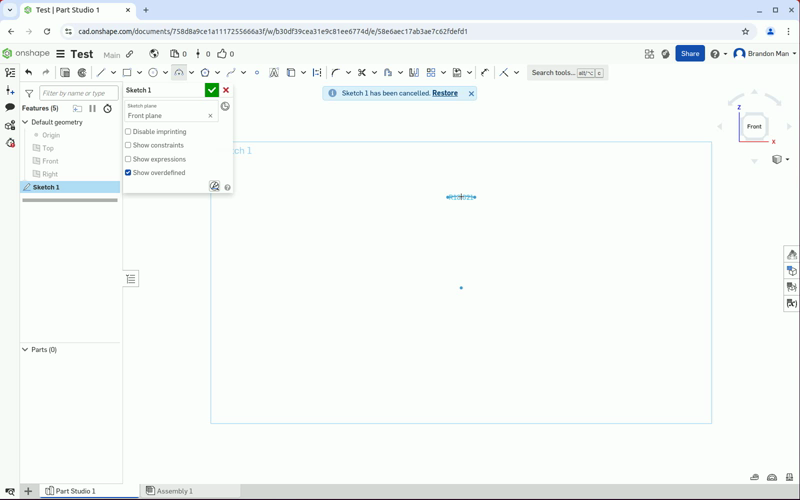
key(esc)
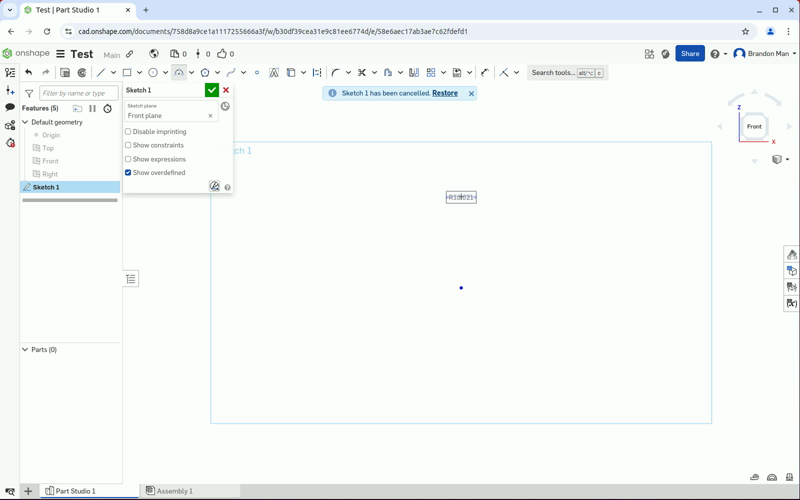
key(l)
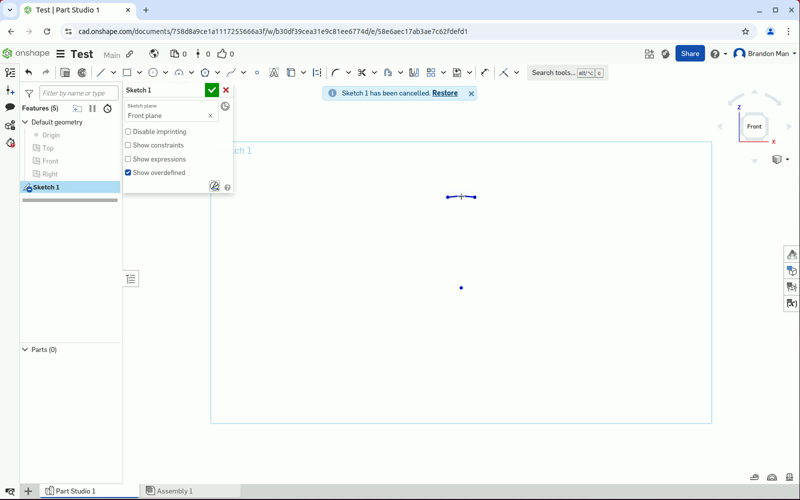
mouse_move(474, 197)
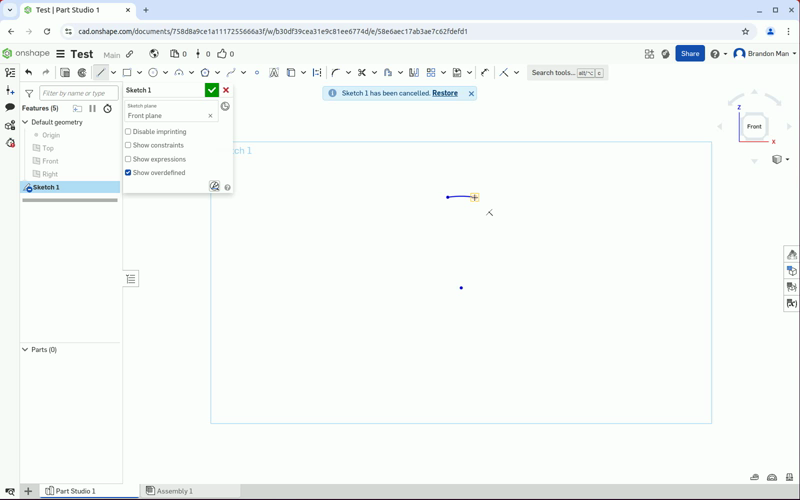
click(474, 197)
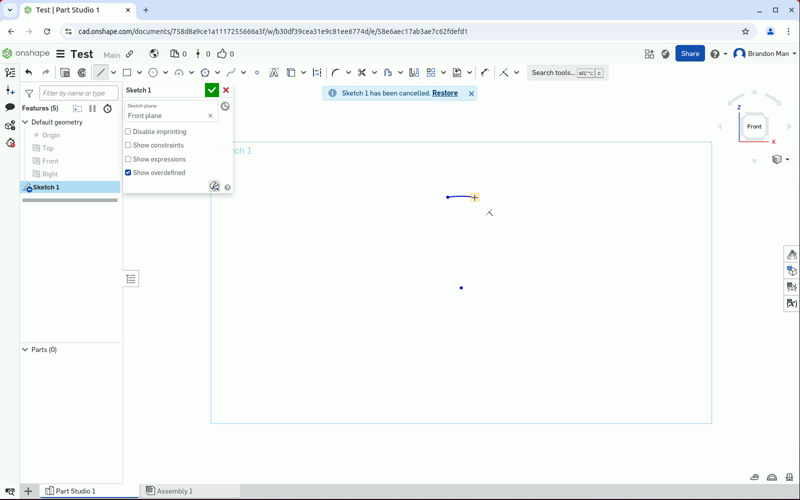
key_down(shift)
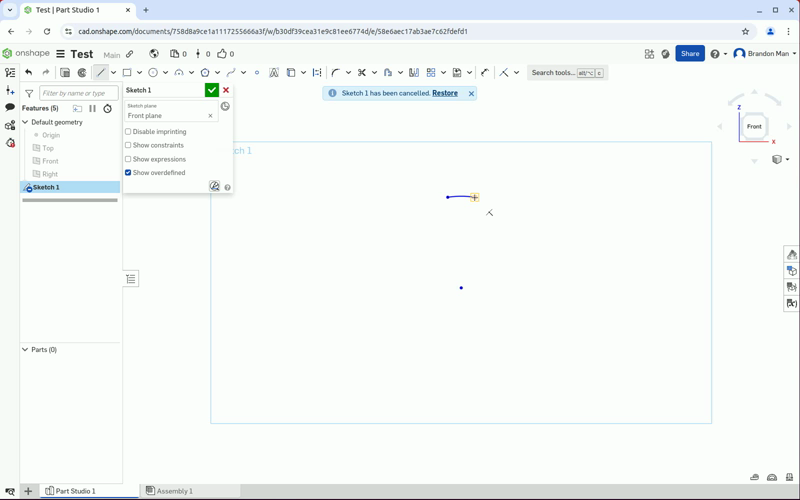
mouse_move(504, 197)
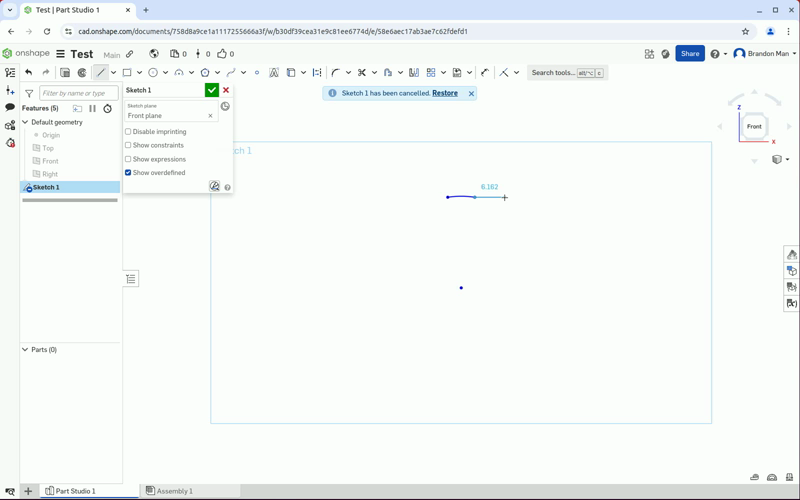
mouse_move(461, 169)
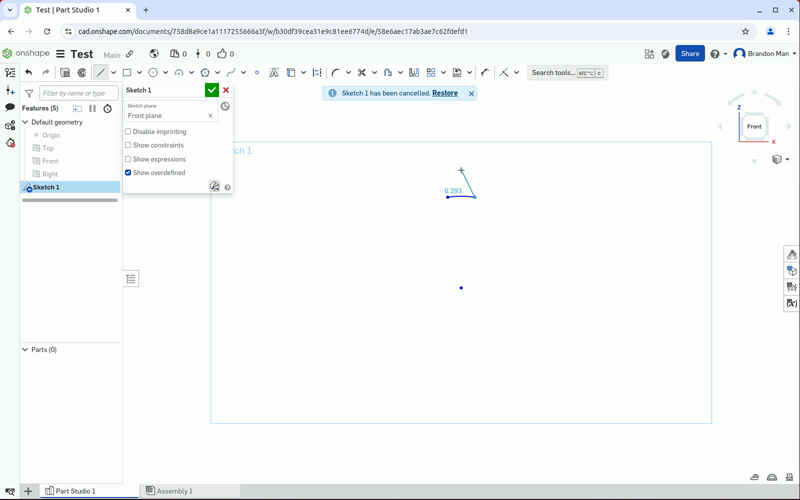
click(461, 169)
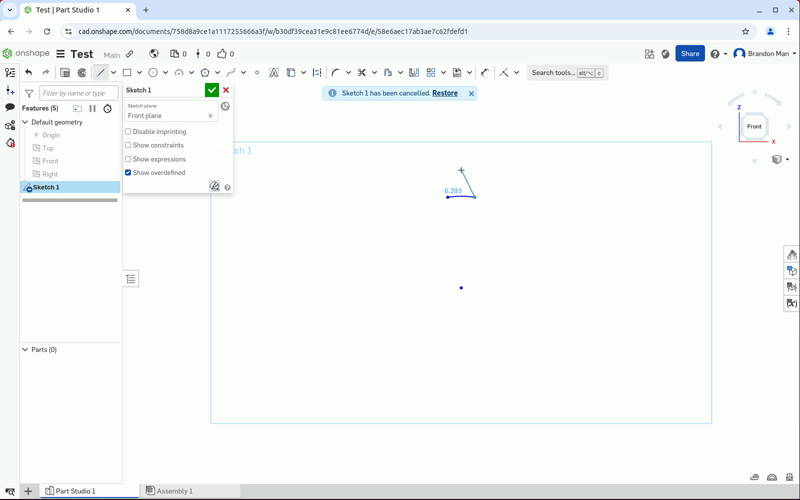
key_up(shift)
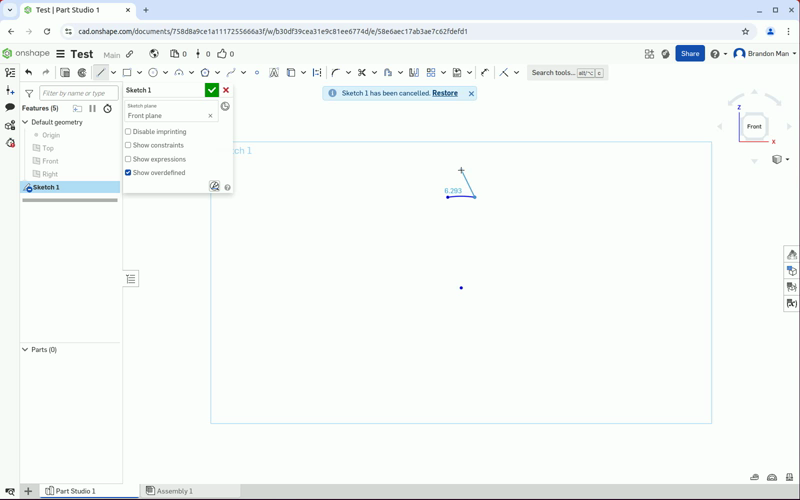
mouse_move(491, 169)
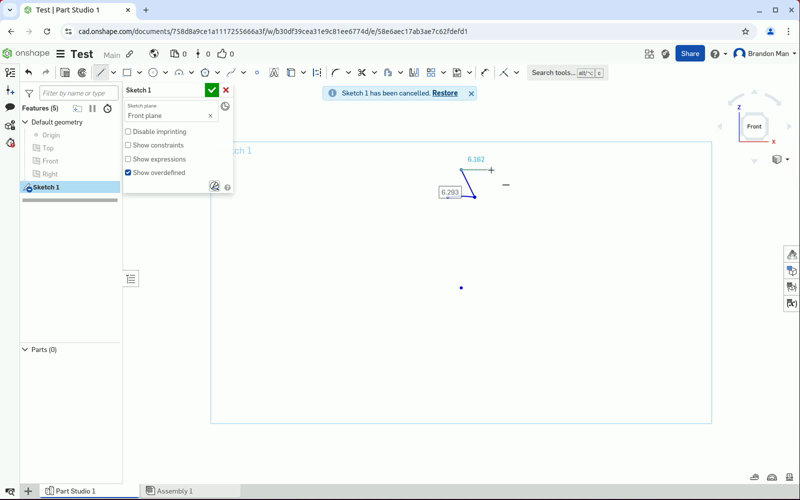
key_down(shift)
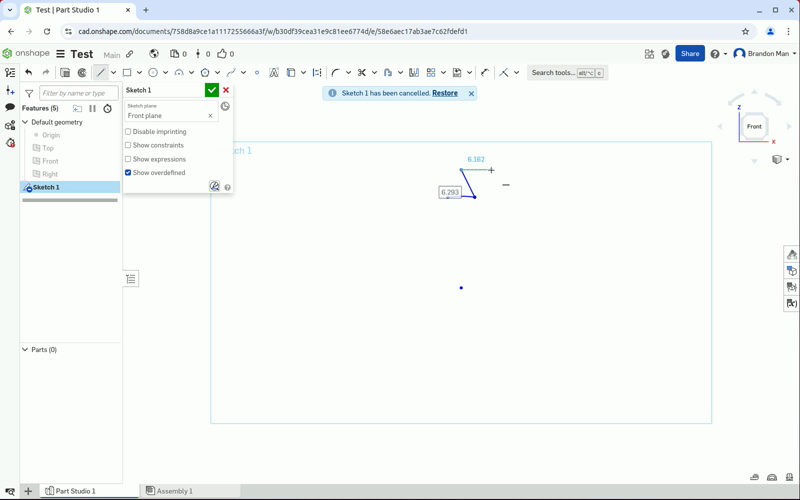
mouse_move(447, 197)
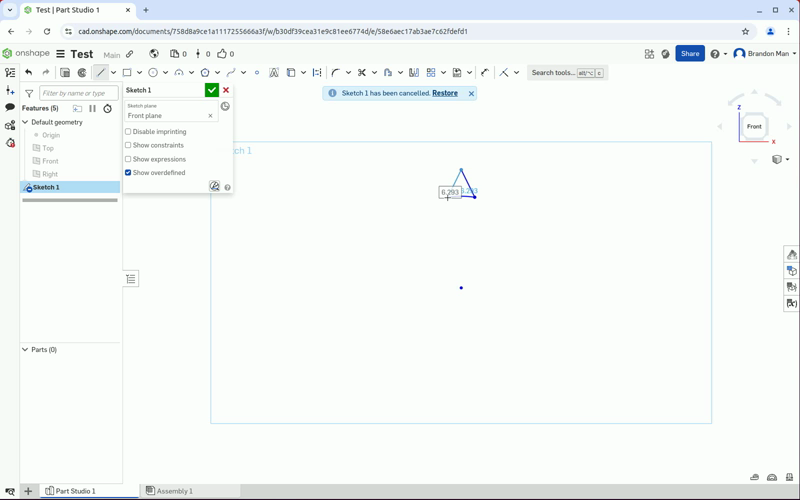
key_up(shift)
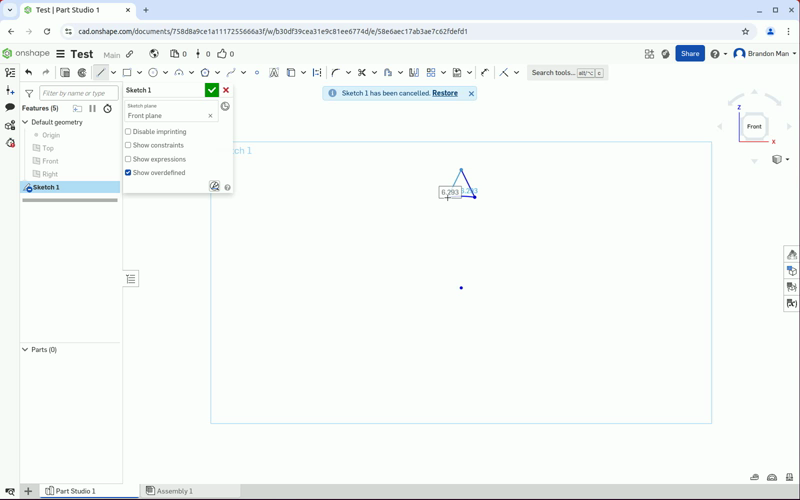
click(447, 197)
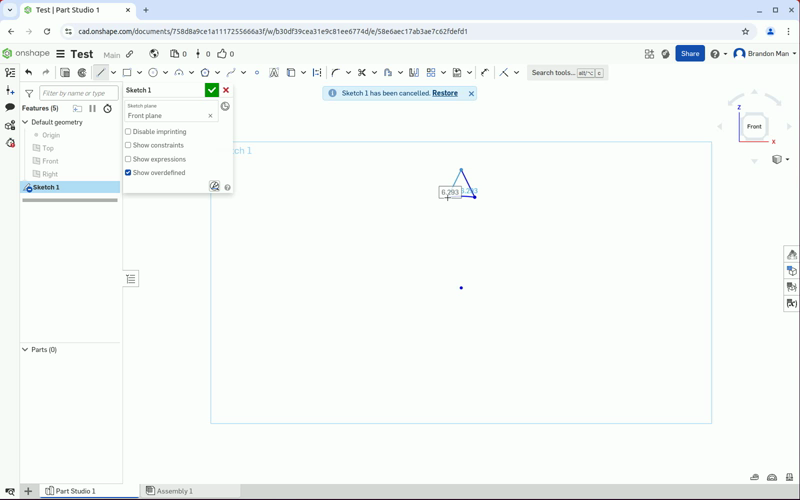
key(esc)
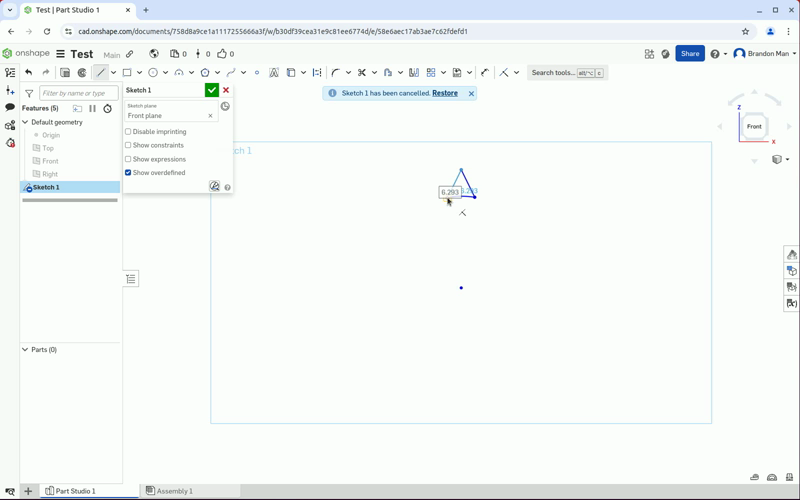
mouse_move(455, 182)
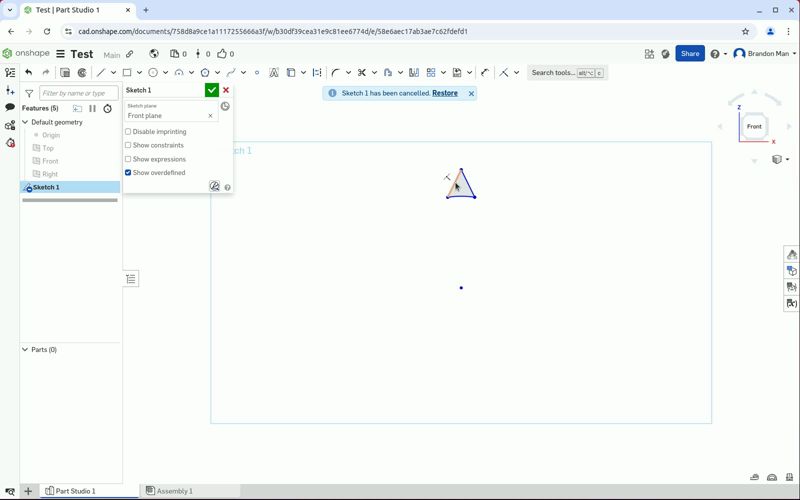
scroll(6)
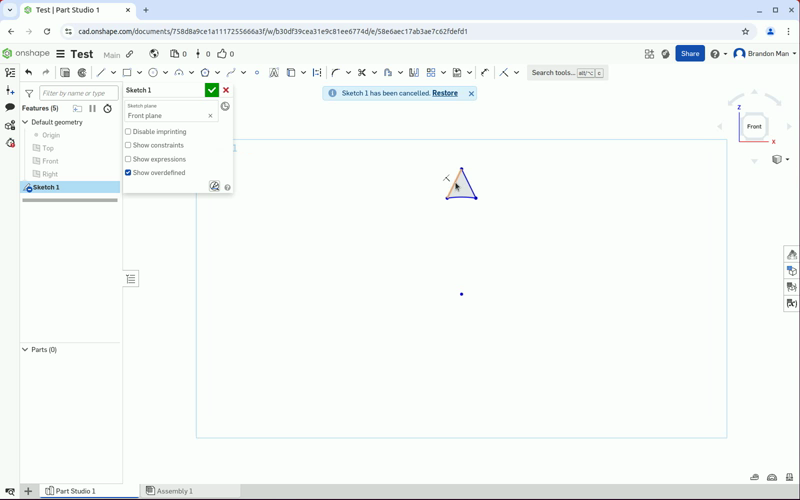
scroll(6)
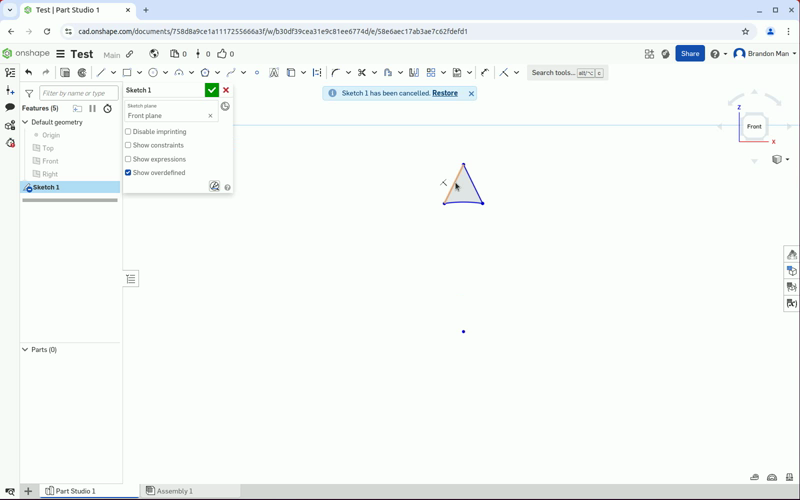
scroll(6)
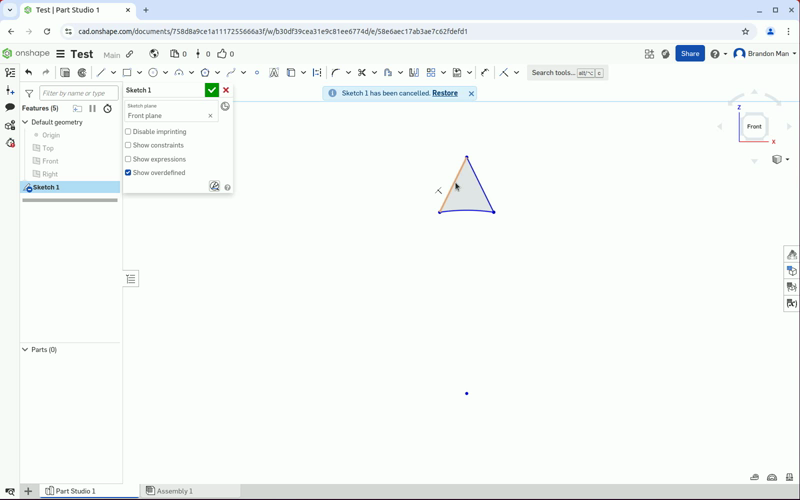
scroll(6)
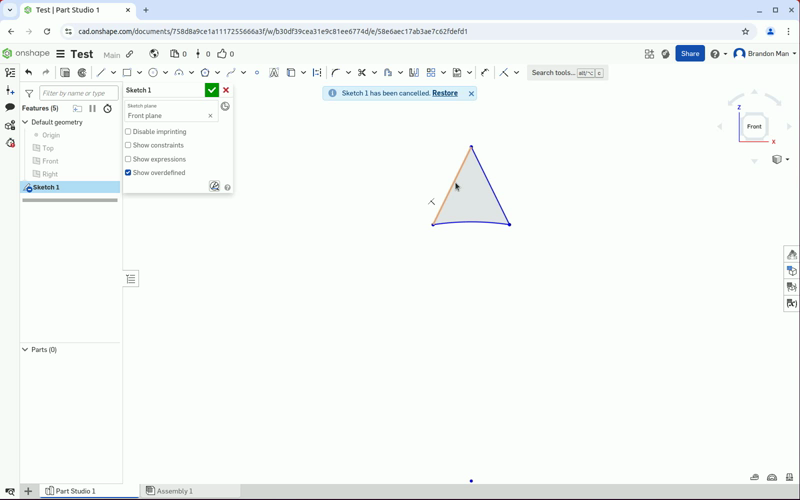
scroll(6)
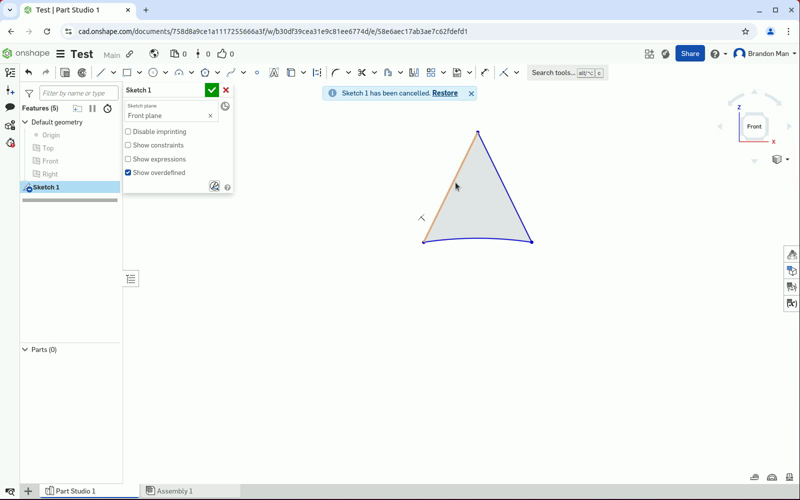
scroll(6)
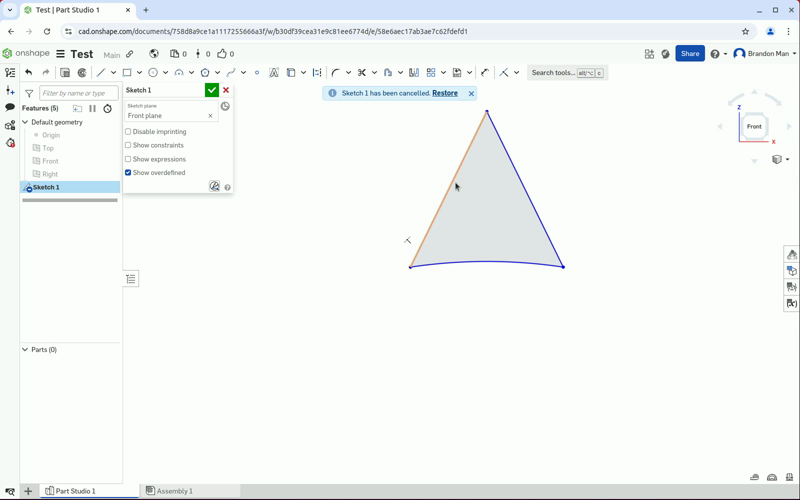
scroll(6)
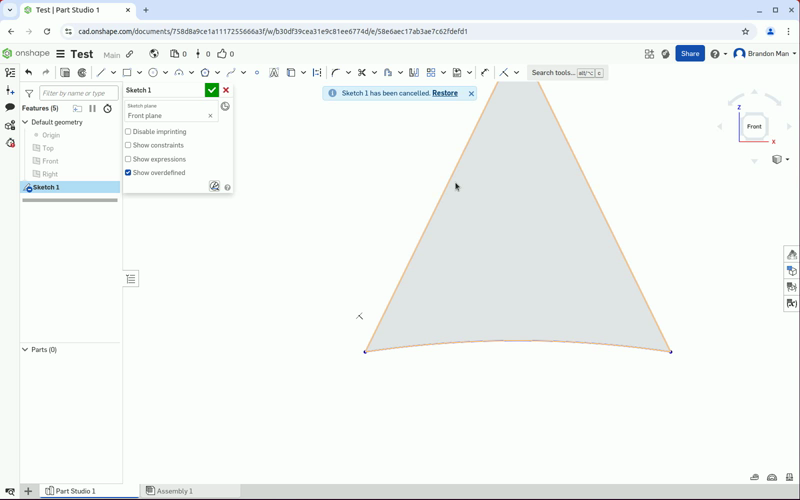
click(455, 182)
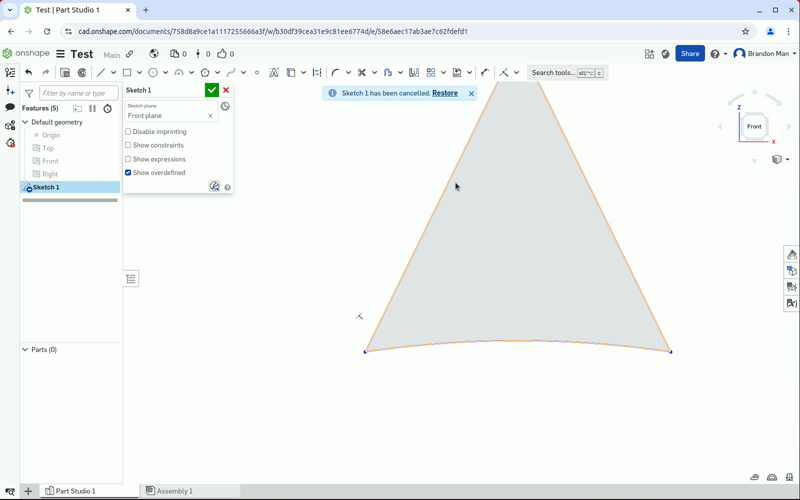
scroll(-6)
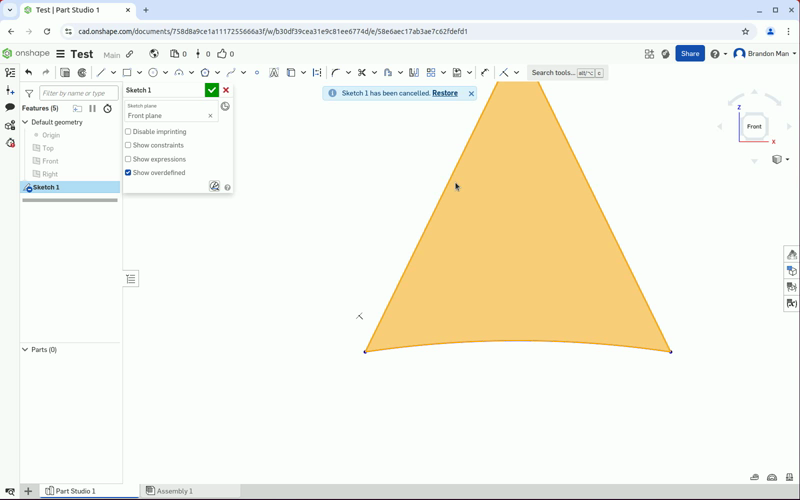
scroll(-6)
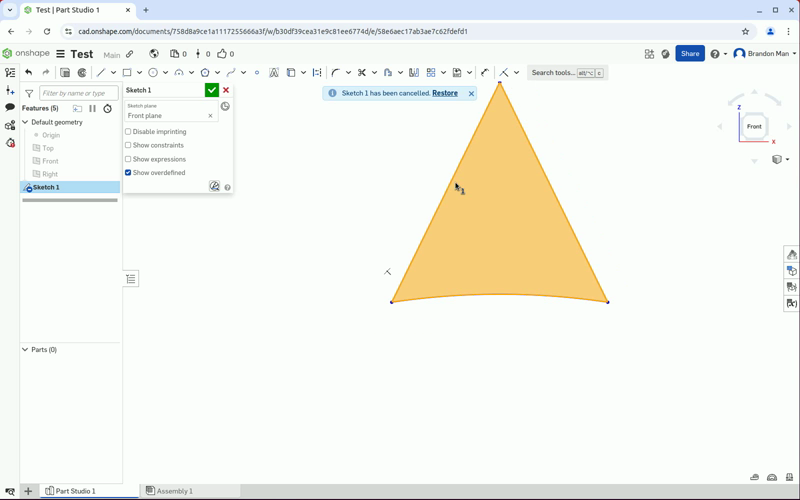
scroll(-6)
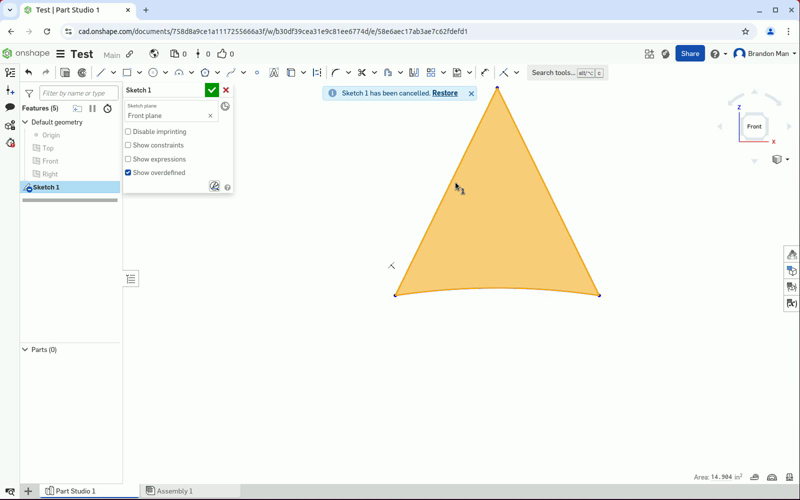
scroll(-6)
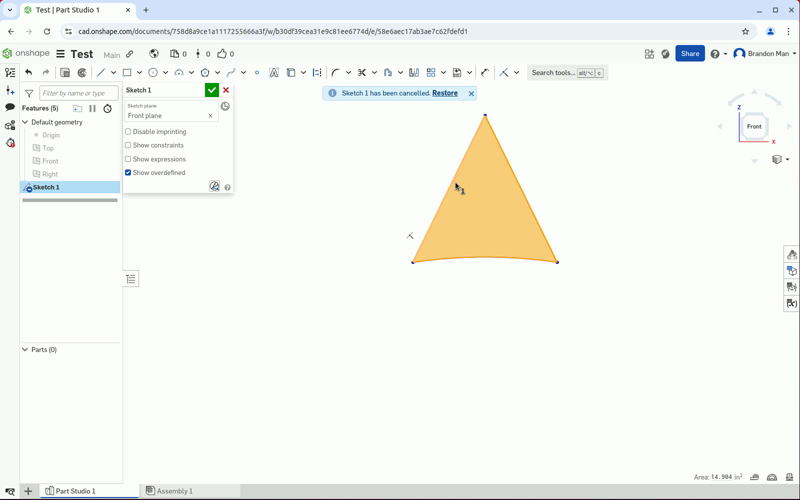
scroll(-6)
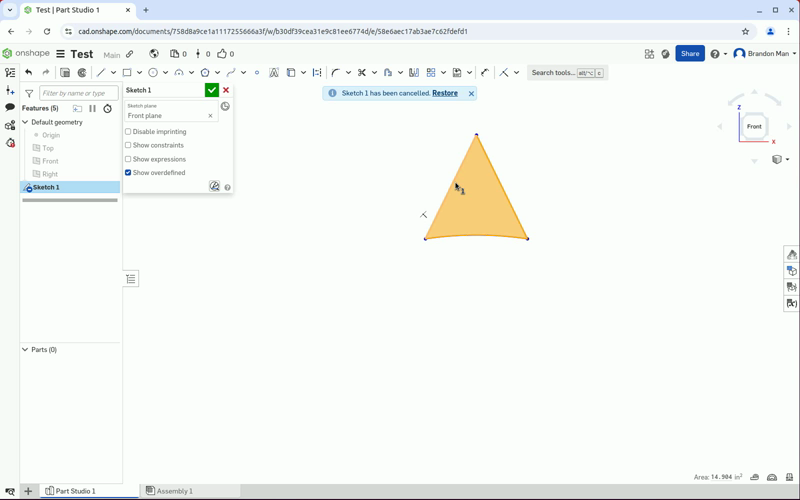
scroll(-6)
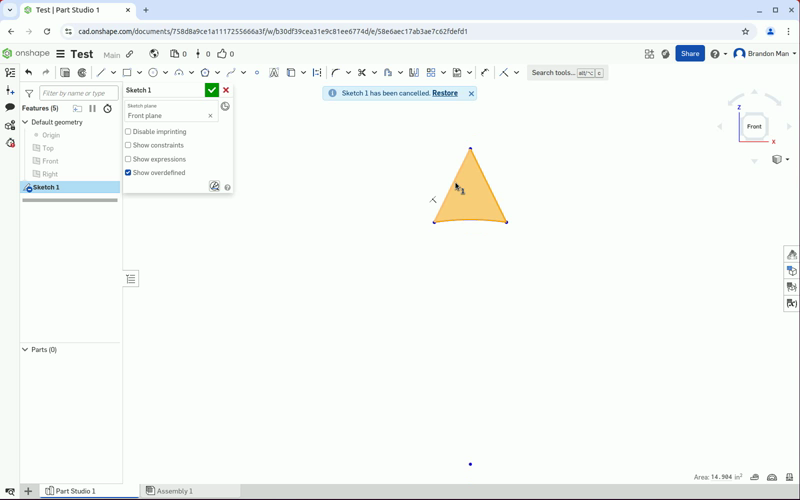
scroll(-6)
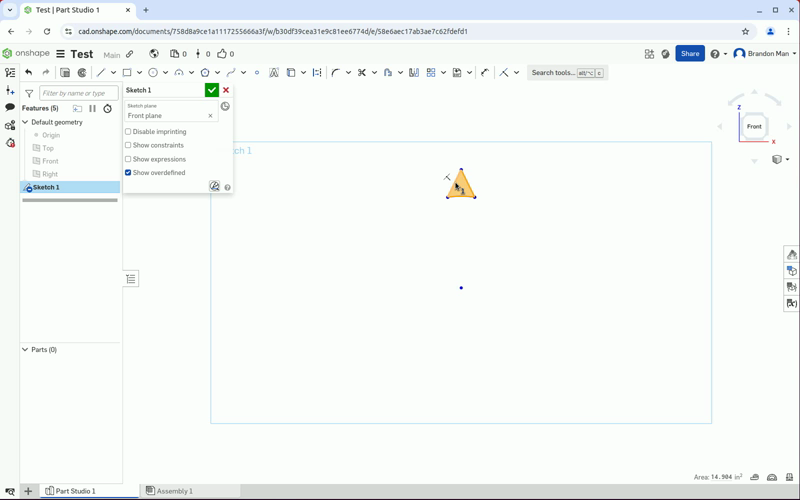
mouse_move(73, 352)
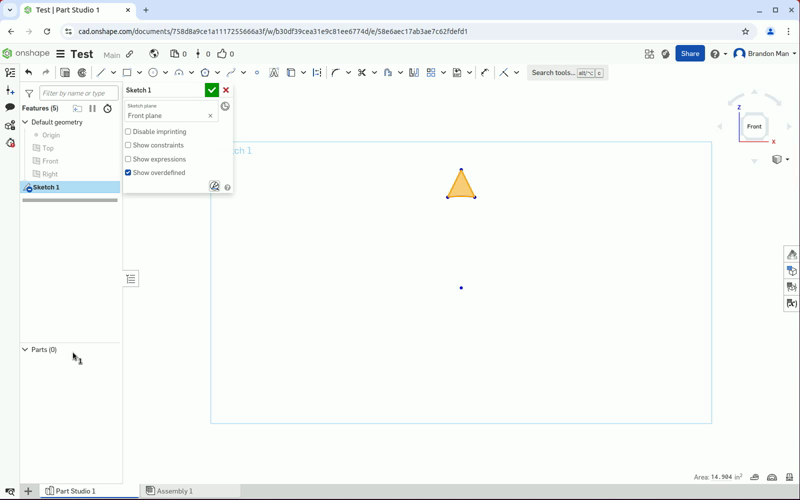
key(shift+y)
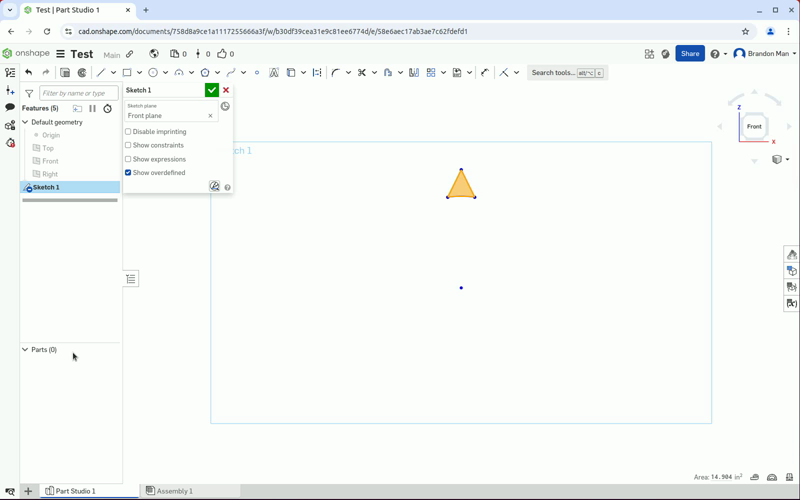
key(shift+e)
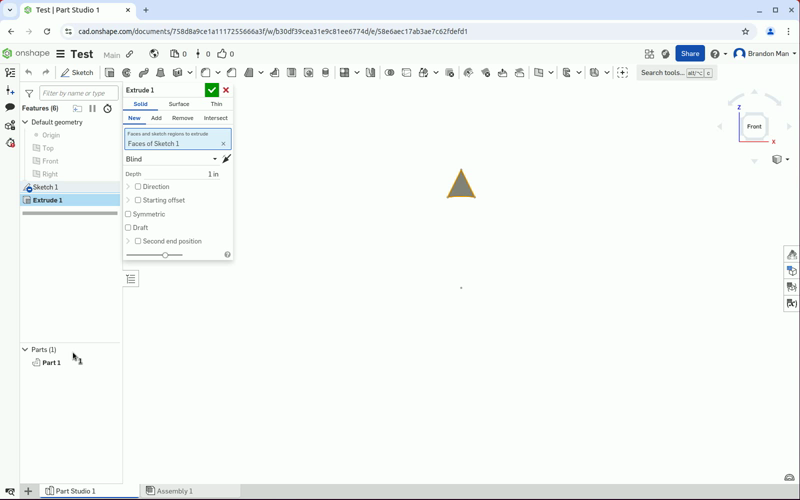
mouse_move(143, 106)
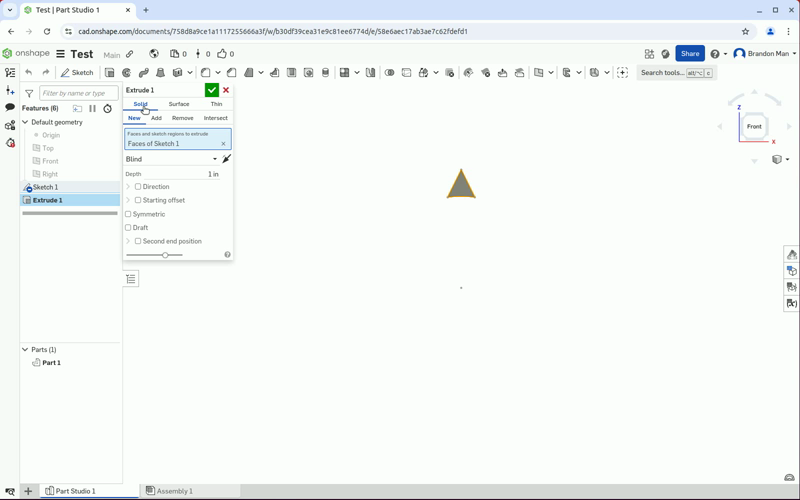
click(143, 106)
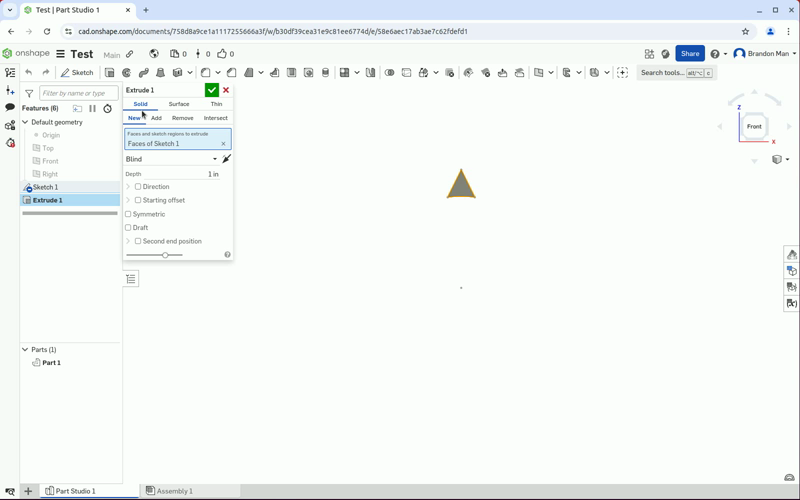
mouse_move(137, 120)
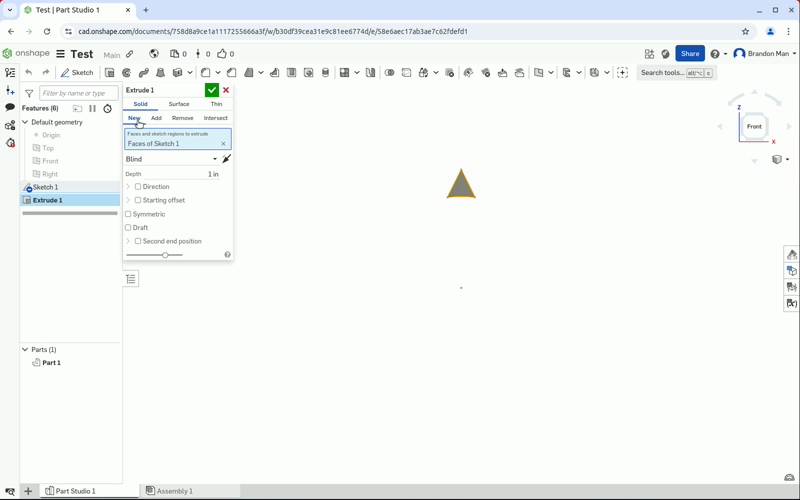
click(137, 120)
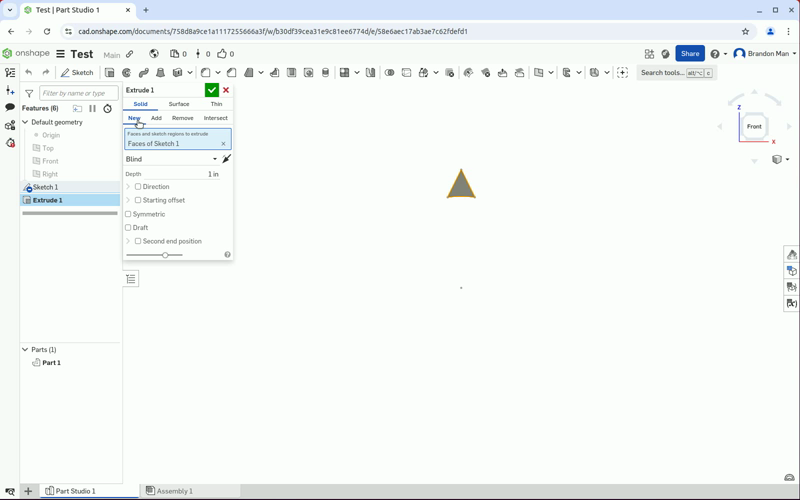
key(tab, 4)
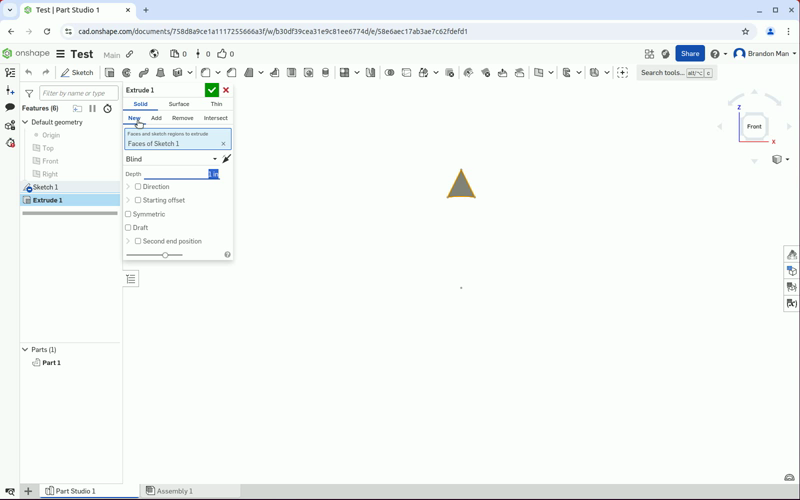
text(13.48)
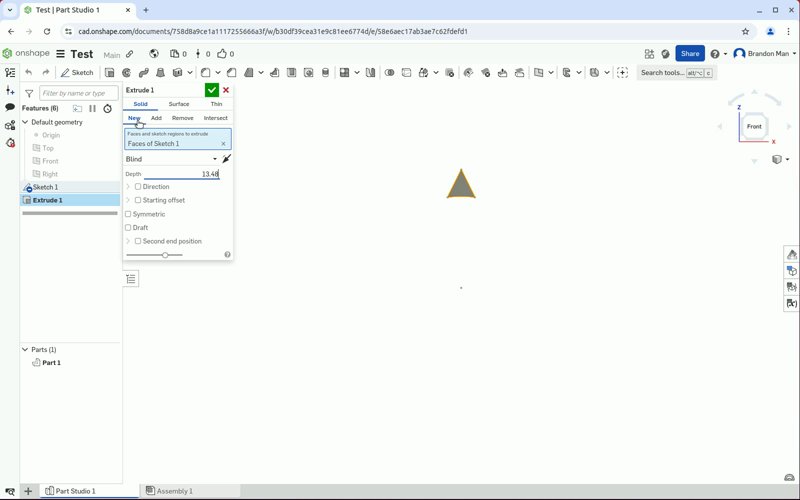
key(enter)
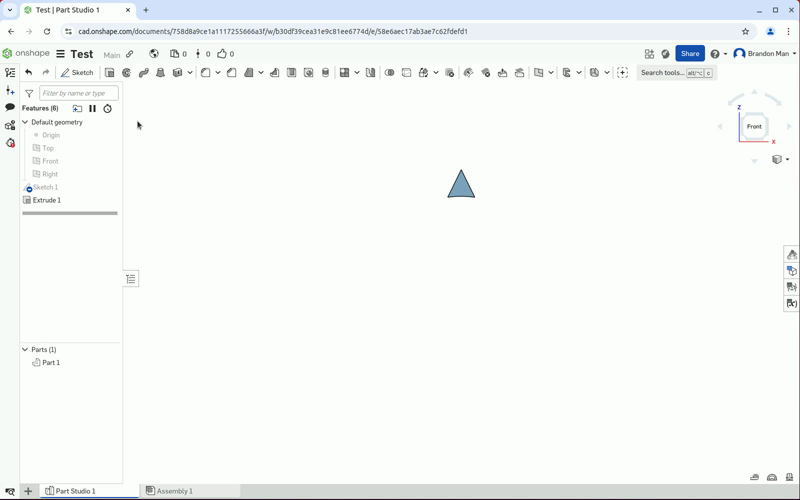
key(shift+h)
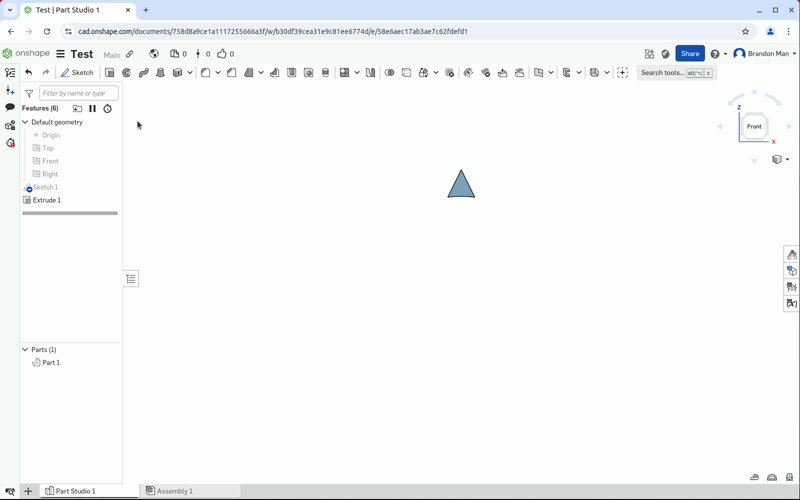
key(shift+h)
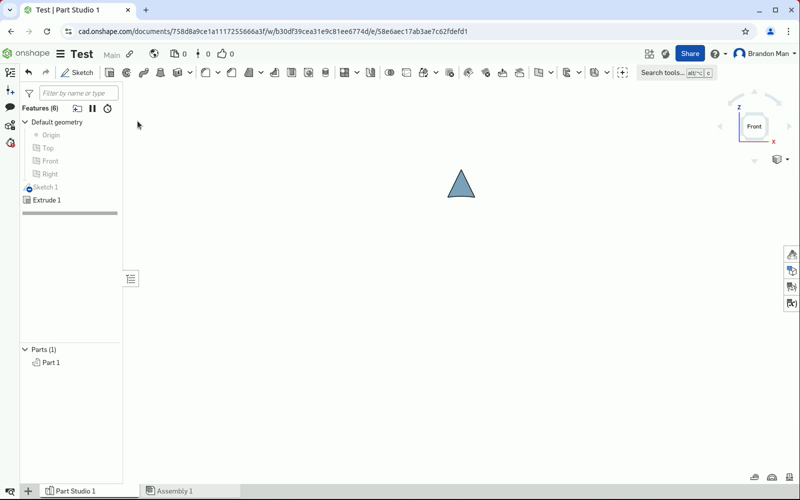
mouse_move(73, 189)
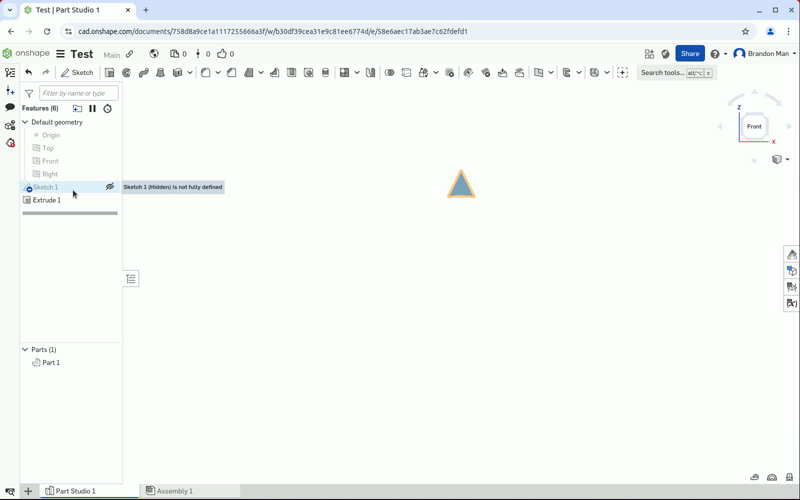
click(73, 189)
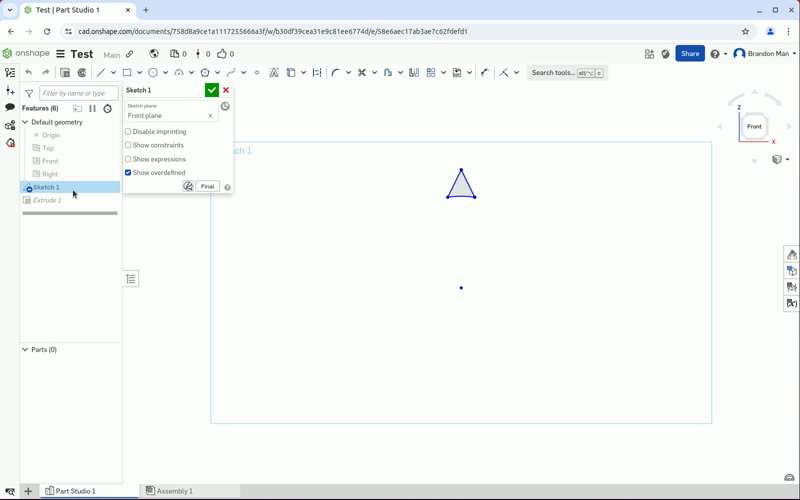
mouse_move(229, 92)
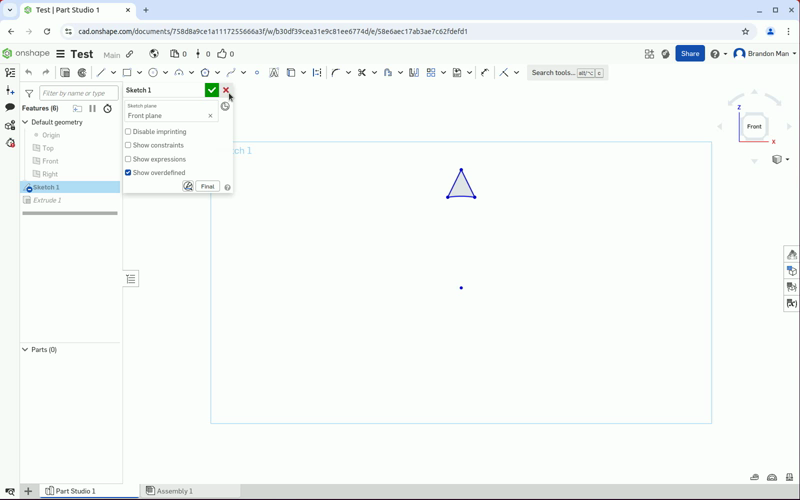
click(229, 92)
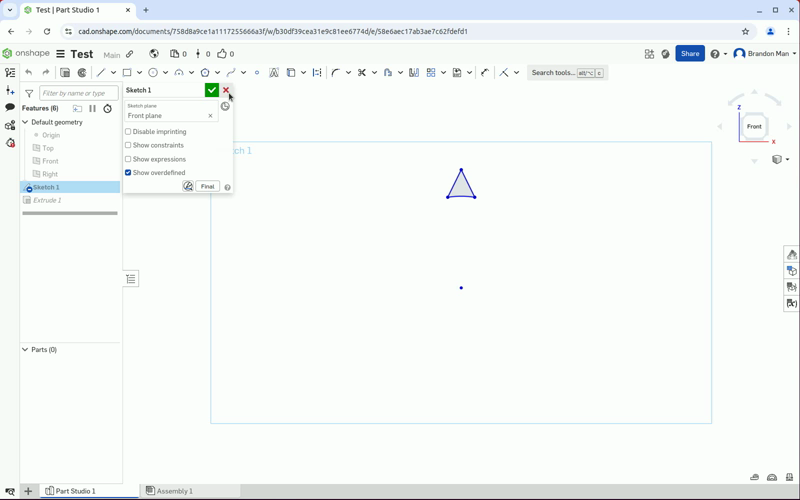
key(shift+s)
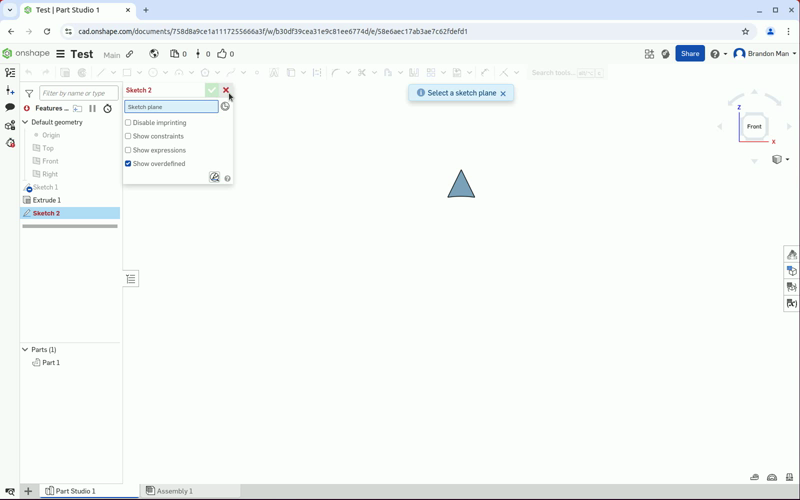
mouse_move(73, 163)
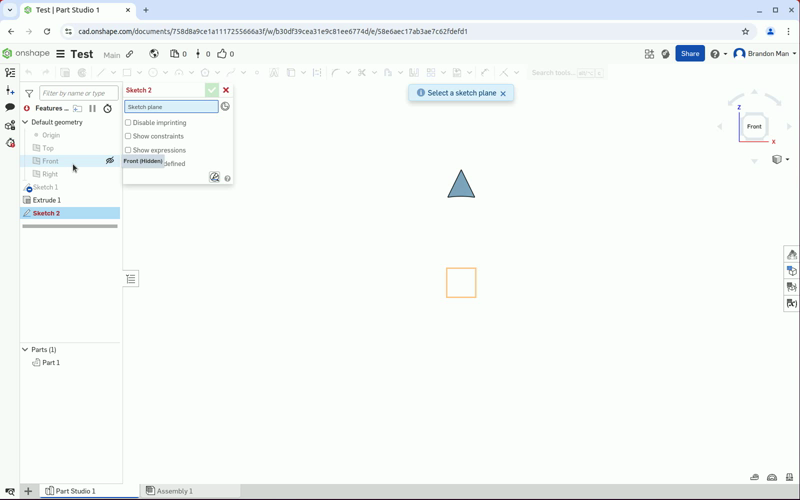
click(73, 163)
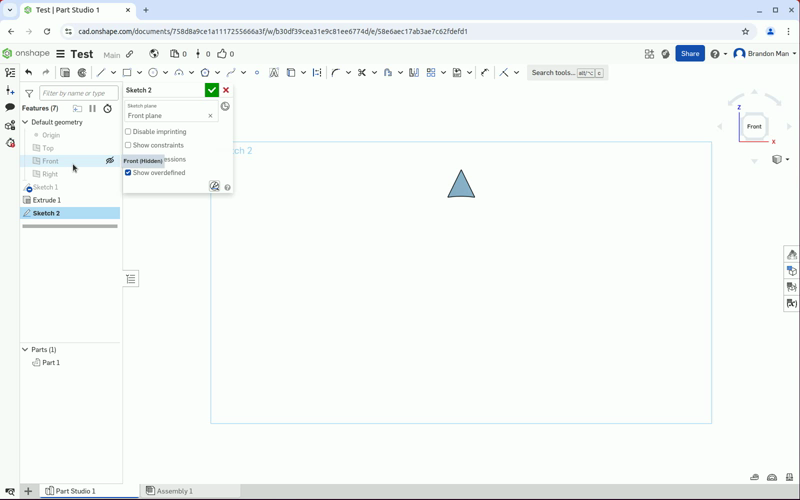
mouse_move(73, 352)
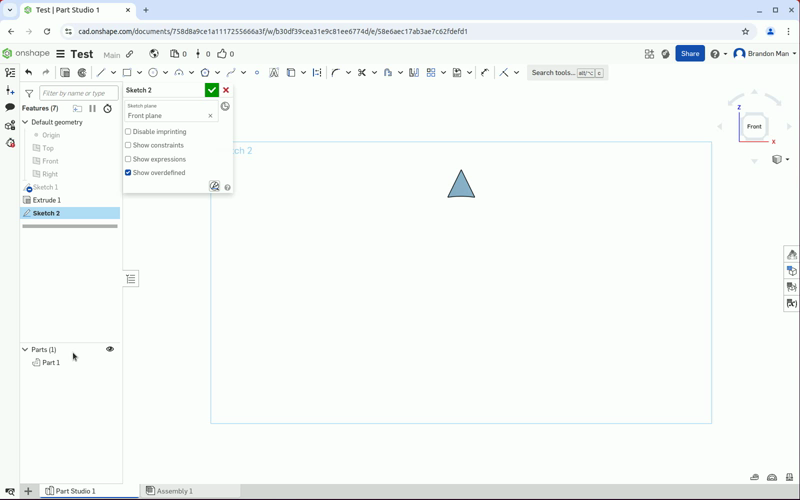
key(y)
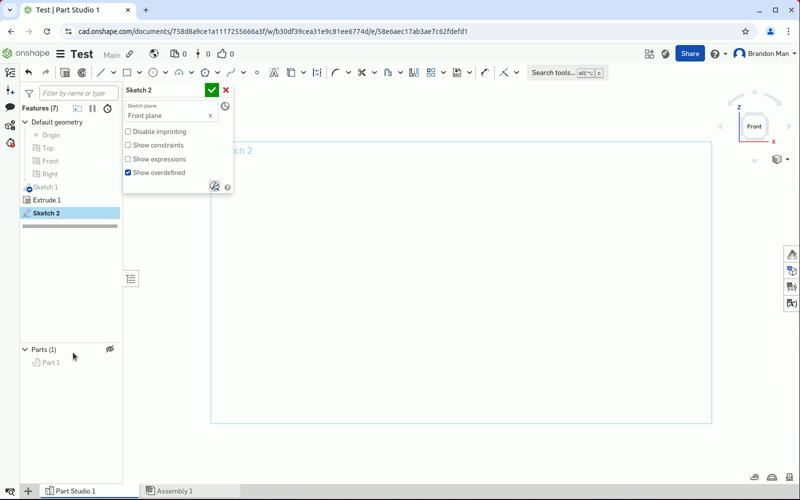
key(l)
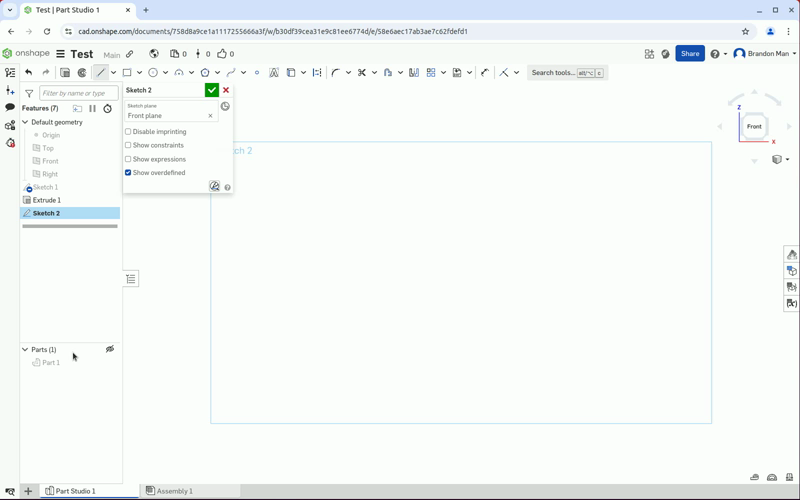
key_down(shift)
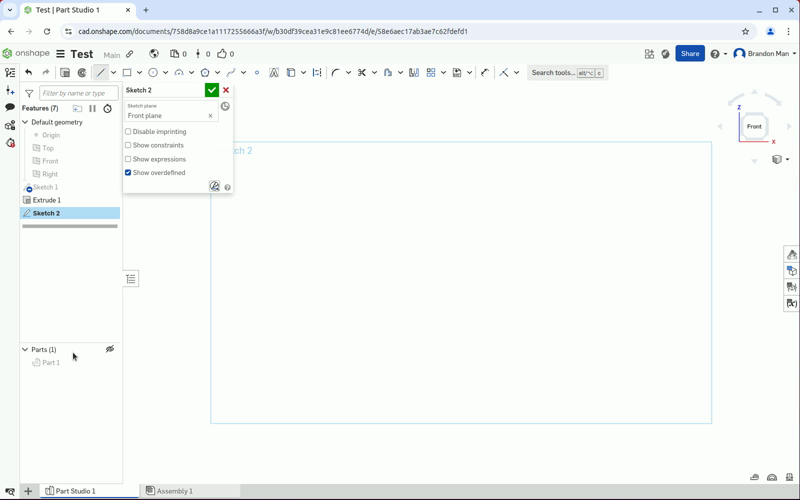
mouse_move(447, 368)
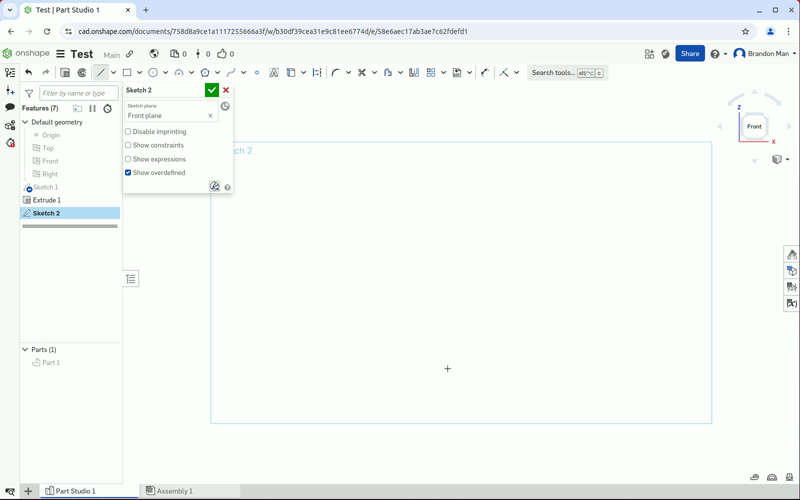
click(447, 368)
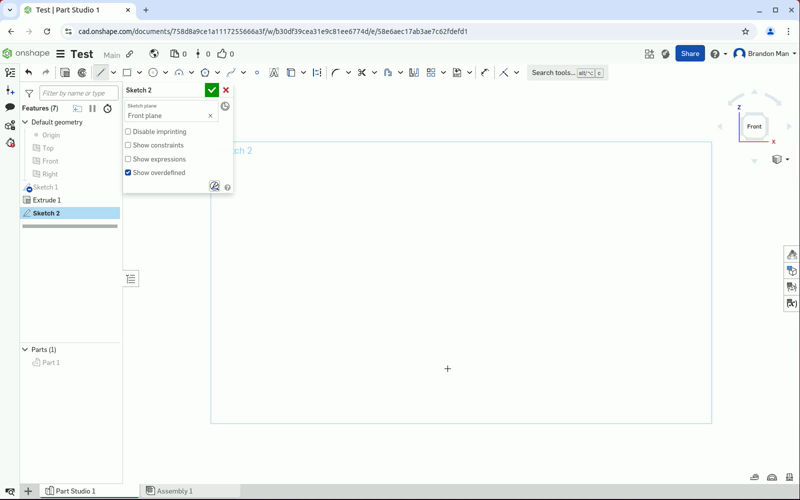
key_up(shift)
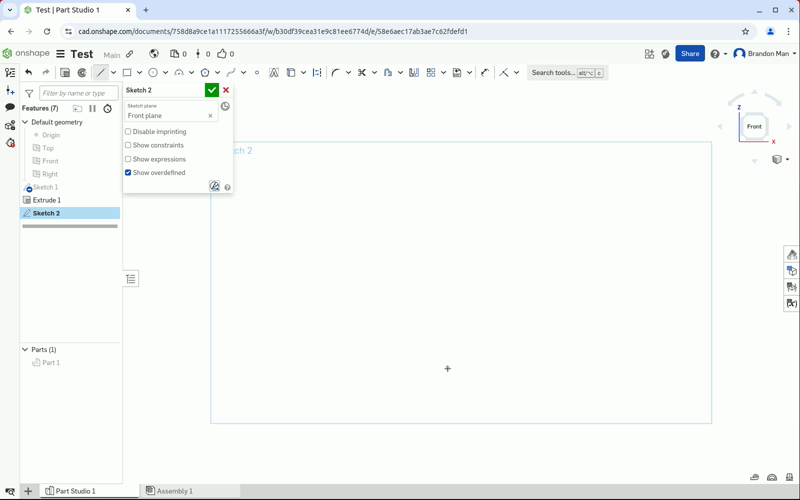
key_down(shift)
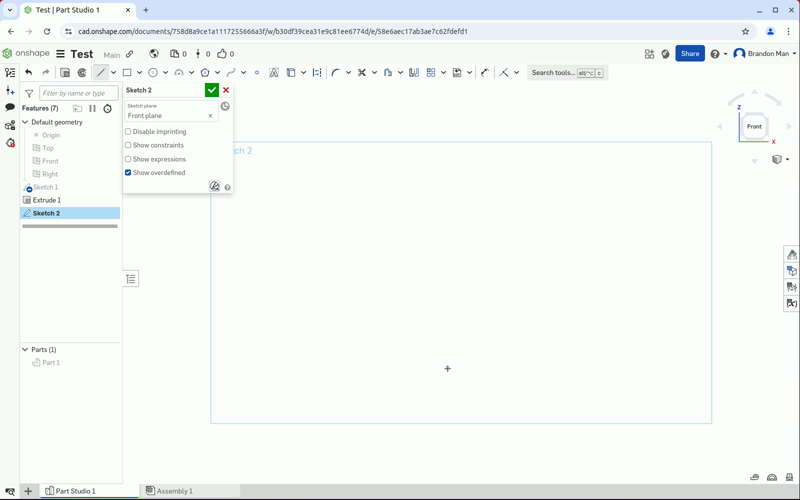
mouse_move(477, 368)
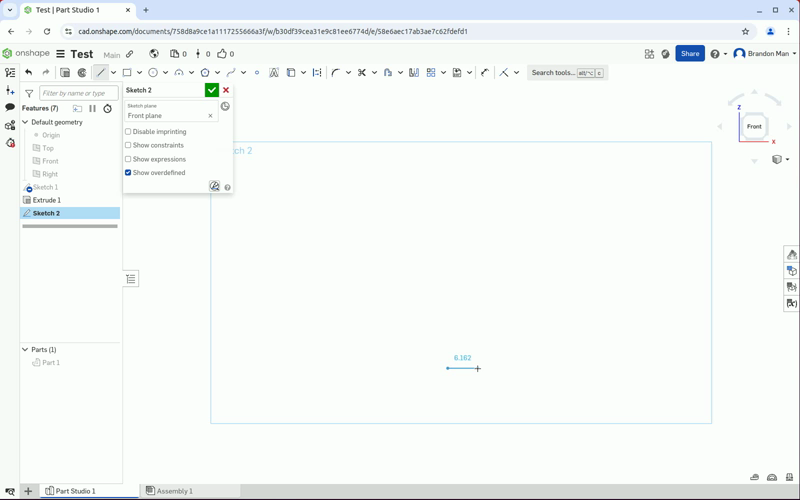
mouse_move(461, 396)
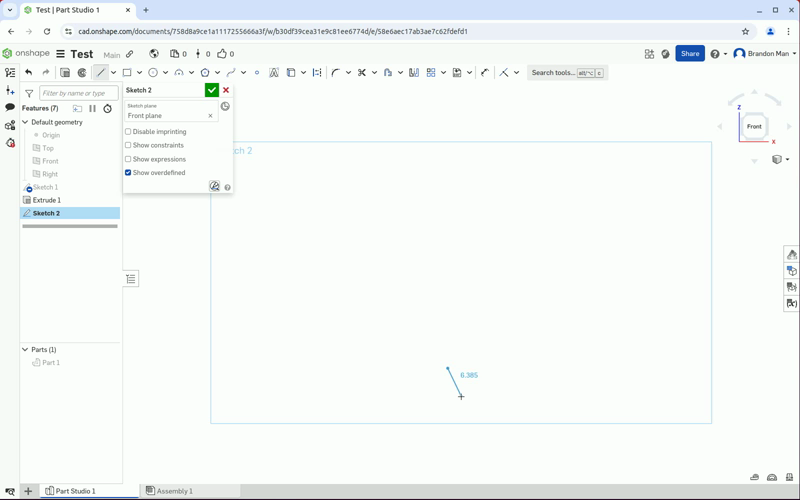
click(461, 396)
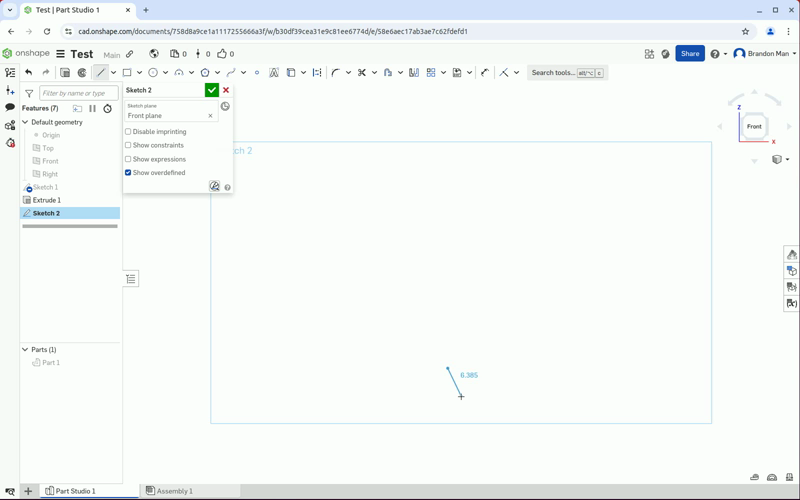
key_up(shift)
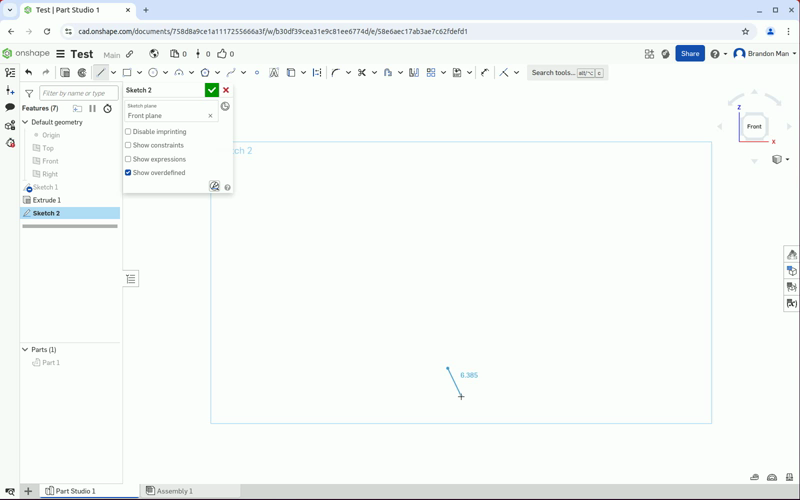
key_down(shift)
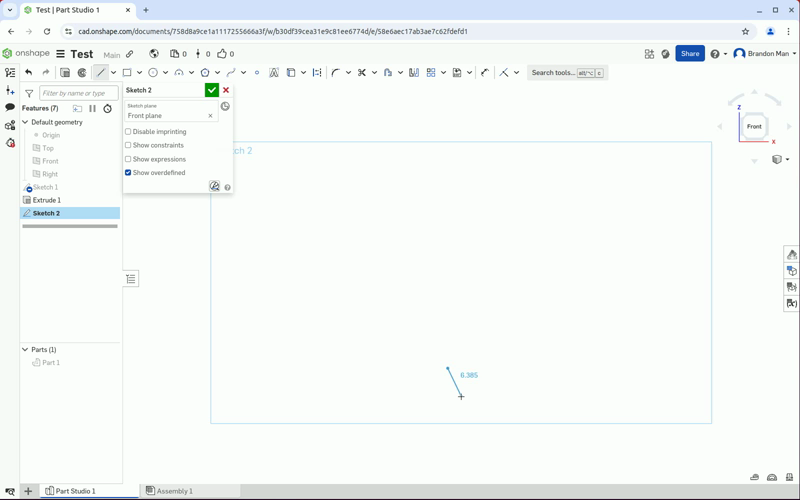
mouse_move(491, 396)
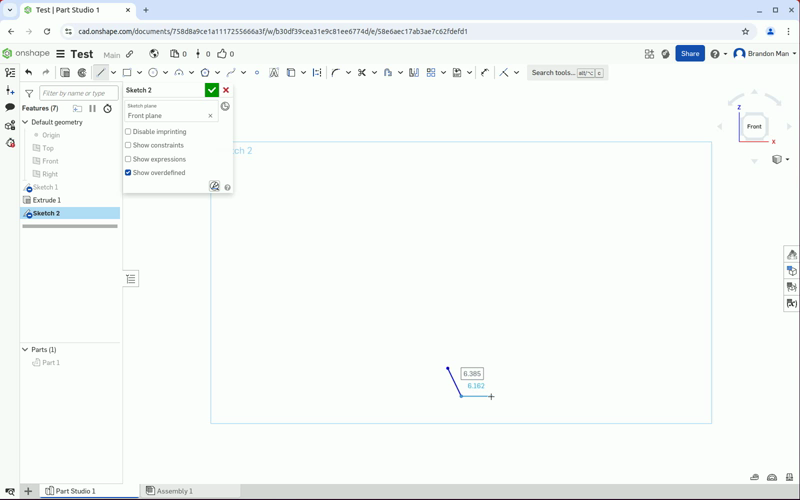
mouse_move(474, 368)
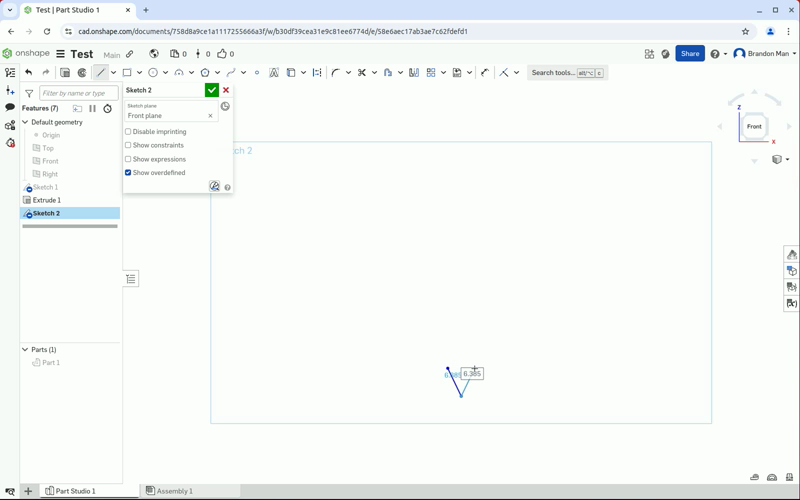
click(474, 368)
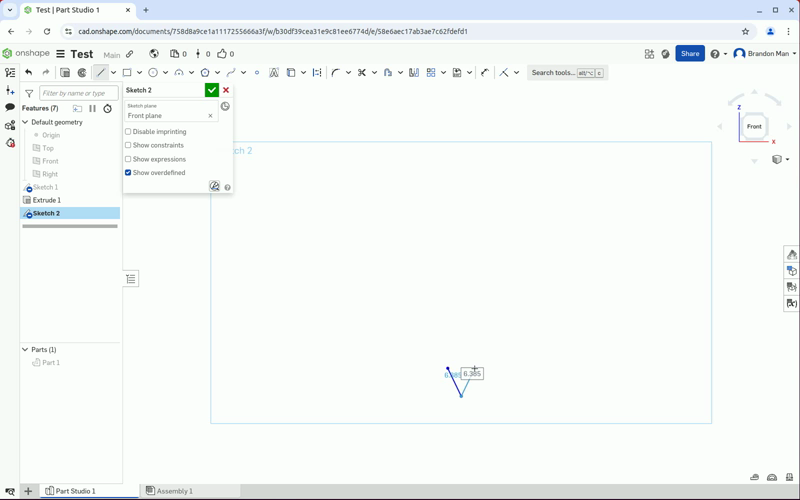
key_up(shift)
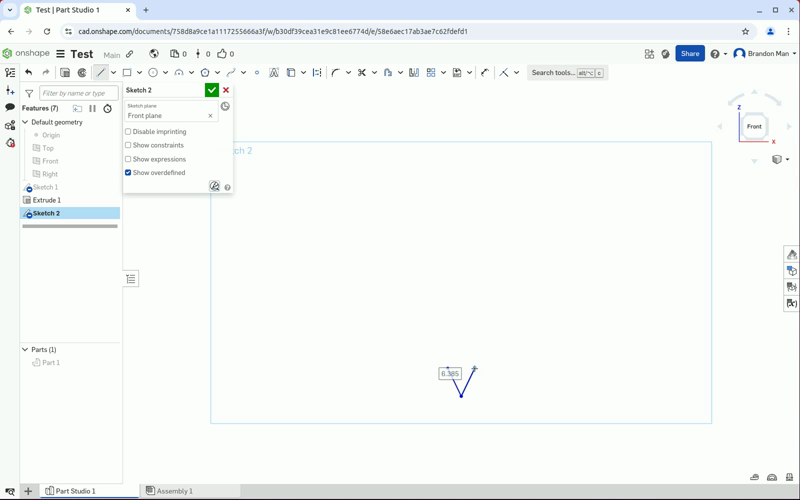
key(esc)
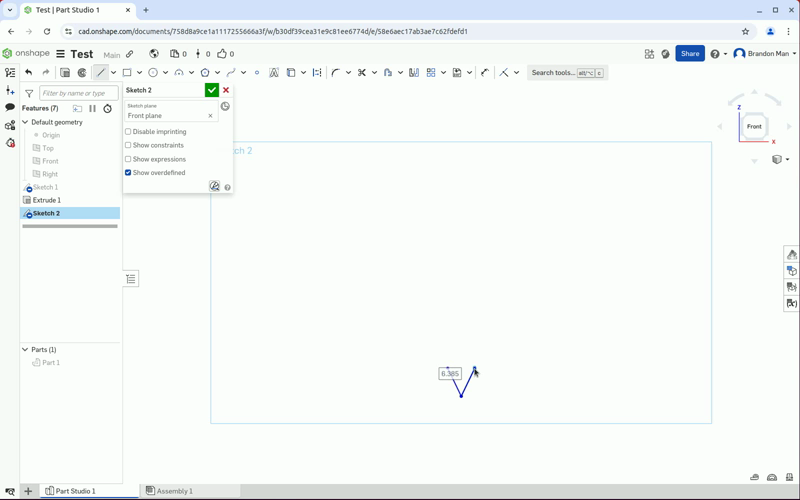
key(a)
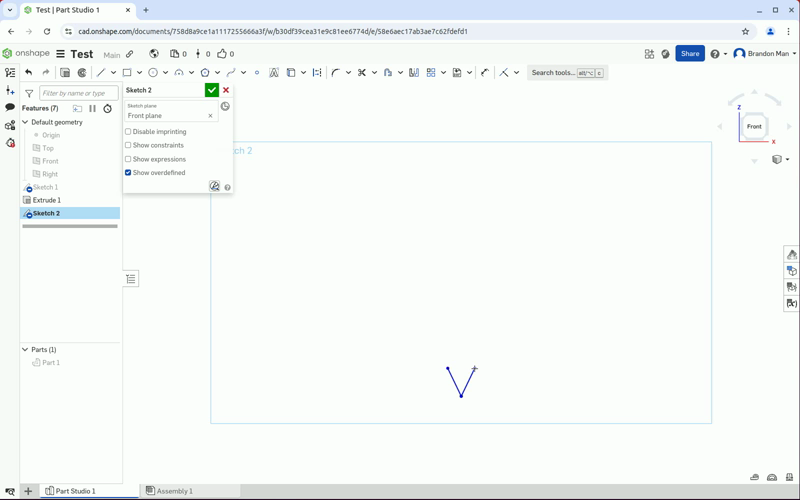
mouse_move(474, 368)
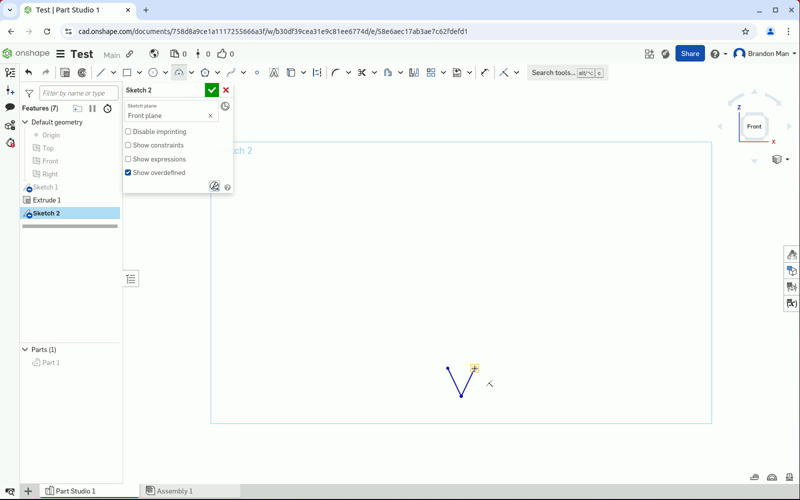
click(474, 368)
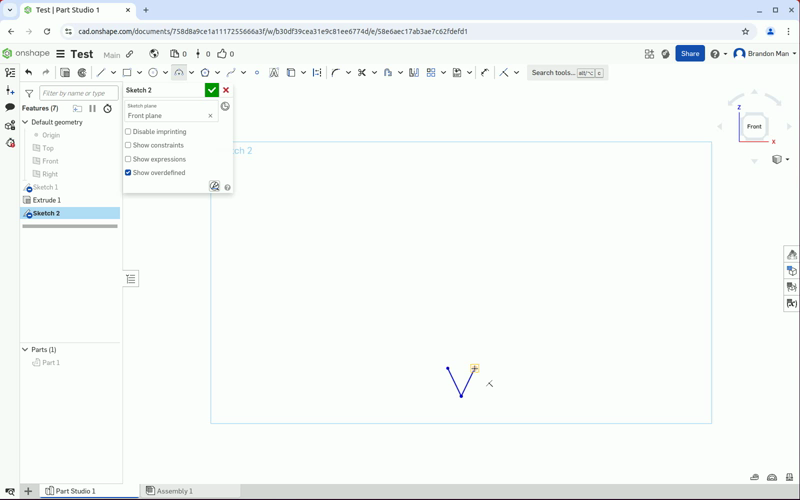
mouse_move(447, 368)
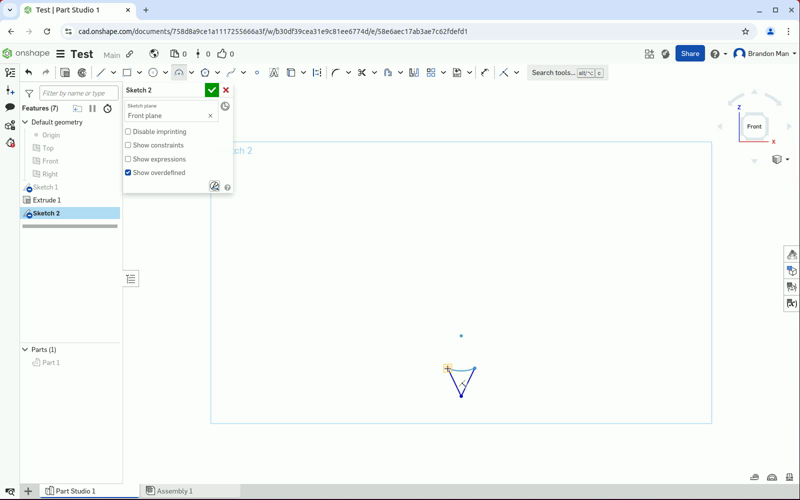
click(447, 368)
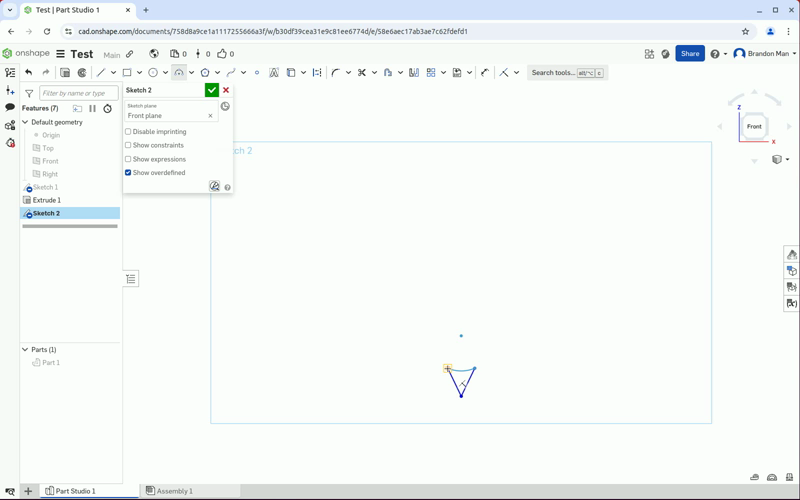
key_down(shift)
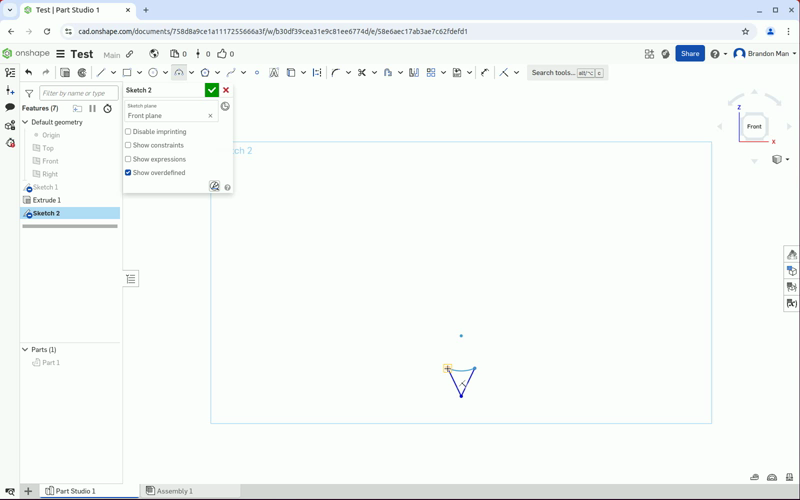
mouse_move(461, 369)
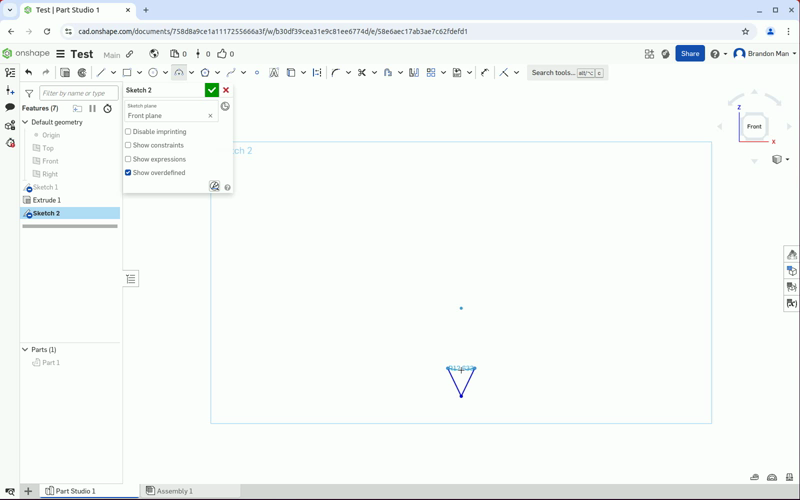
click(461, 369)
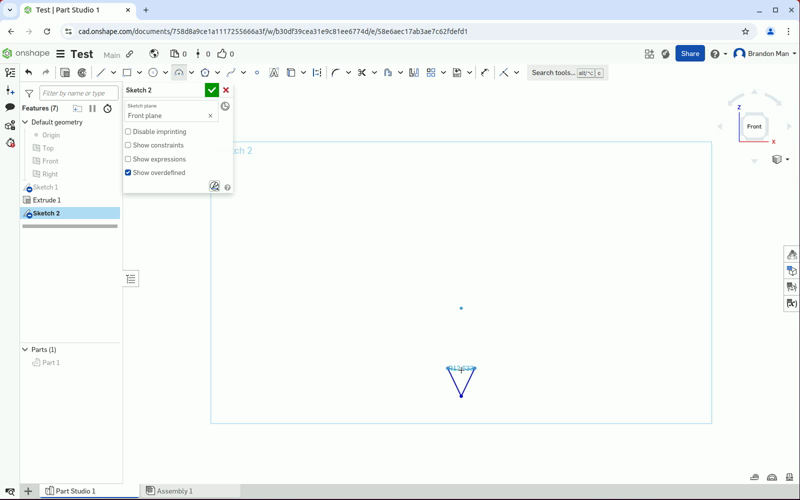
key_up(shift)
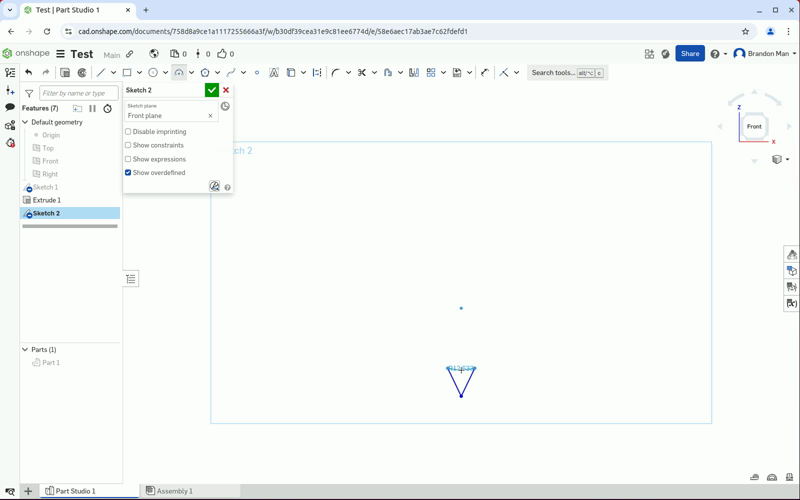
key(esc)
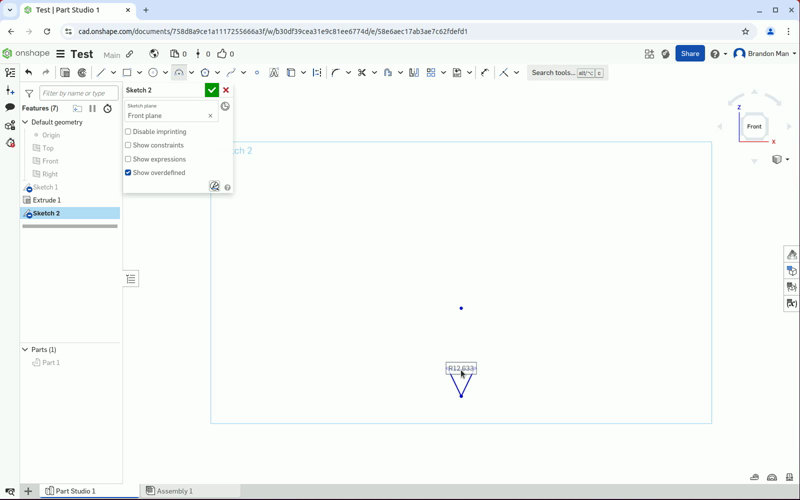
mouse_move(458, 370)
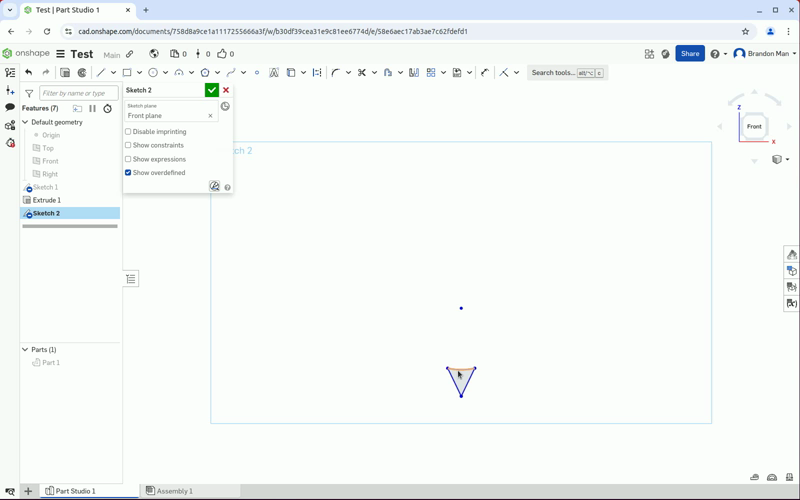
scroll(6)
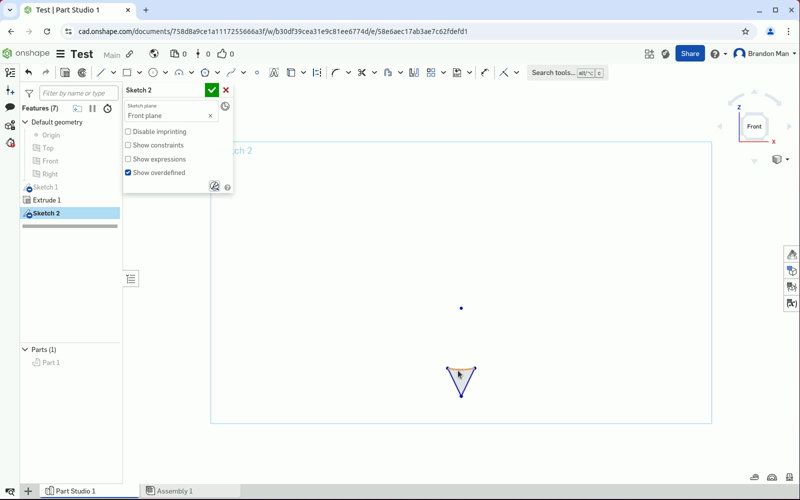
scroll(6)
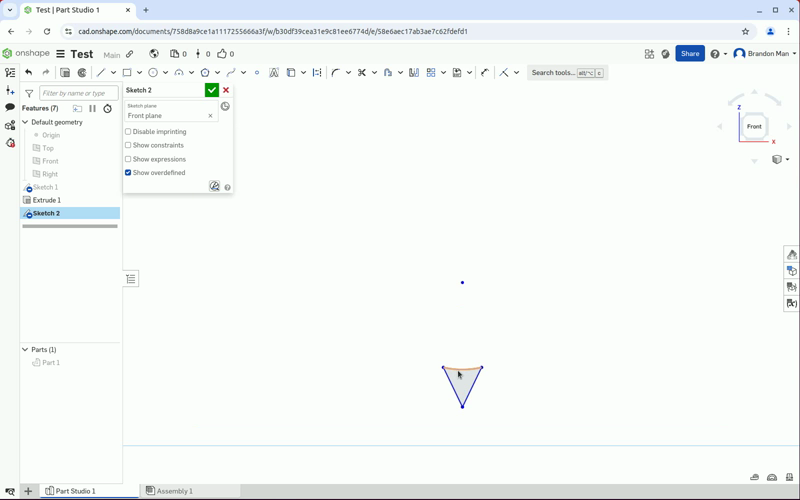
scroll(6)
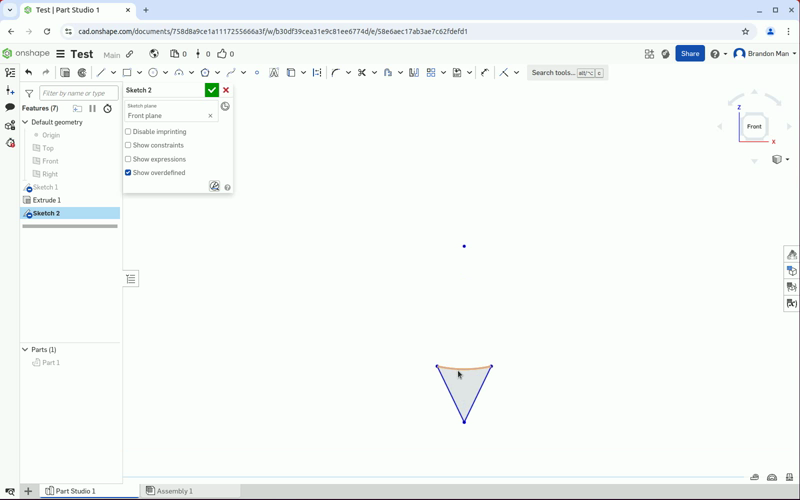
scroll(6)
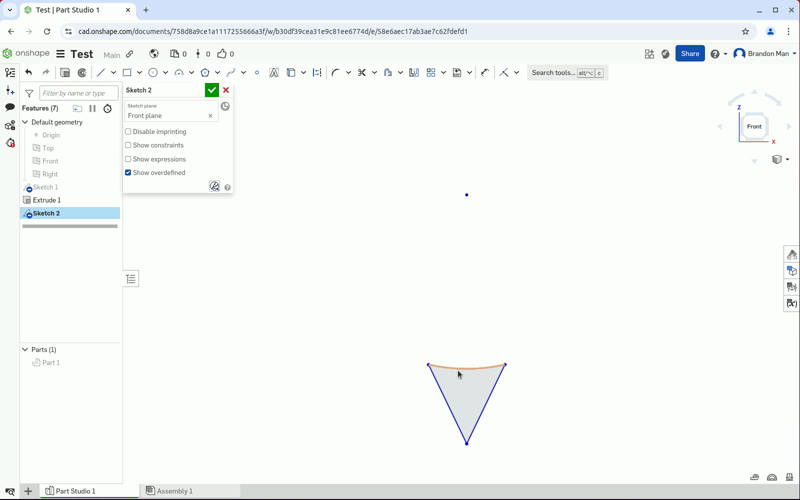
scroll(6)
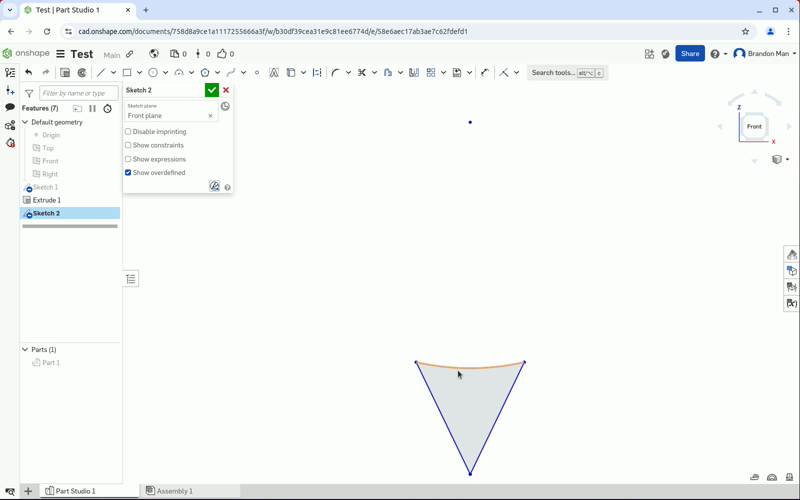
scroll(6)
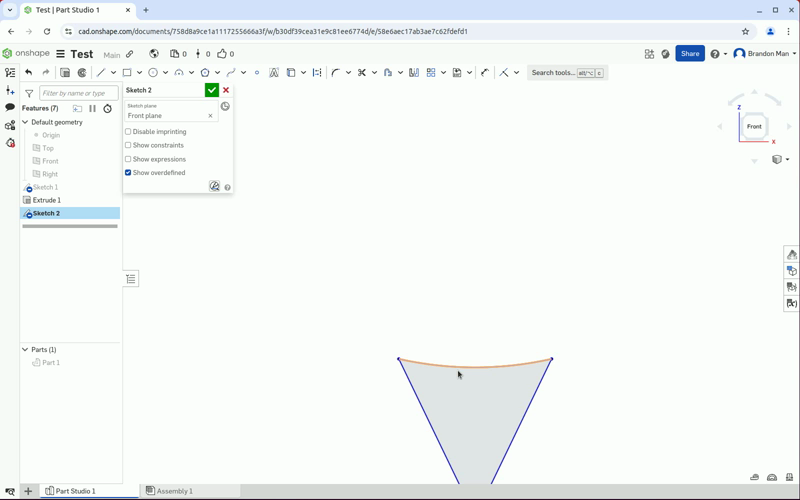
scroll(6)
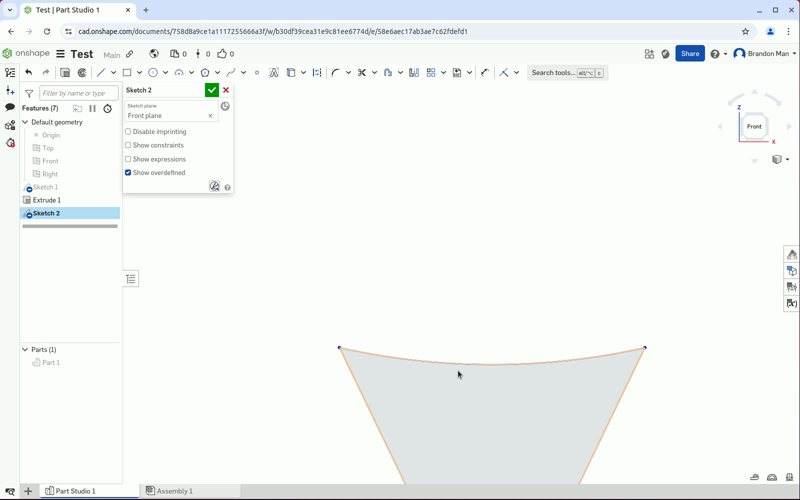
click(458, 370)
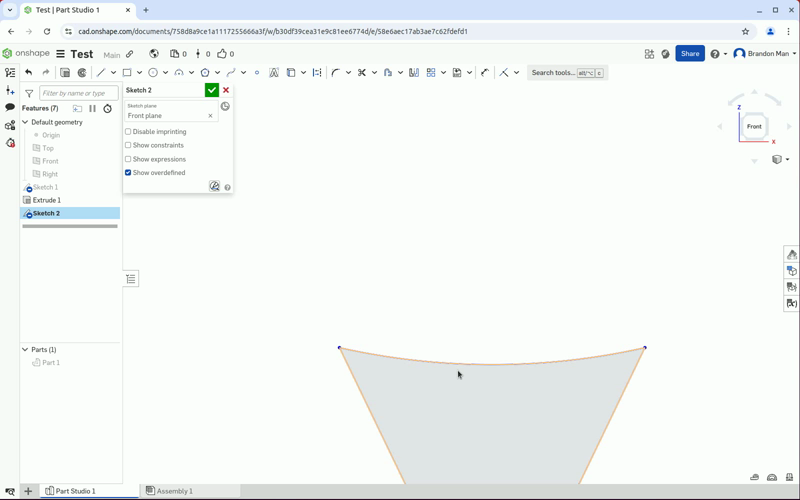
scroll(-6)
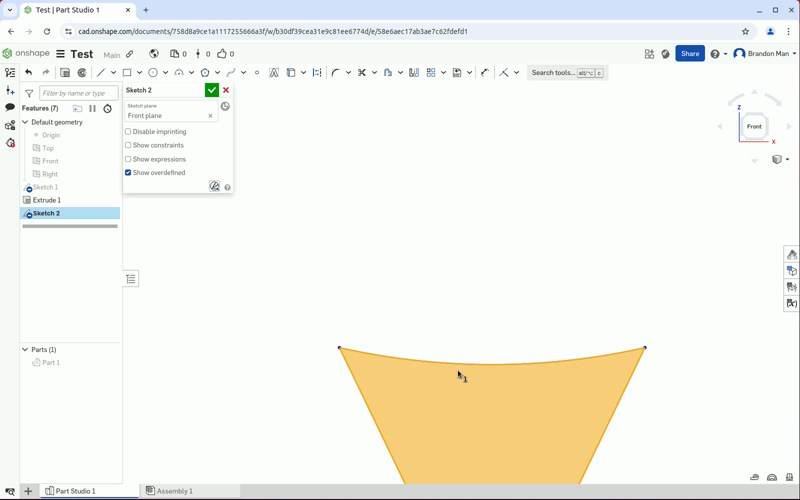
scroll(-6)
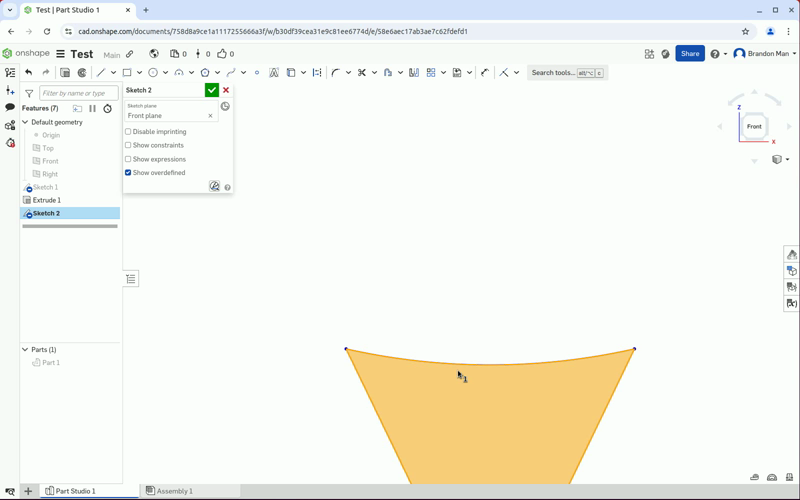
scroll(-6)
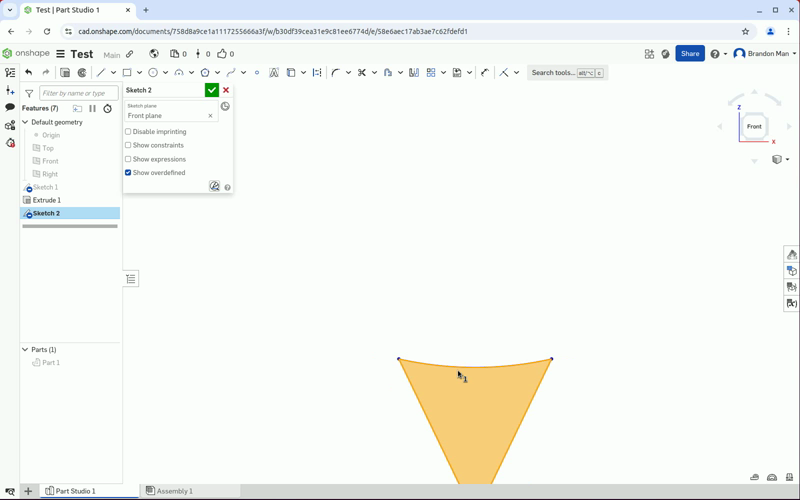
scroll(-6)
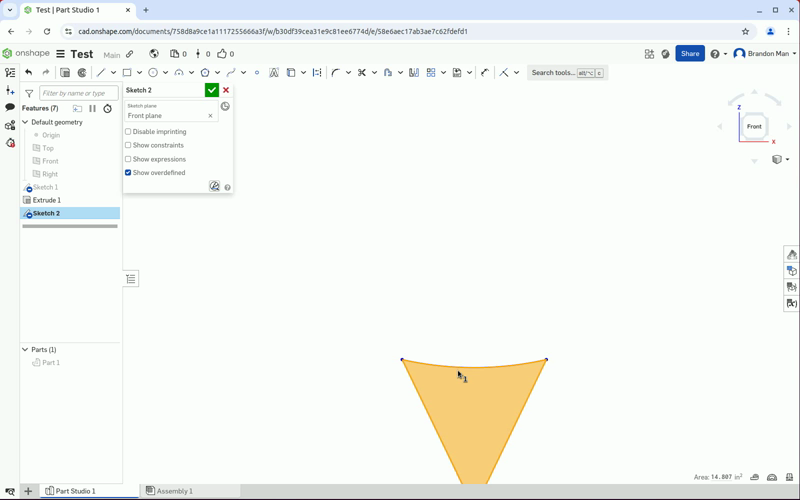
scroll(-6)
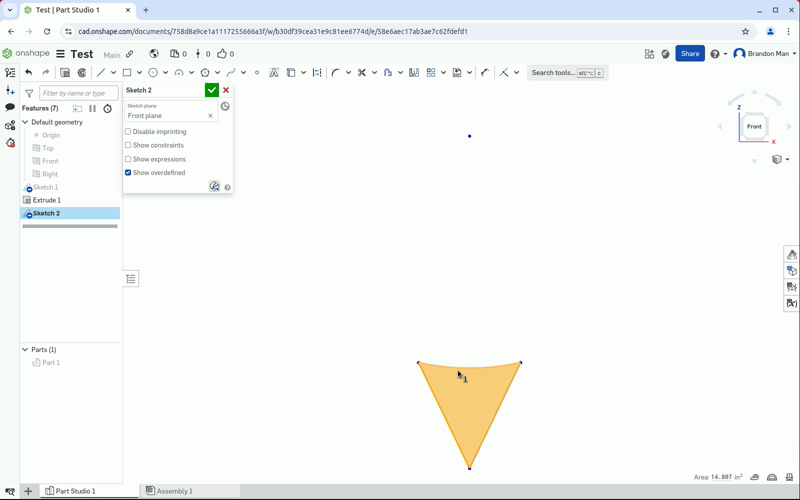
scroll(-6)
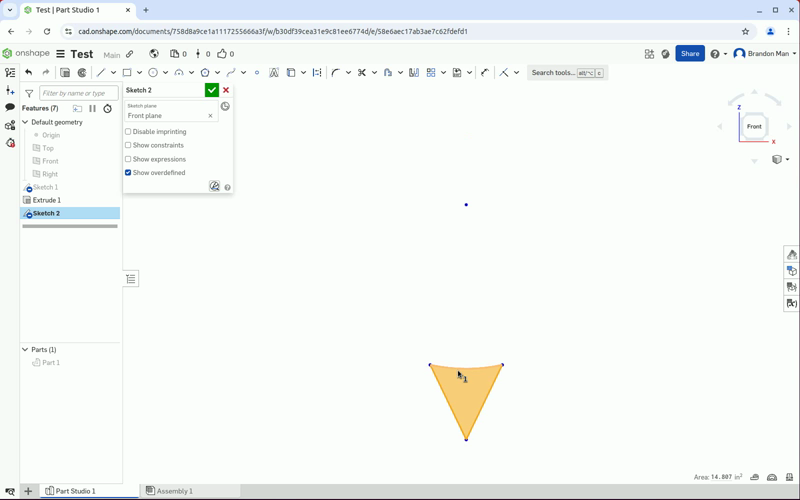
scroll(-6)
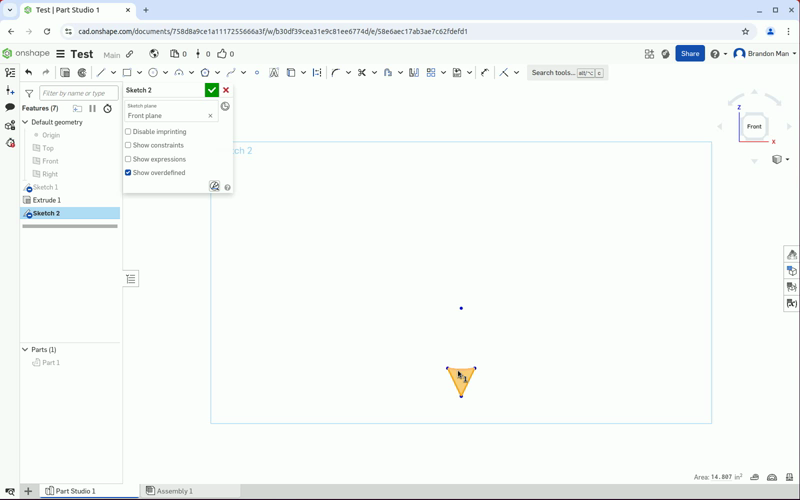
mouse_move(73, 352)
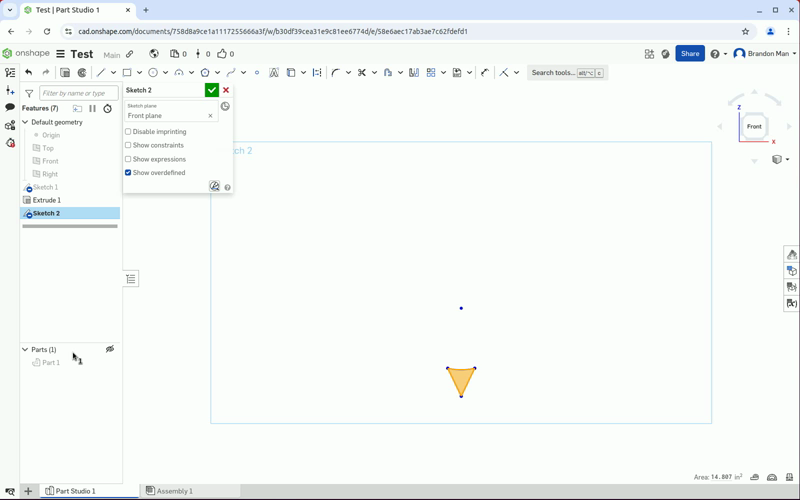
key(shift+y)
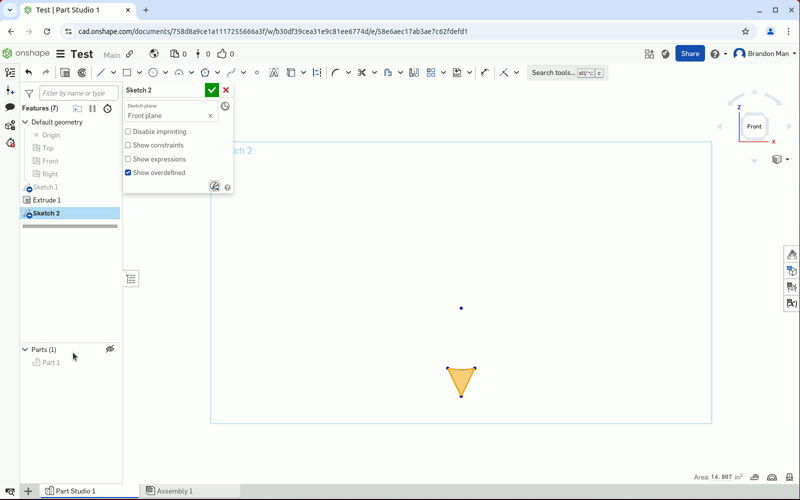
key(shift+e)
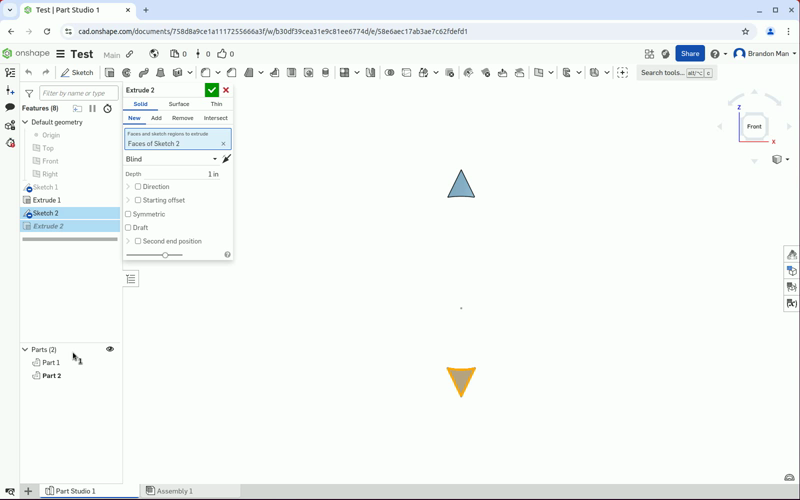
mouse_move(143, 106)
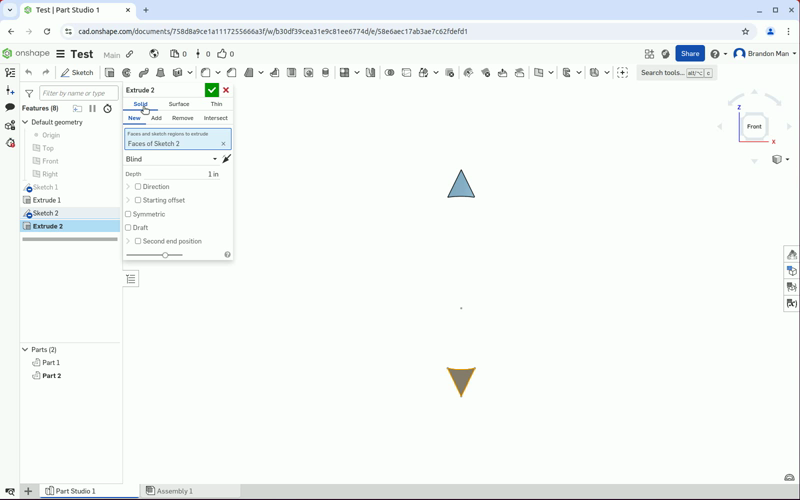
click(143, 106)
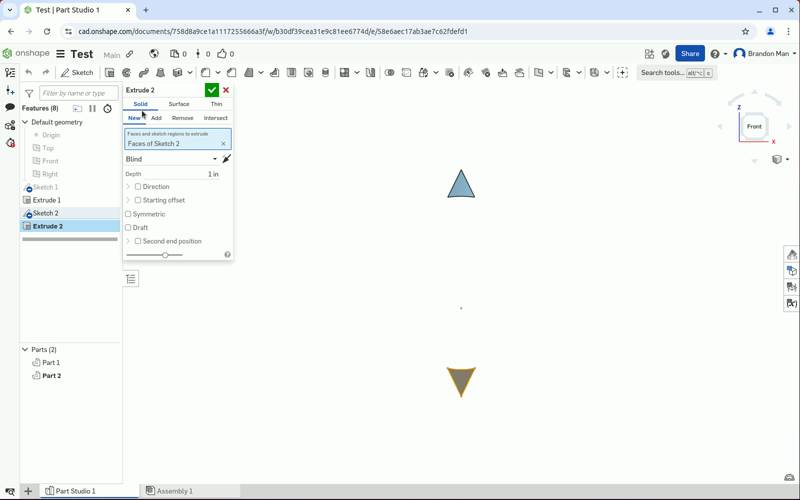
mouse_move(137, 120)
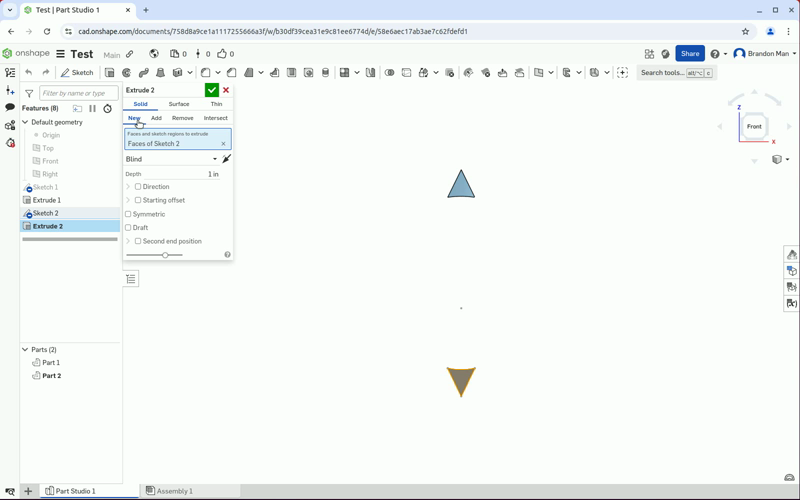
click(137, 120)
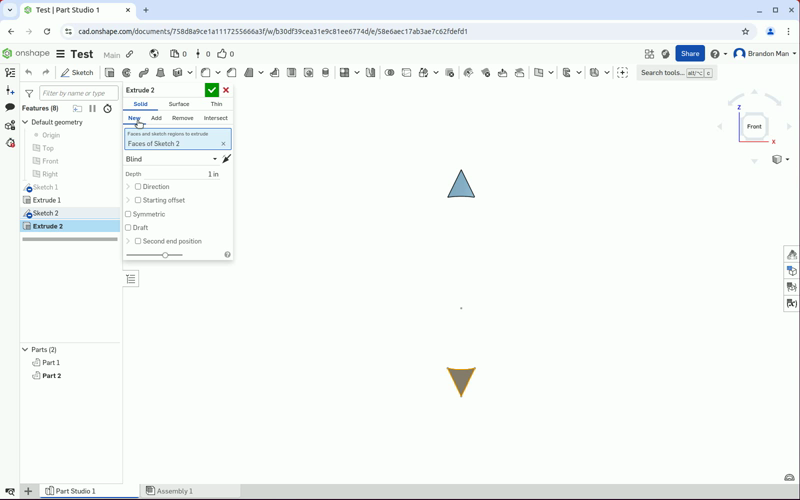
key(tab, 4)
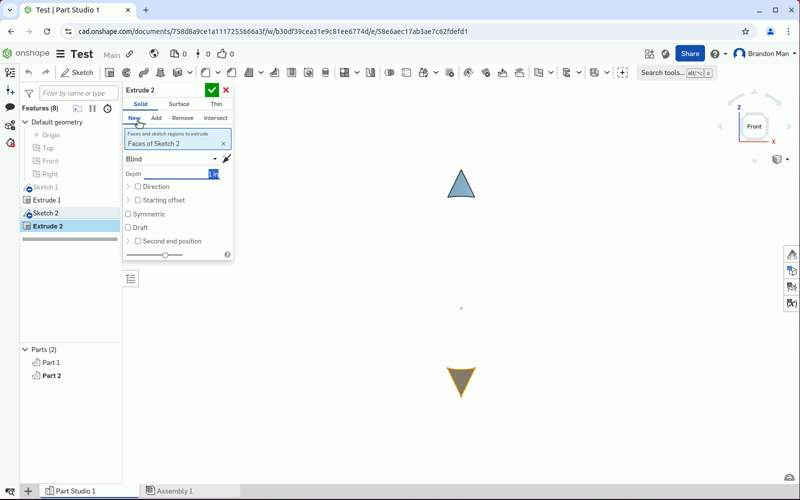
text(13.48)
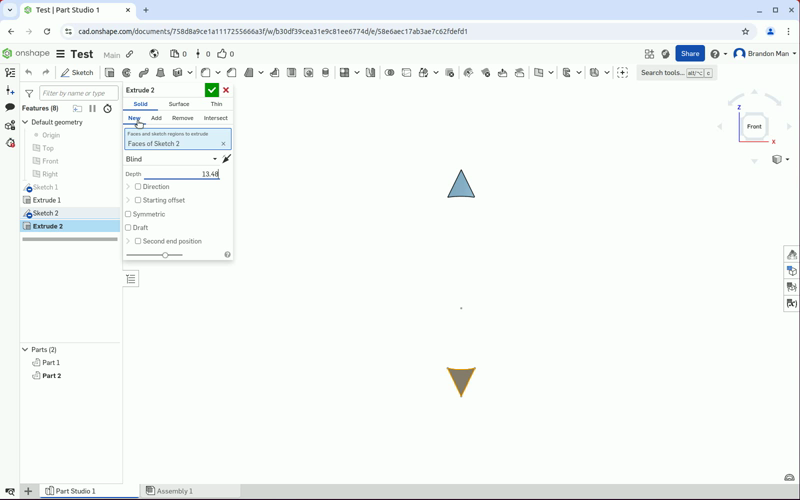
key(enter)
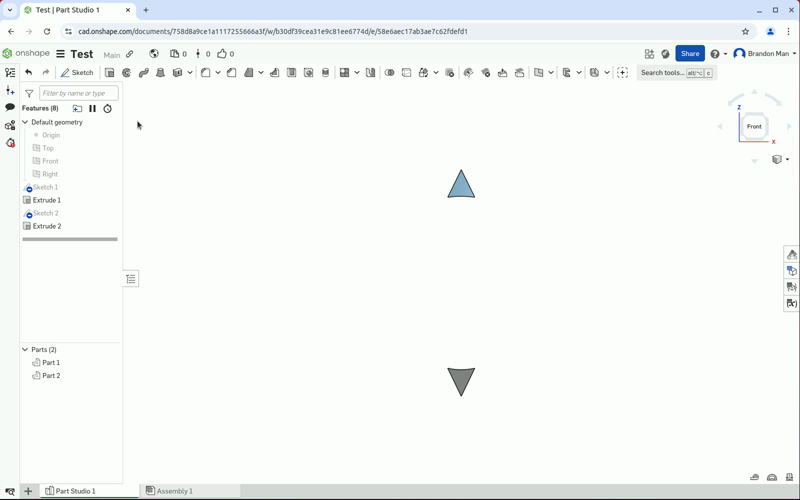
key(shift+h)
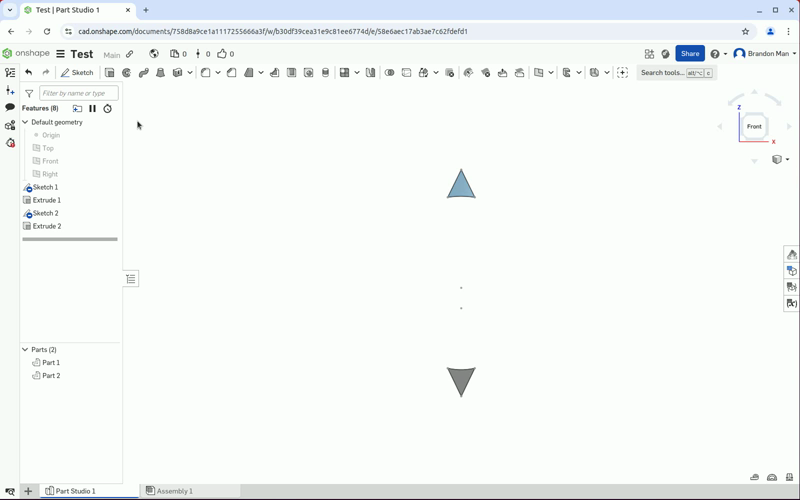
key(shift+h)
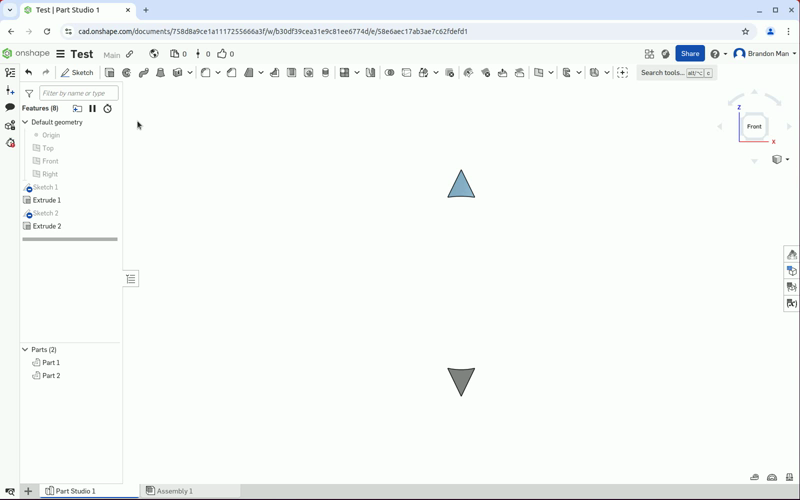
mouse_move(73, 189)
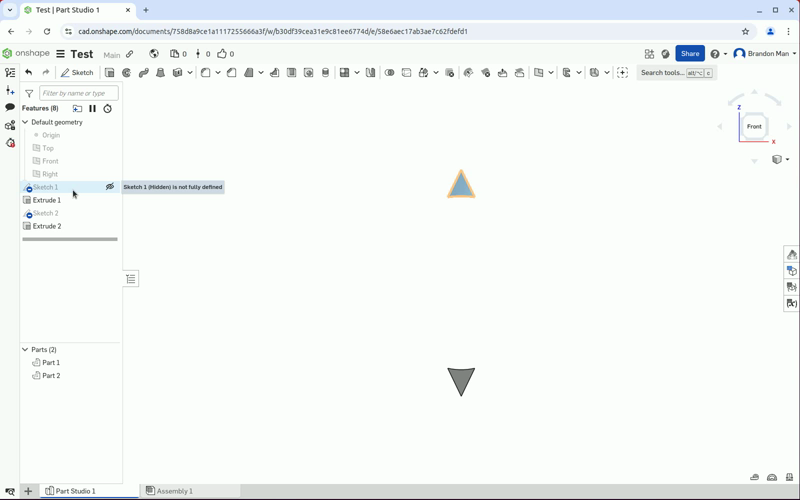
click(73, 189)
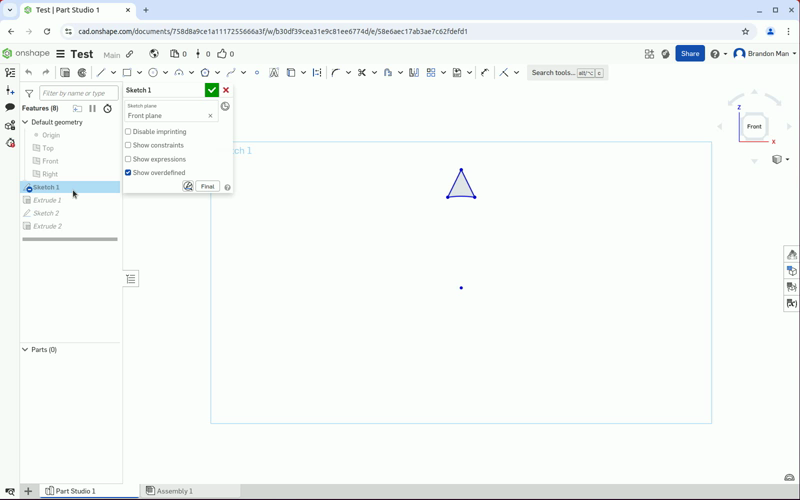
mouse_move(229, 92)
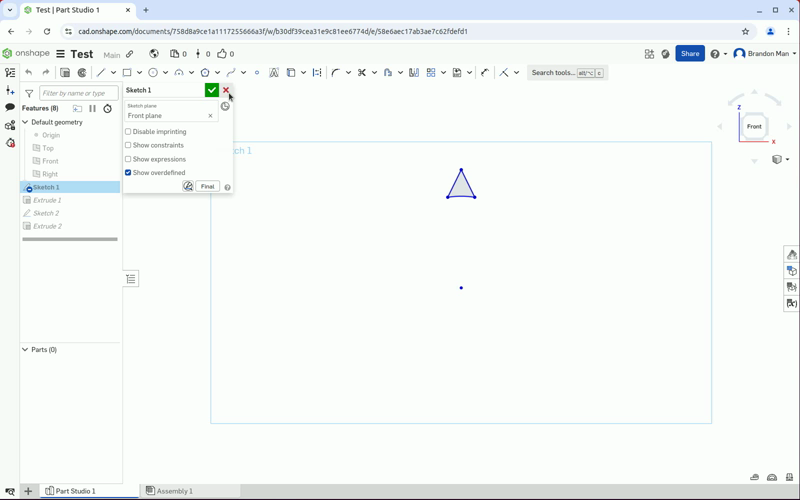
click(229, 92)
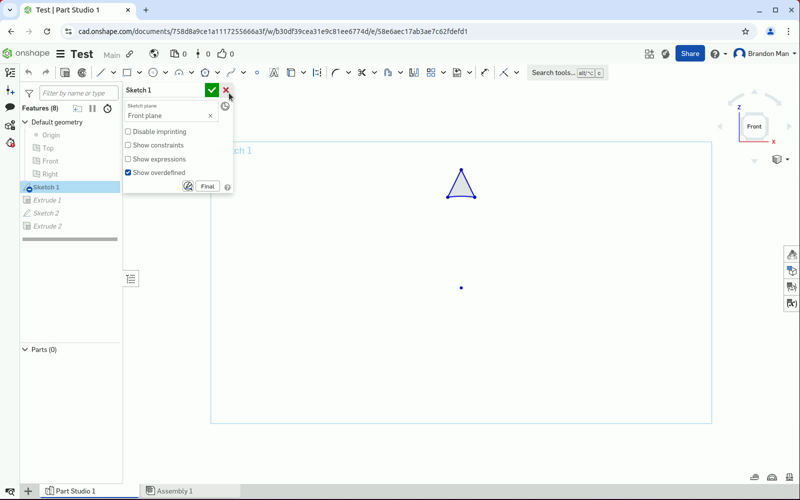
key(shift+s)
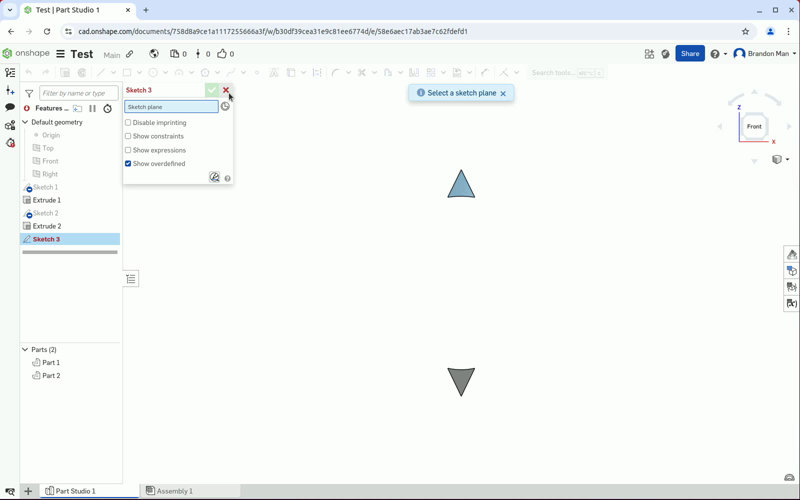
mouse_move(73, 163)
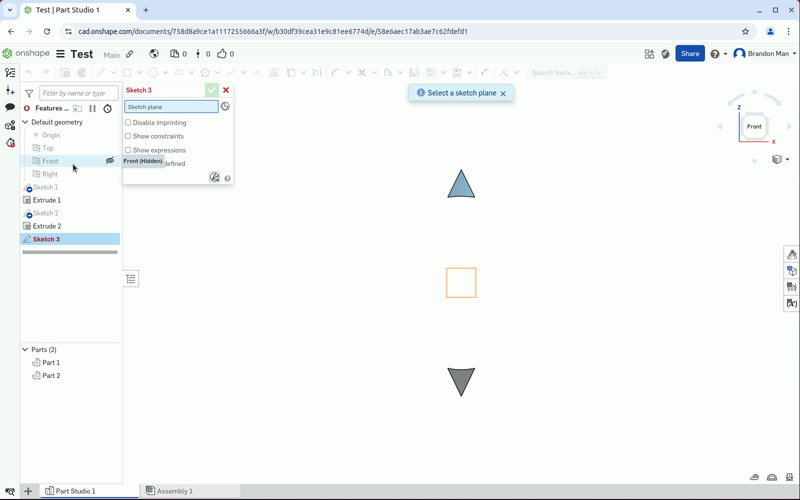
click(73, 163)
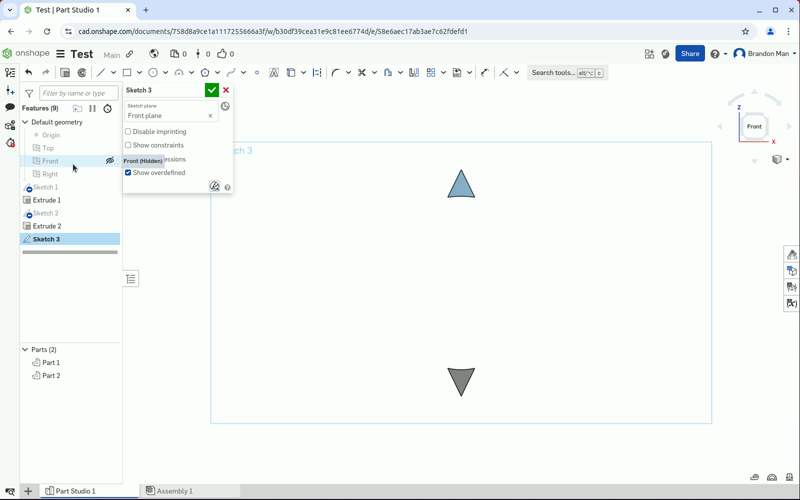
mouse_move(73, 352)
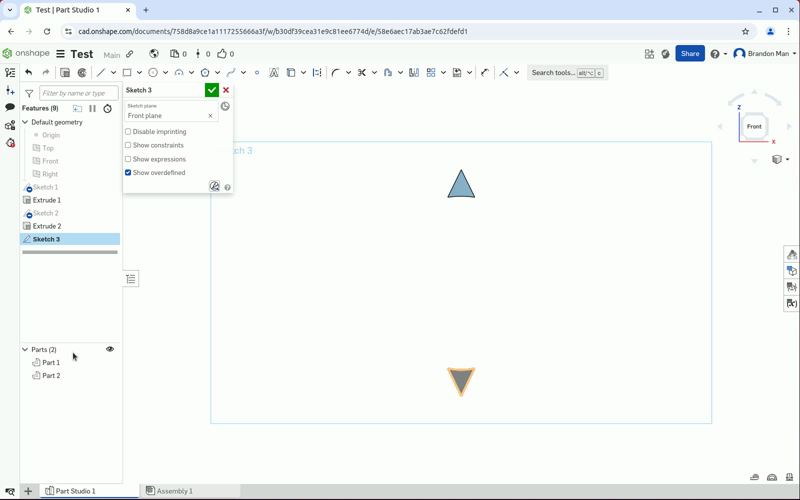
key(y)
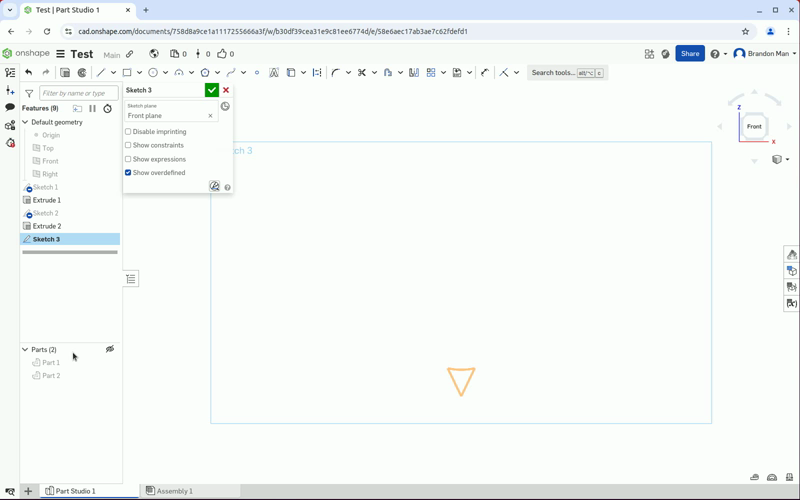
key(l)
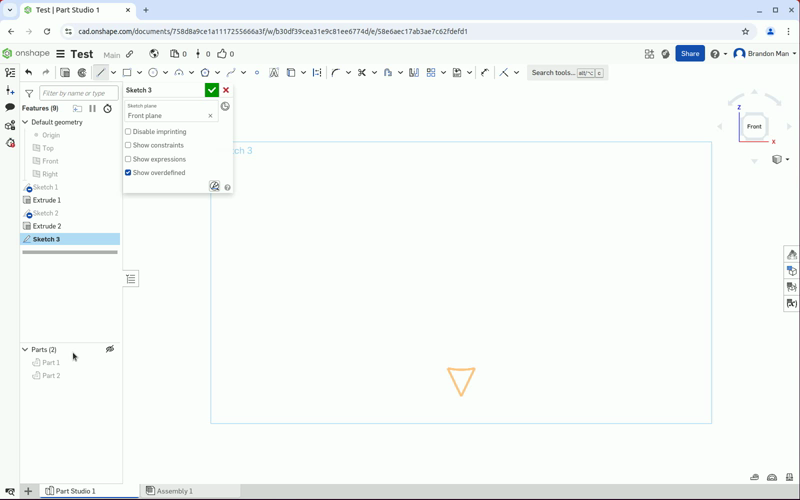
key_down(shift)
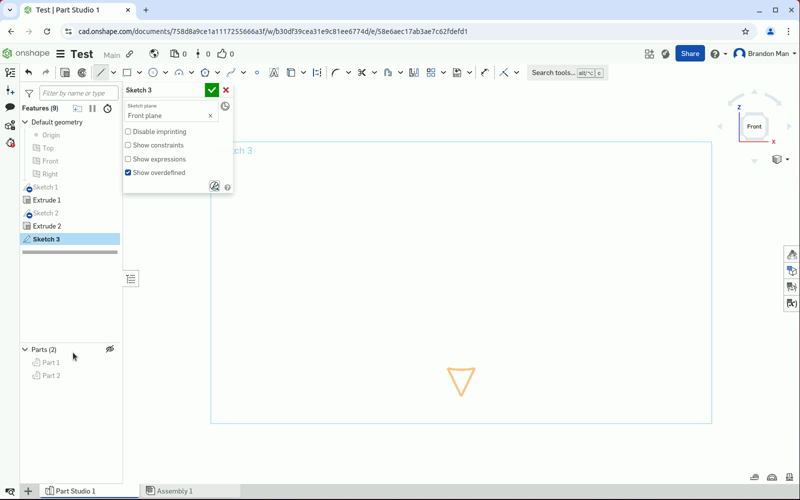
mouse_move(527, 336)
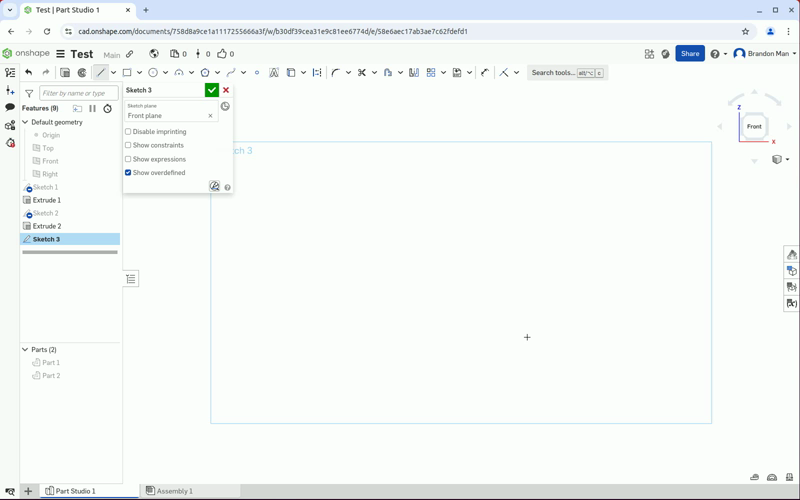
click(527, 336)
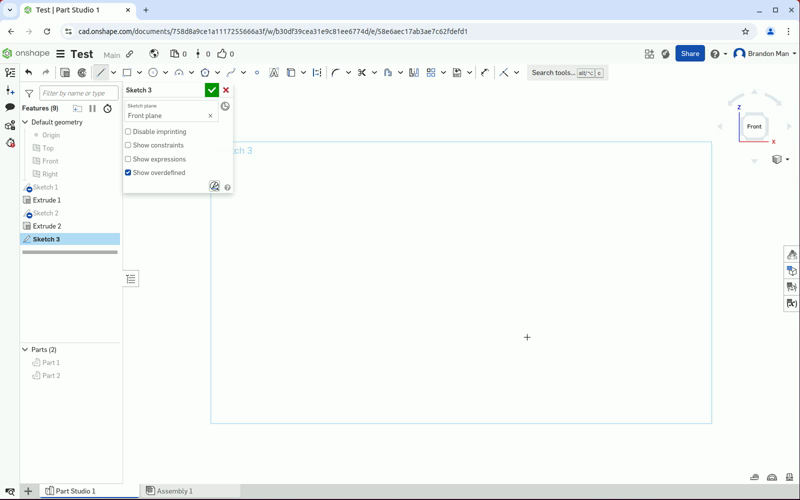
key_up(shift)
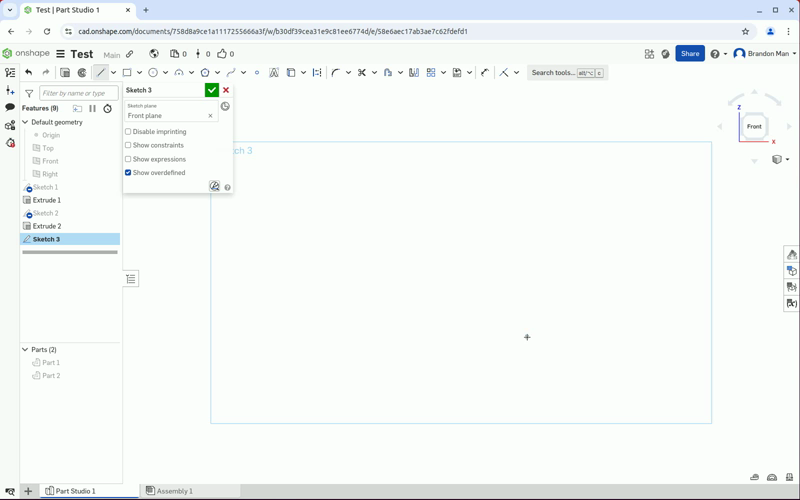
key_down(shift)
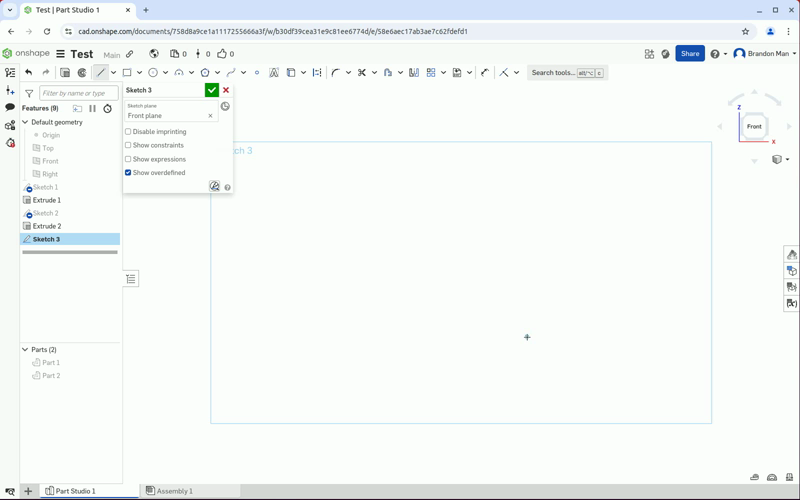
mouse_move(557, 336)
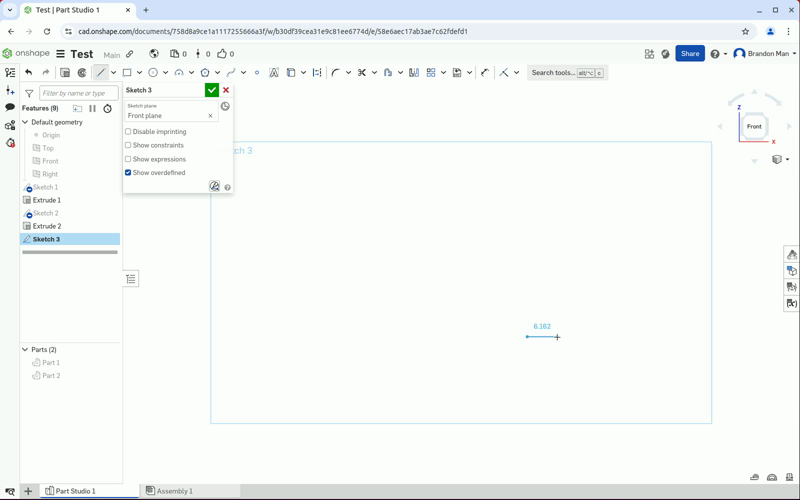
mouse_move(558, 339)
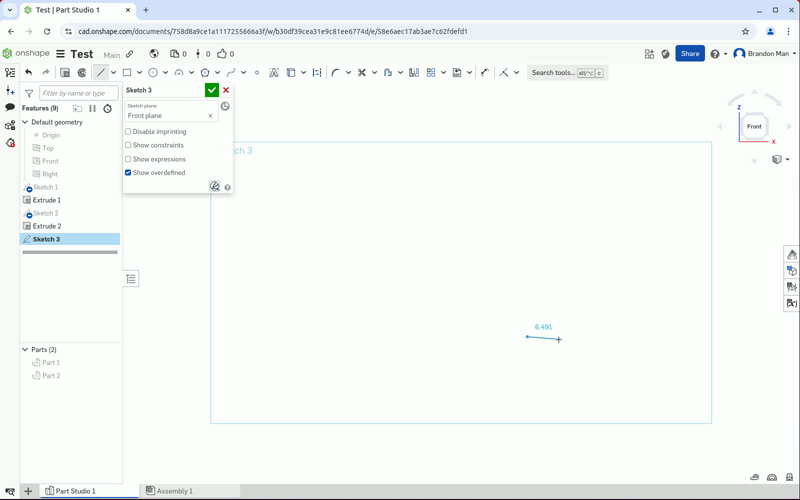
click(558, 339)
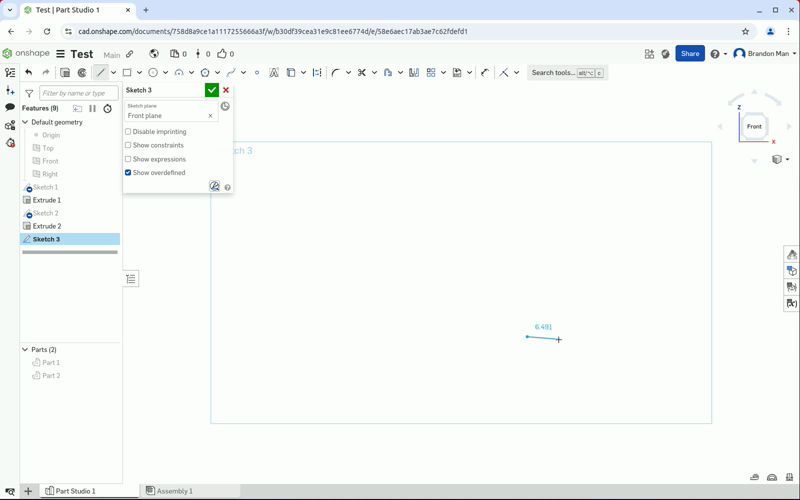
key_up(shift)
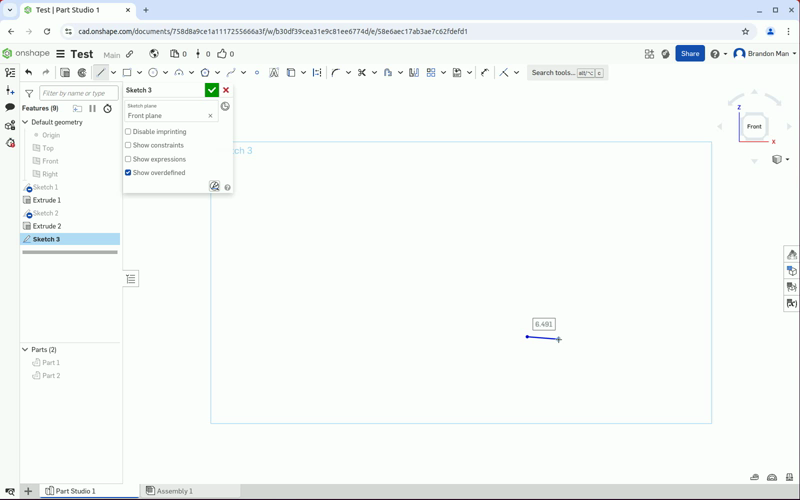
key_down(shift)
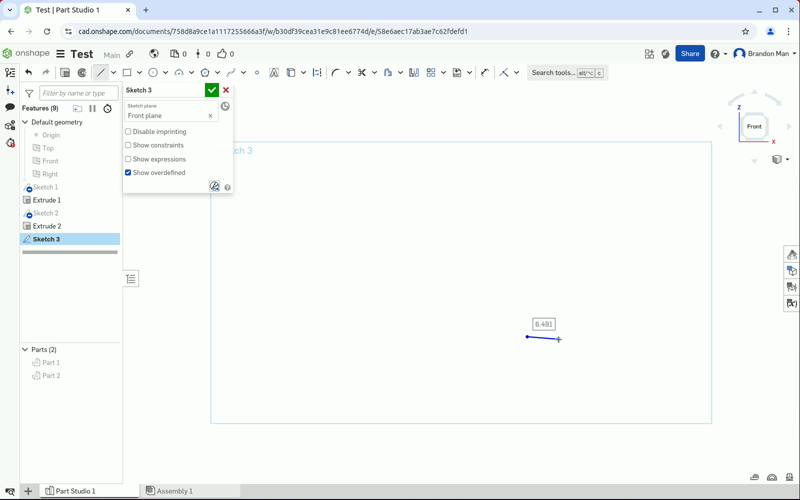
mouse_move(588, 339)
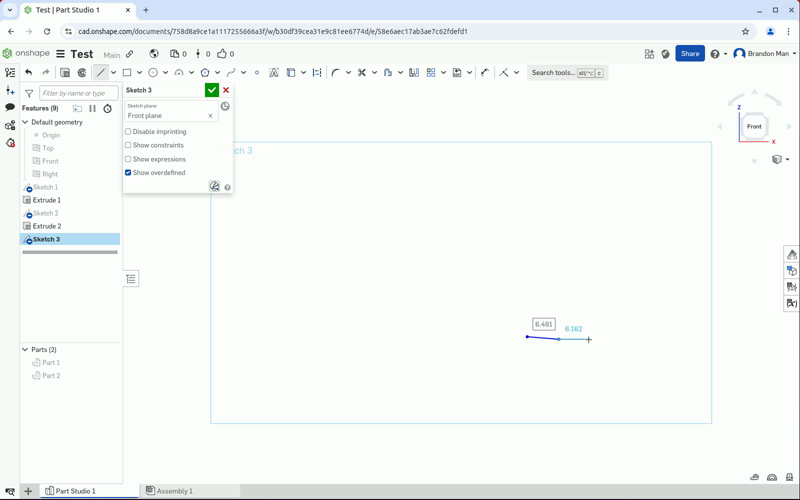
mouse_move(541, 312)
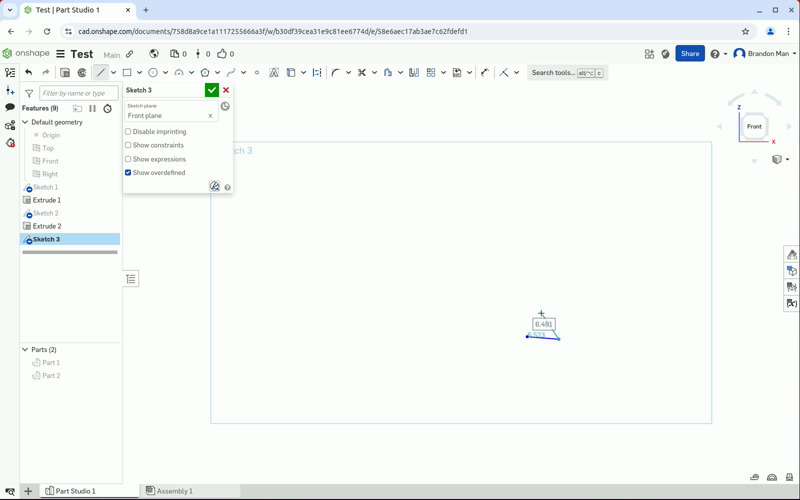
click(541, 312)
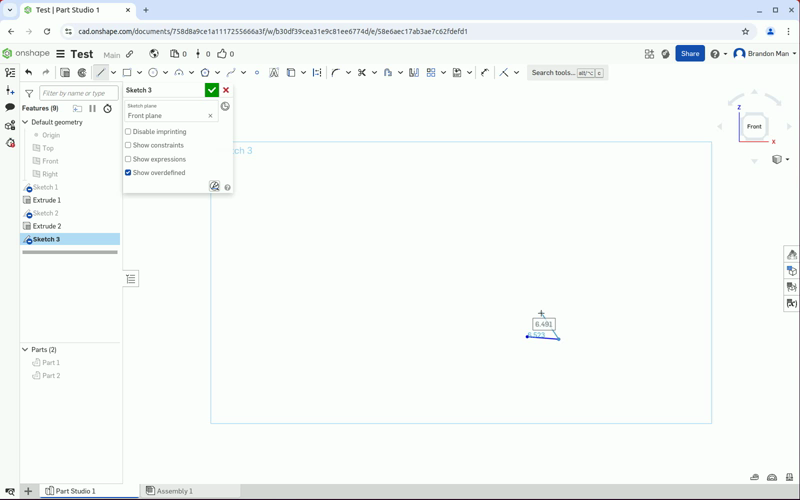
key_up(shift)
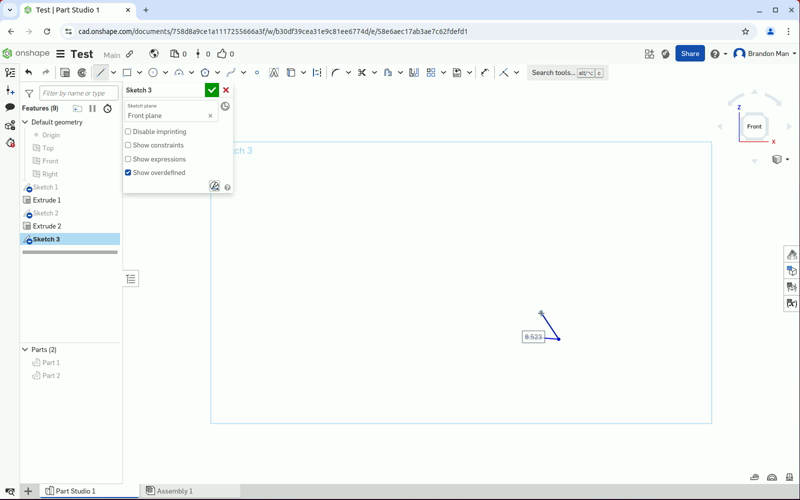
key(esc)
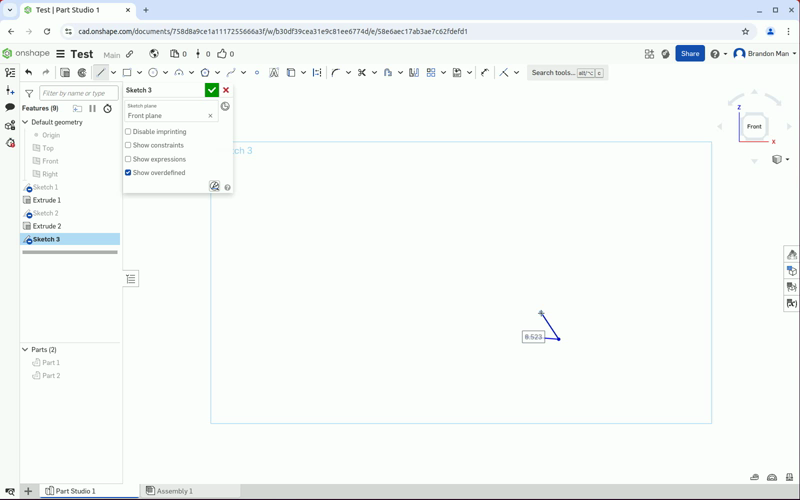
key(a)
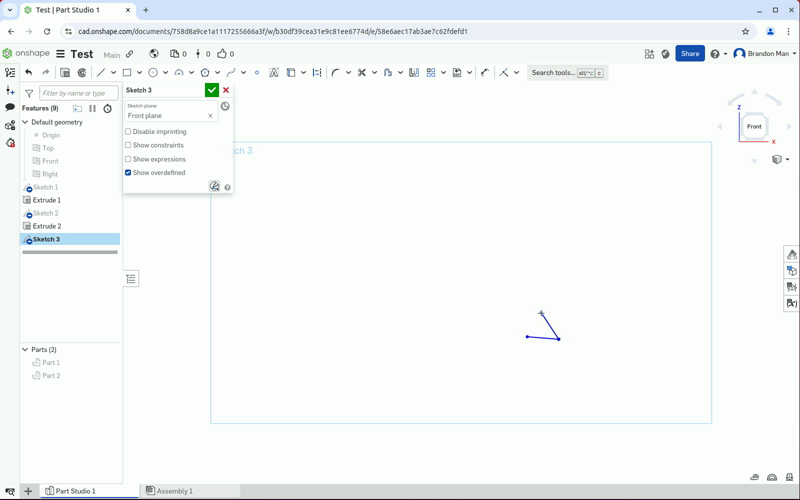
mouse_move(541, 312)
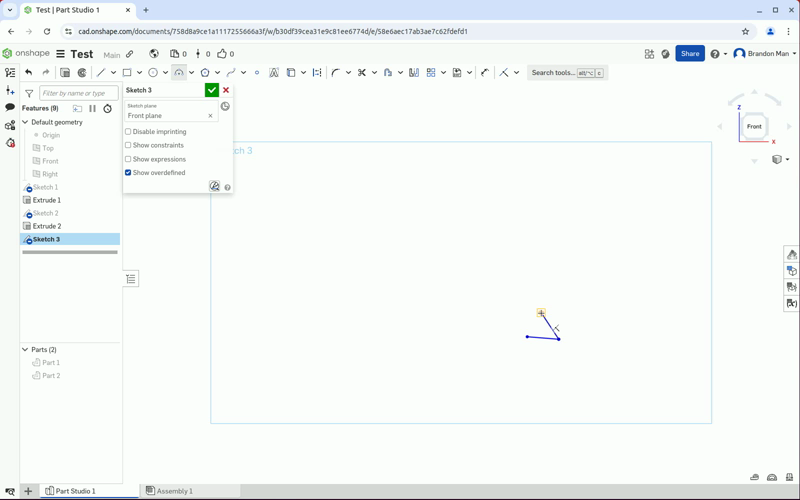
click(541, 312)
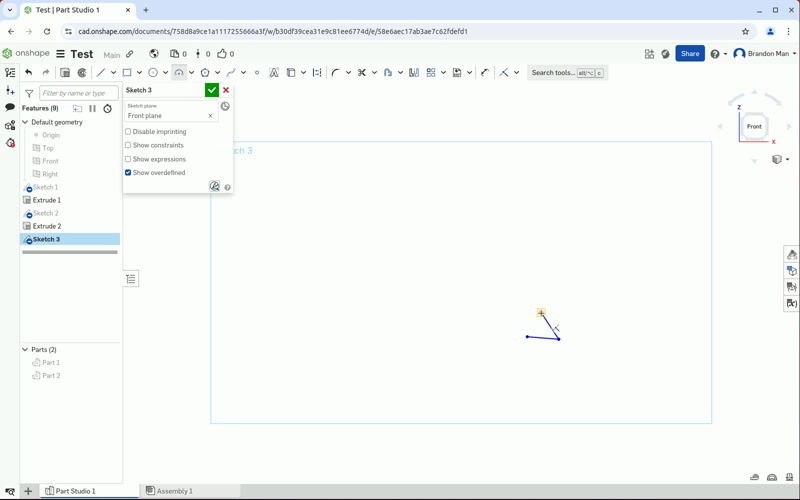
mouse_move(527, 336)
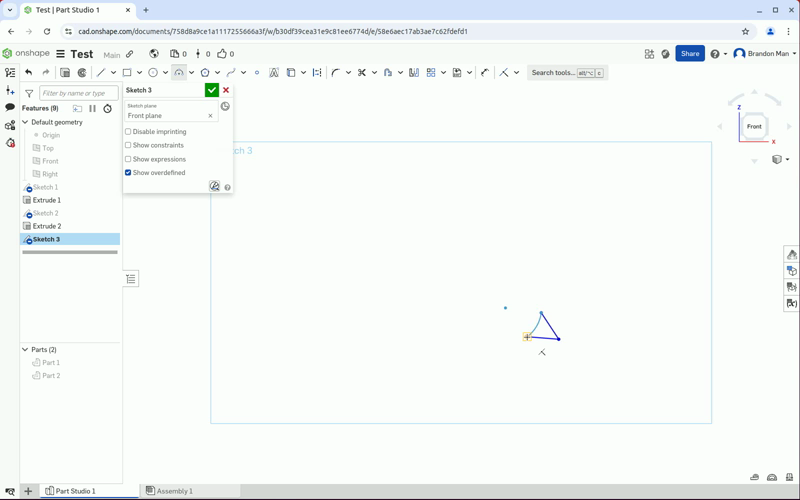
click(527, 336)
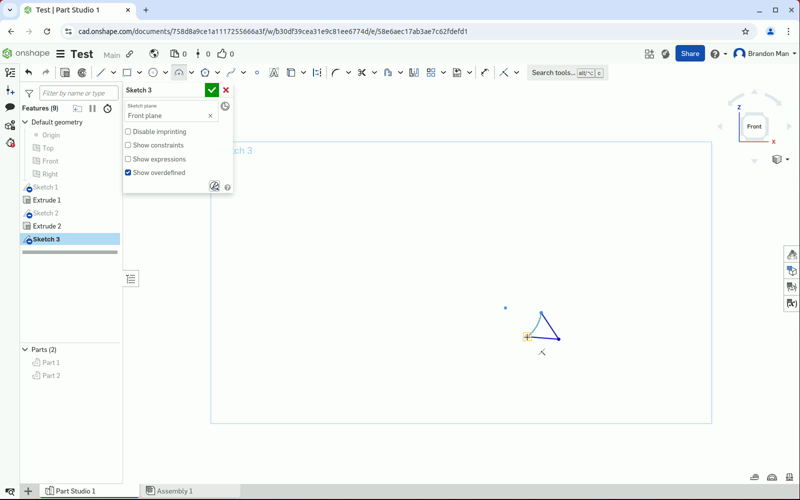
key_down(shift)
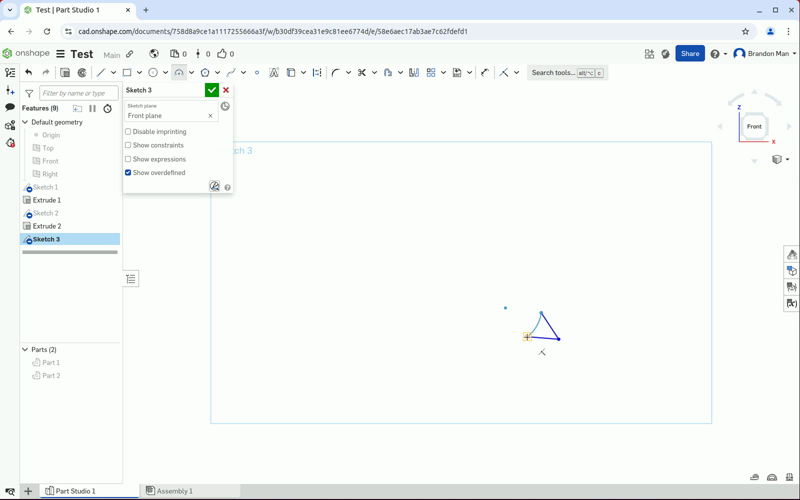
mouse_move(535, 325)
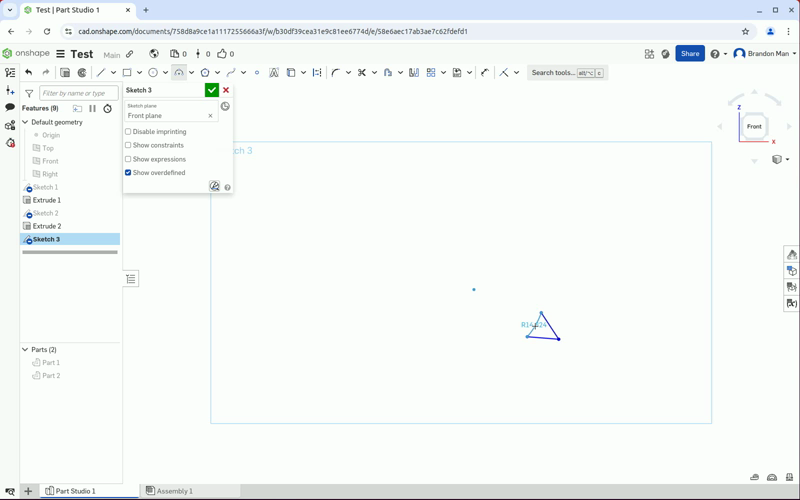
click(535, 325)
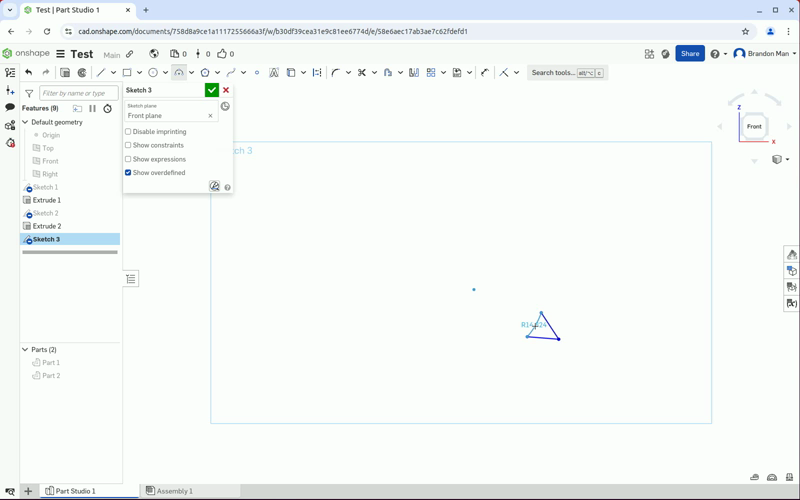
key_up(shift)
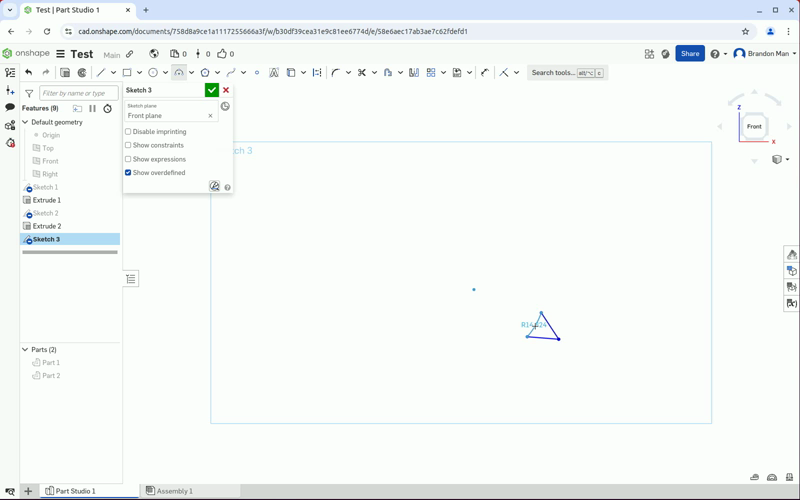
key(esc)
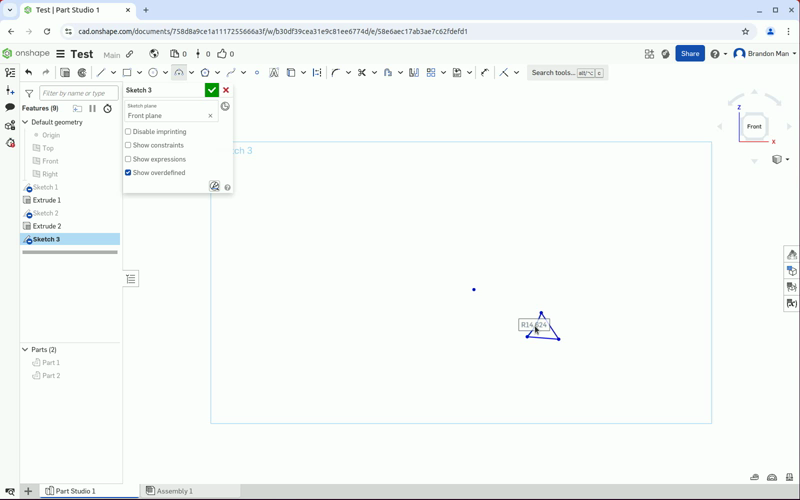
mouse_move(533, 329)
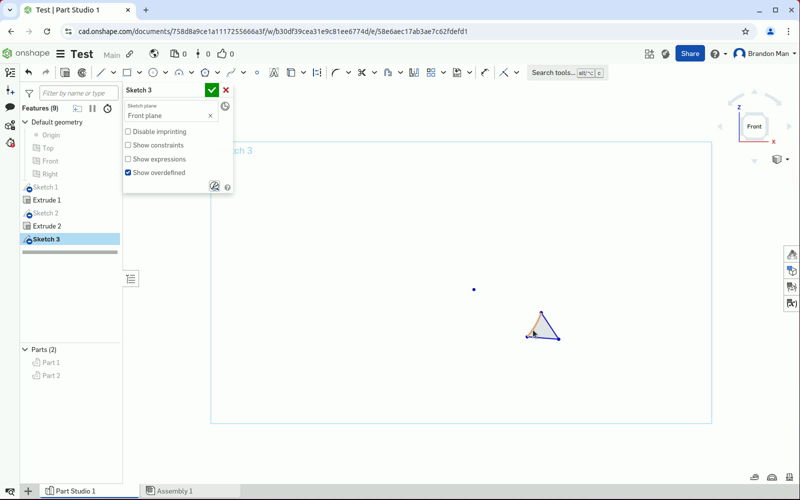
scroll(6)
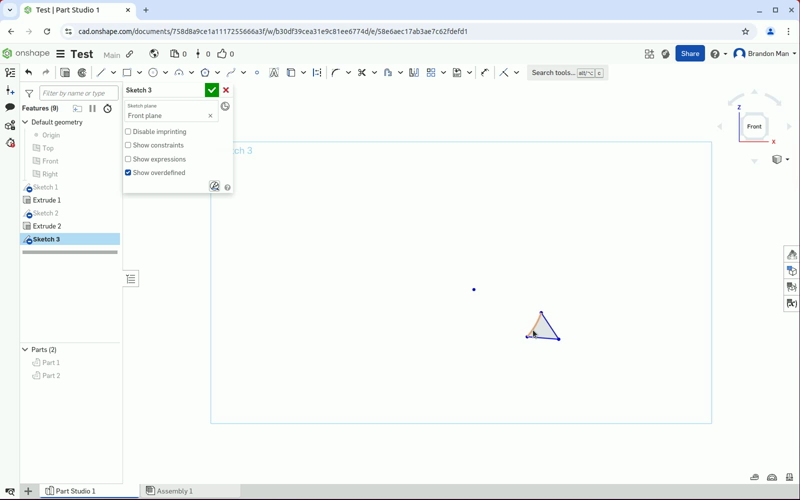
scroll(6)
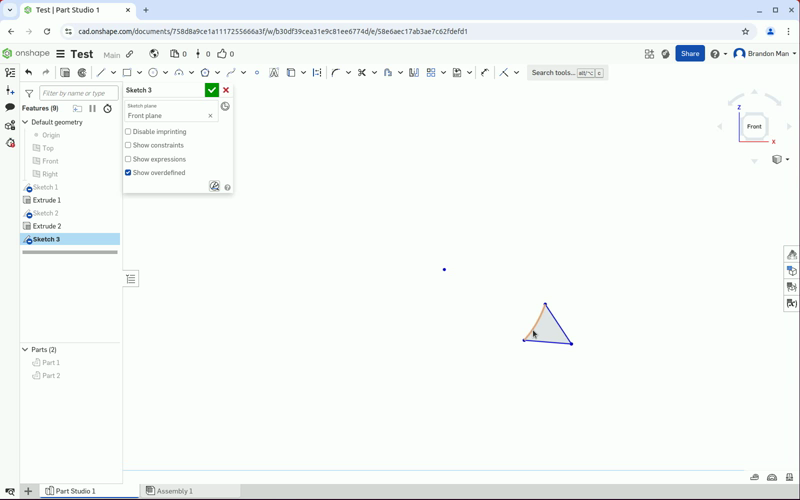
scroll(6)
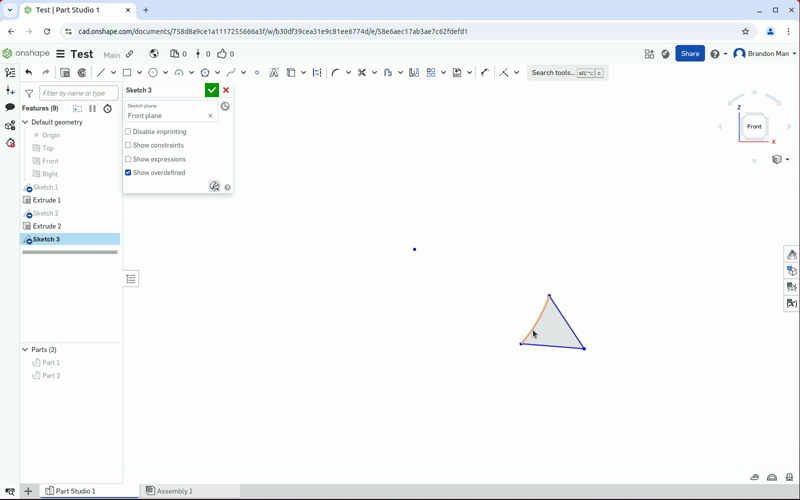
scroll(6)
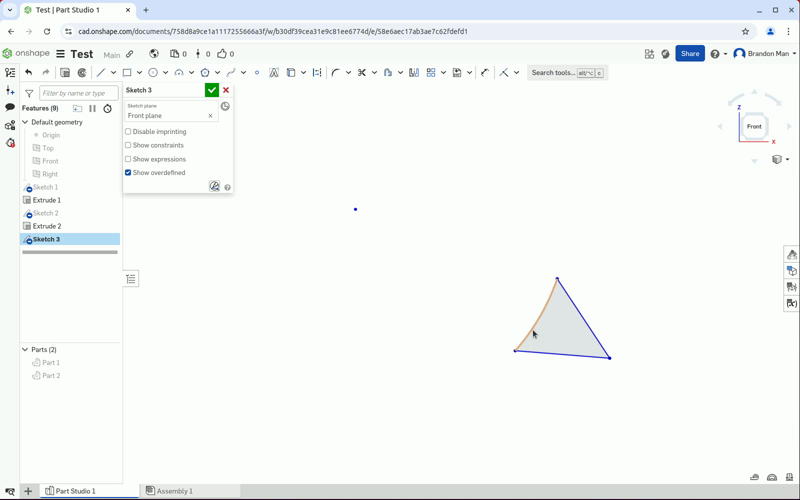
scroll(6)
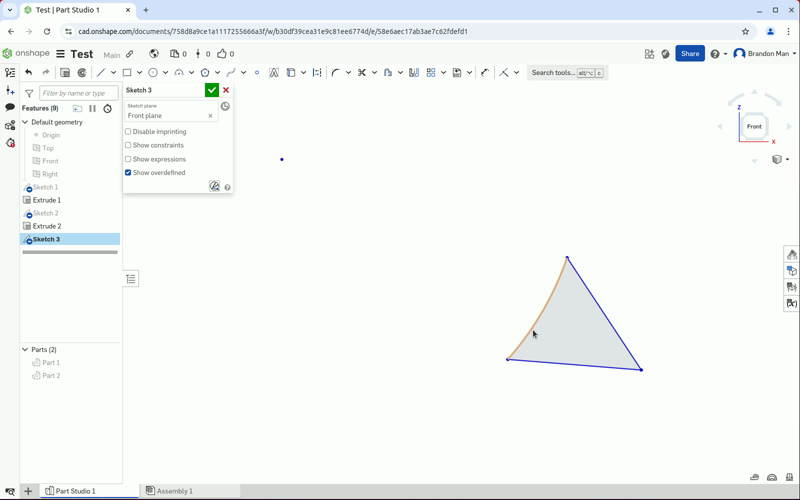
scroll(6)
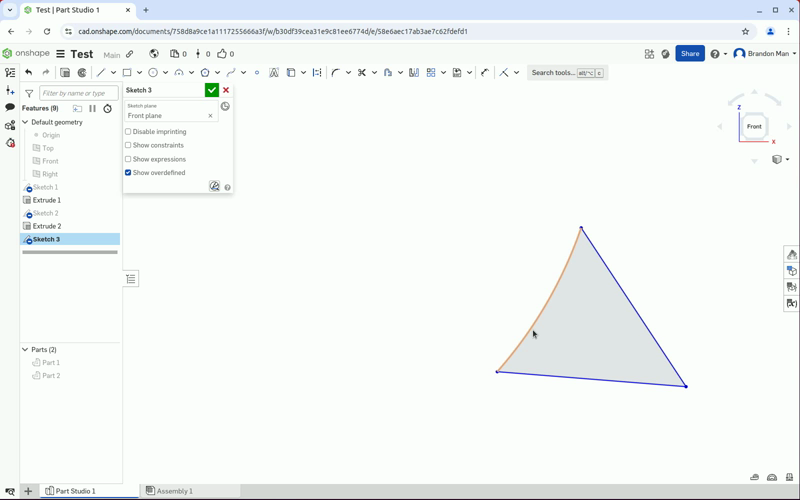
scroll(6)
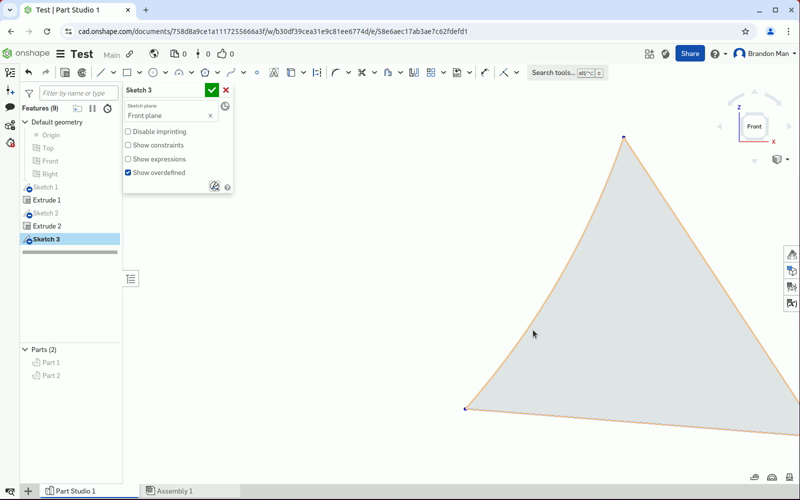
click(533, 329)
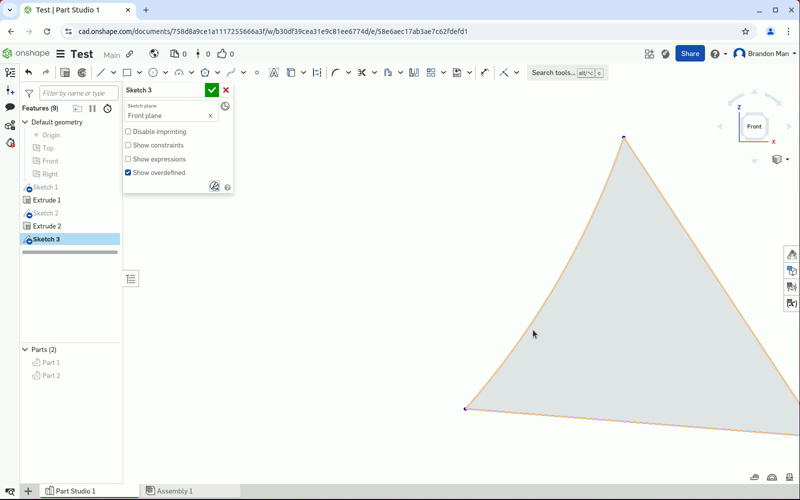
scroll(-6)
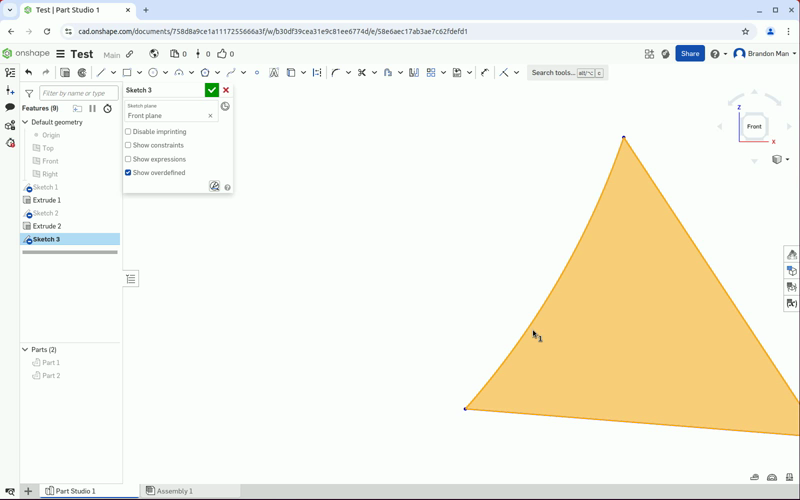
scroll(-6)
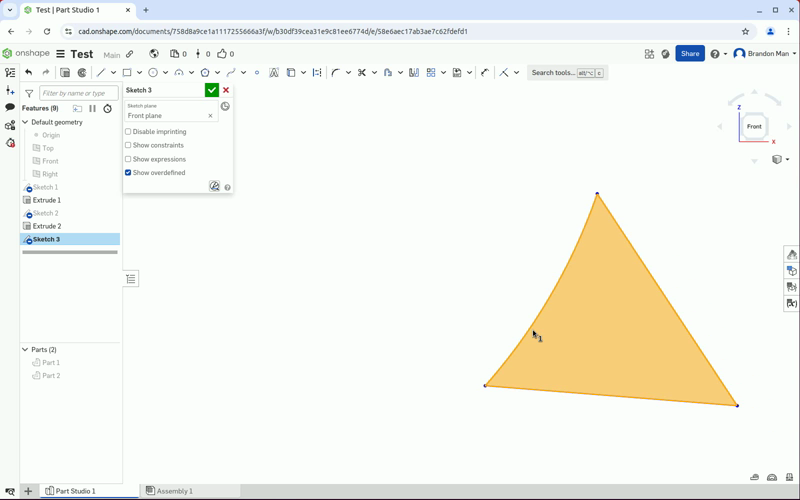
scroll(-6)
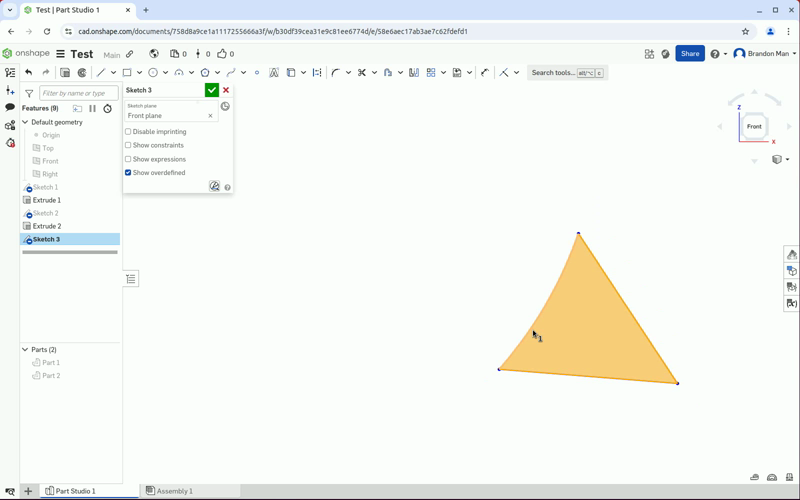
scroll(-6)
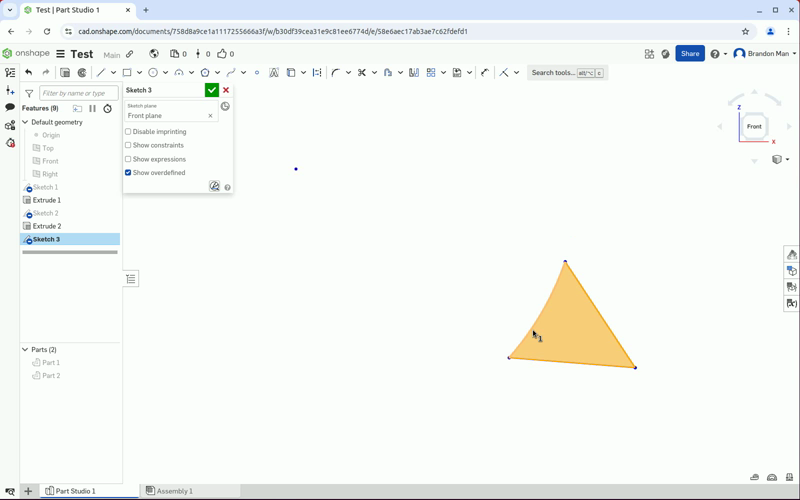
scroll(-6)
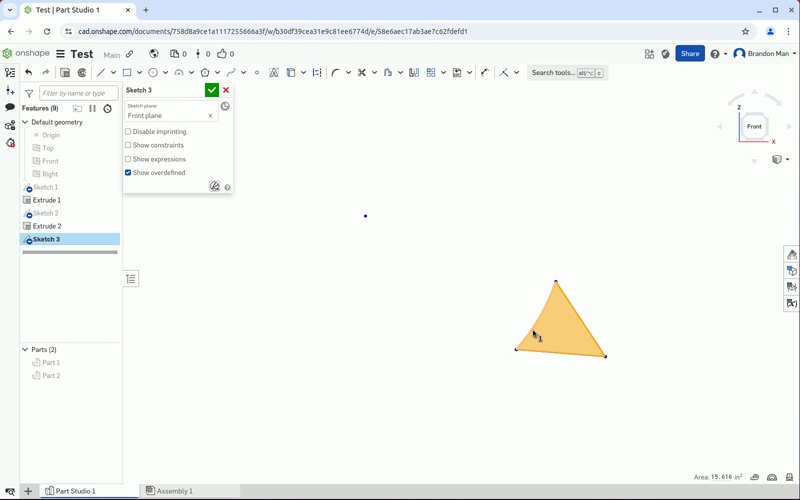
scroll(-6)
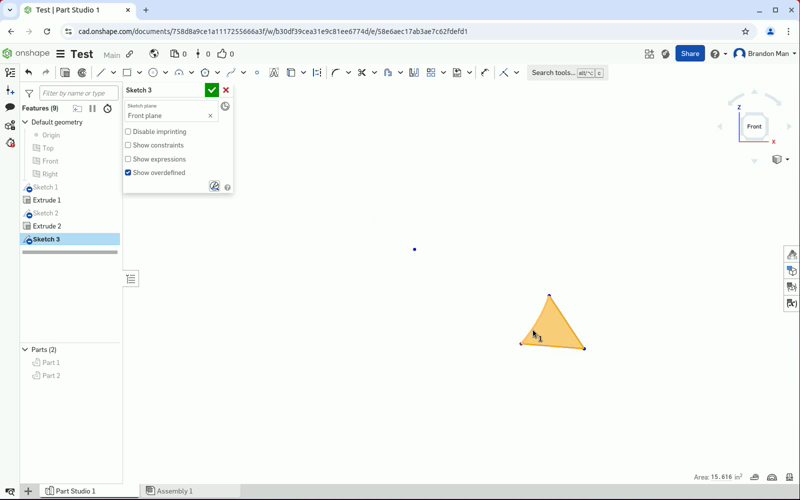
scroll(-6)
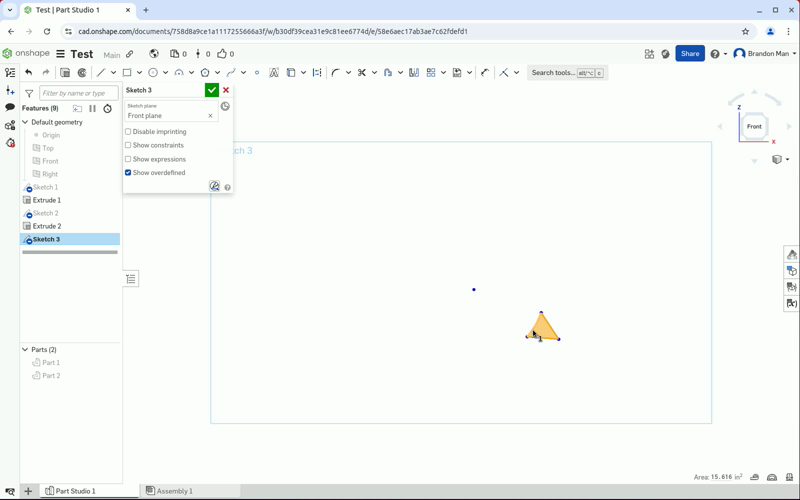
mouse_move(73, 352)
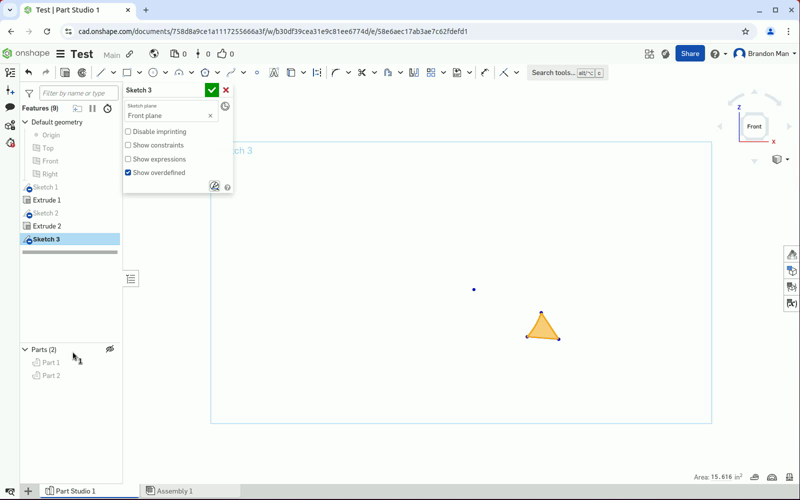
key(shift+y)
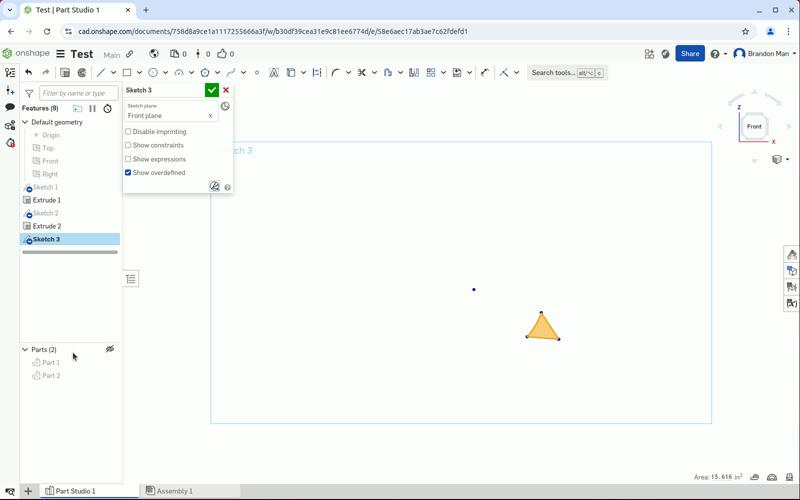
key(shift+e)
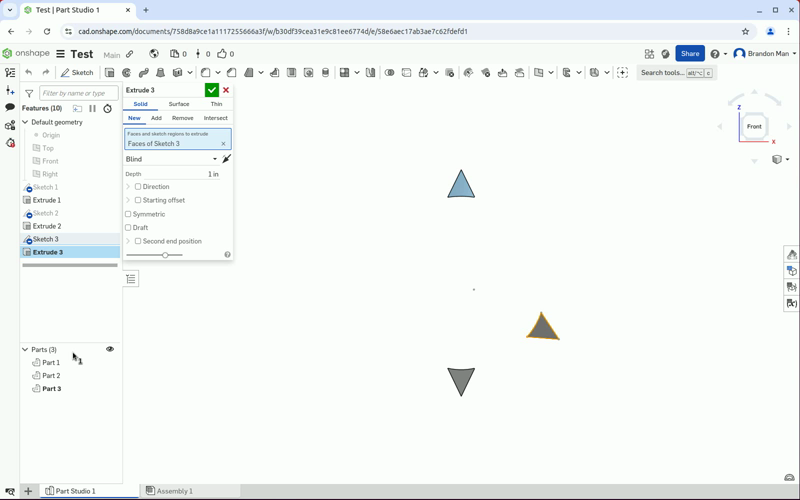
mouse_move(143, 106)
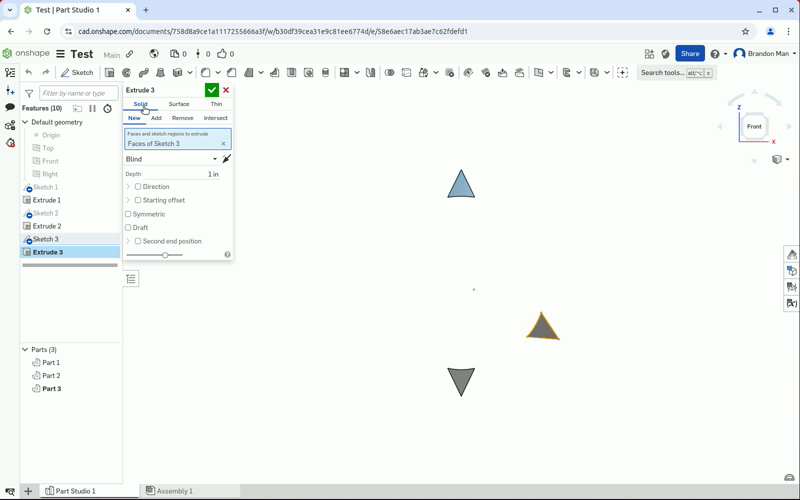
click(143, 106)
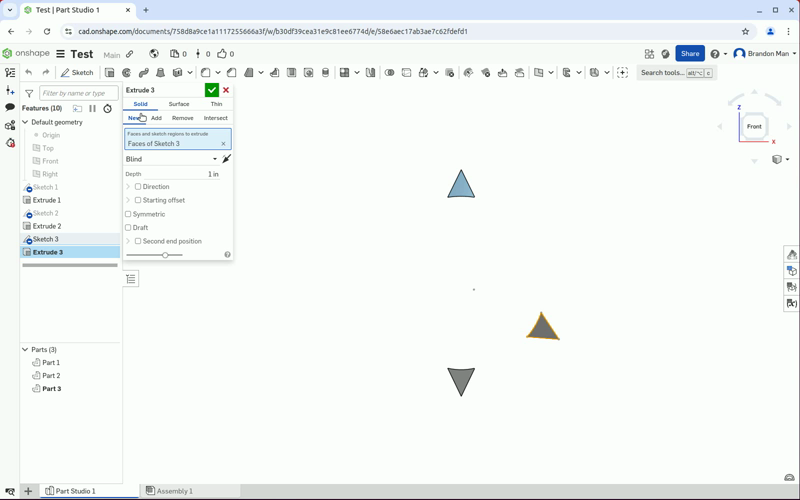
mouse_move(137, 120)
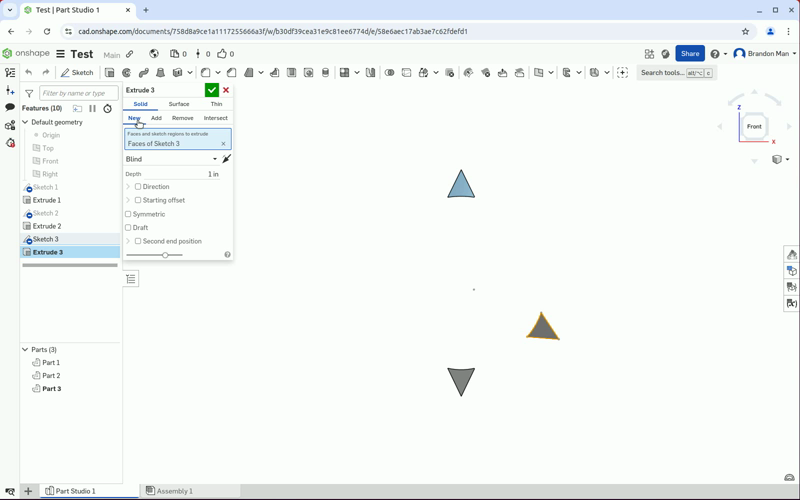
click(137, 120)
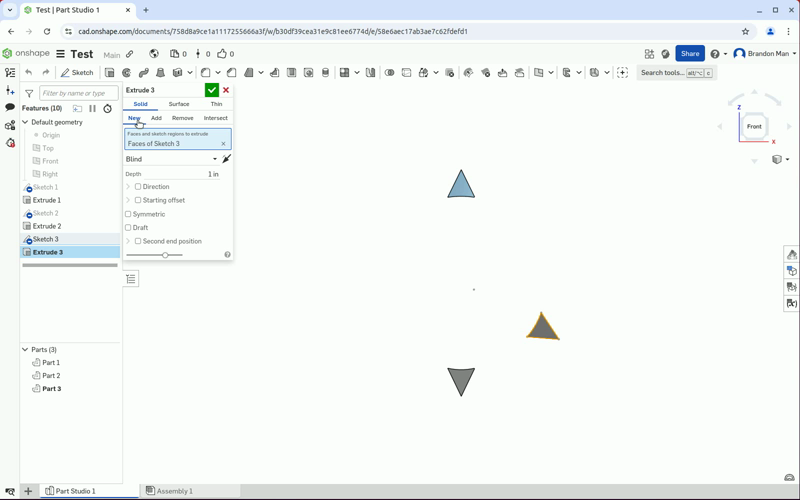
key(tab, 4)
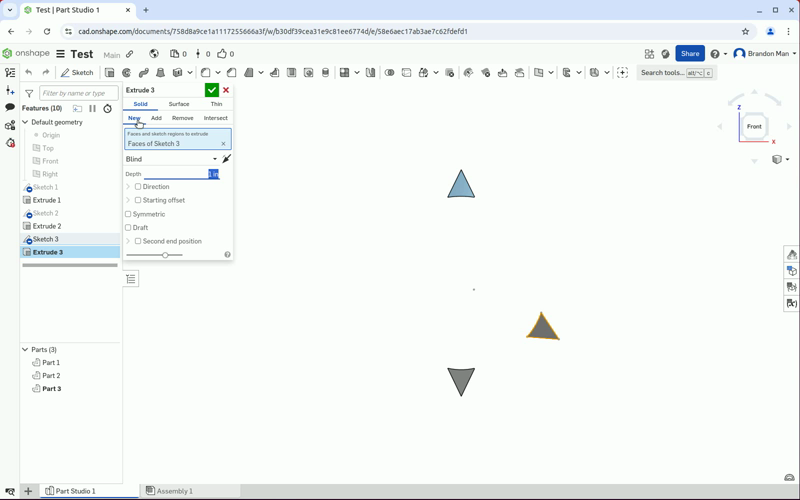
text(13.48)
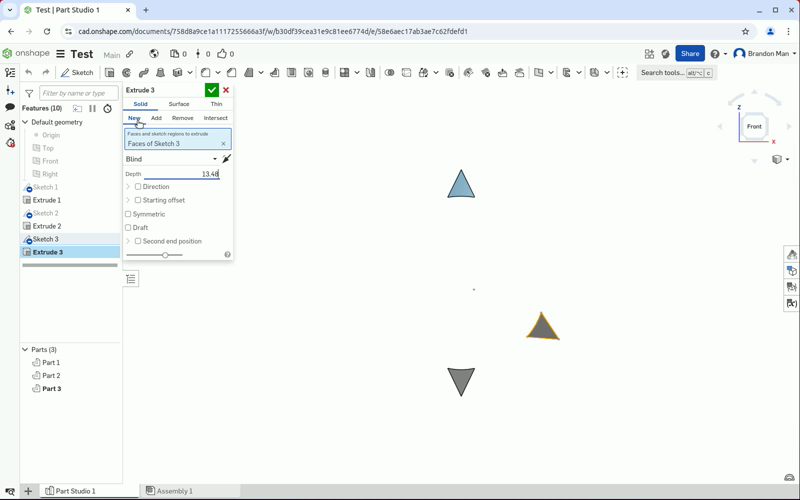
key(enter)
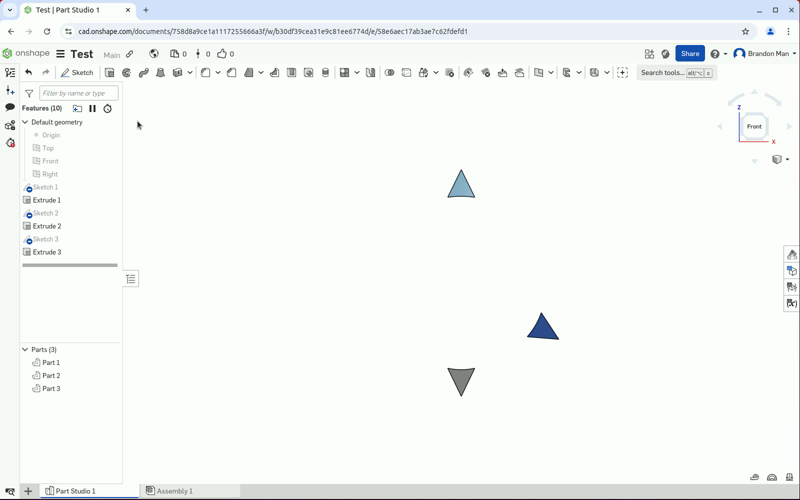
key(shift+h)
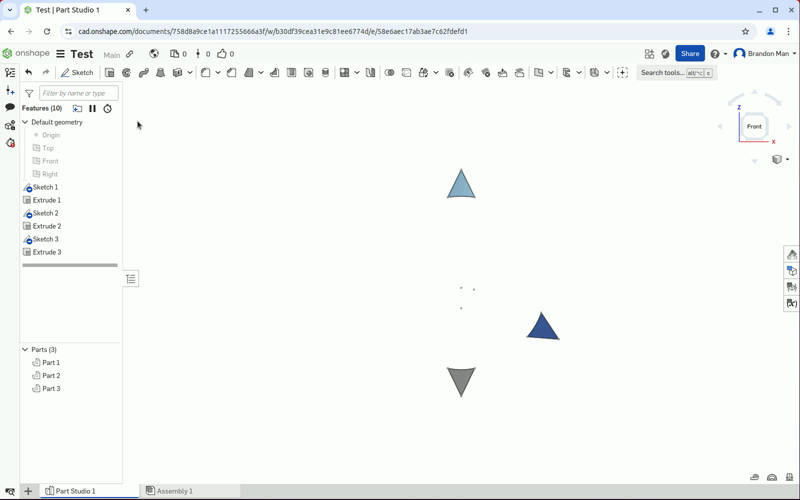
key(shift+h)
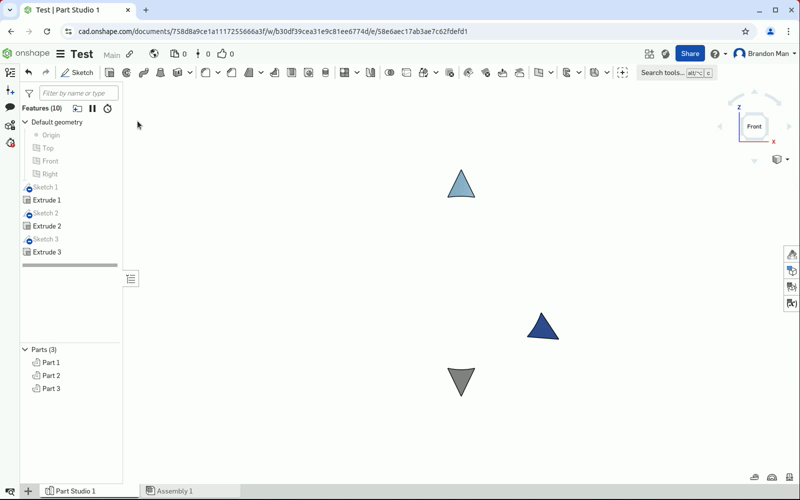
mouse_move(73, 189)
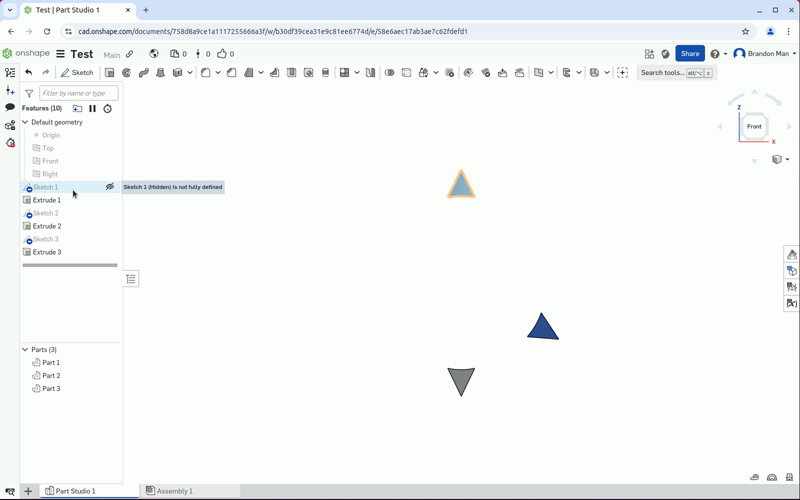
click(73, 189)
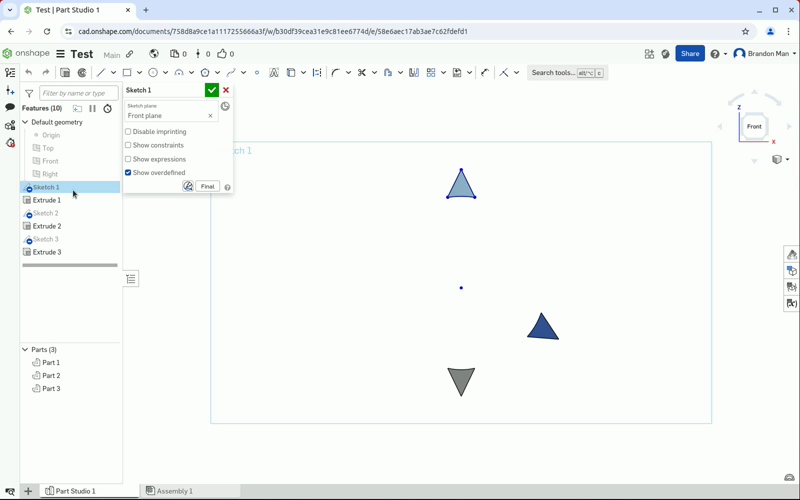
mouse_move(229, 92)
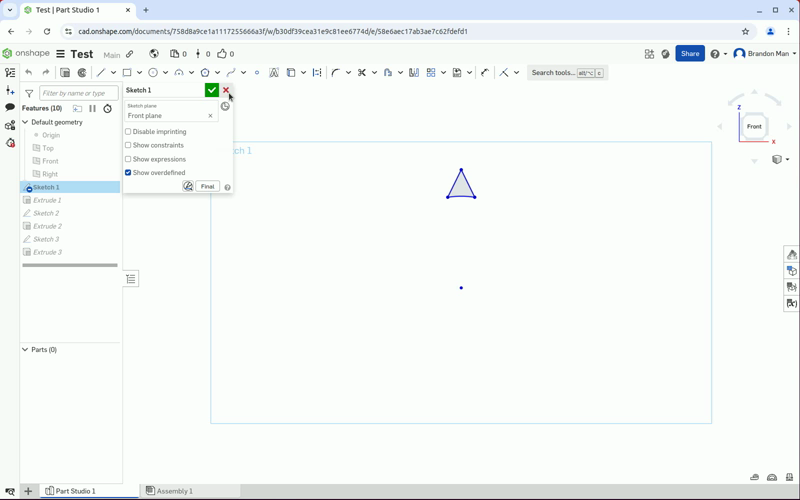
click(229, 92)
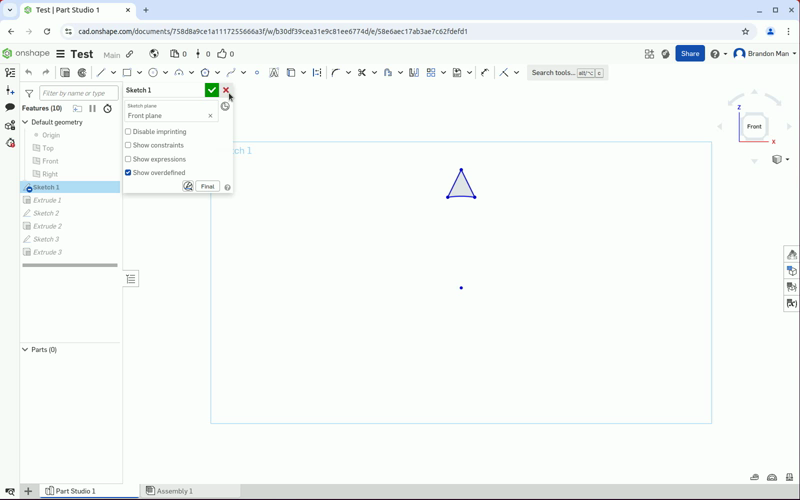
key(shift+s)
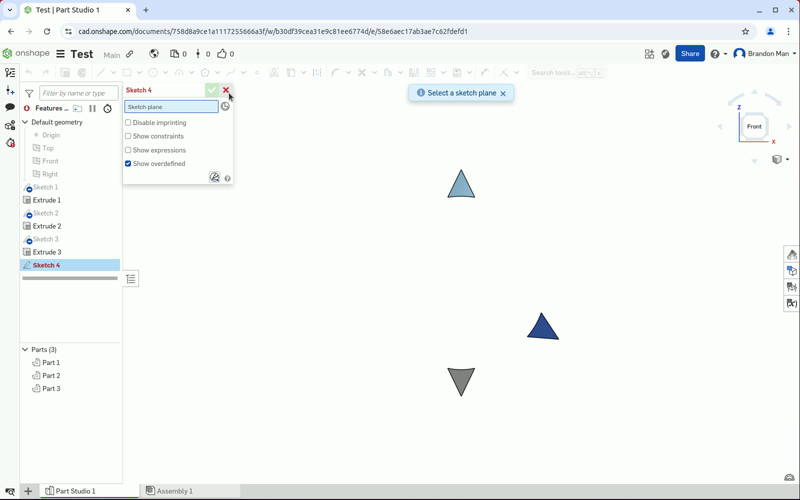
mouse_move(73, 163)
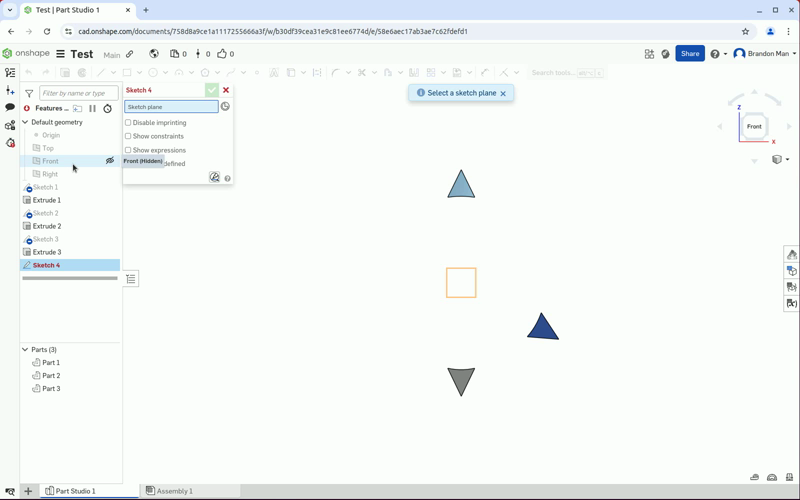
click(73, 163)
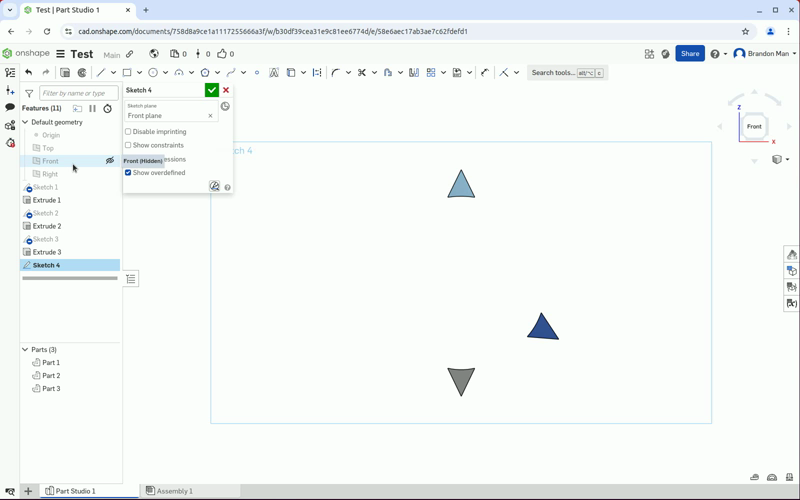
mouse_move(73, 352)
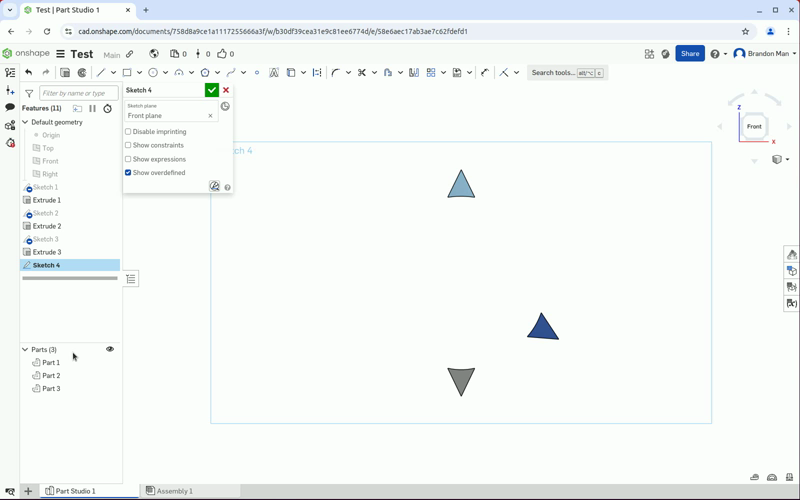
key(y)
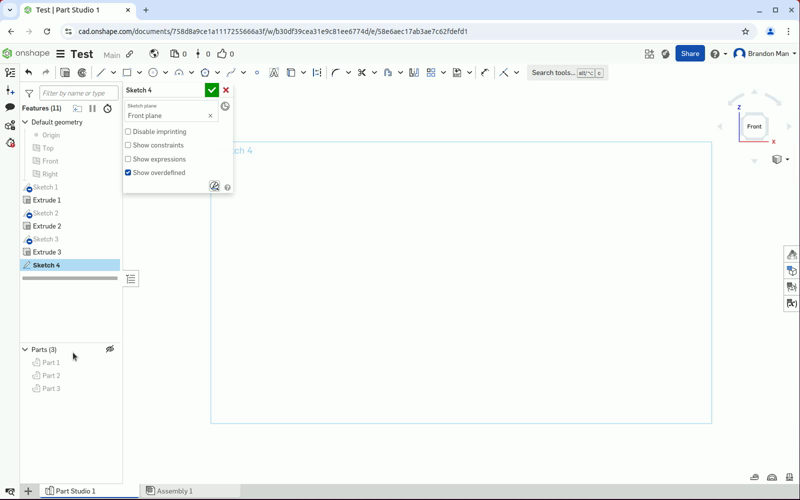
key(a)
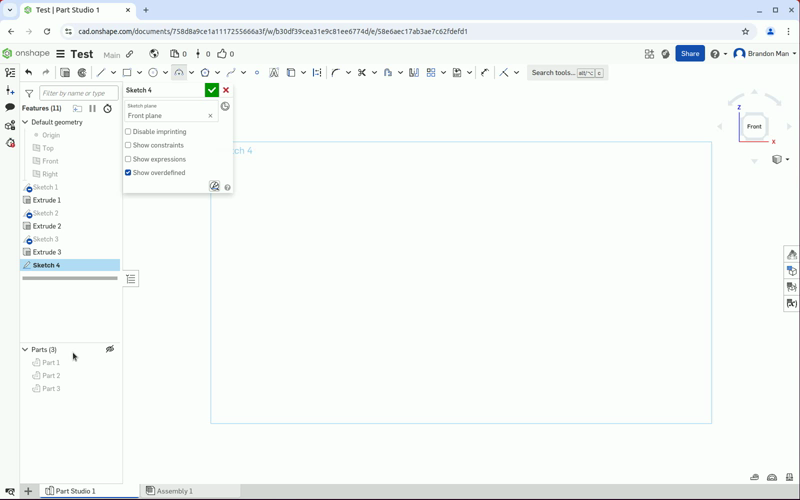
key_down(shift)
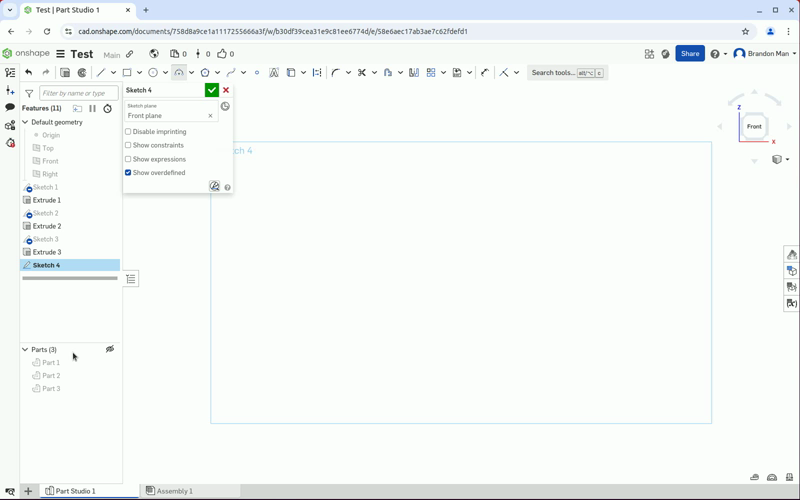
mouse_move(527, 228)
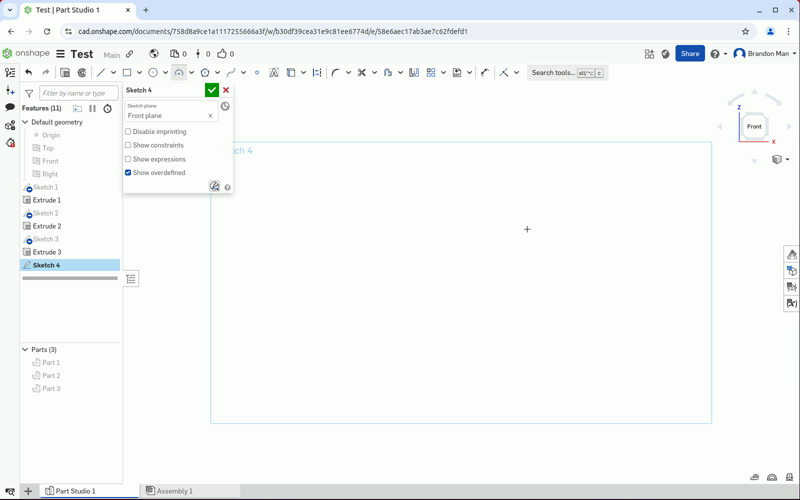
click(527, 228)
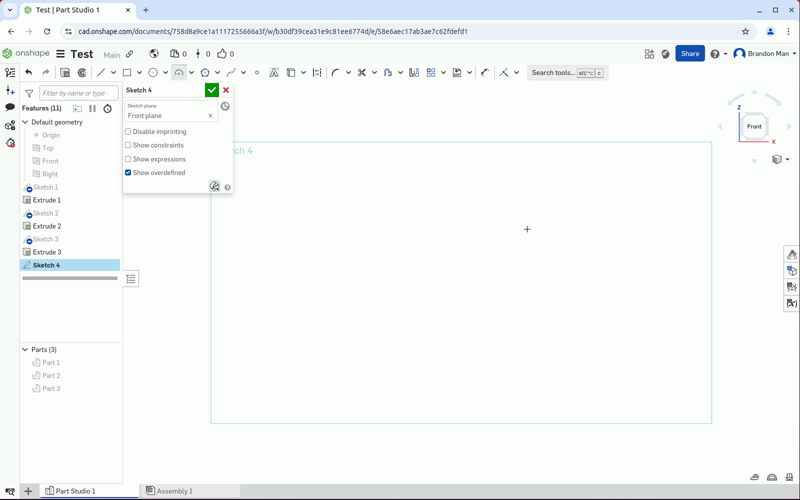
key_up(shift)
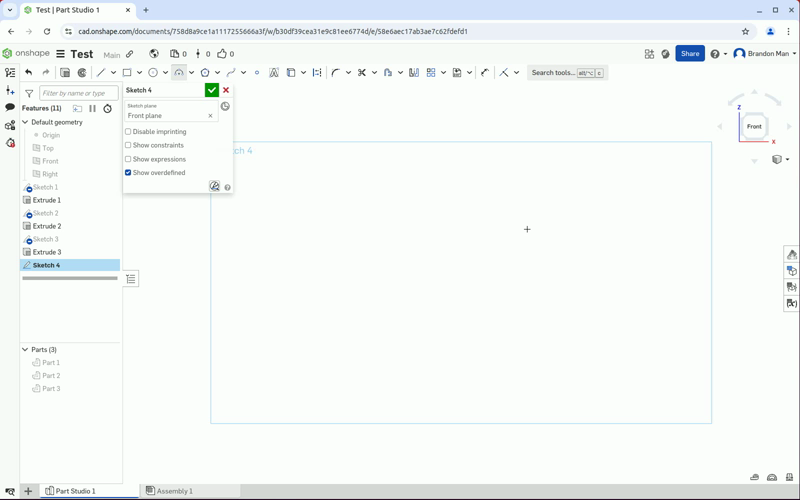
key_down(shift)
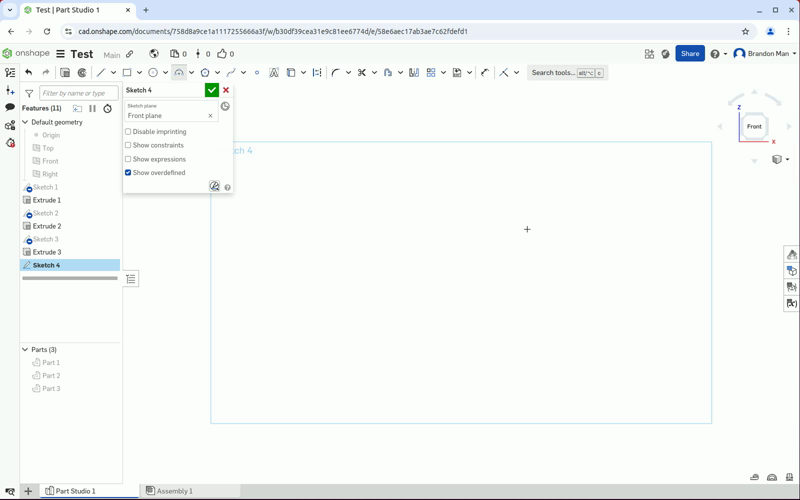
mouse_move(541, 252)
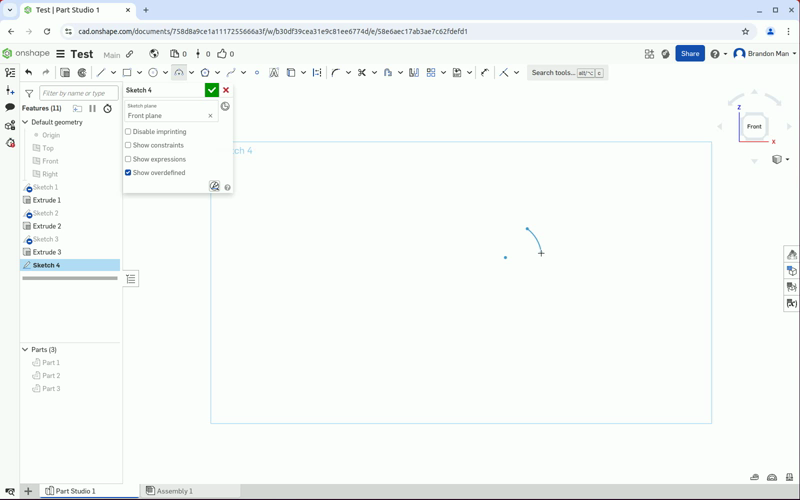
click(541, 252)
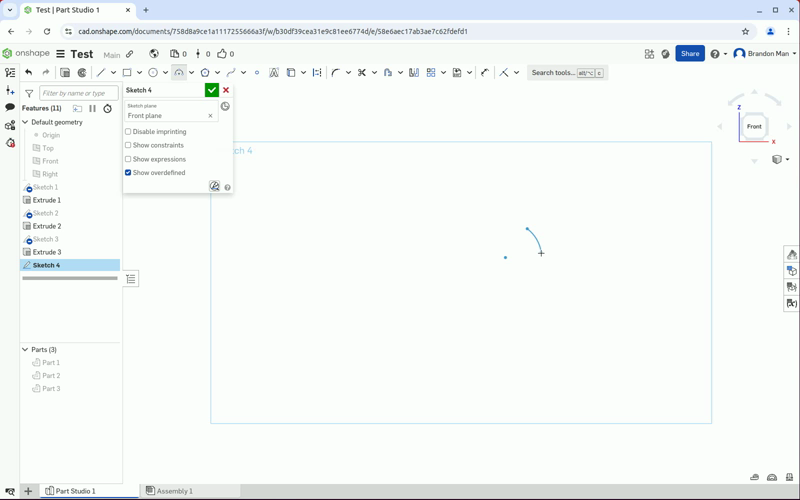
mouse_move(535, 240)
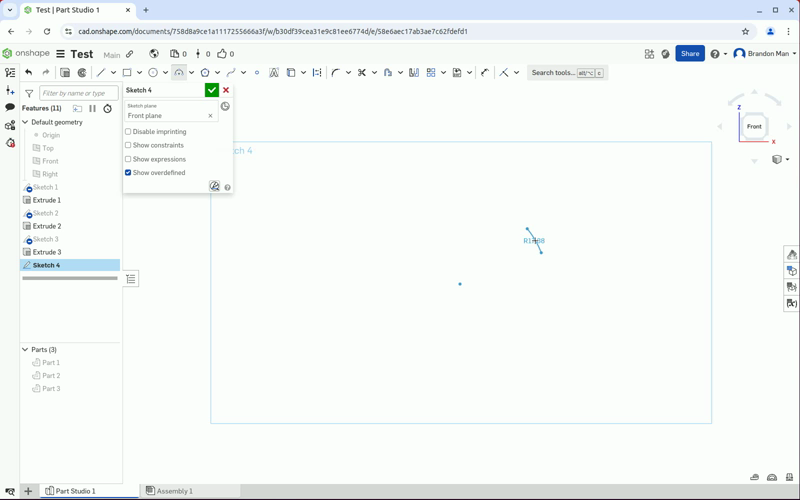
click(535, 240)
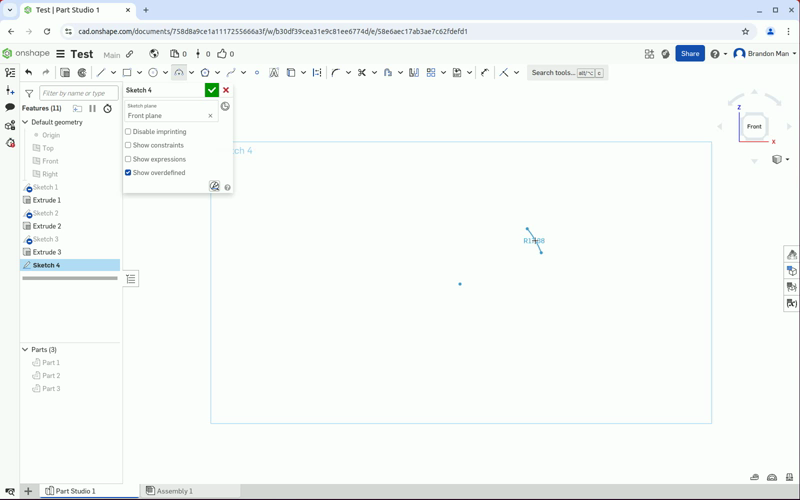
key_up(shift)
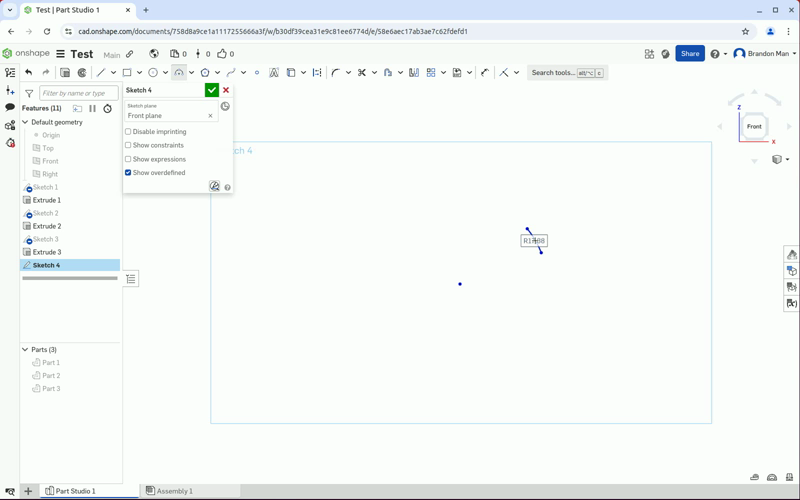
key(esc)
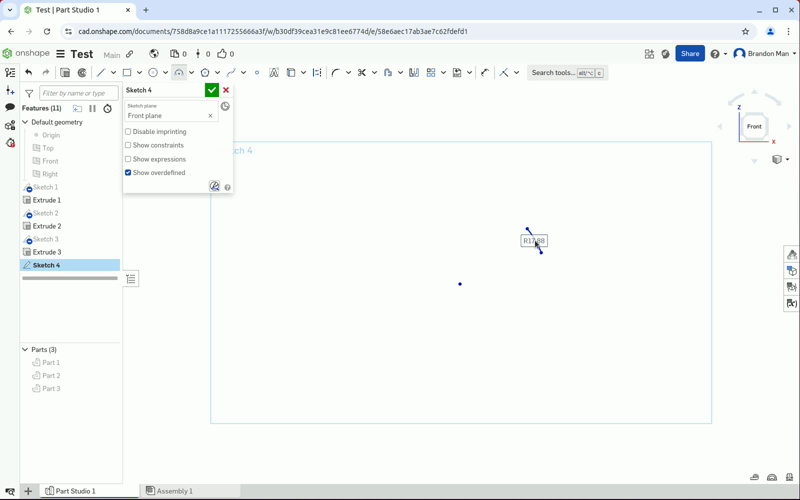
key(l)
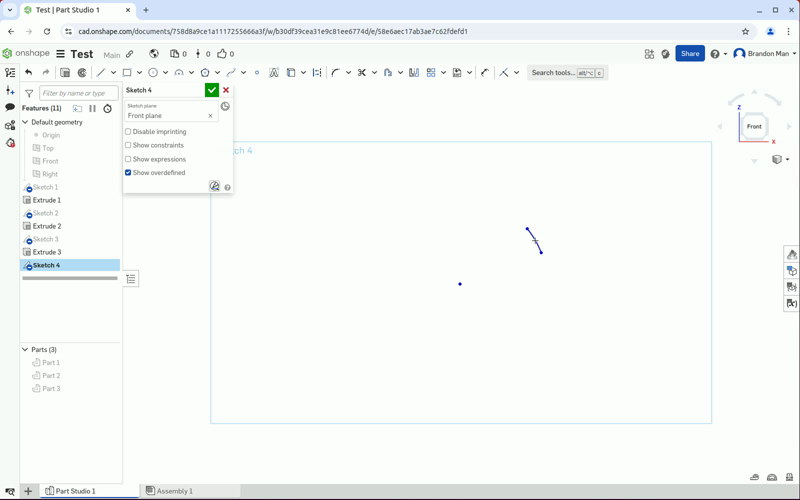
mouse_move(541, 252)
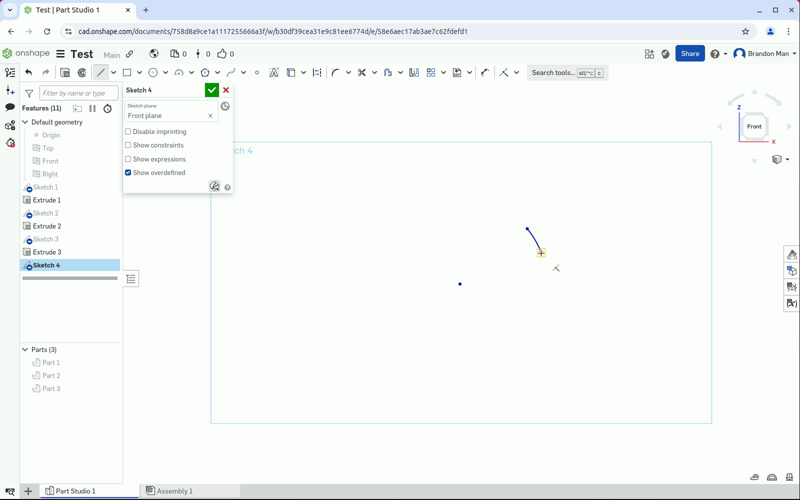
click(541, 252)
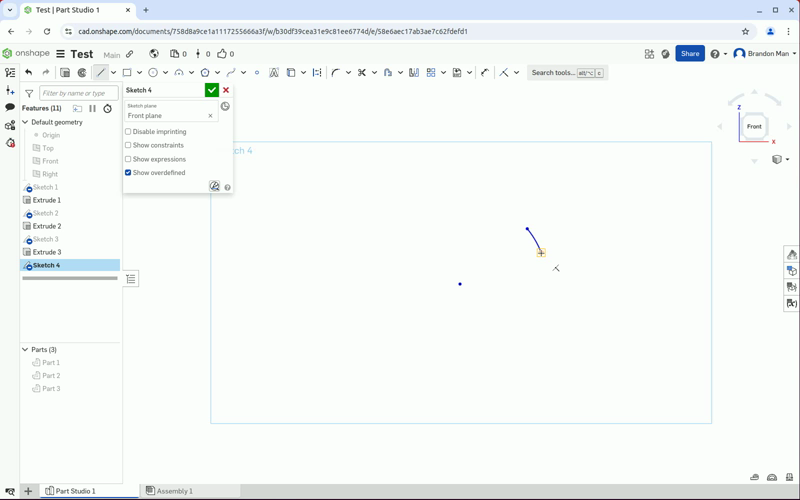
key_down(shift)
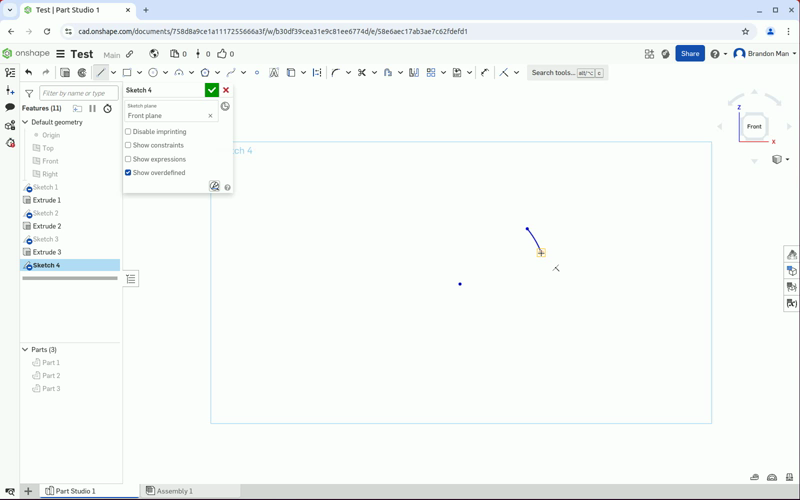
mouse_move(571, 252)
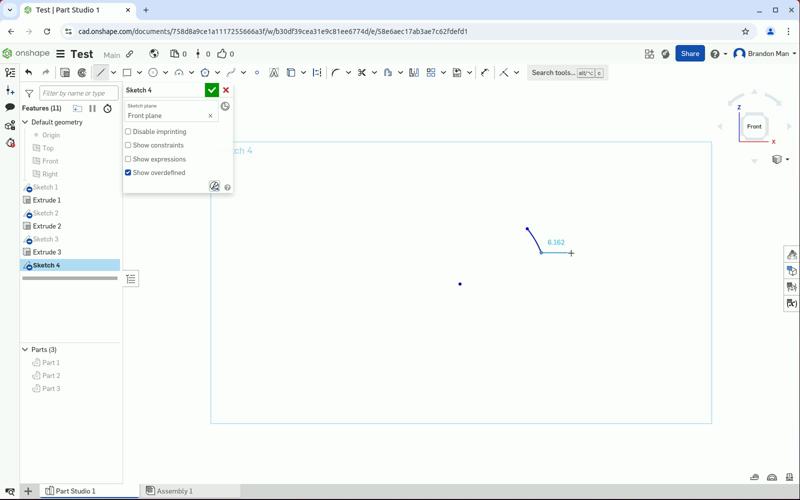
mouse_move(558, 226)
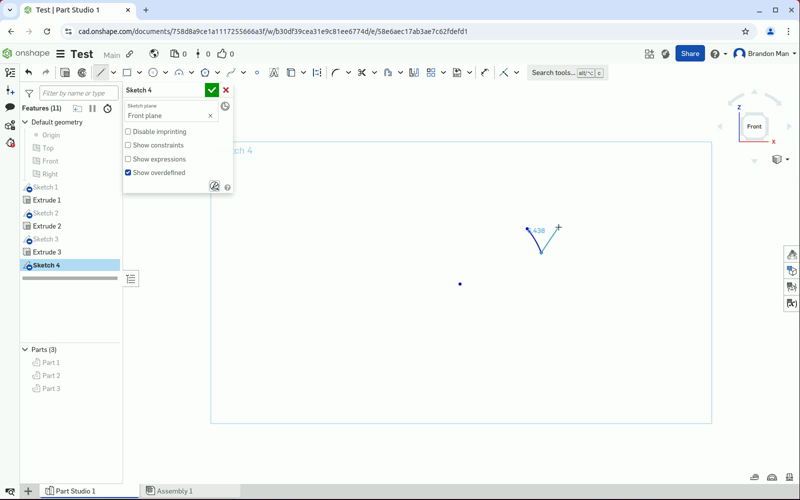
click(558, 226)
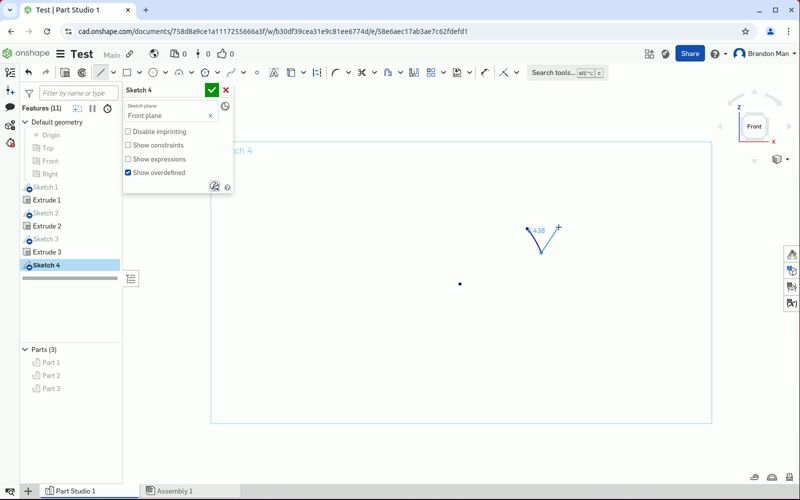
key_up(shift)
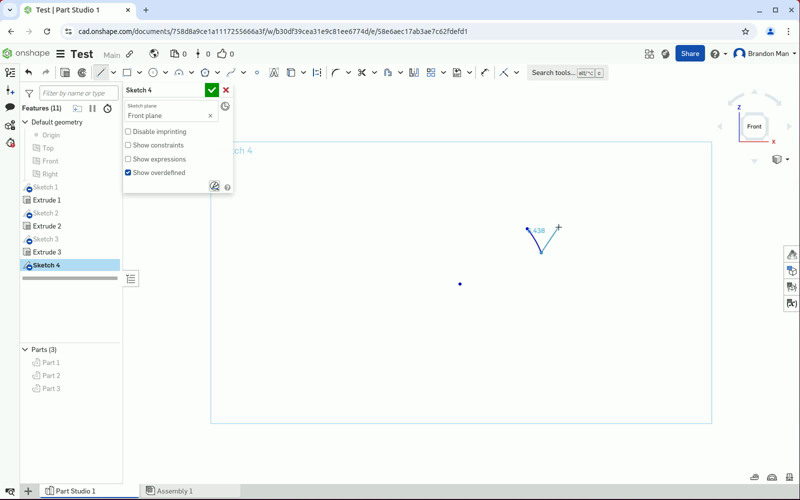
mouse_move(588, 226)
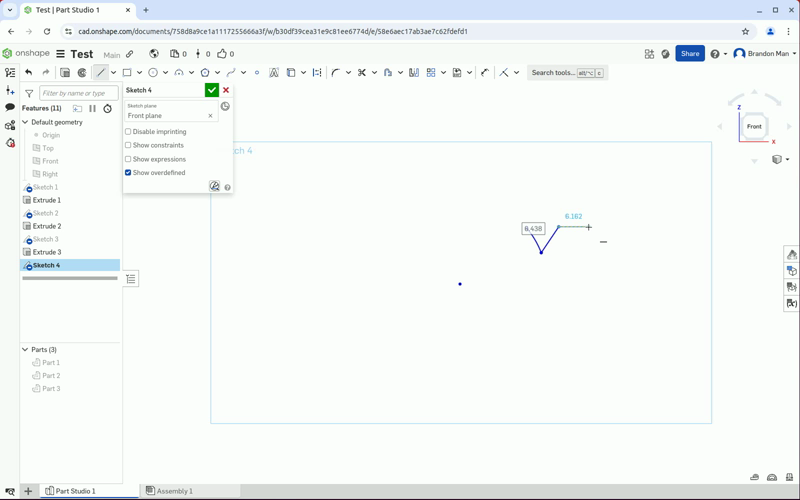
key_down(shift)
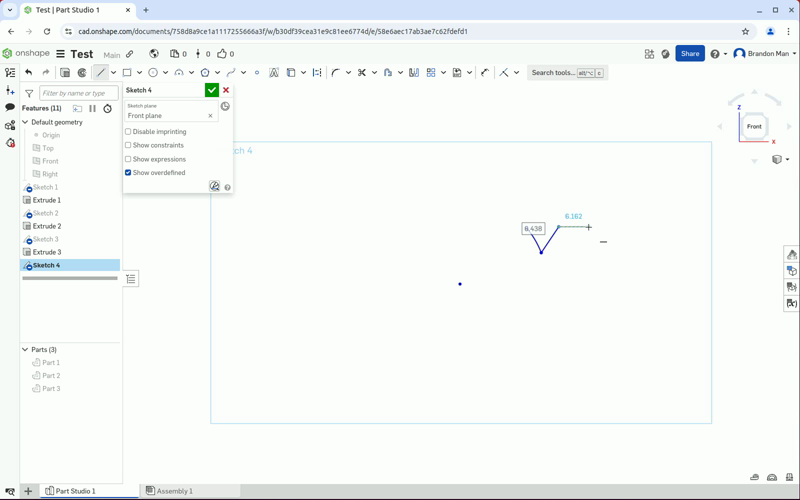
mouse_move(527, 228)
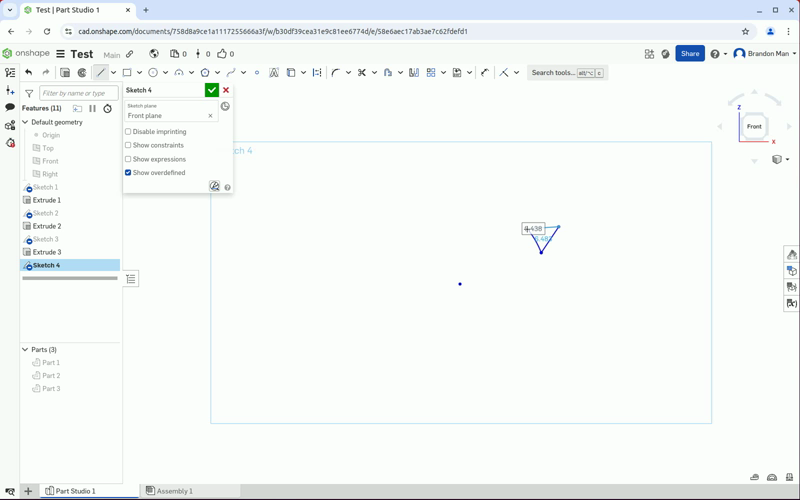
key_up(shift)
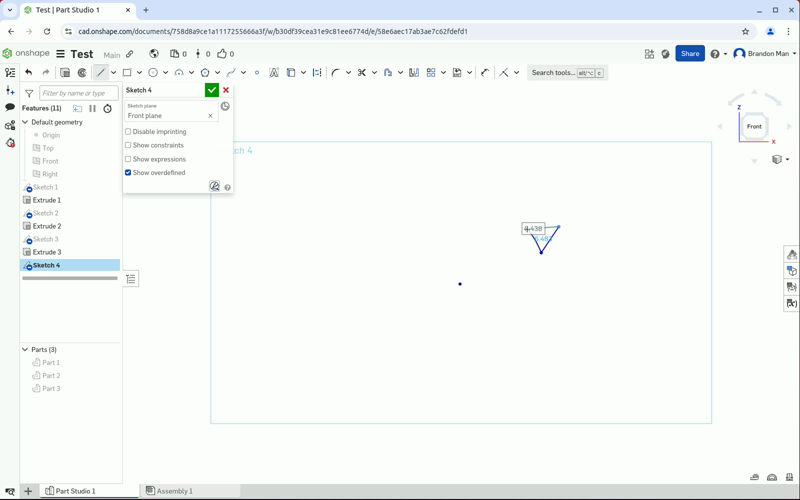
click(527, 228)
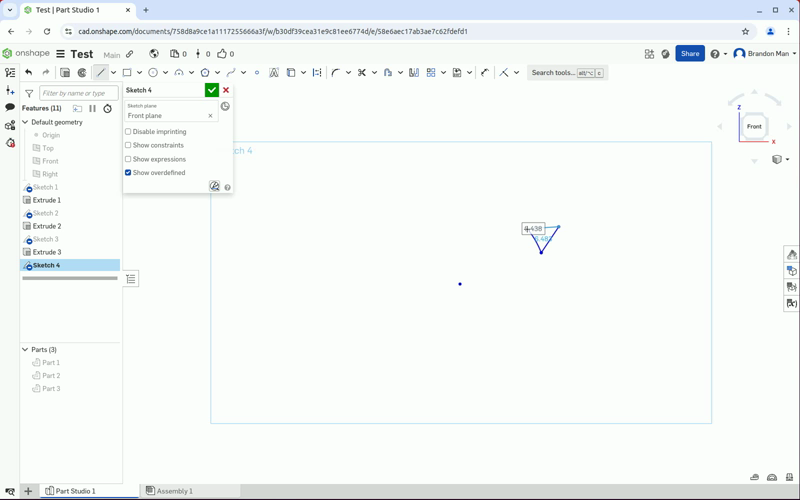
key(esc)
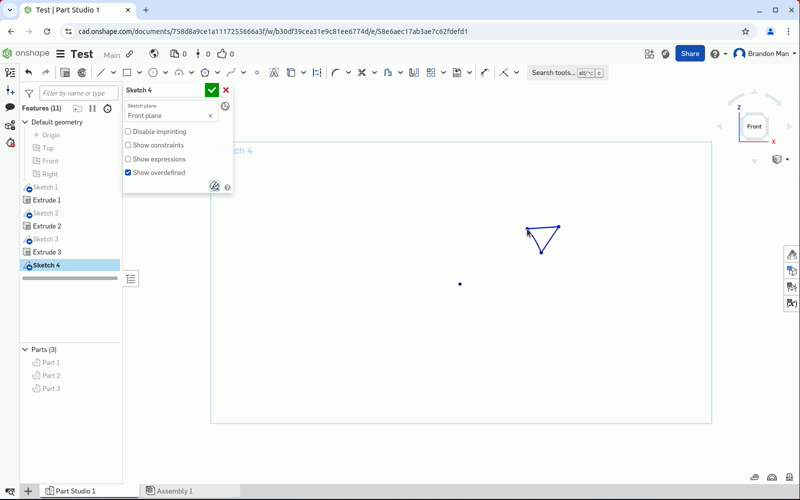
mouse_move(545, 238)
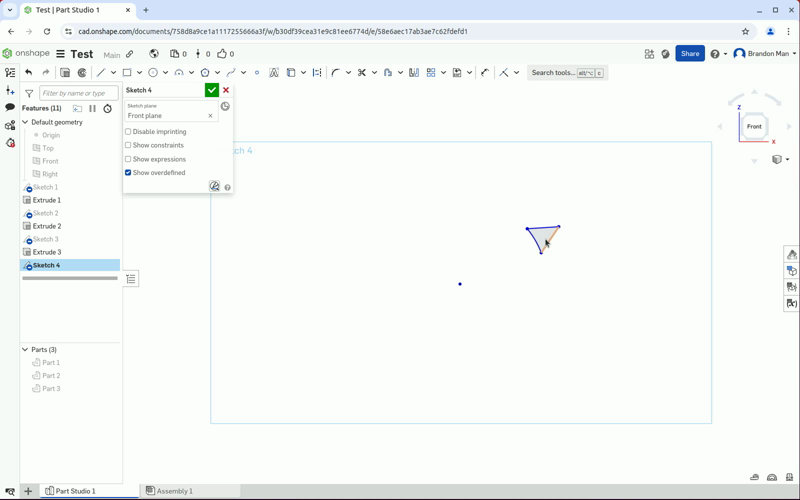
scroll(6)
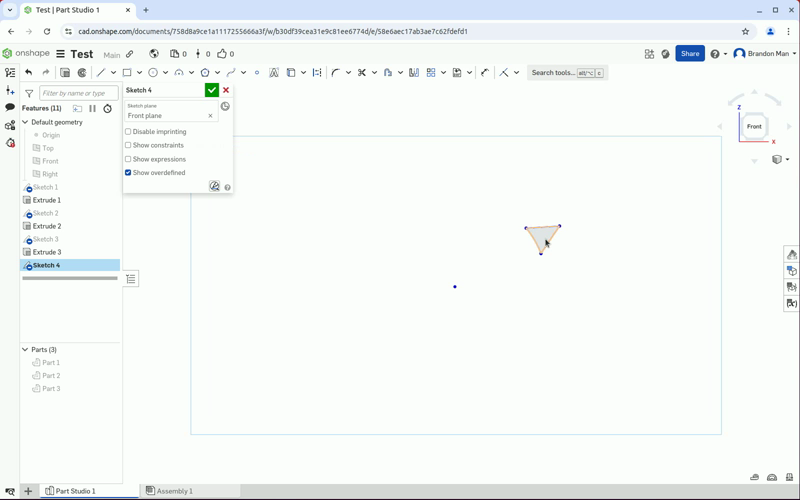
scroll(6)
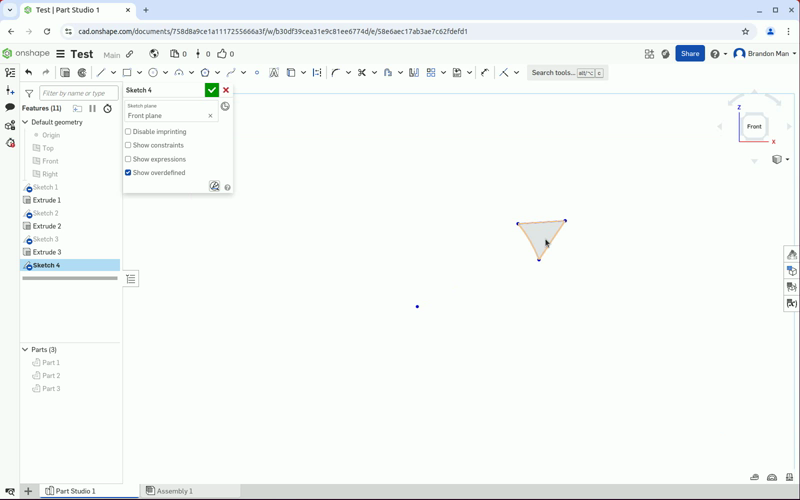
scroll(6)
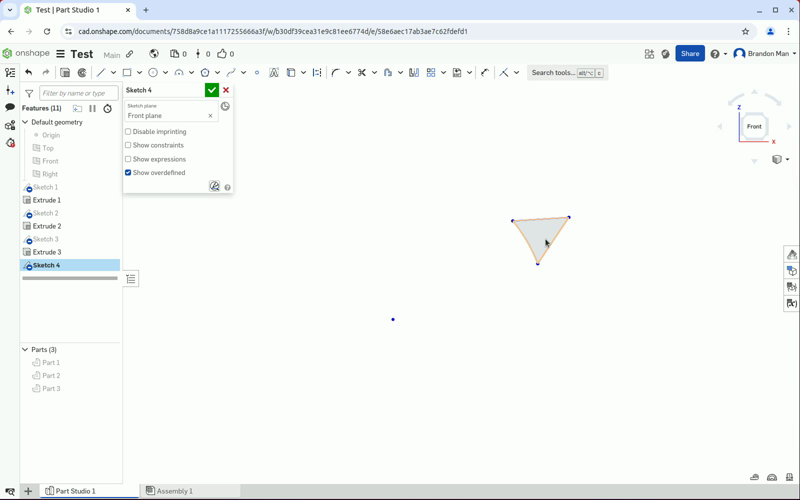
scroll(6)
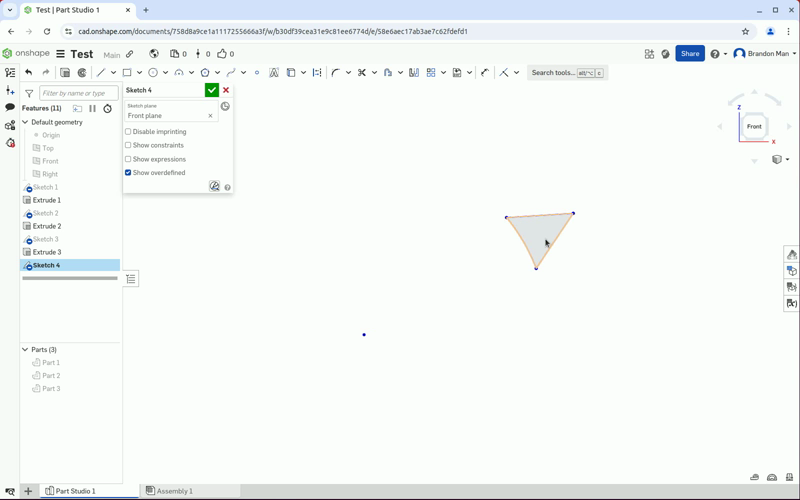
scroll(6)
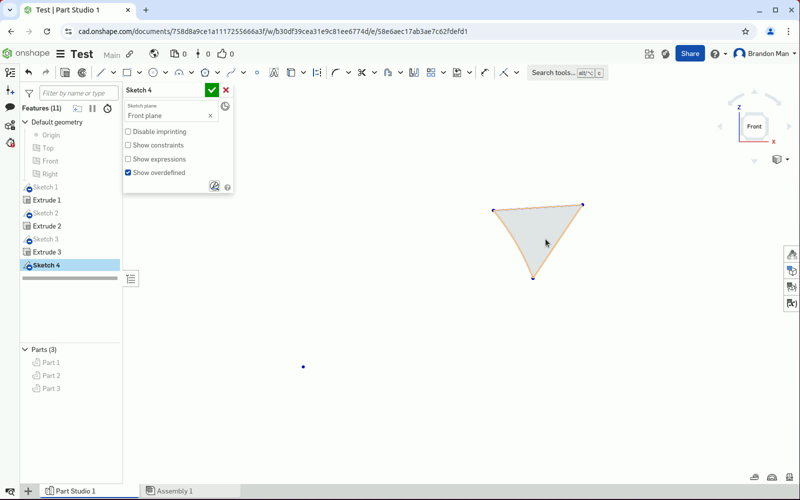
scroll(6)
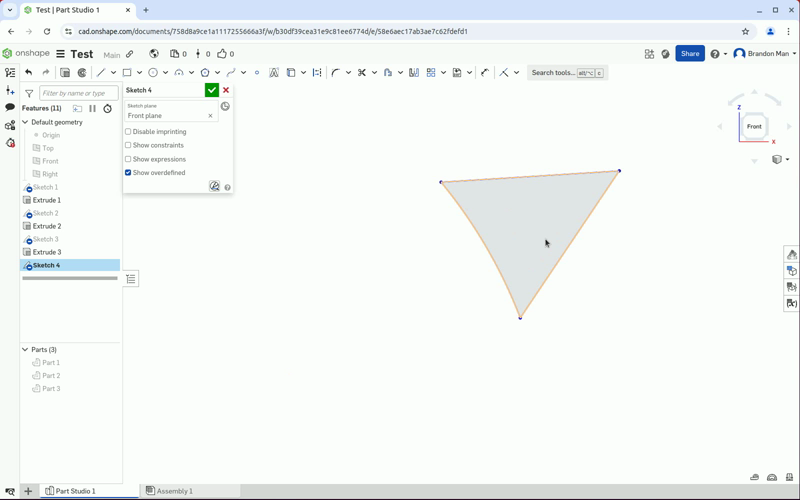
scroll(6)
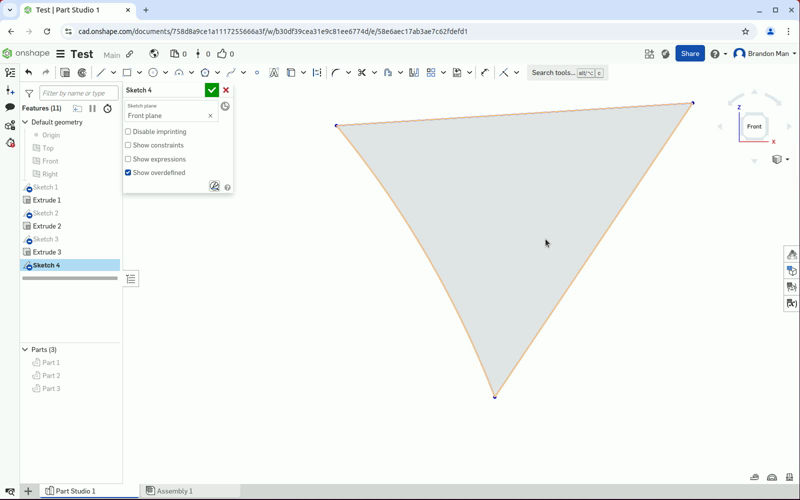
click(545, 238)
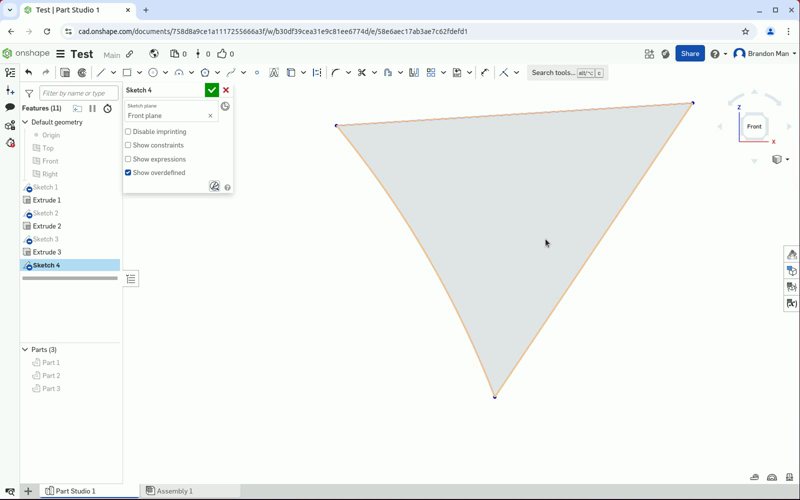
scroll(-6)
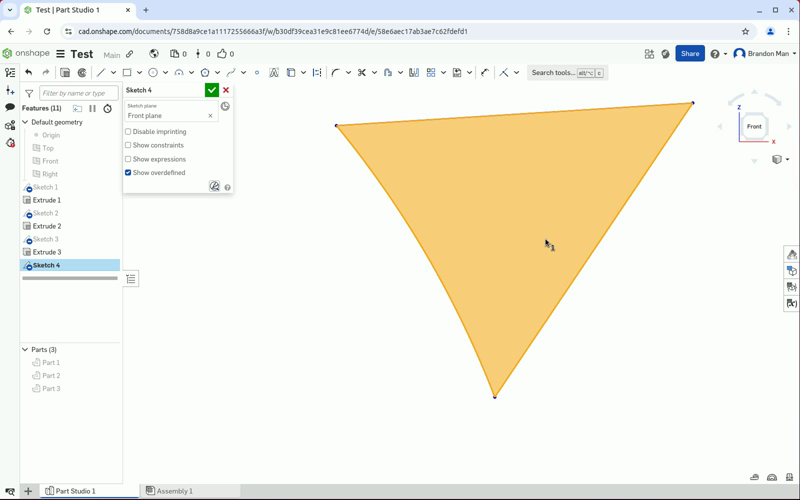
scroll(-6)
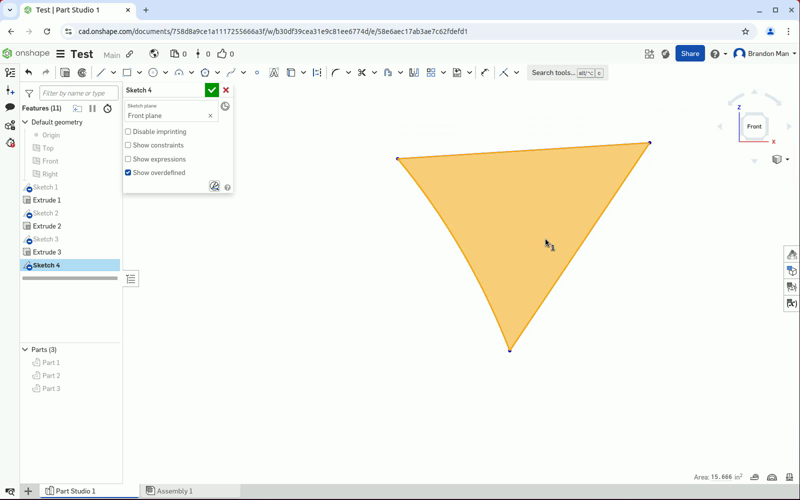
scroll(-6)
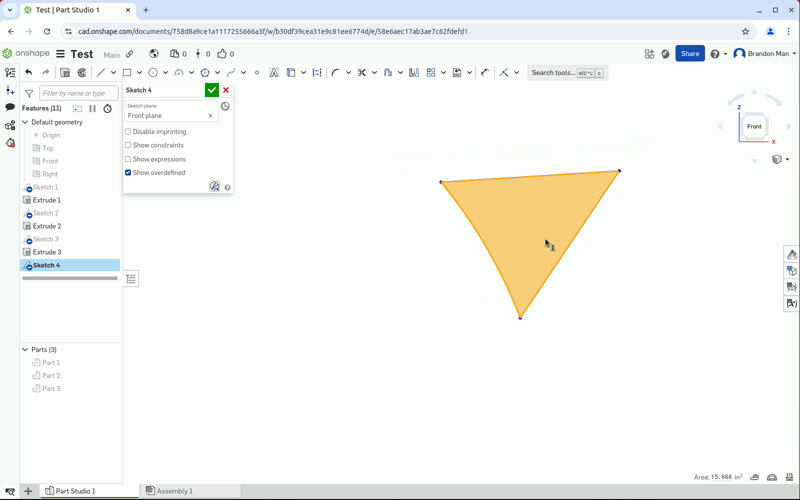
scroll(-6)
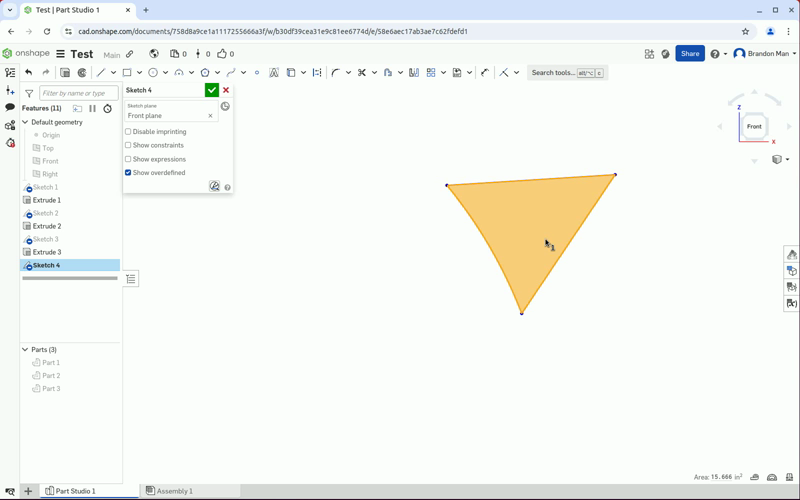
scroll(-6)
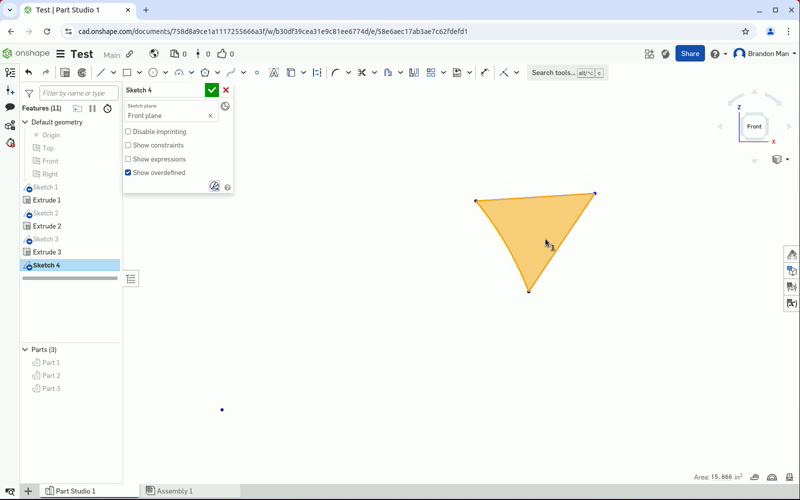
scroll(-6)
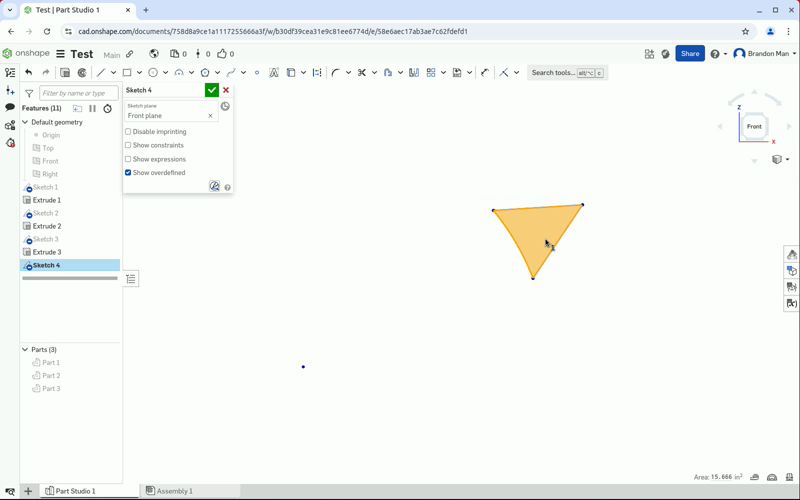
scroll(-6)
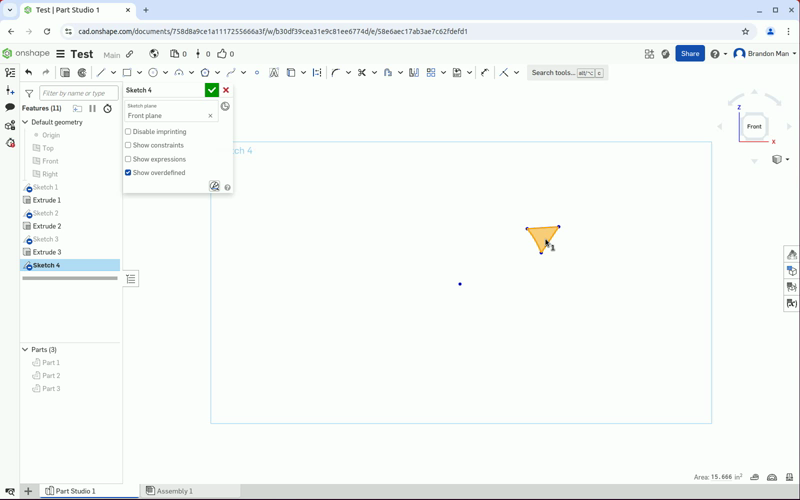
mouse_move(73, 352)
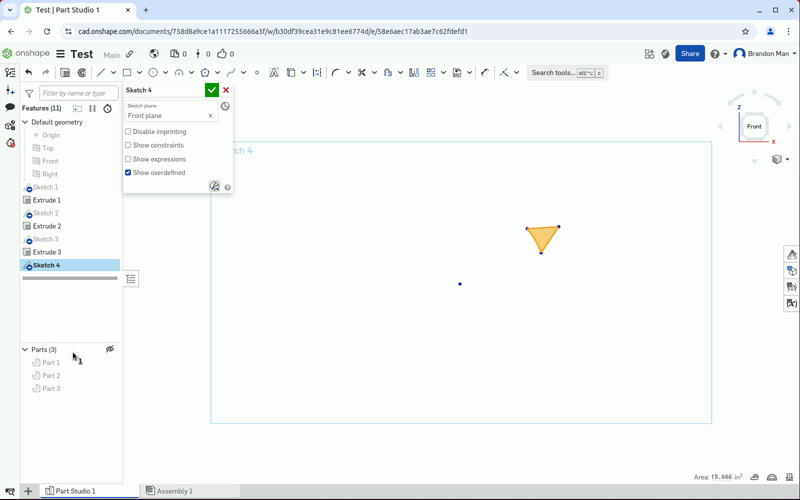
key(shift+y)
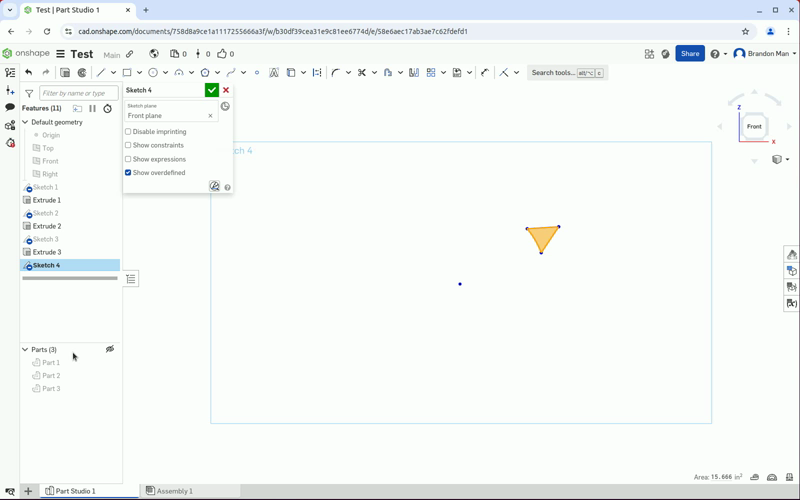
key(shift+e)
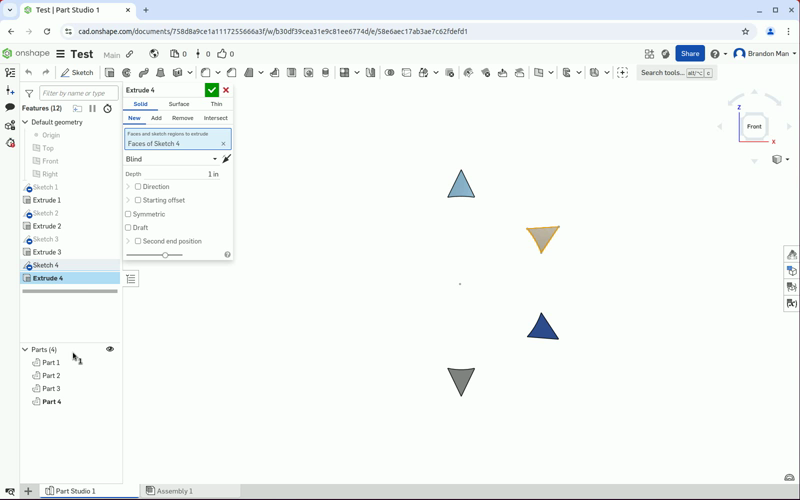
mouse_move(143, 106)
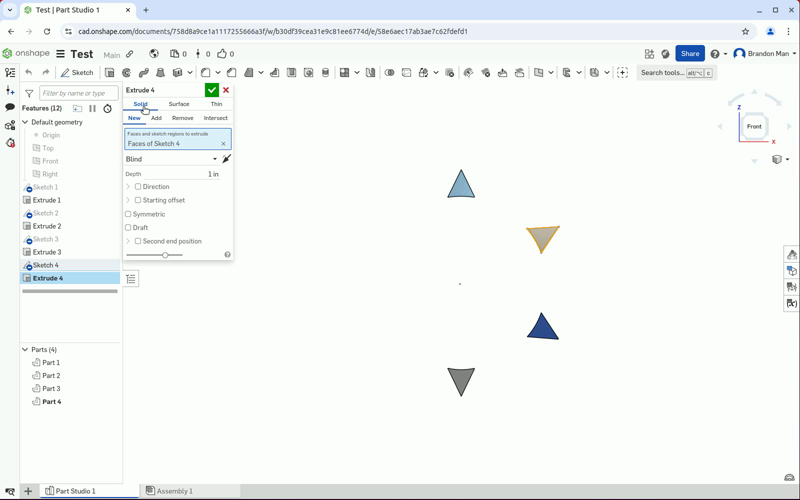
click(143, 106)
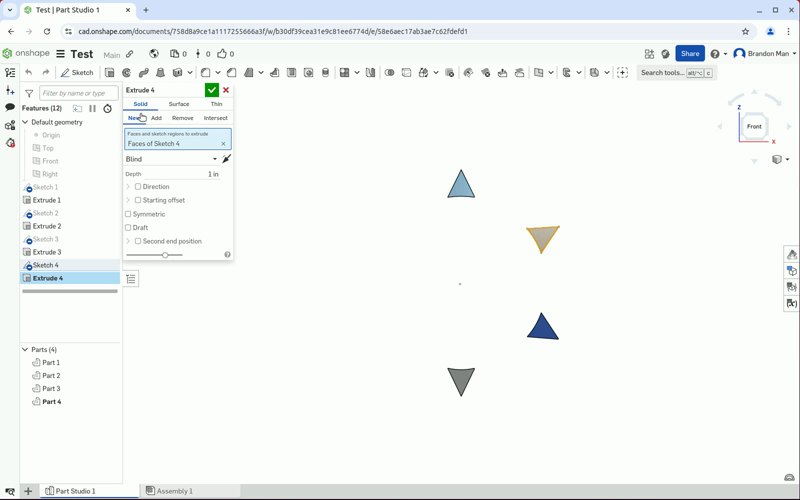
mouse_move(137, 120)
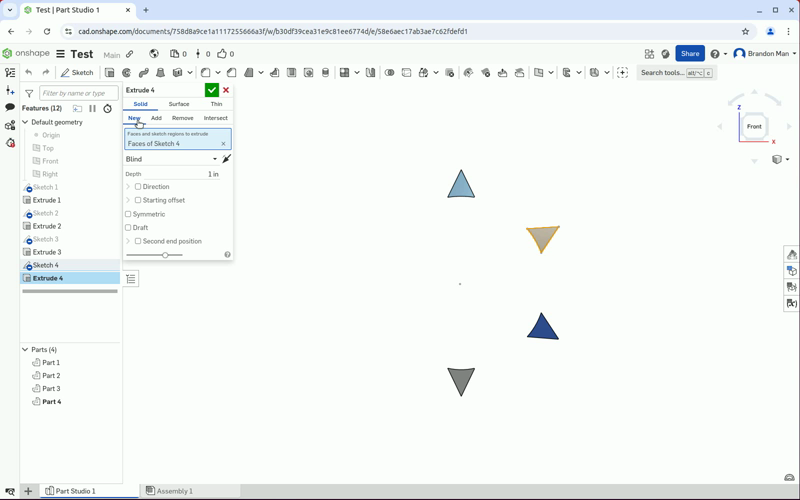
click(137, 120)
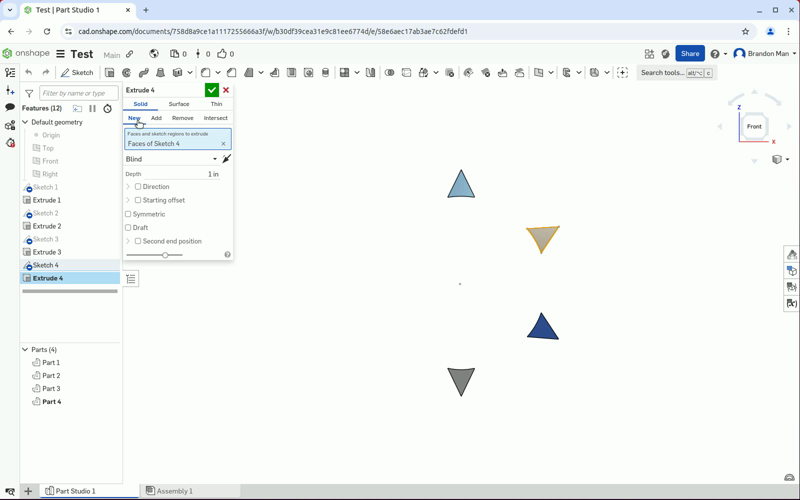
key(tab, 4)
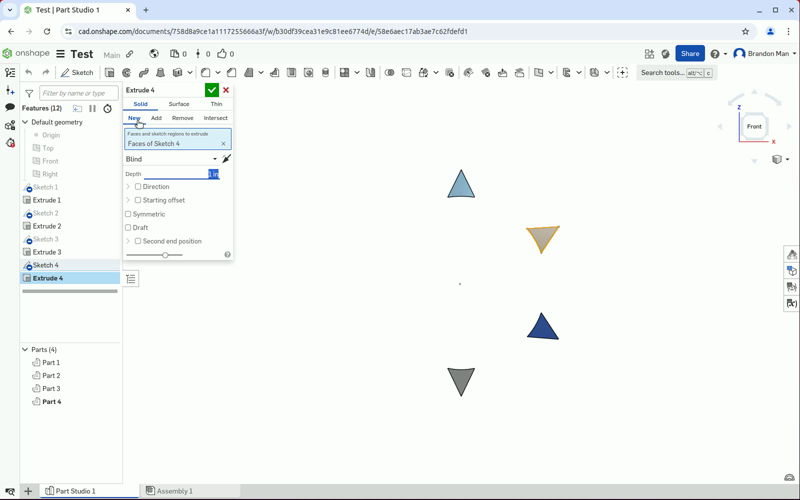
text(13.48)
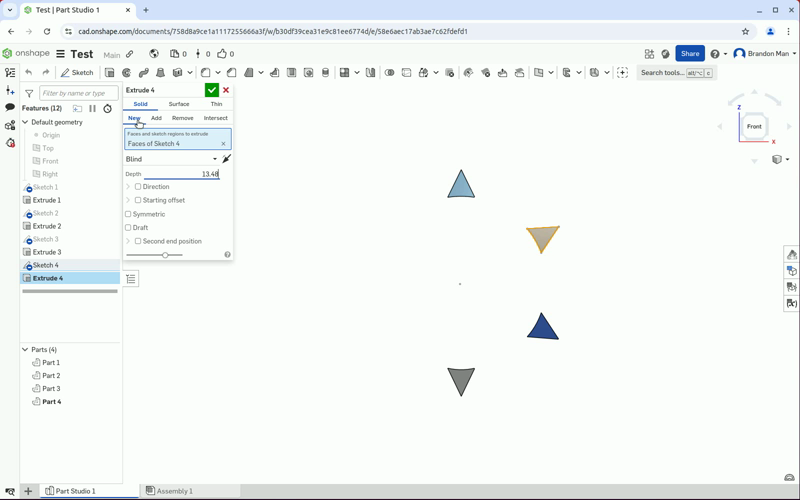
key(enter)
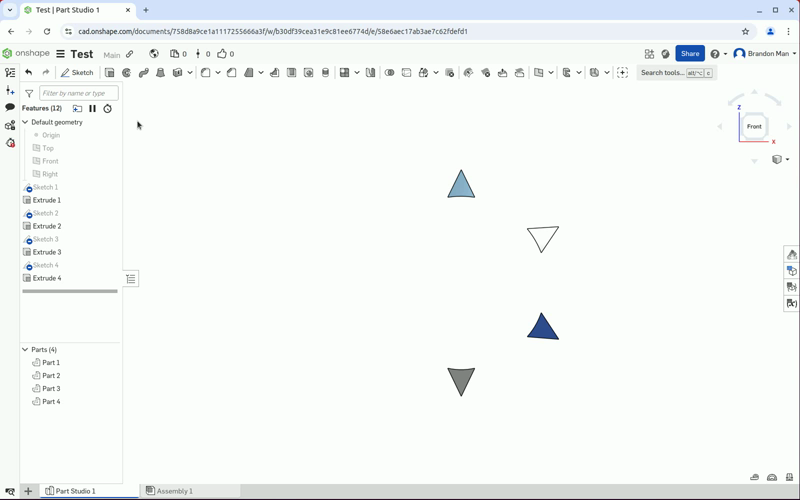
key(shift+h)
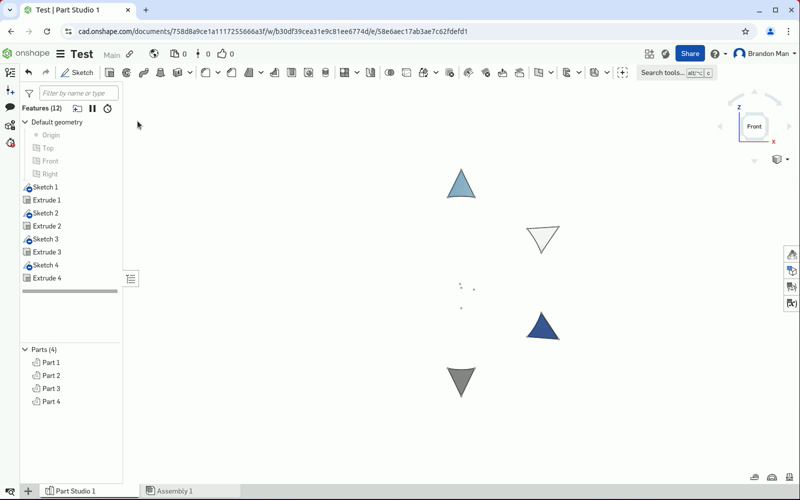
key(shift+h)
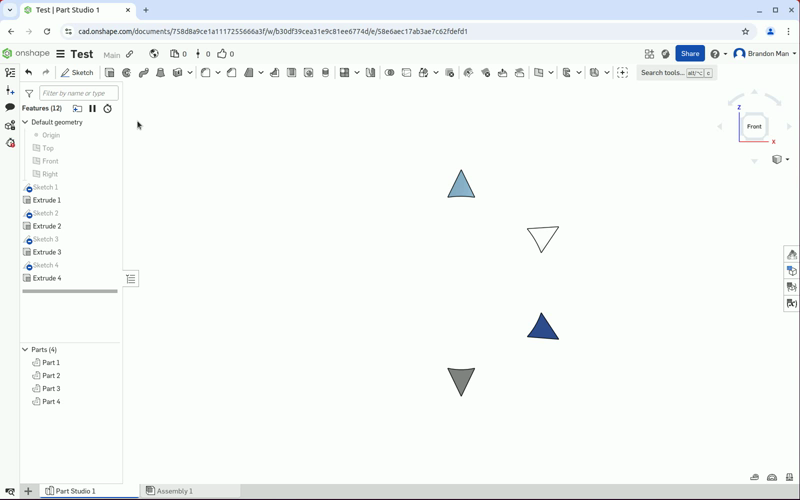
mouse_move(73, 189)
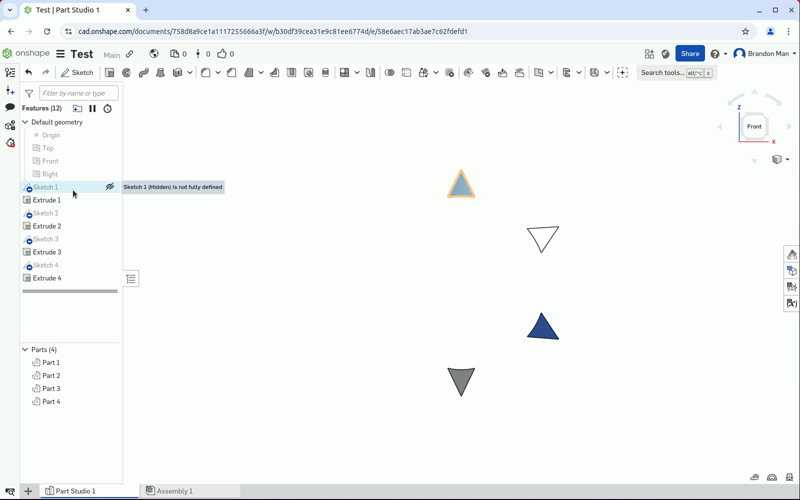
click(73, 189)
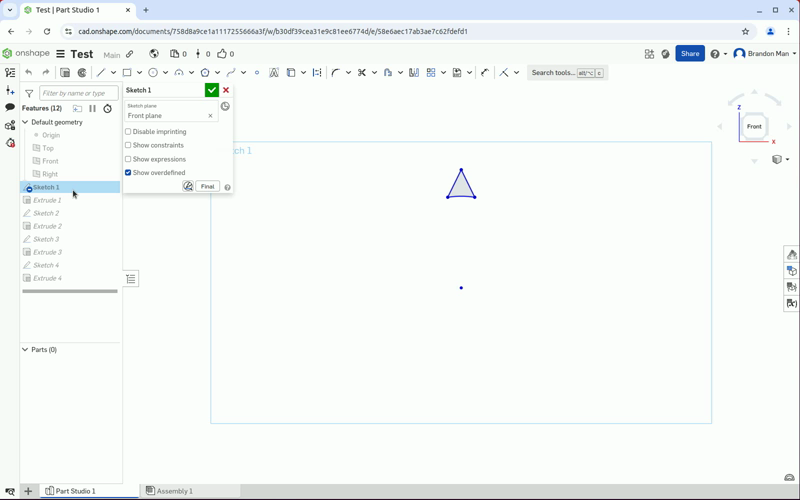
mouse_move(229, 92)
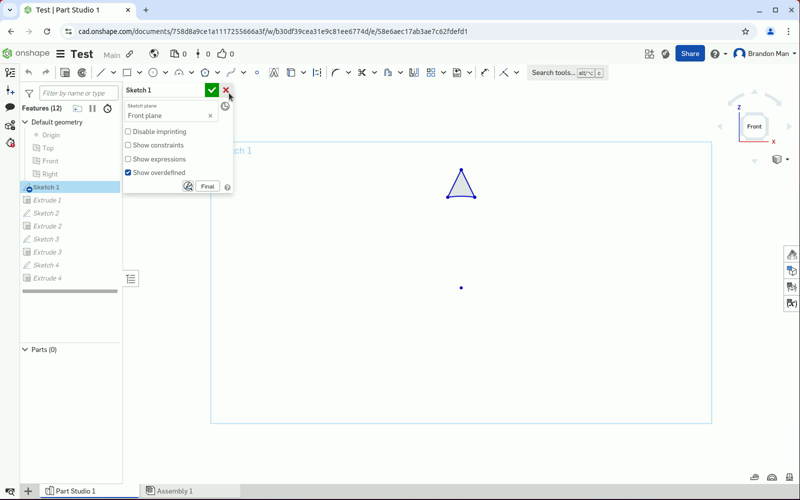
click(229, 92)
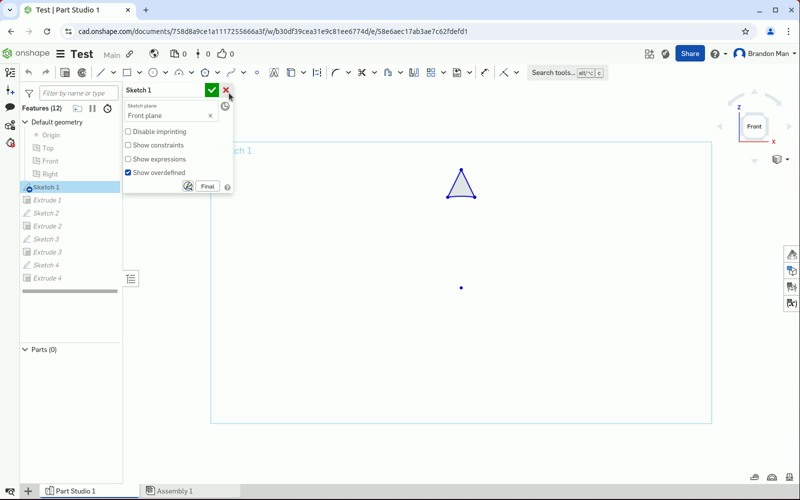
key(shift+s)
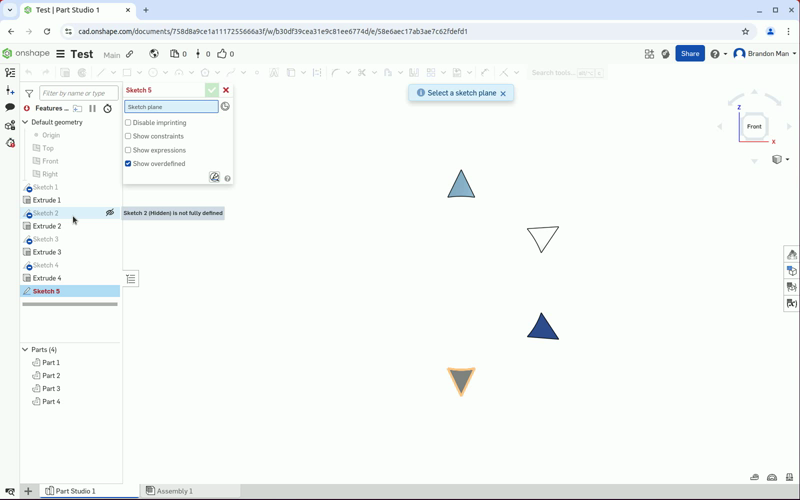
scroll(3)
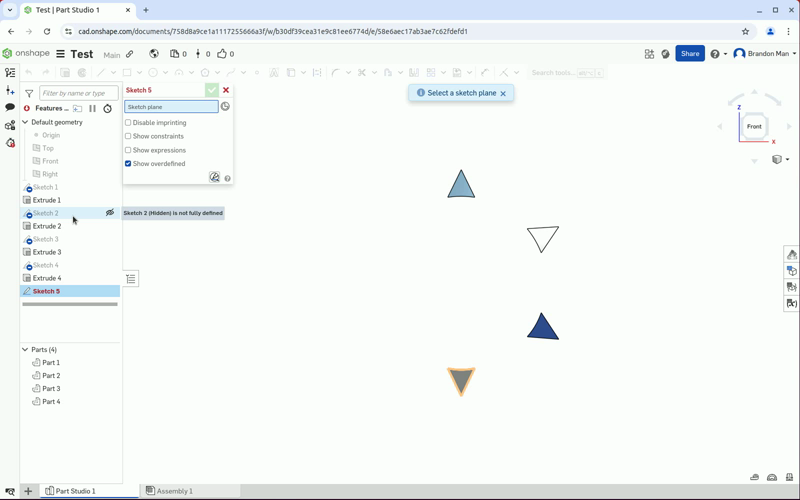
mouse_move(73, 163)
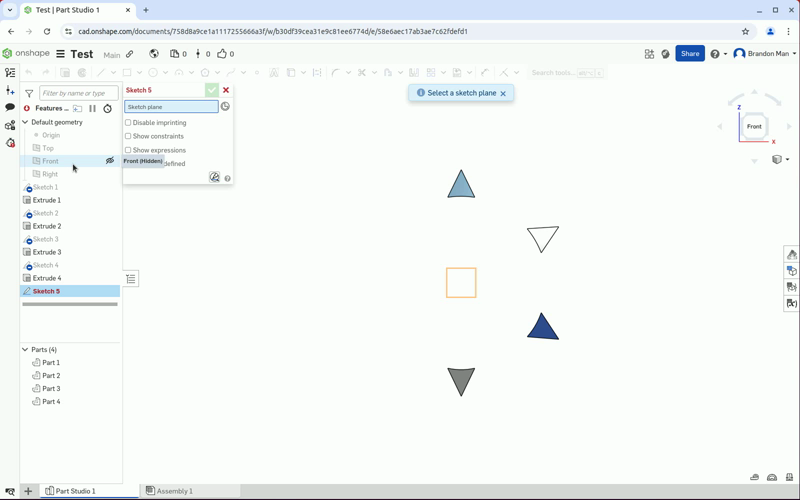
click(73, 163)
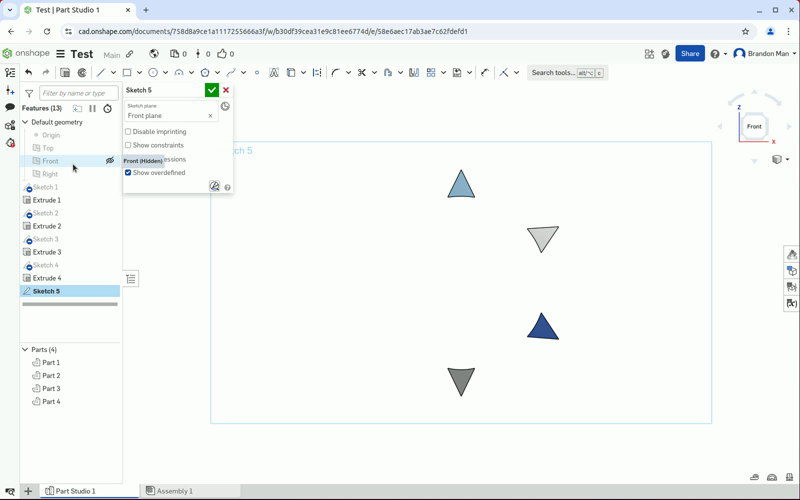
mouse_move(73, 352)
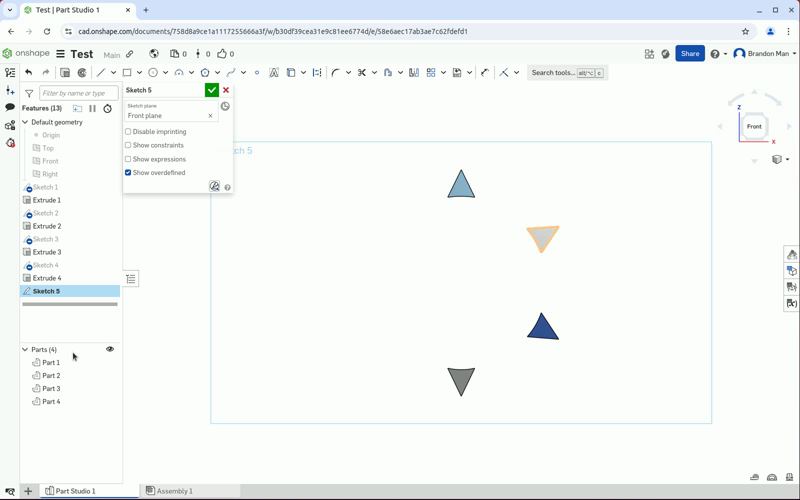
key(y)
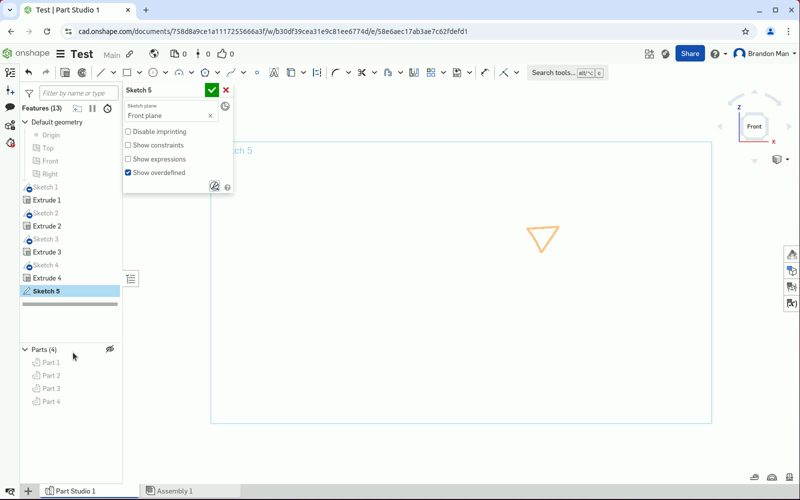
key(l)
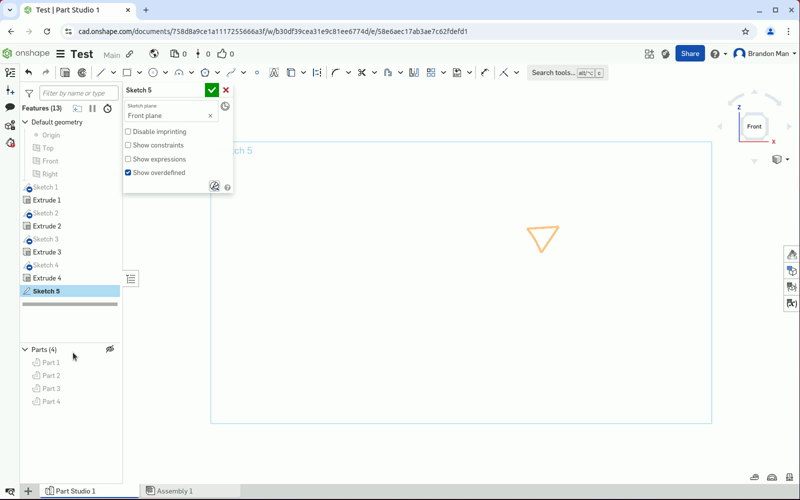
key_down(shift)
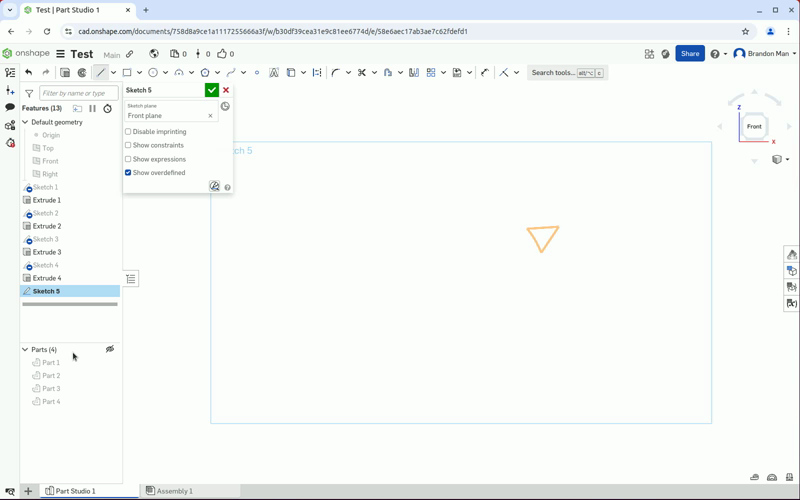
mouse_move(363, 226)
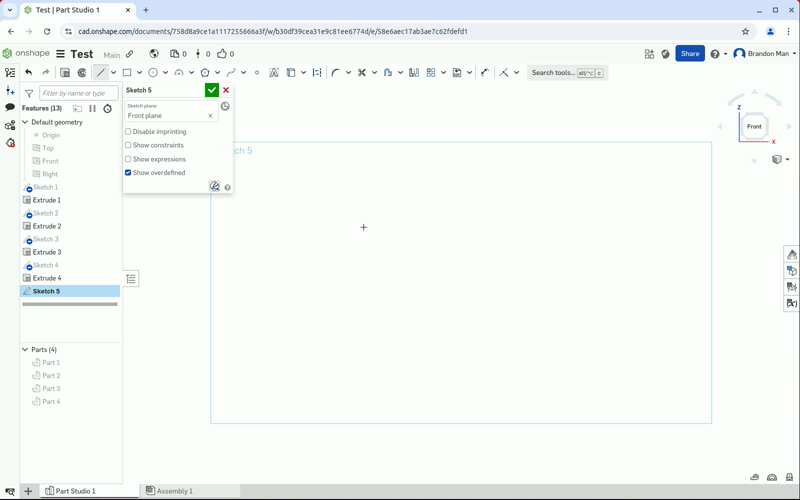
click(363, 226)
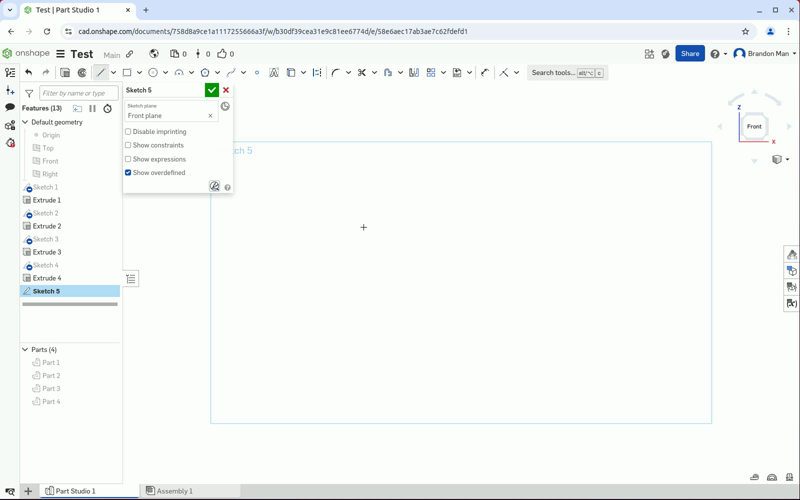
key_up(shift)
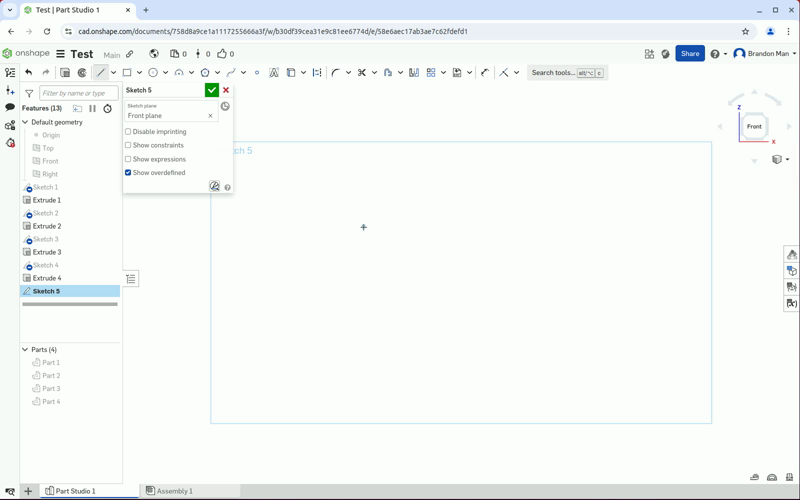
key_down(shift)
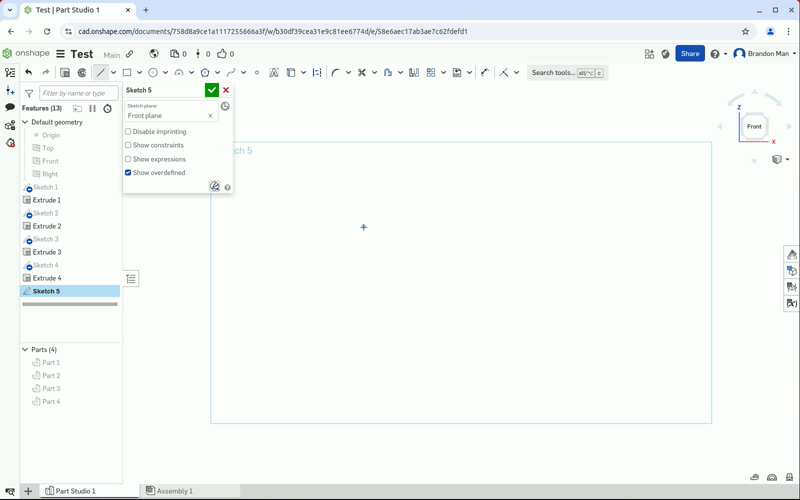
mouse_move(393, 226)
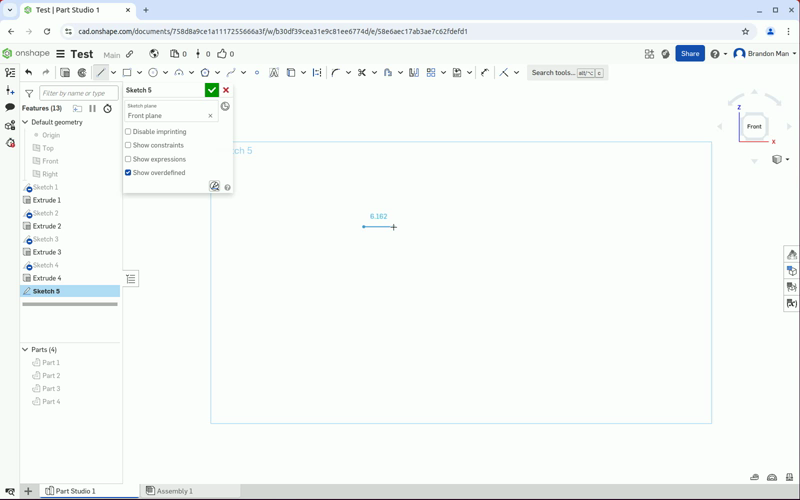
mouse_move(381, 252)
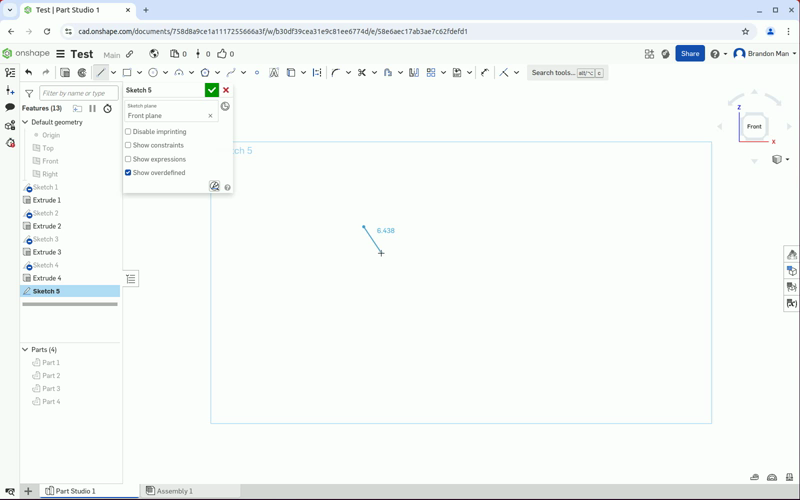
click(381, 252)
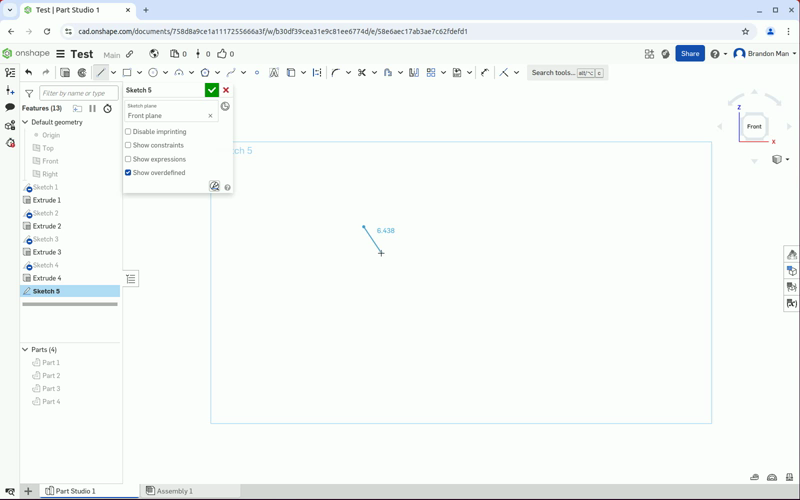
key_up(shift)
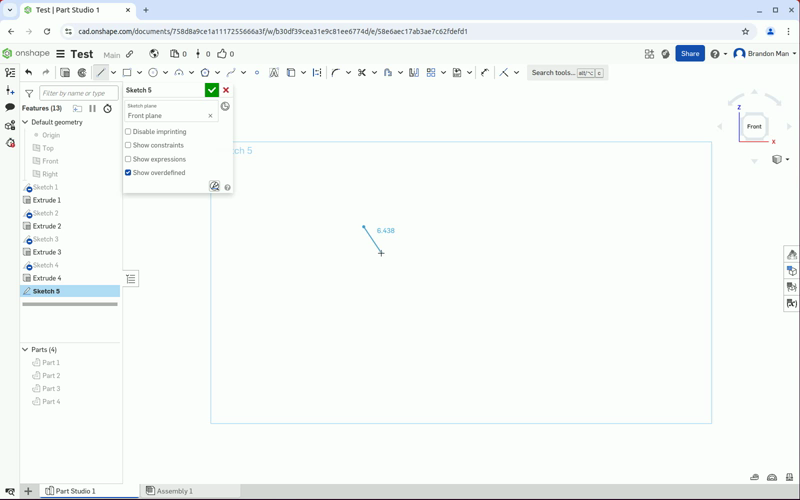
key(esc)
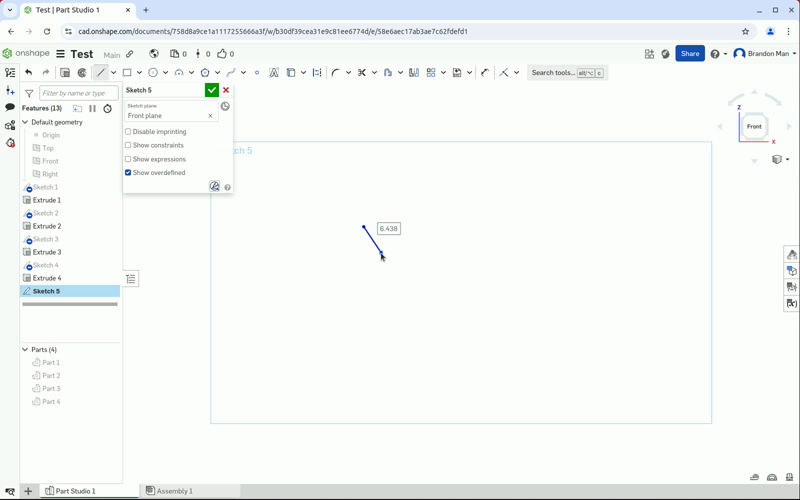
key(a)
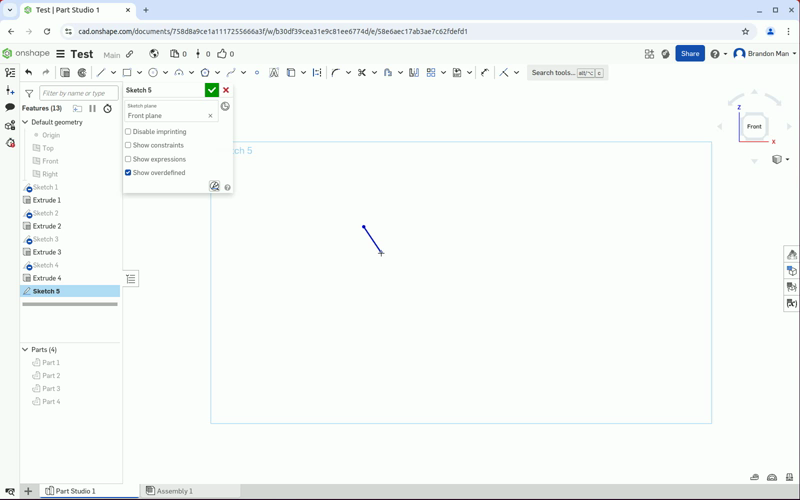
mouse_move(381, 252)
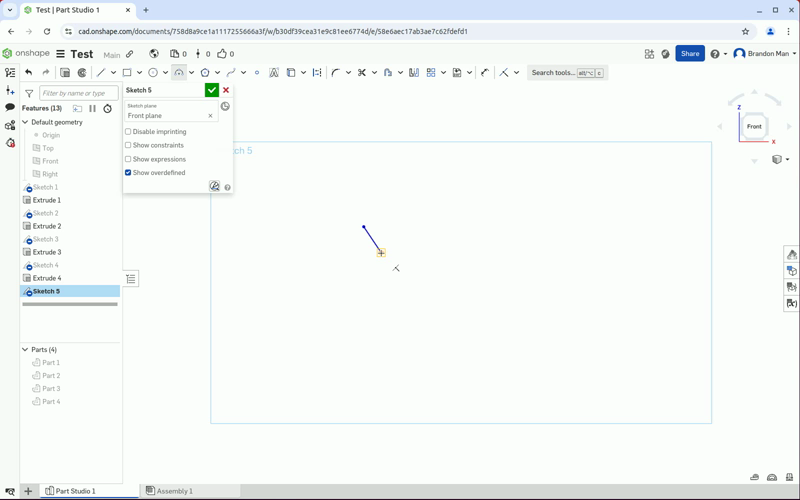
click(381, 252)
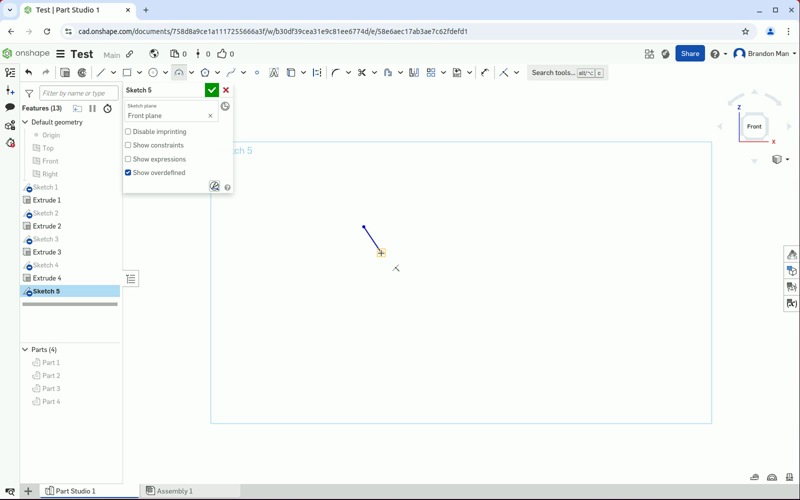
key_down(shift)
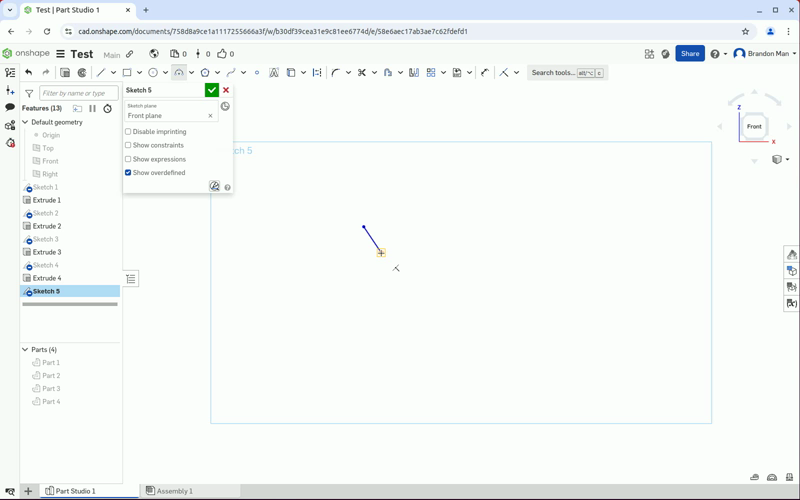
mouse_move(394, 228)
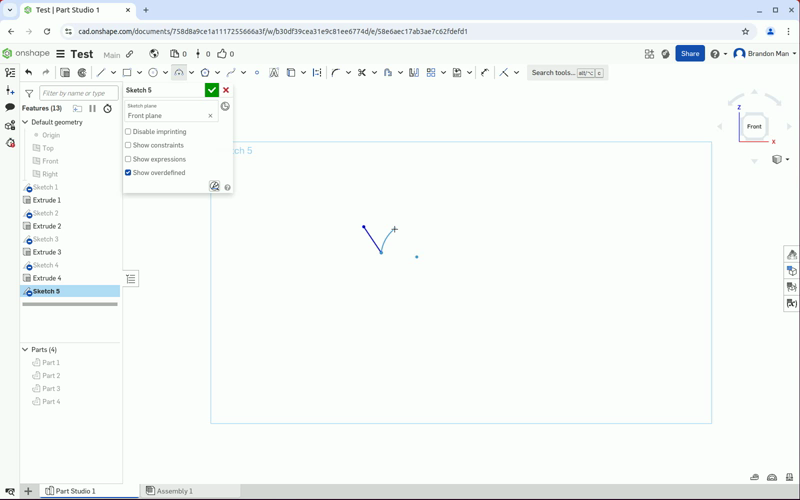
click(394, 228)
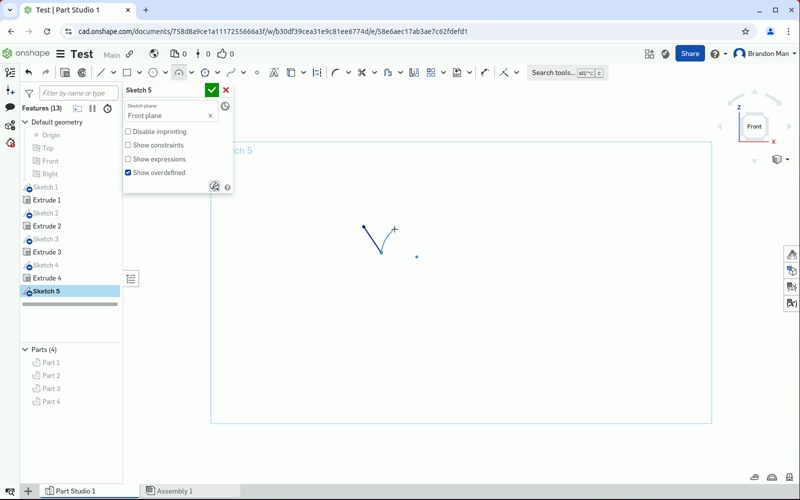
mouse_move(387, 240)
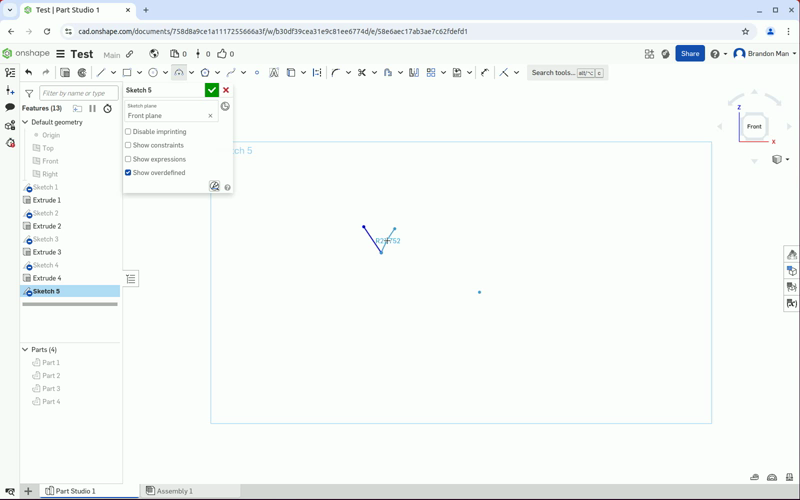
click(387, 240)
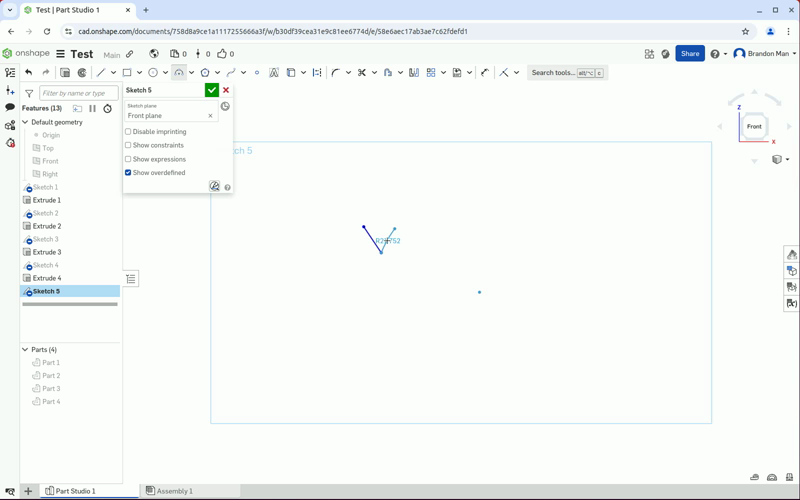
key_up(shift)
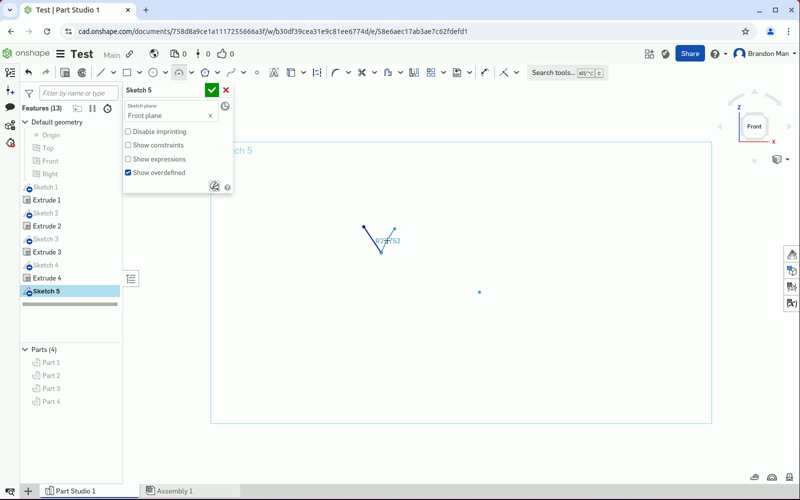
key(esc)
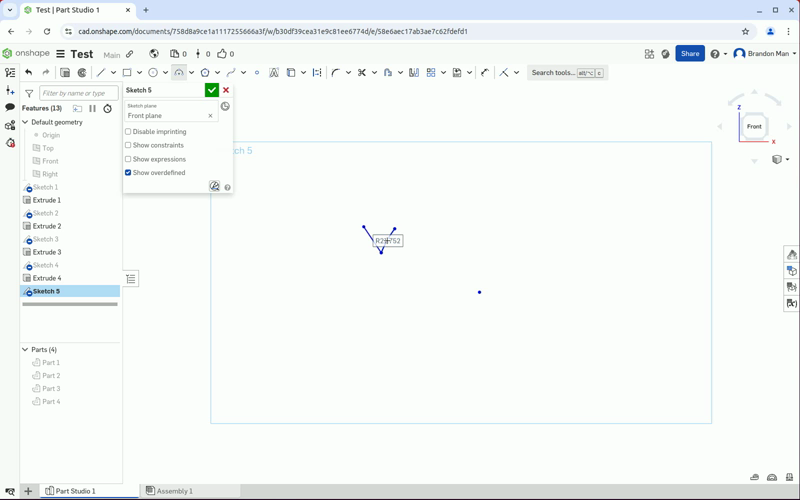
key(l)
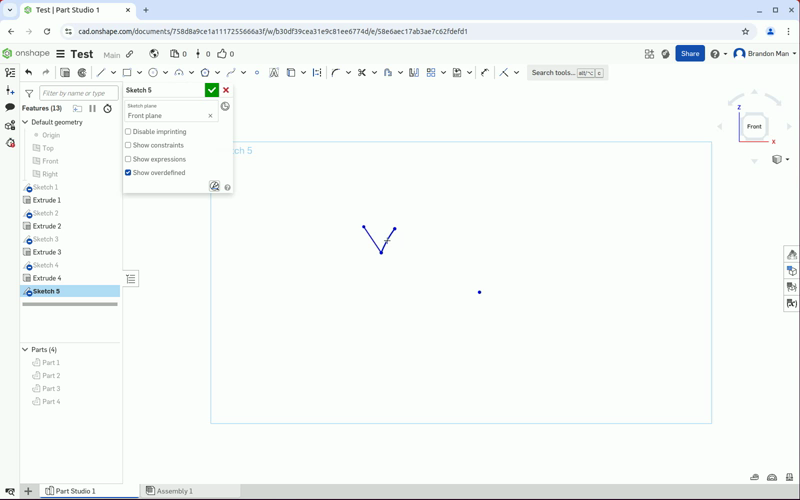
mouse_move(394, 228)
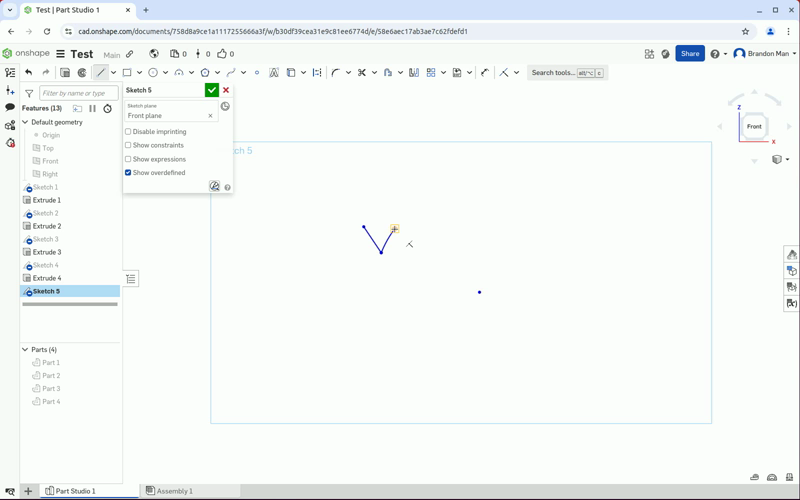
click(394, 228)
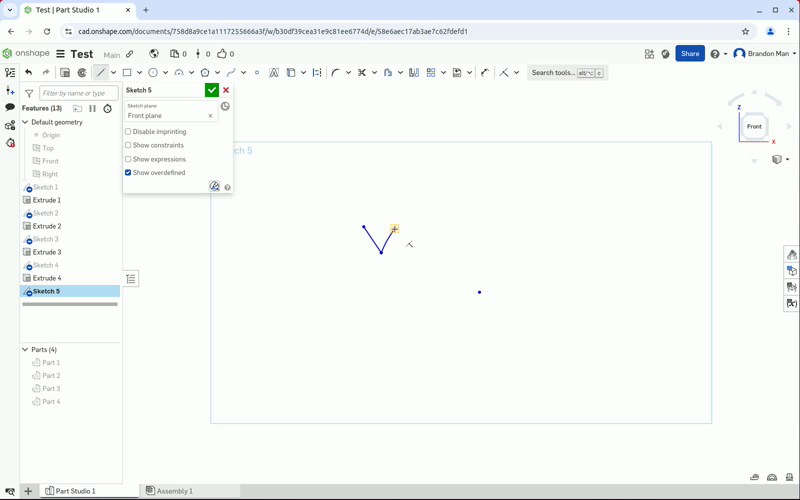
mouse_move(424, 228)
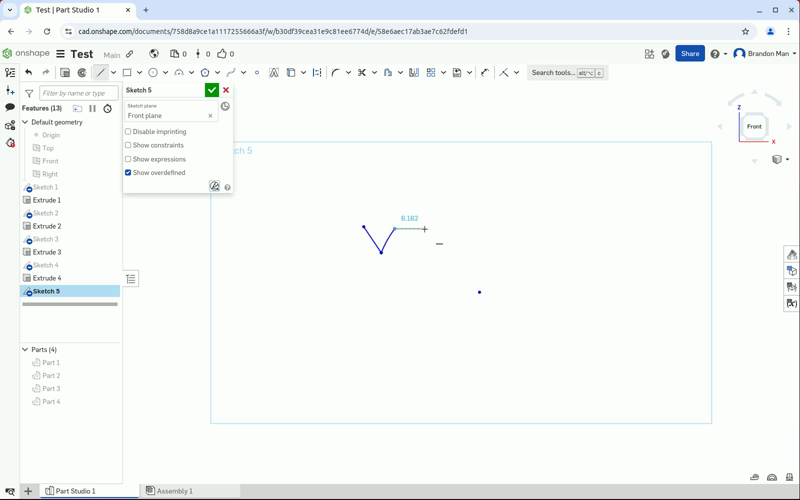
key_down(shift)
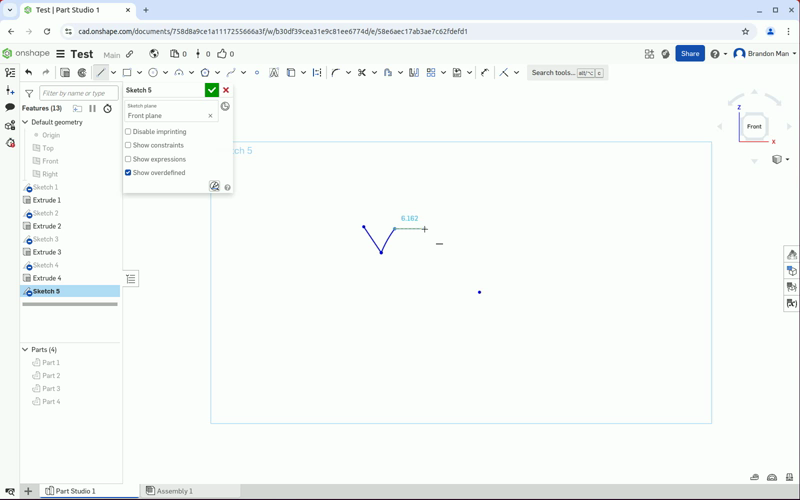
mouse_move(363, 226)
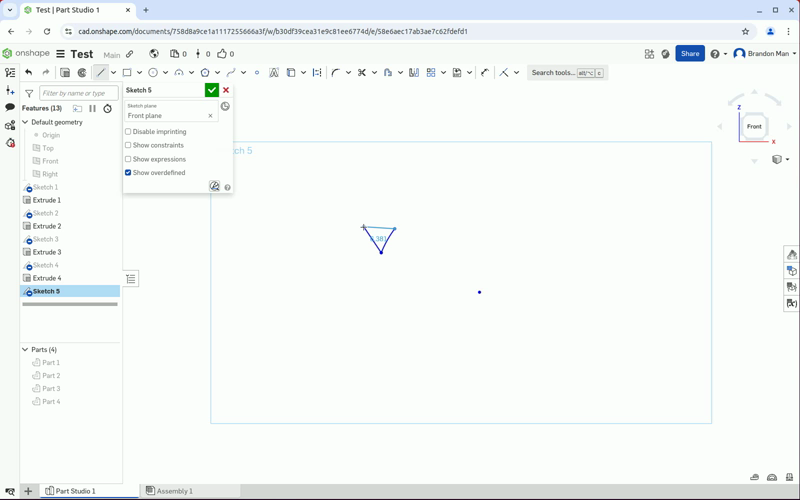
key_up(shift)
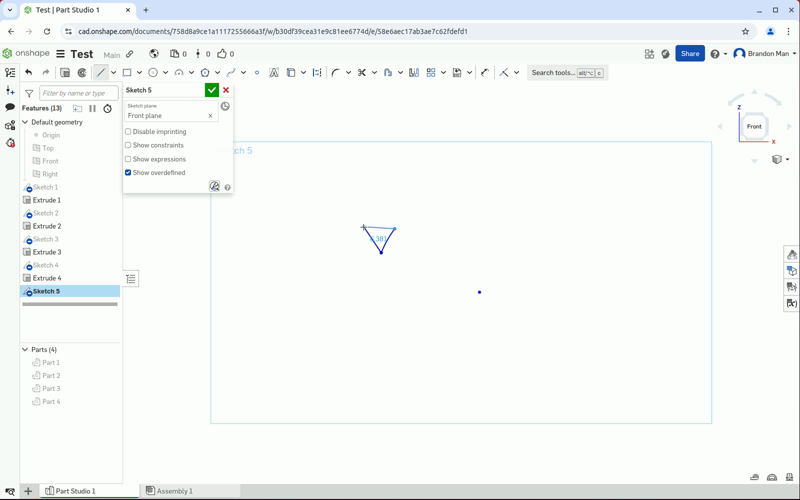
click(363, 226)
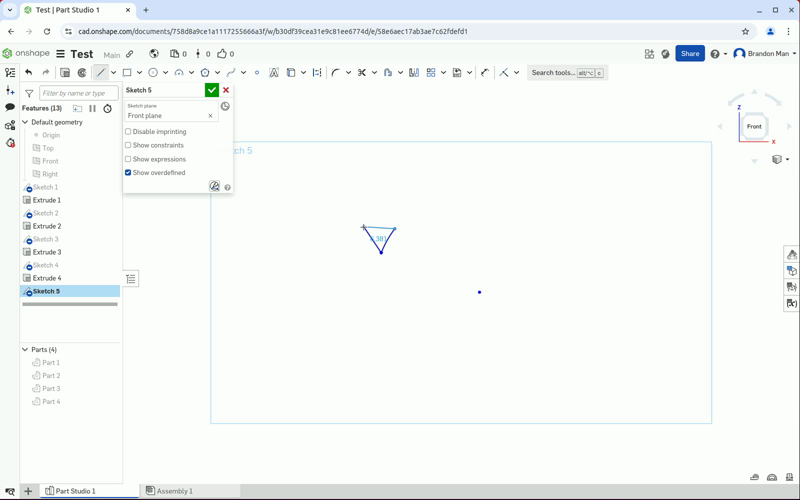
key(esc)
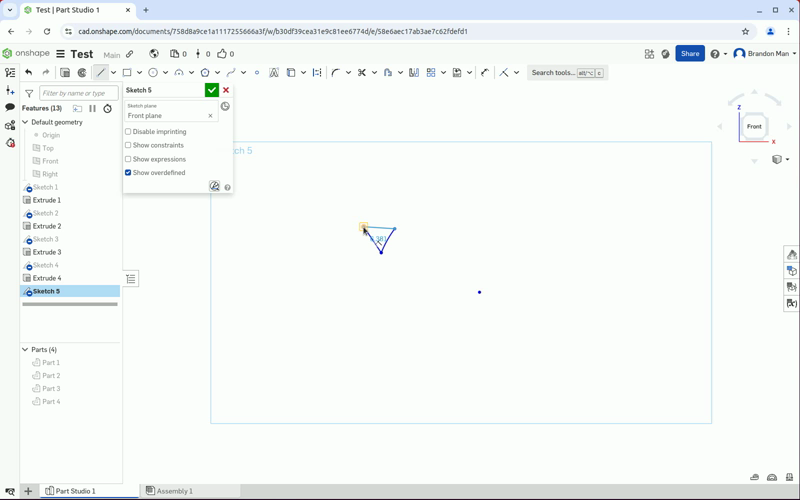
mouse_move(369, 230)
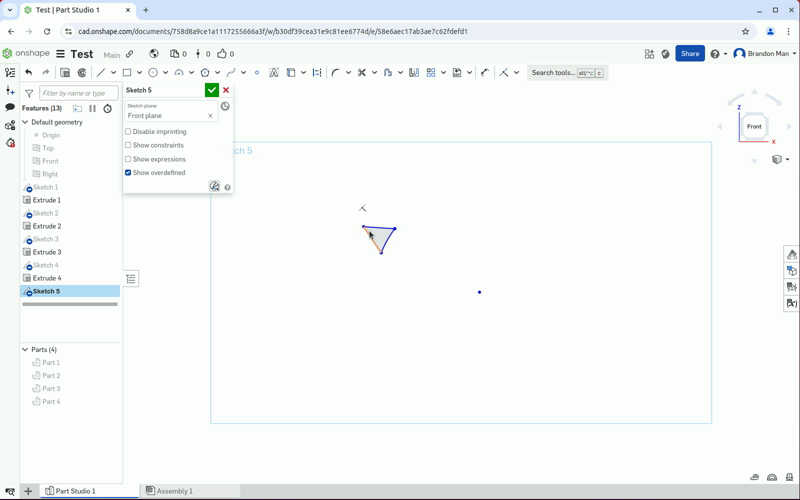
scroll(6)
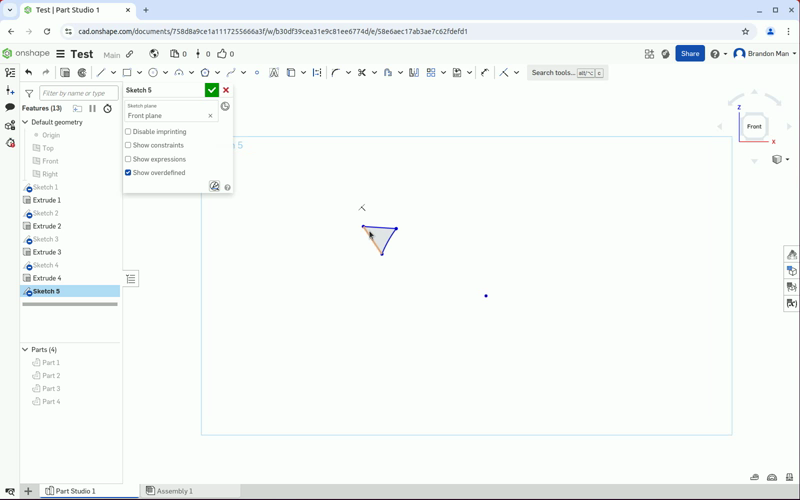
scroll(6)
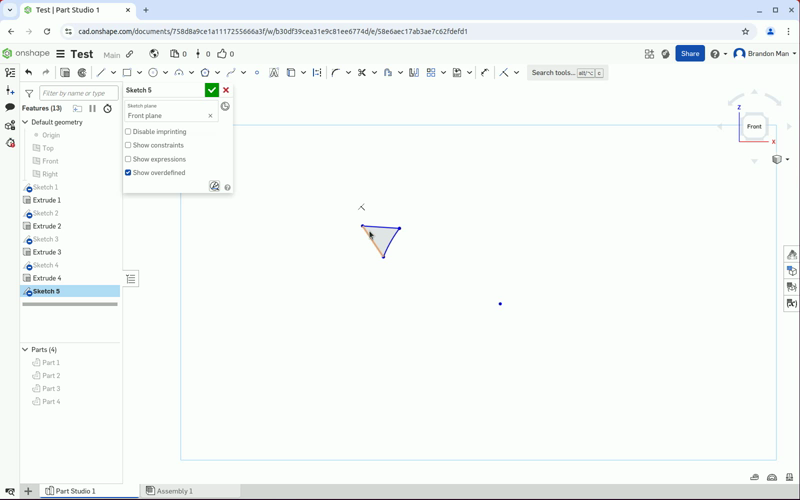
scroll(6)
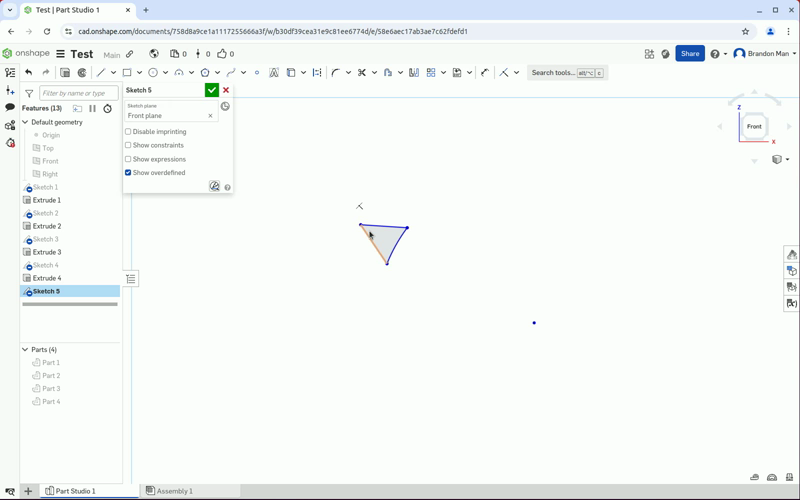
scroll(6)
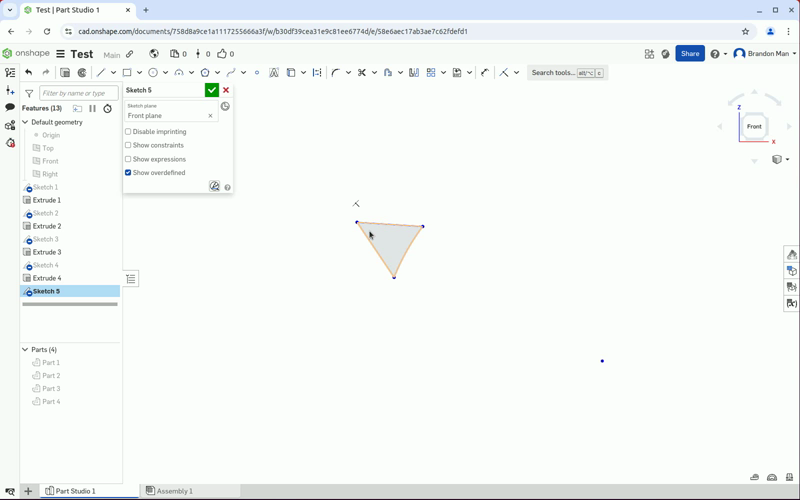
scroll(6)
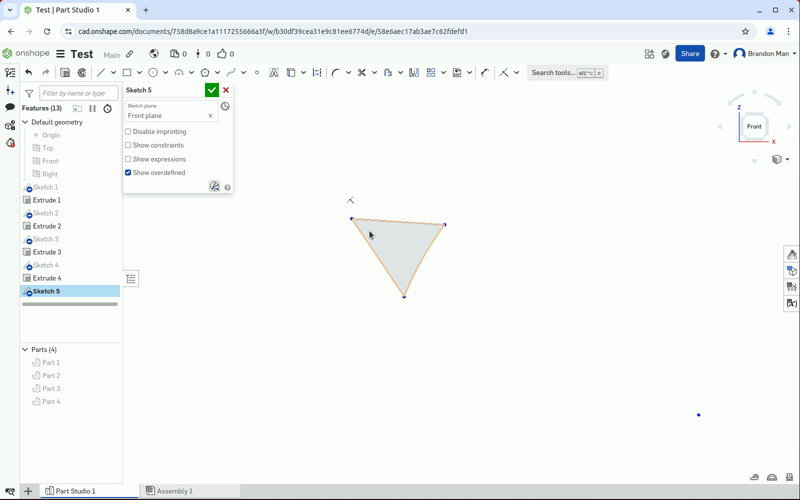
scroll(6)
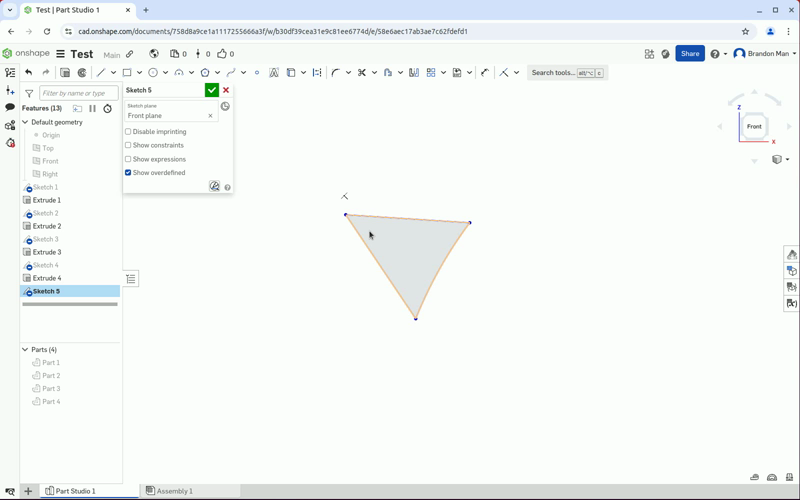
scroll(6)
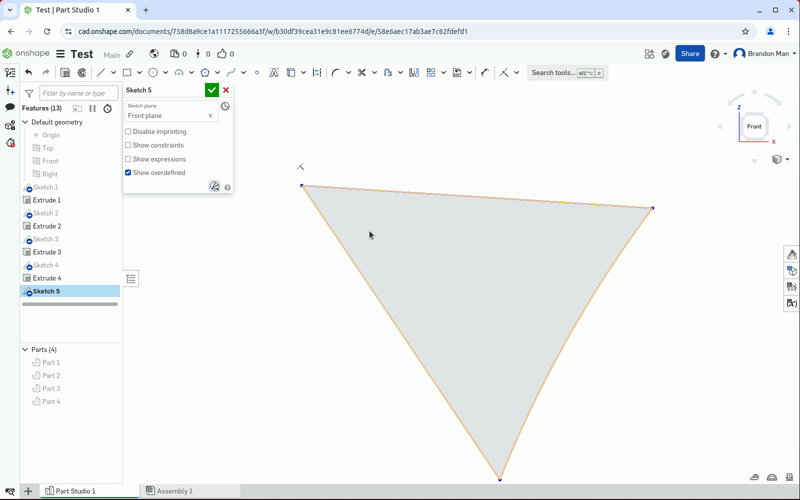
click(369, 230)
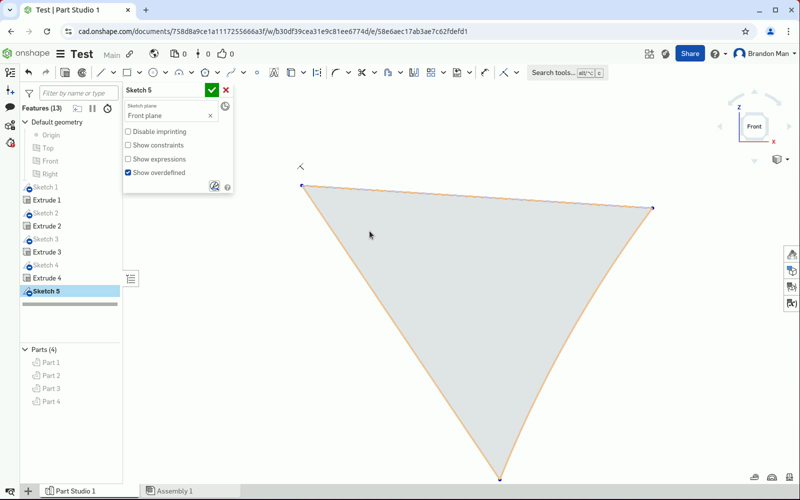
scroll(-6)
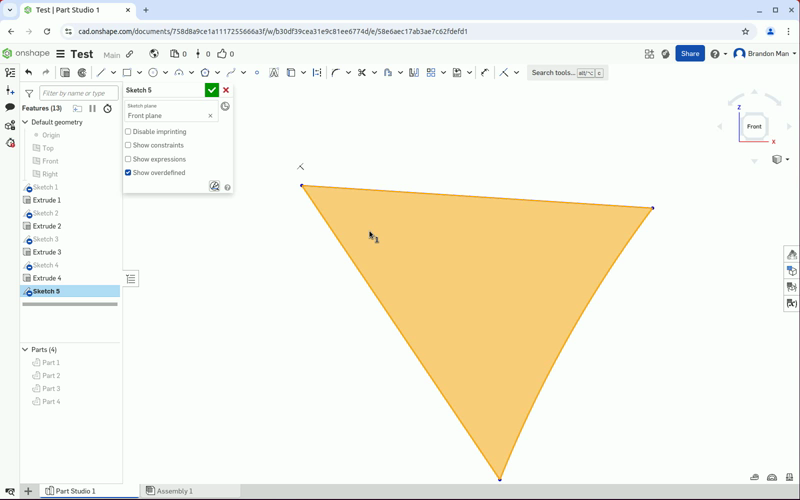
scroll(-6)
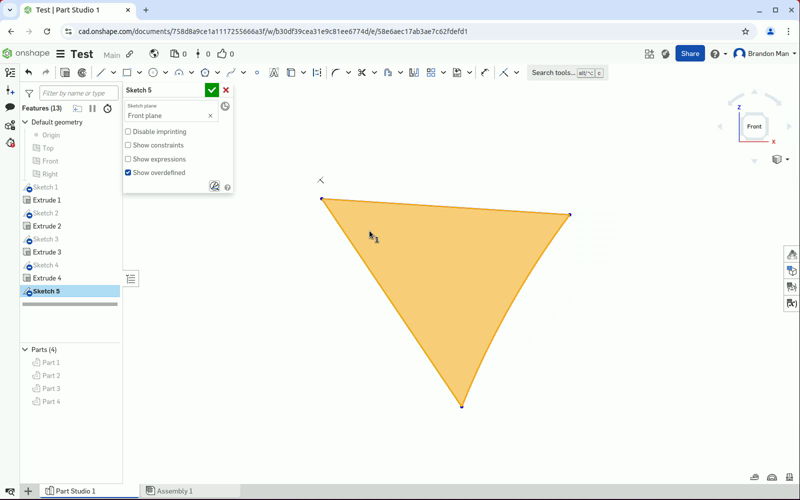
scroll(-6)
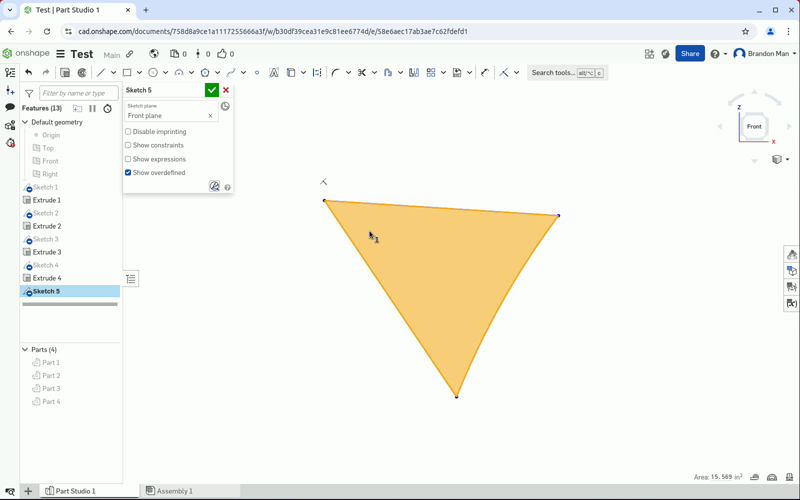
scroll(-6)
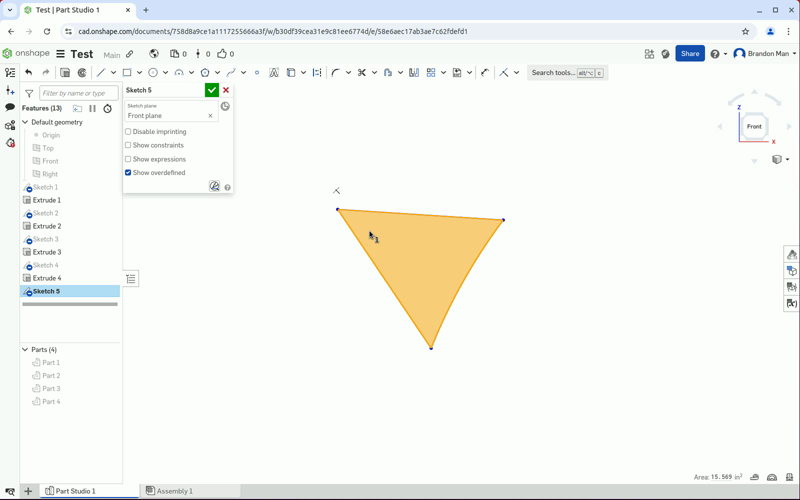
scroll(-6)
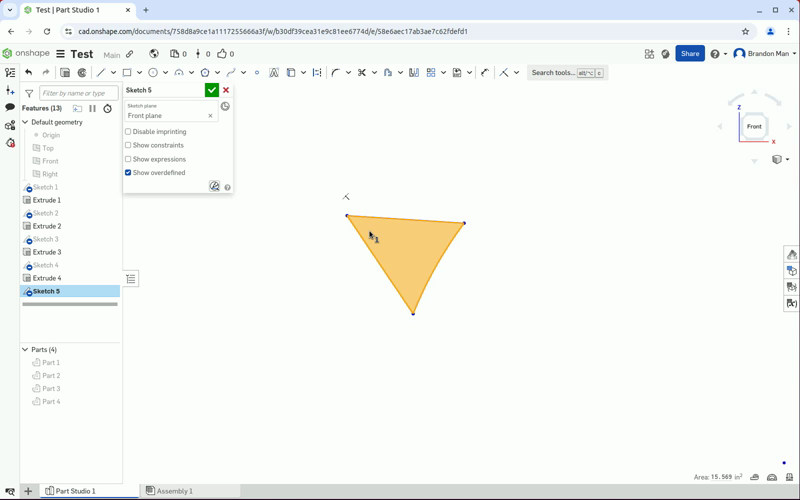
scroll(-6)
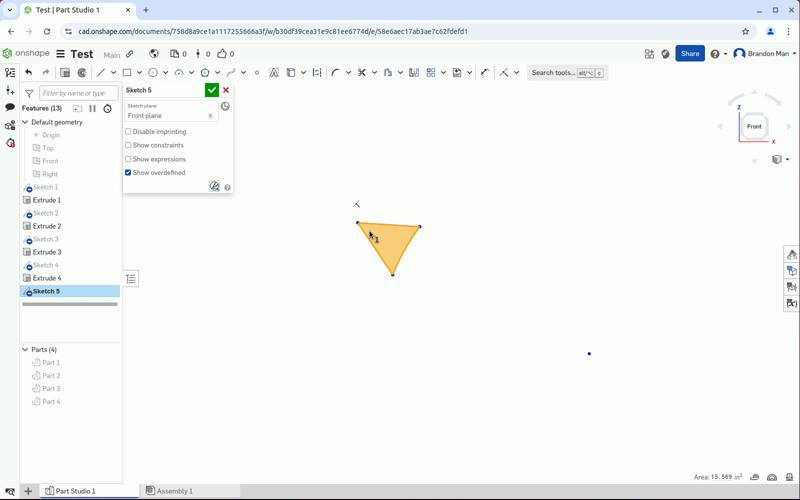
scroll(-6)
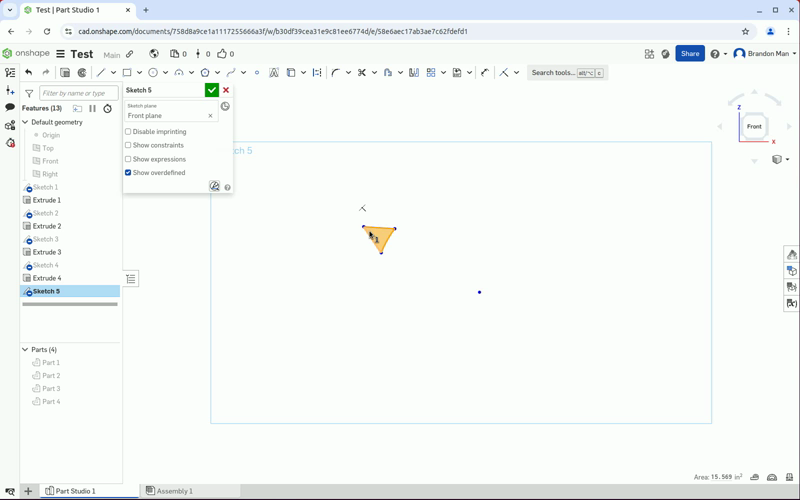
mouse_move(73, 352)
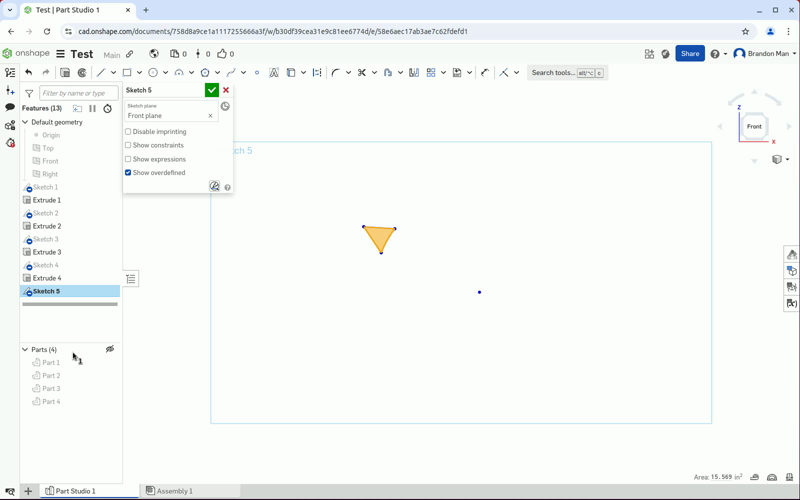
key(shift+y)
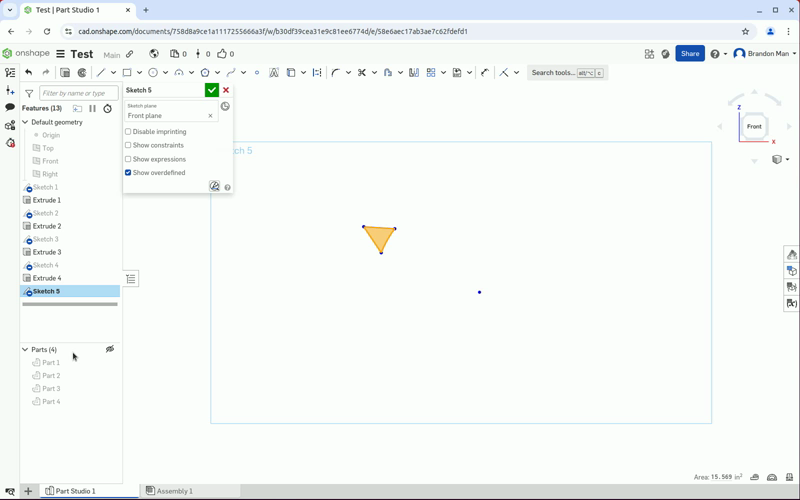
key(shift+e)
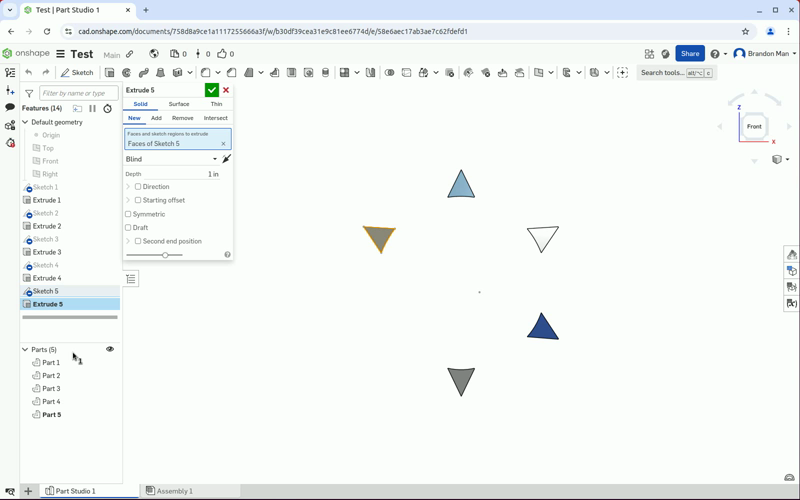
mouse_move(143, 106)
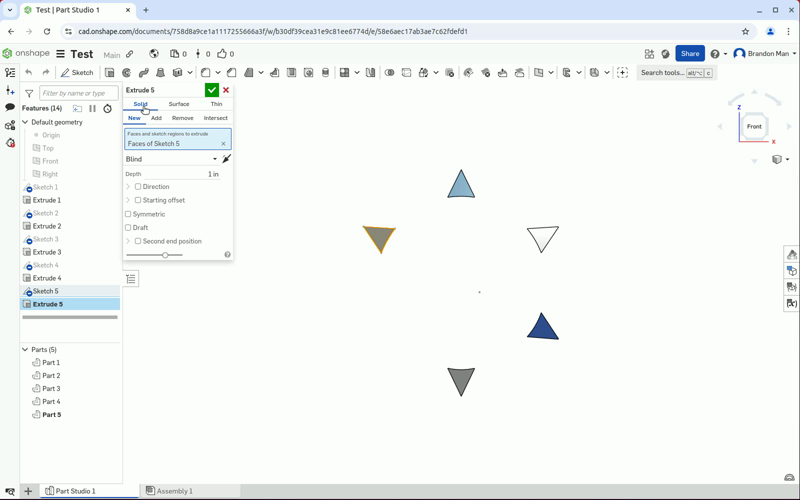
click(143, 106)
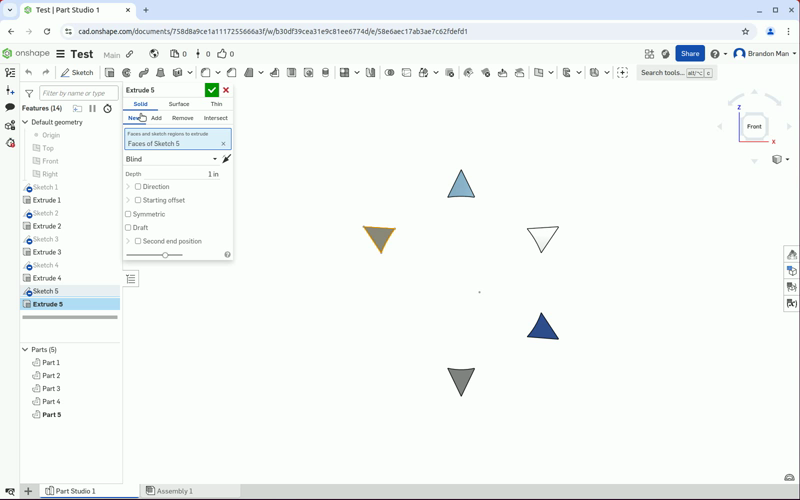
mouse_move(137, 120)
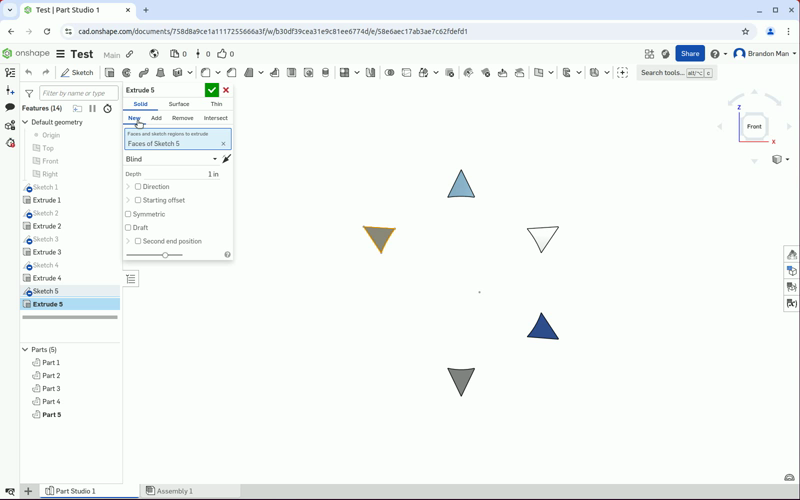
click(137, 120)
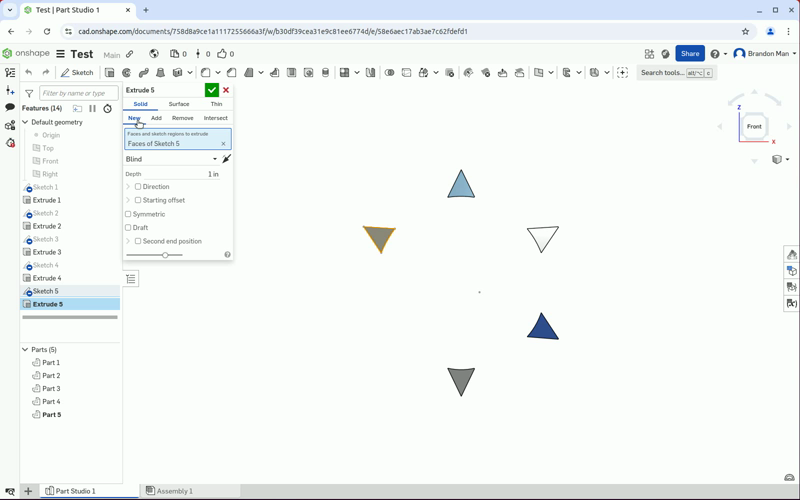
key(tab, 4)
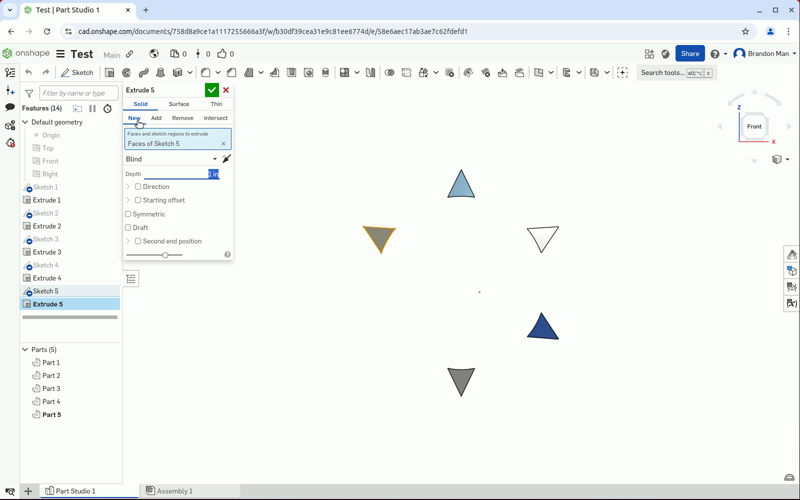
text(13.48)
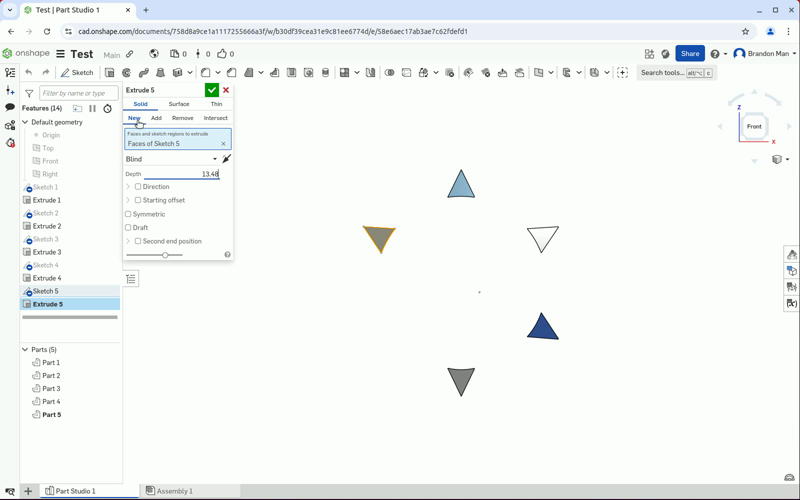
key(enter)
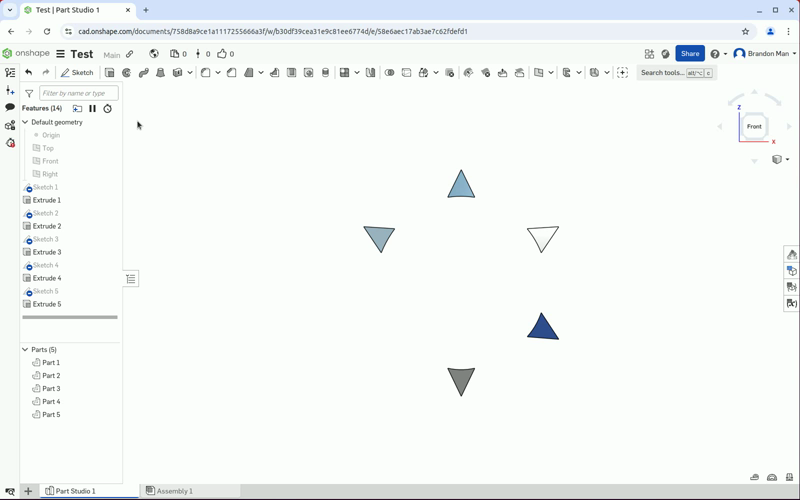
key(shift+h)
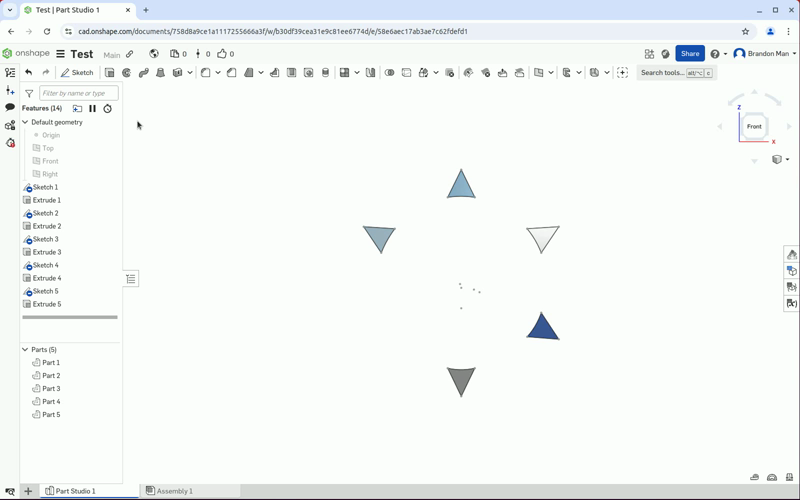
key(shift+h)
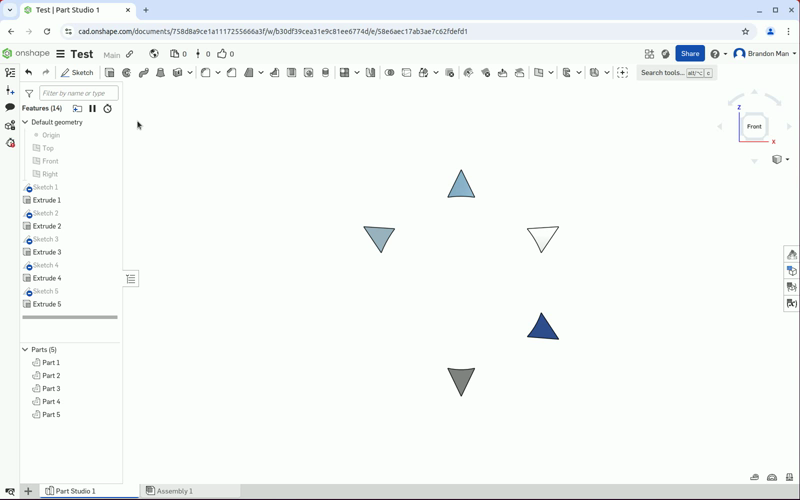
mouse_move(73, 189)
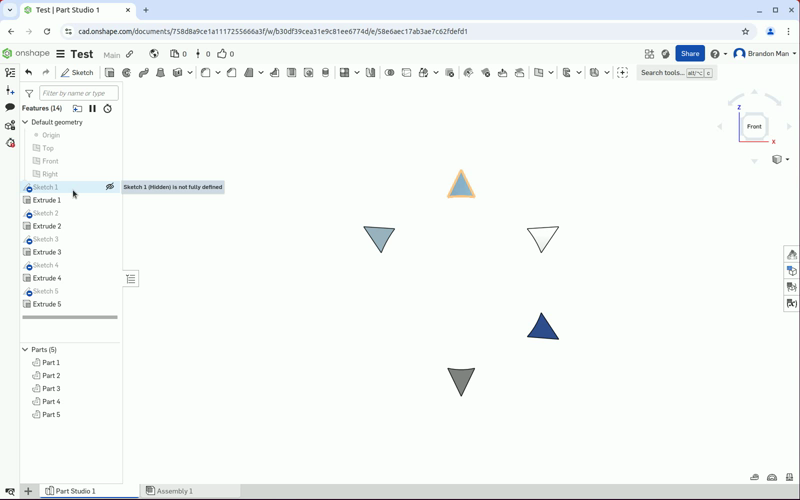
click(73, 189)
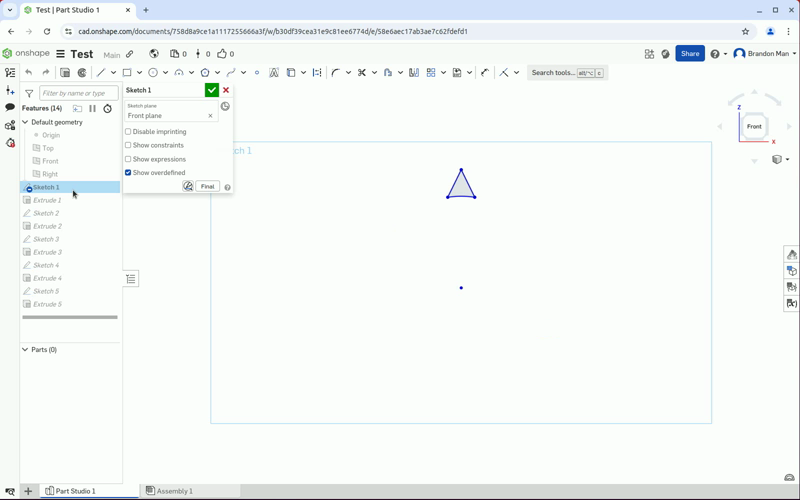
mouse_move(229, 92)
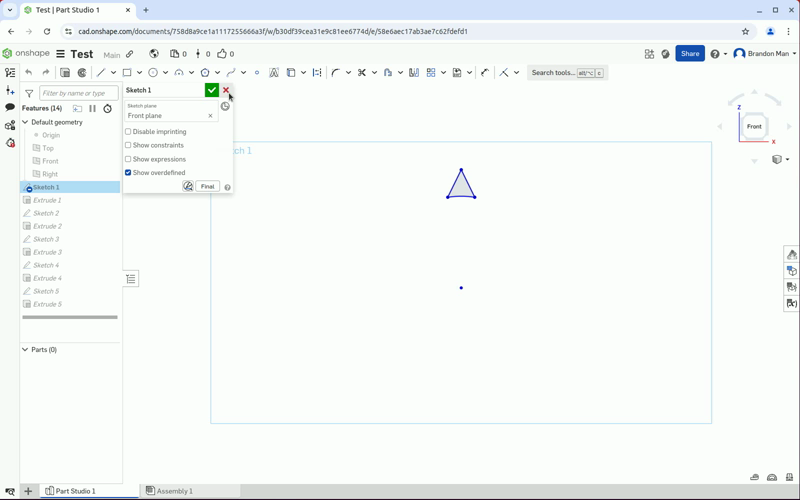
click(229, 92)
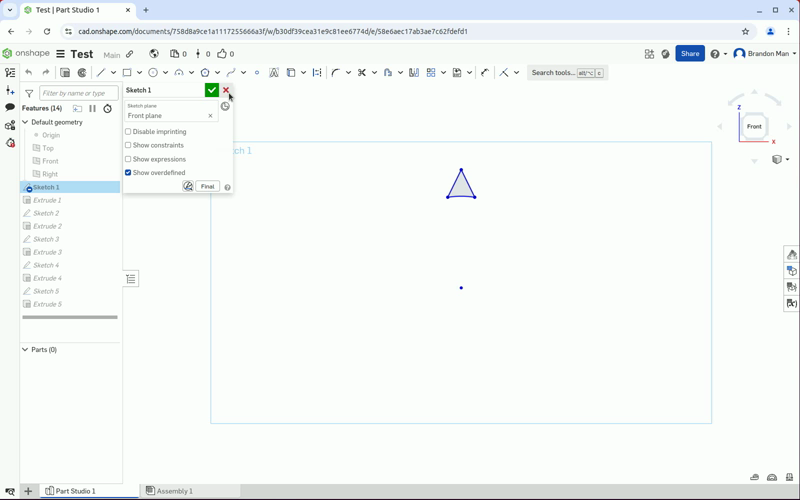
key(shift+s)
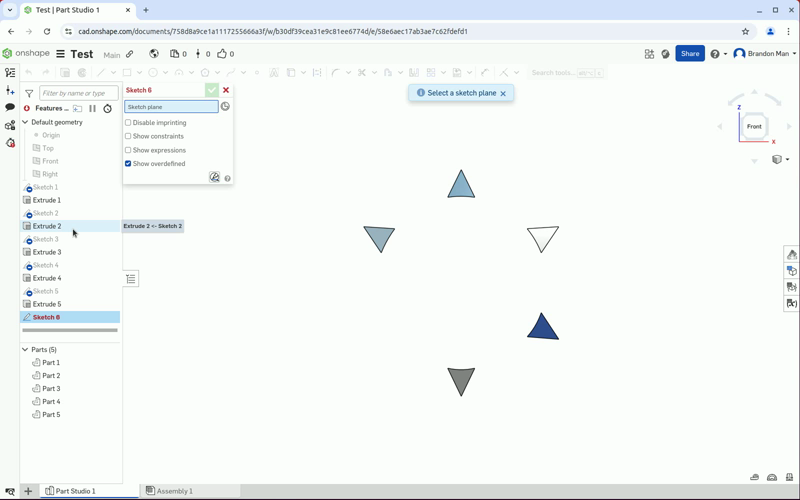
scroll(3)
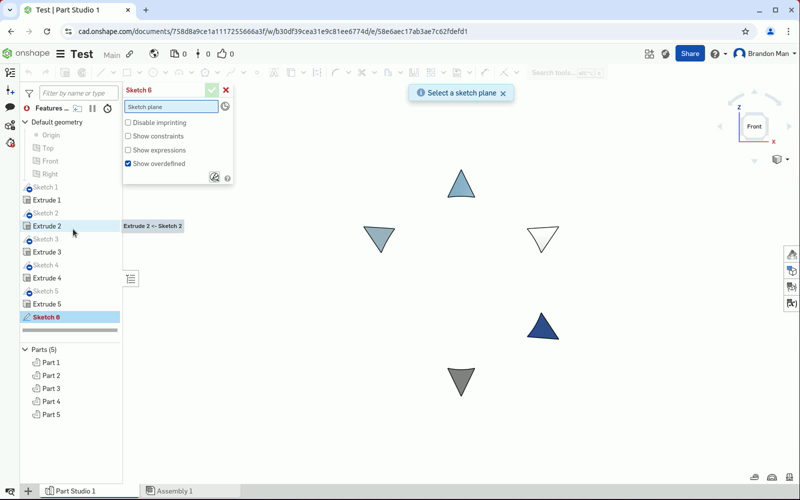
mouse_move(73, 163)
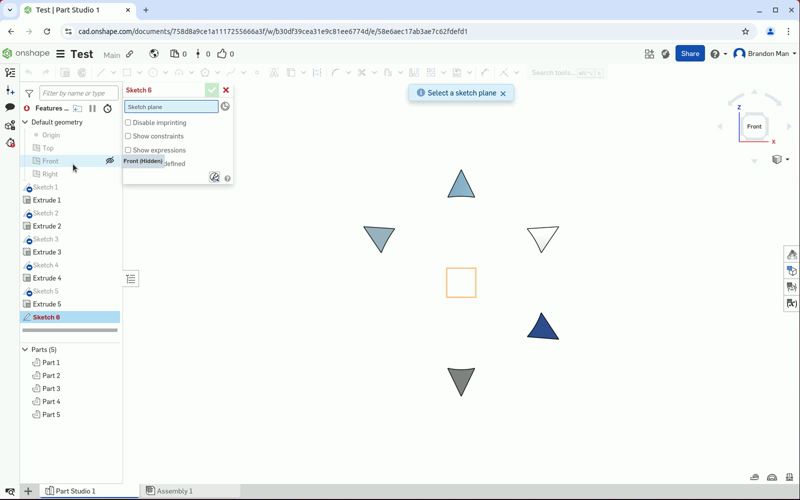
click(73, 163)
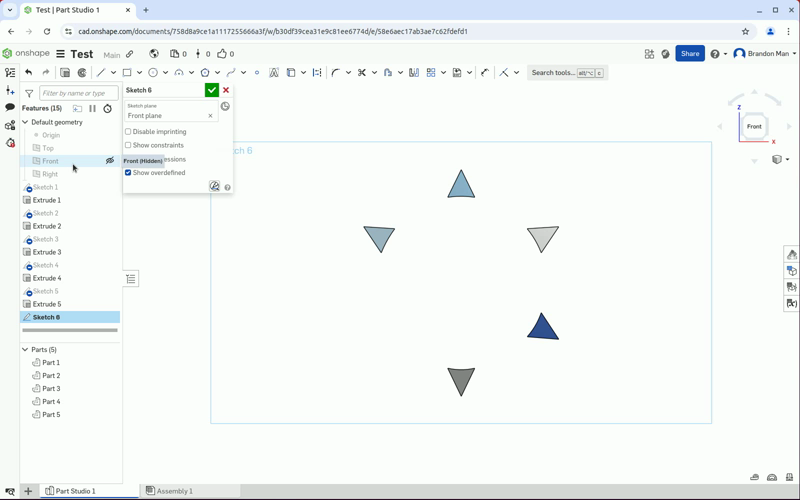
mouse_move(73, 352)
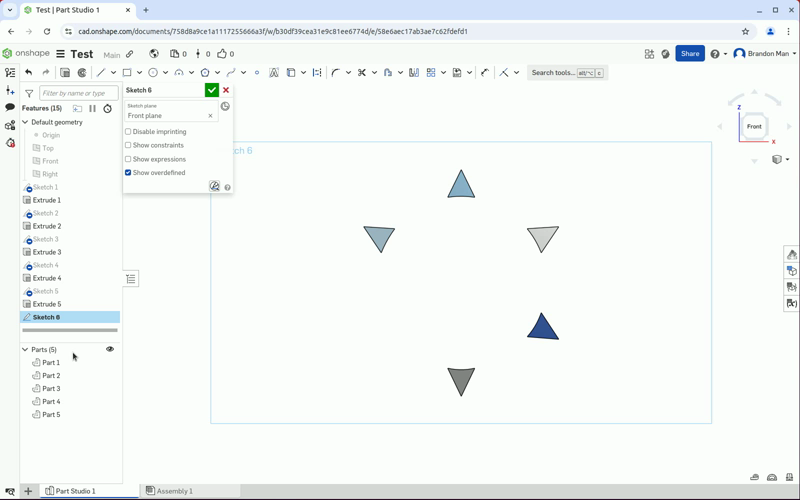
key(y)
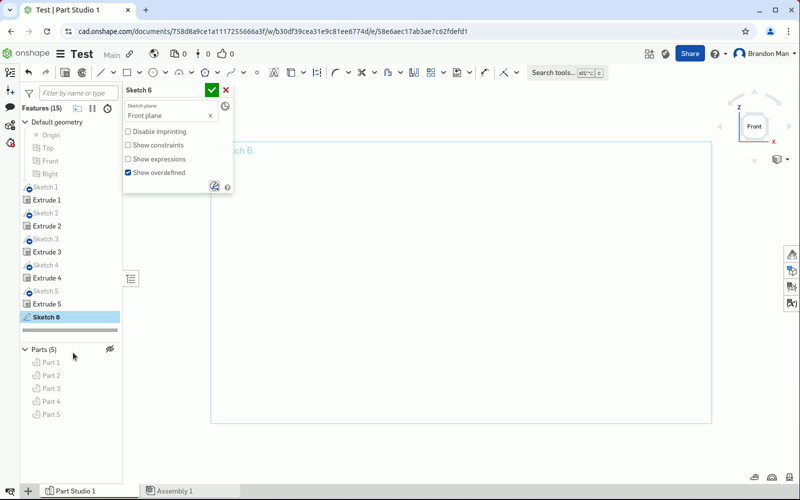
key(l)
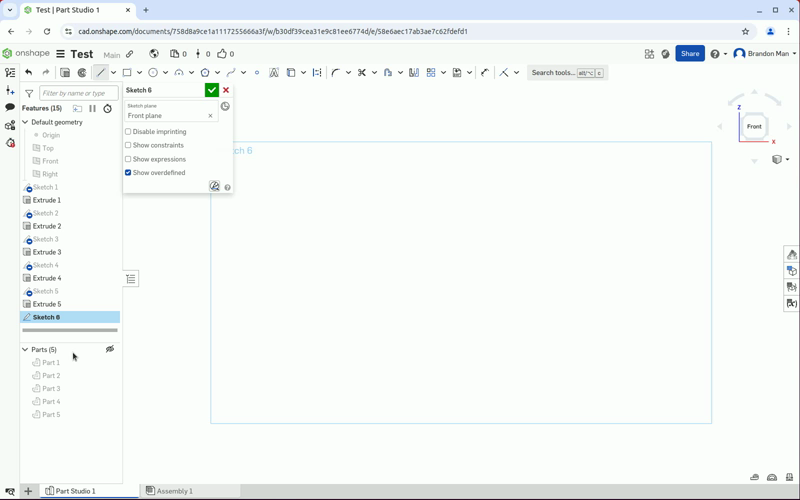
key_down(shift)
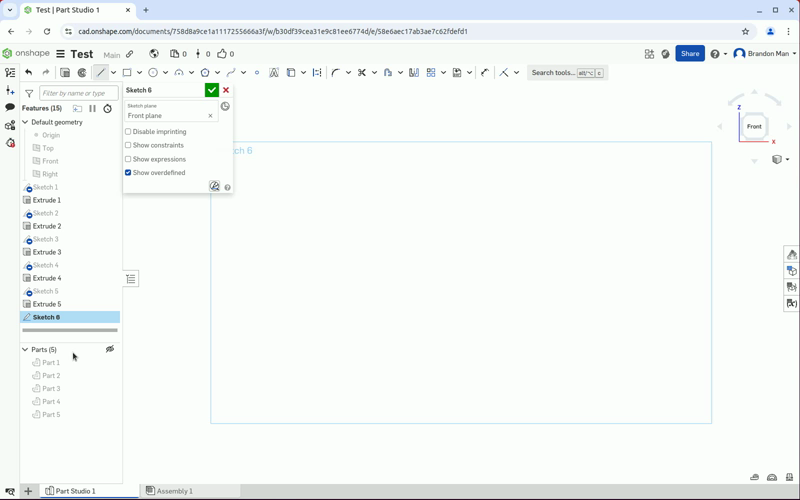
mouse_move(363, 339)
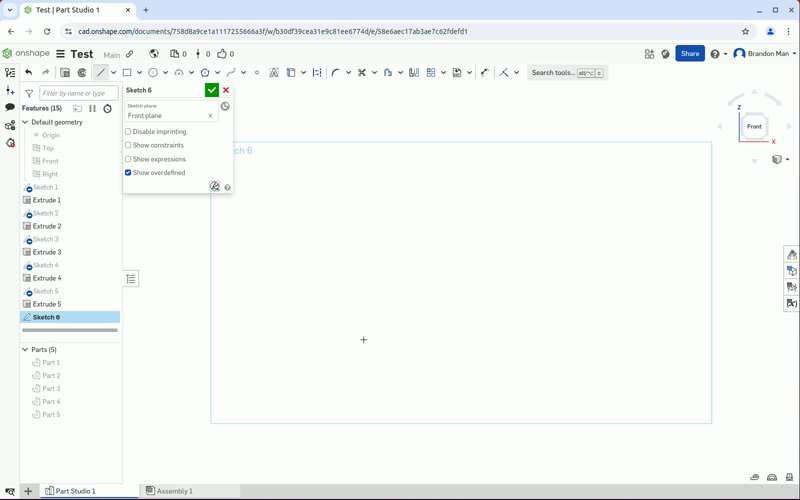
click(363, 339)
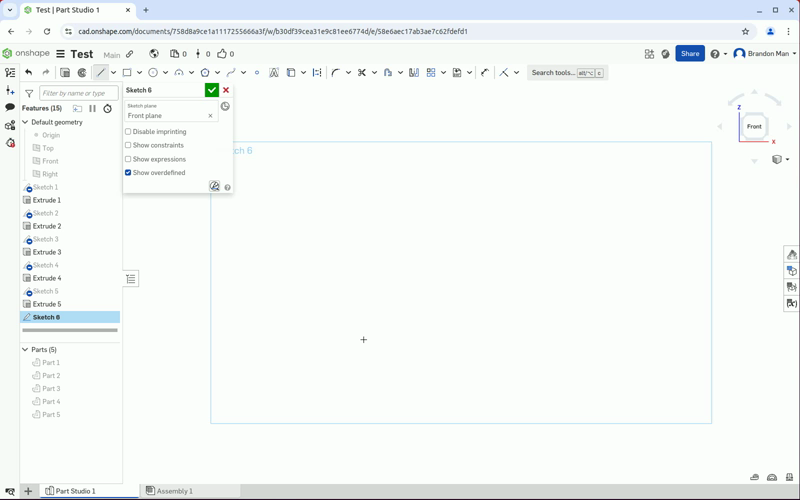
key_up(shift)
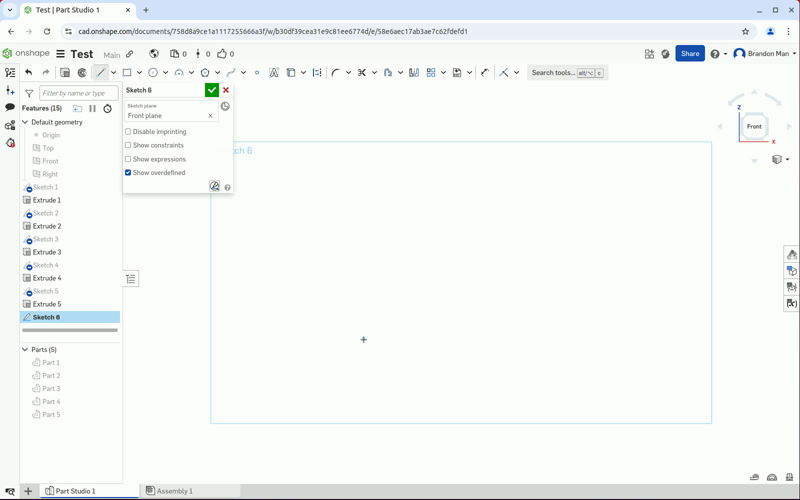
key_down(shift)
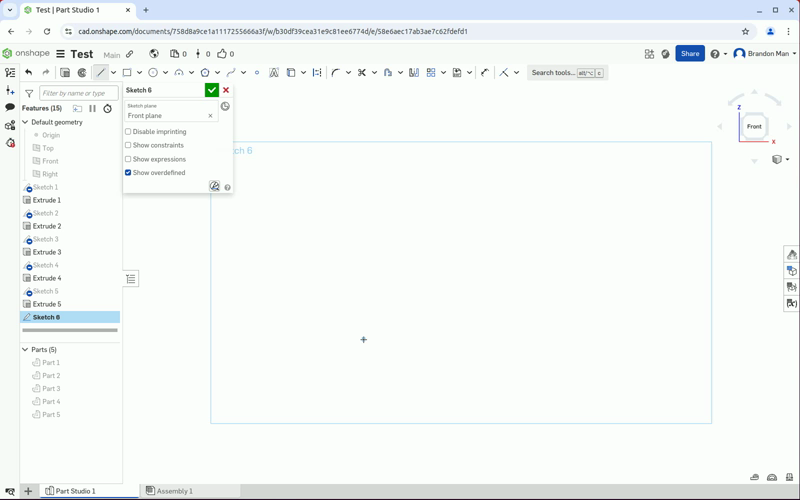
mouse_move(393, 339)
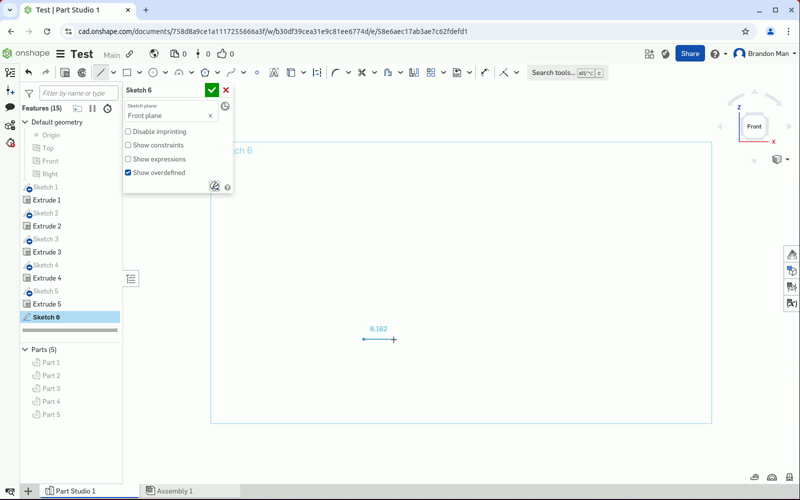
mouse_move(394, 336)
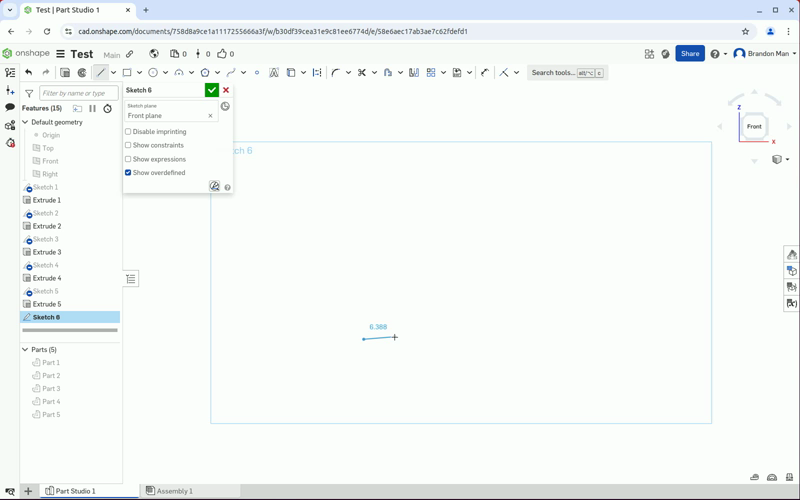
click(394, 336)
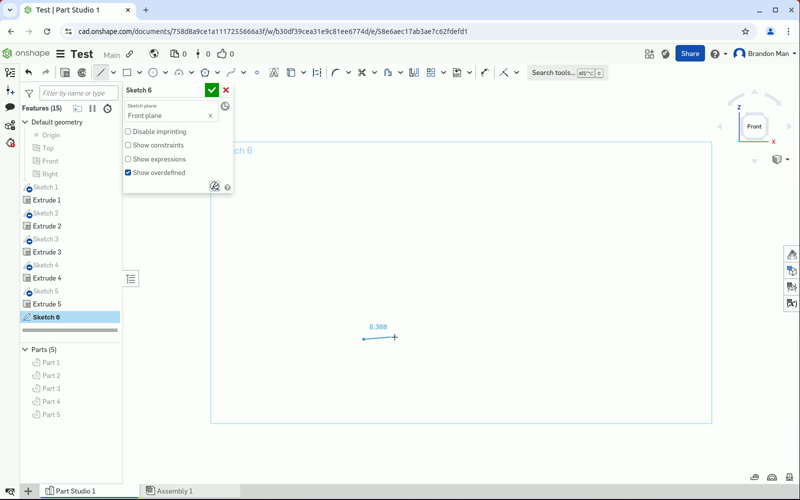
key_up(shift)
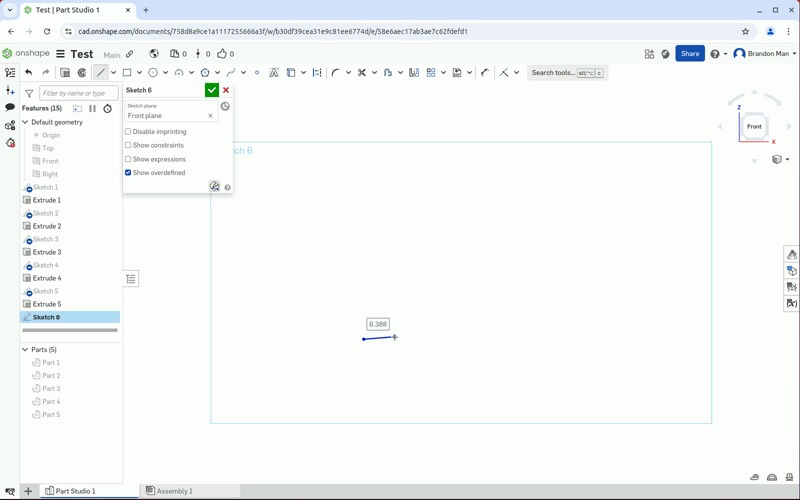
key(esc)
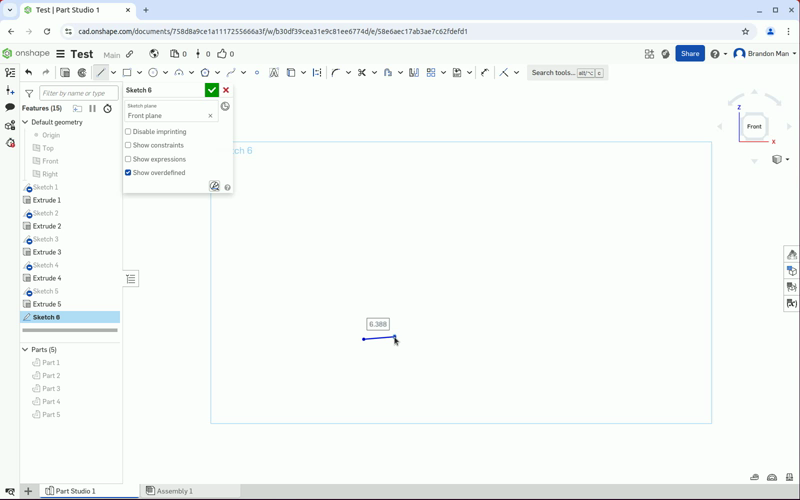
key(a)
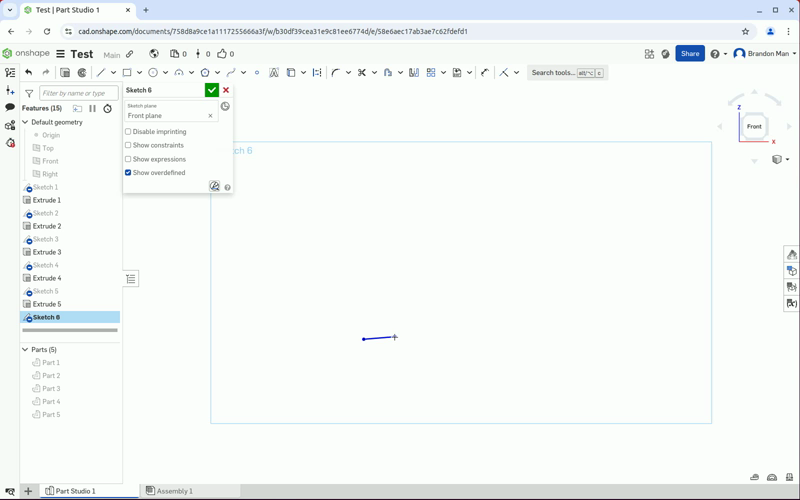
mouse_move(394, 336)
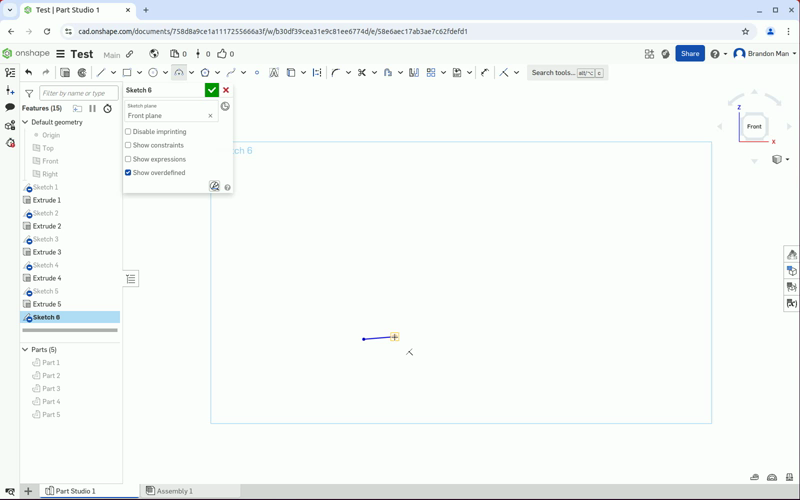
click(394, 336)
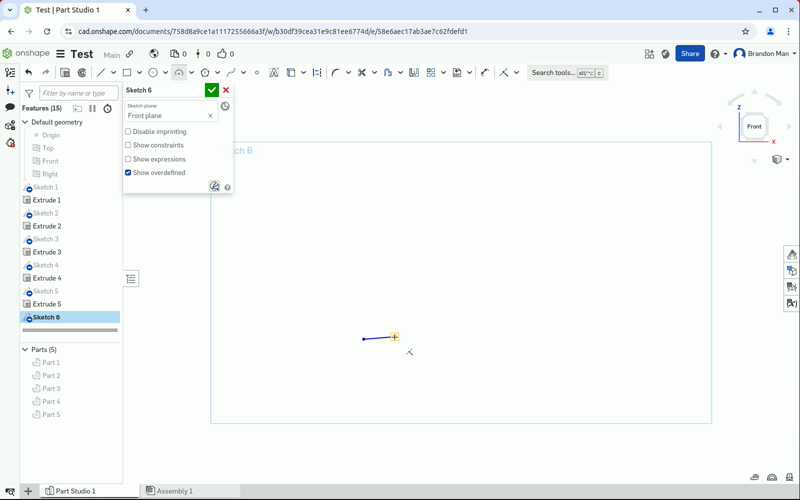
key_down(shift)
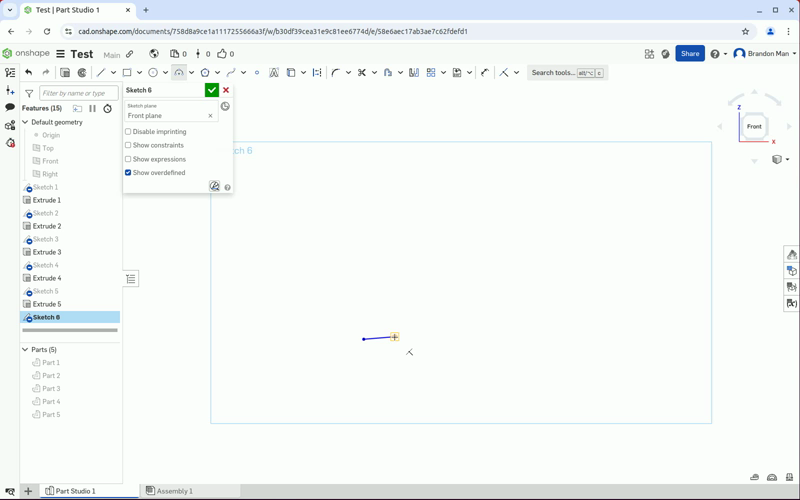
mouse_move(381, 313)
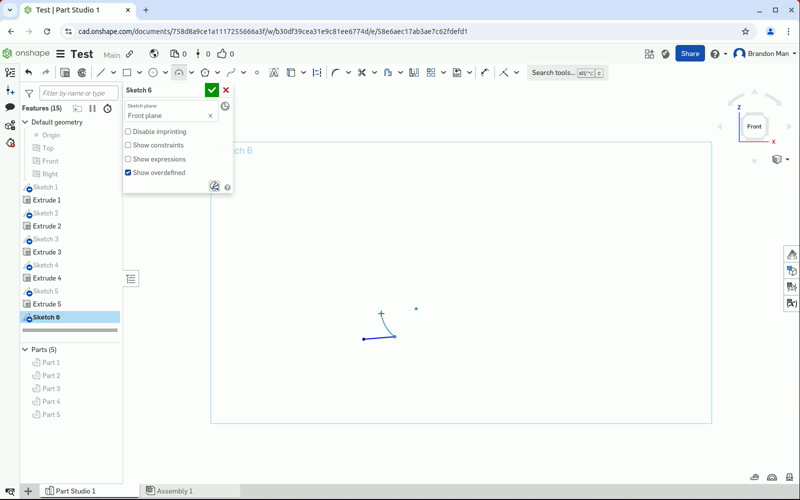
click(381, 313)
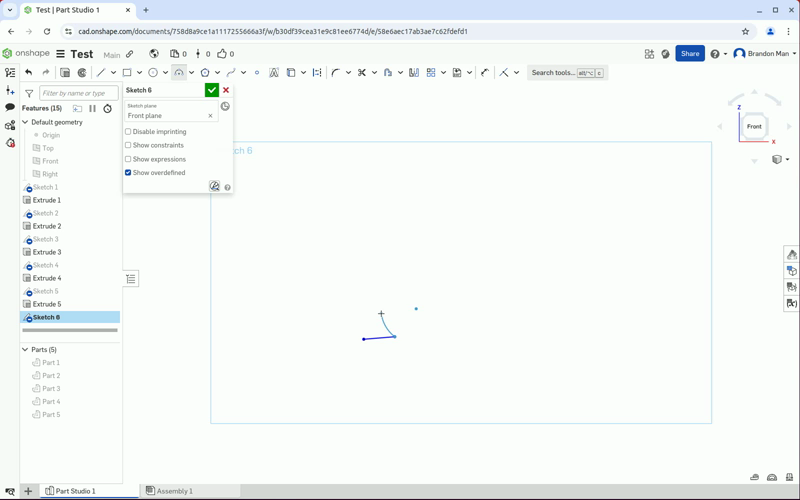
mouse_move(387, 325)
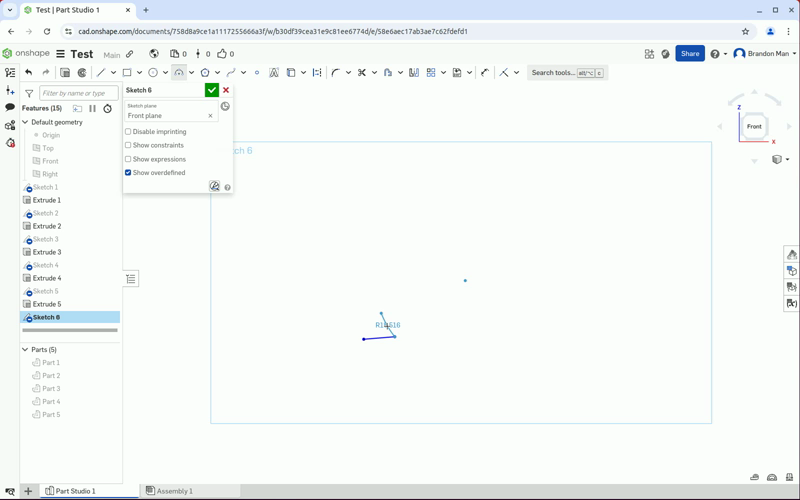
click(387, 325)
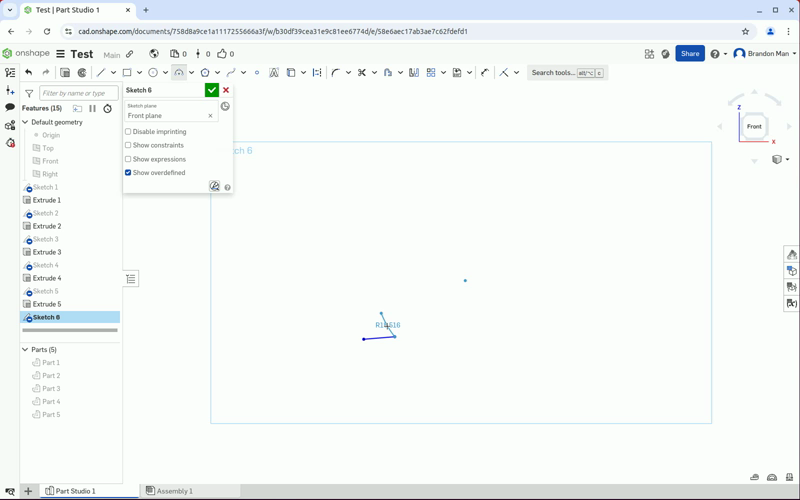
key_up(shift)
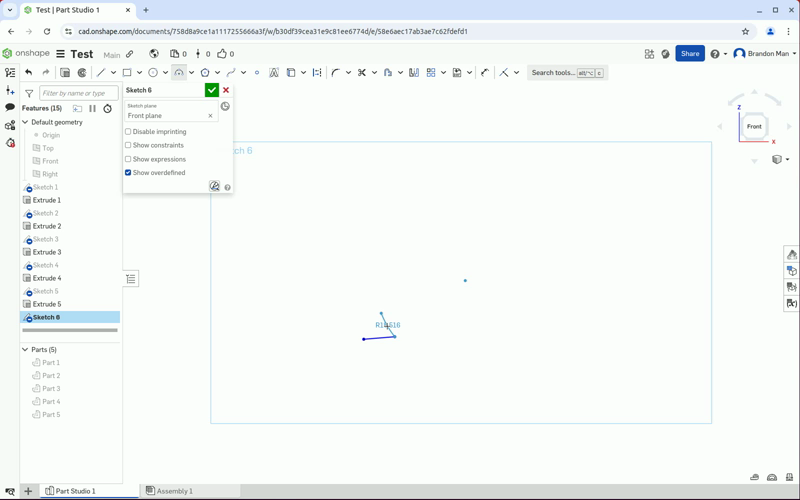
key(esc)
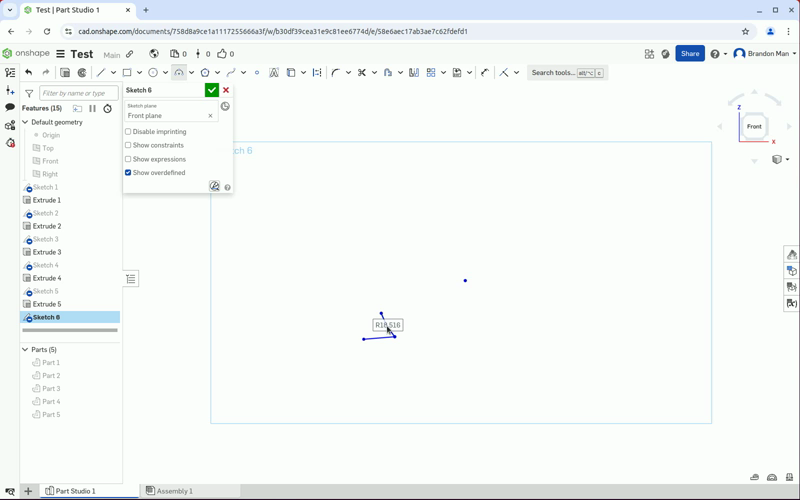
key(l)
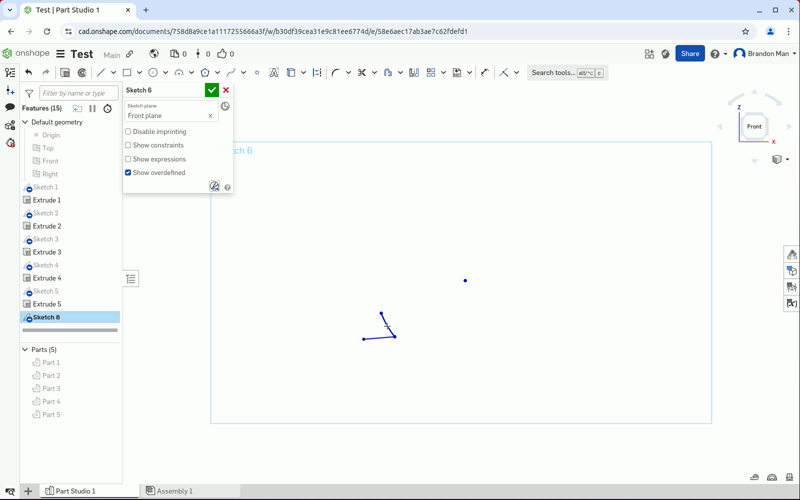
mouse_move(381, 313)
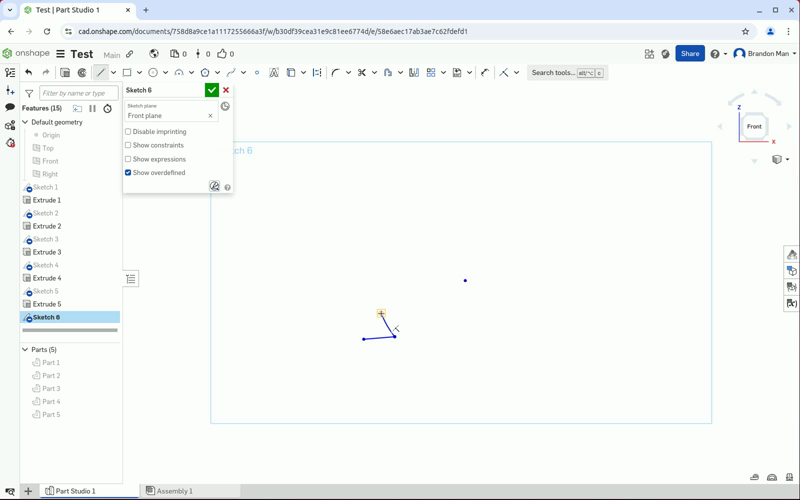
click(381, 313)
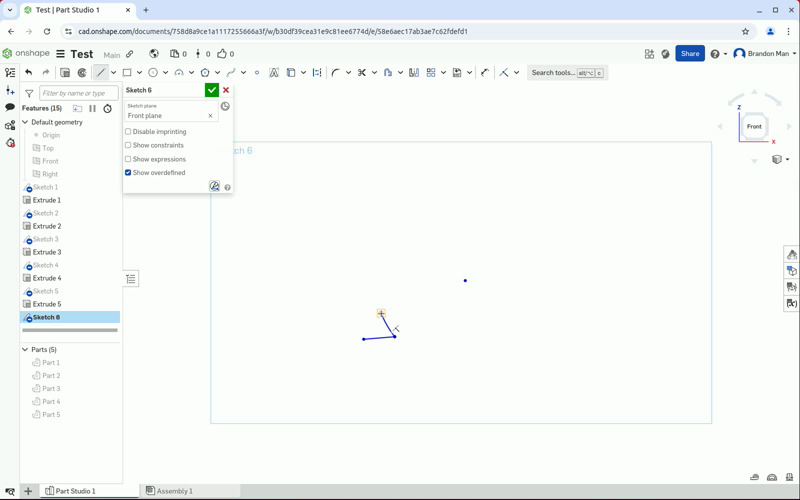
mouse_move(411, 313)
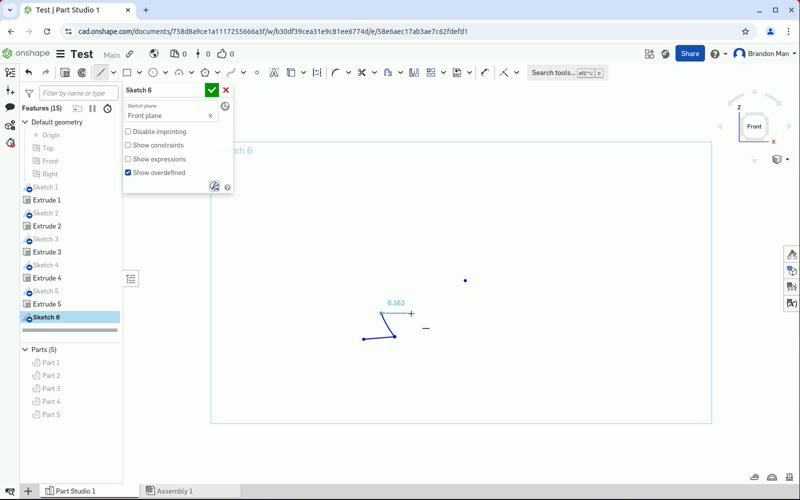
key_down(shift)
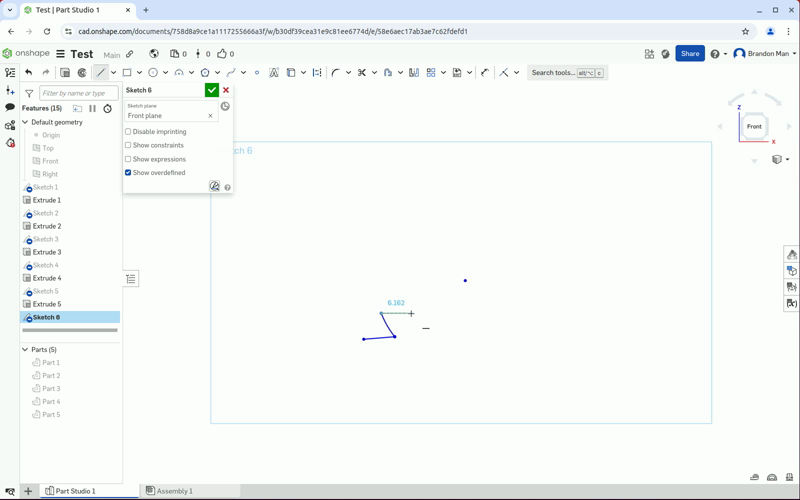
mouse_move(363, 339)
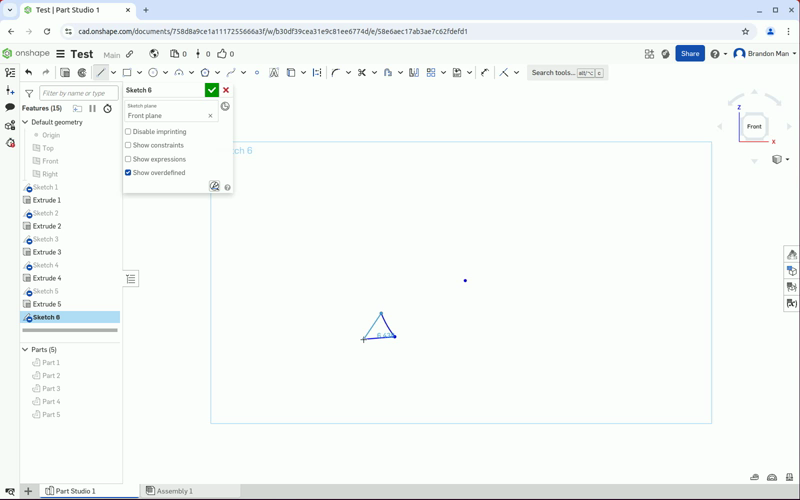
key_up(shift)
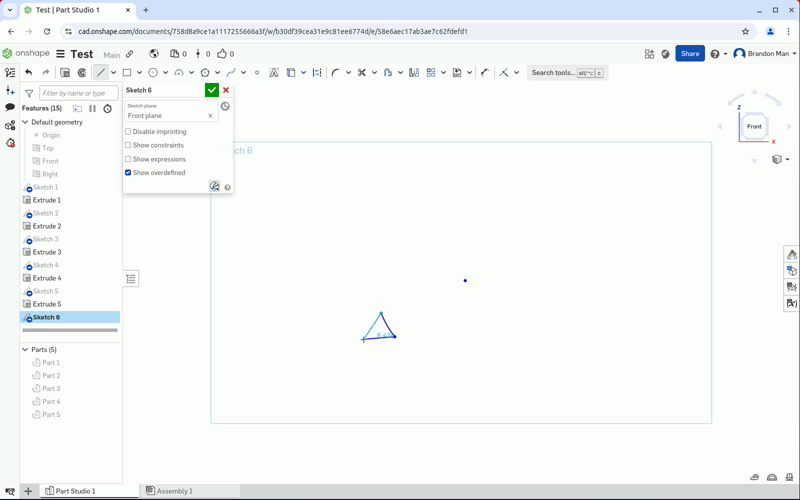
click(363, 339)
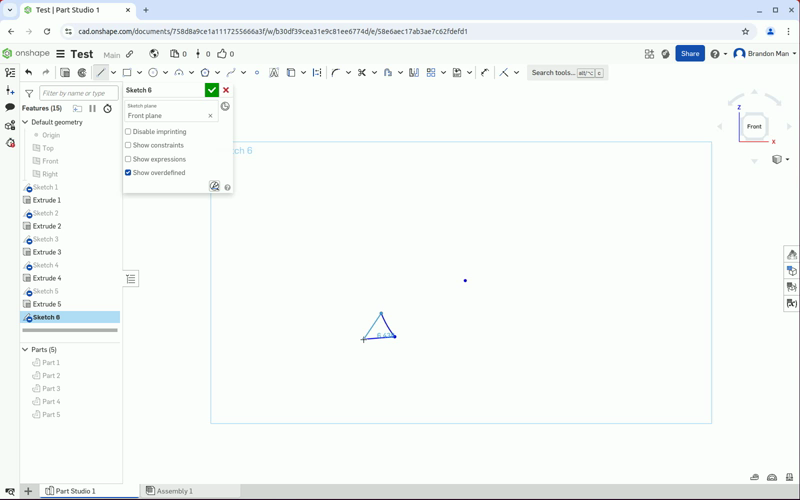
key(esc)
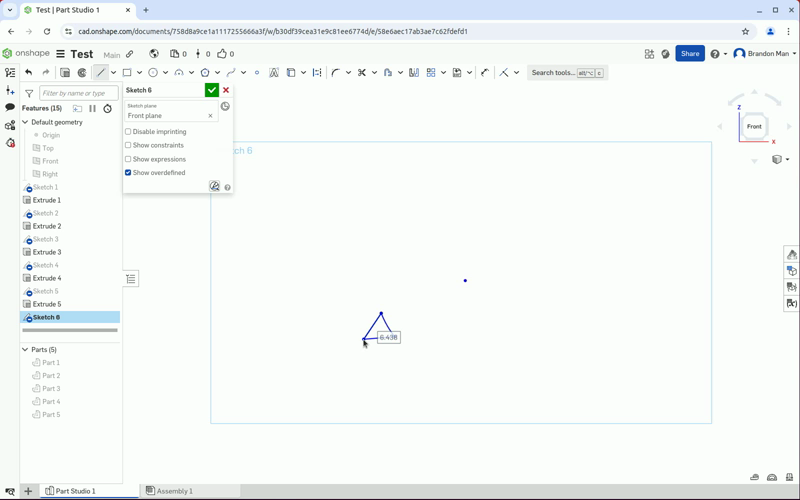
mouse_move(383, 330)
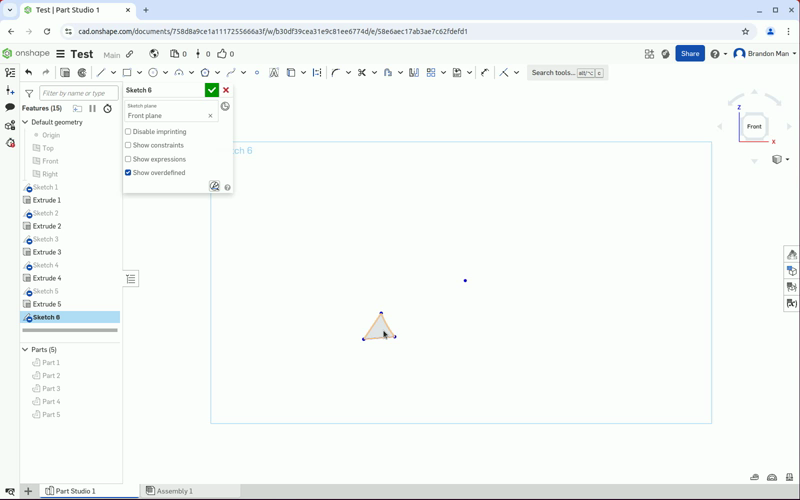
scroll(6)
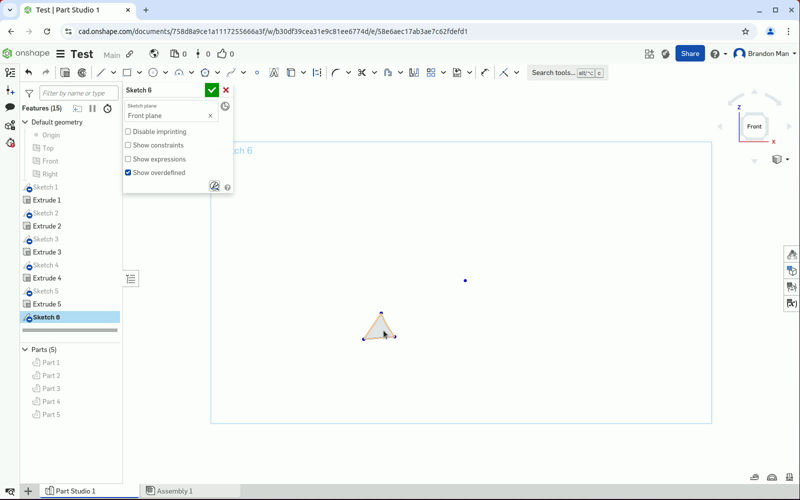
scroll(6)
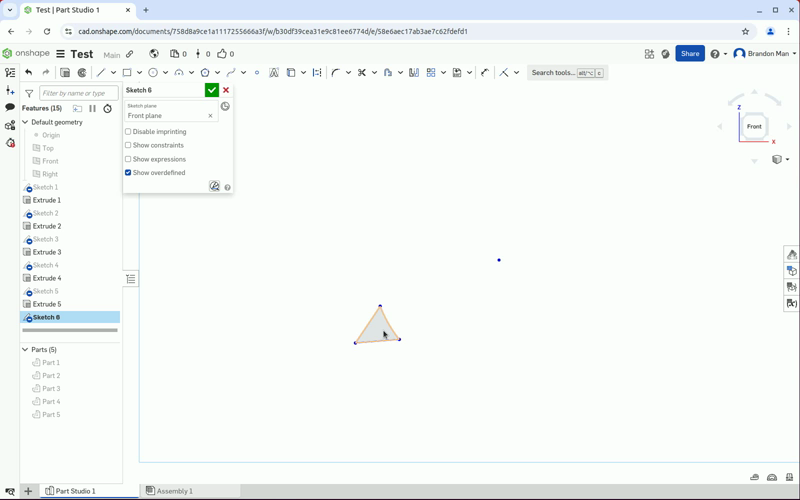
scroll(6)
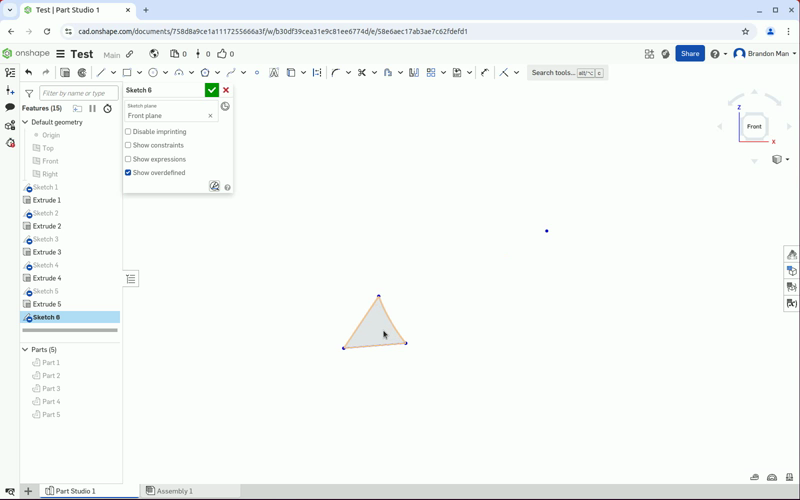
scroll(6)
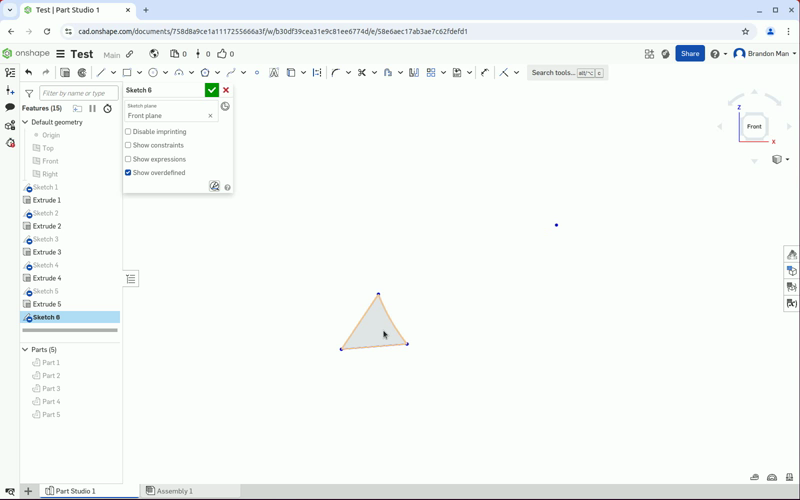
scroll(6)
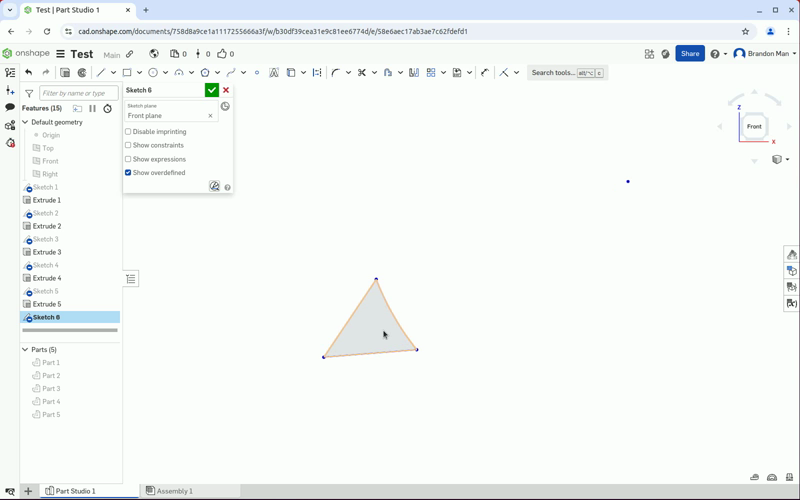
scroll(6)
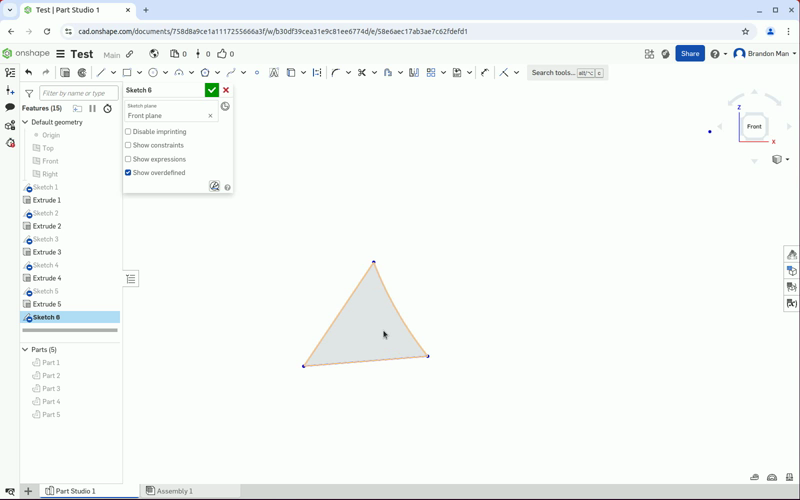
scroll(6)
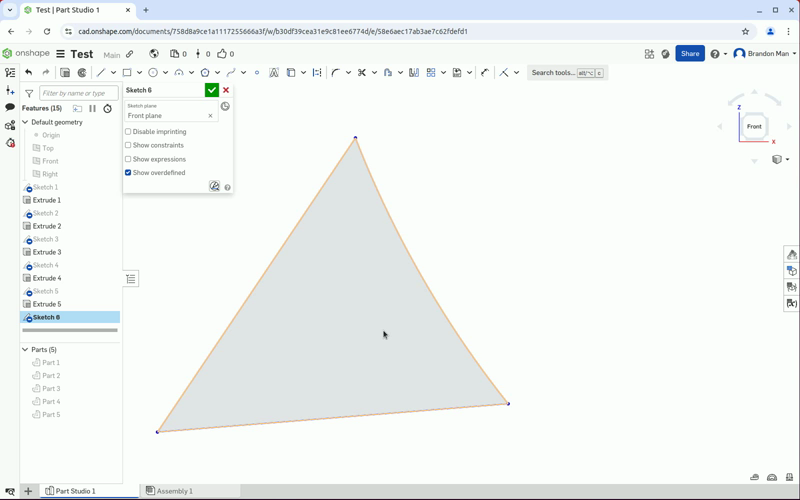
click(383, 330)
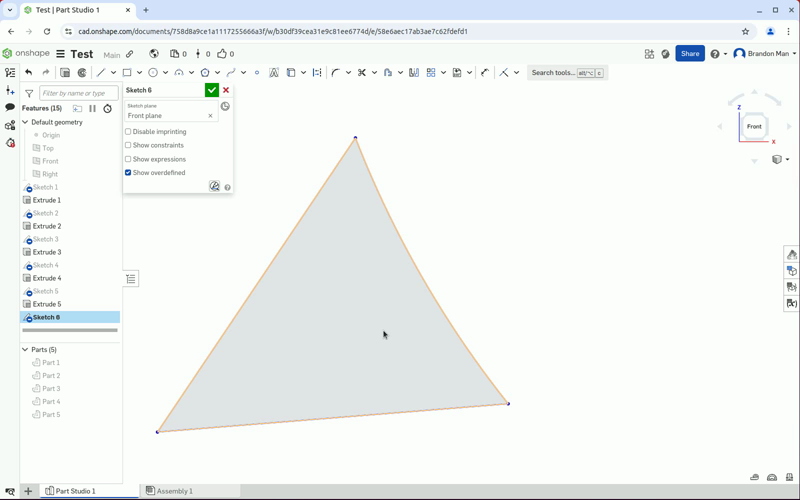
scroll(-6)
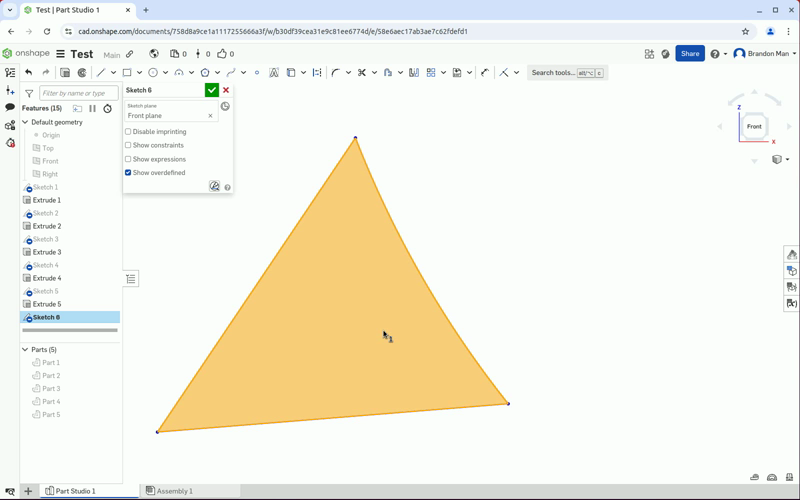
scroll(-6)
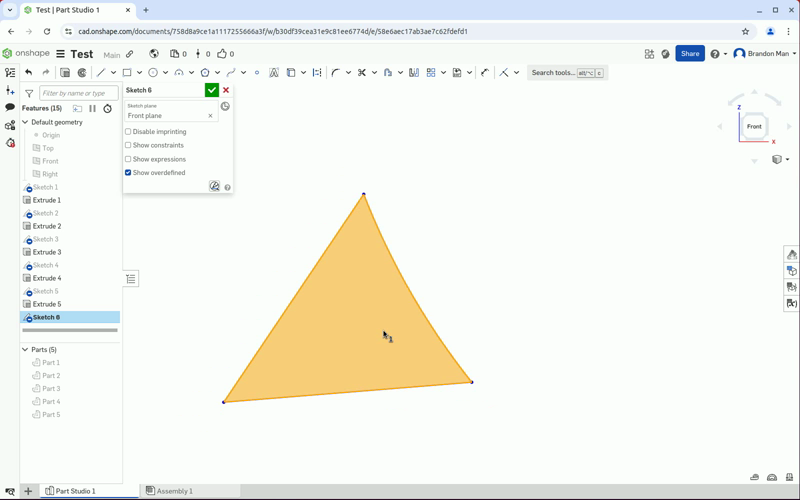
scroll(-6)
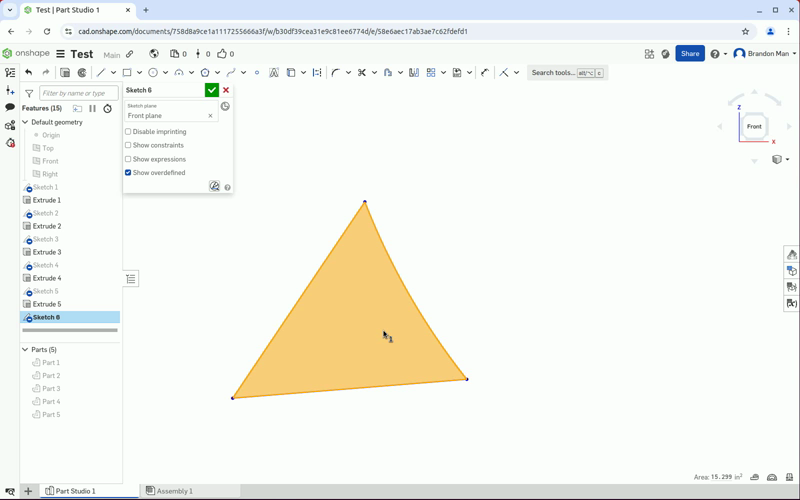
scroll(-6)
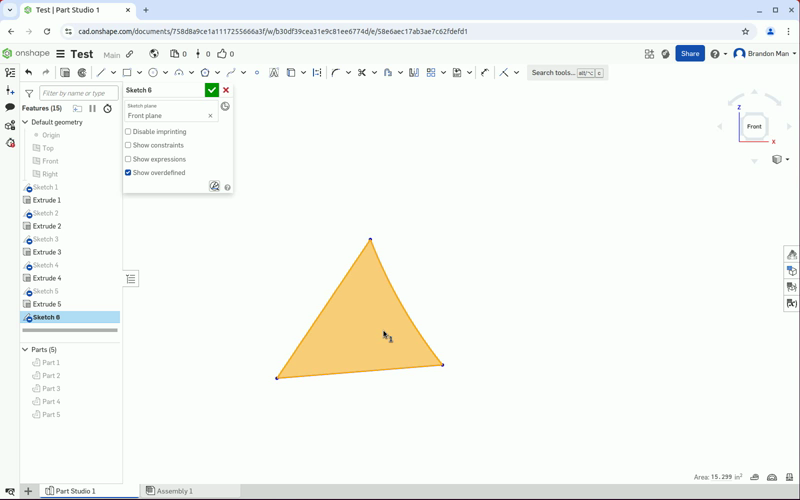
scroll(-6)
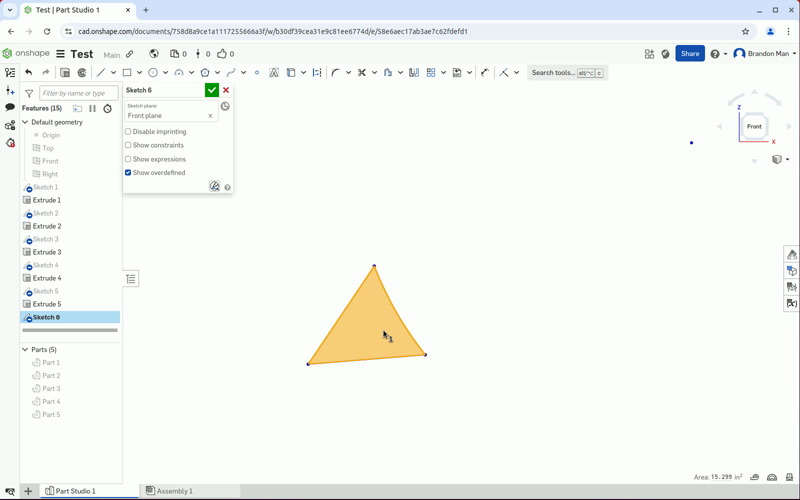
scroll(-6)
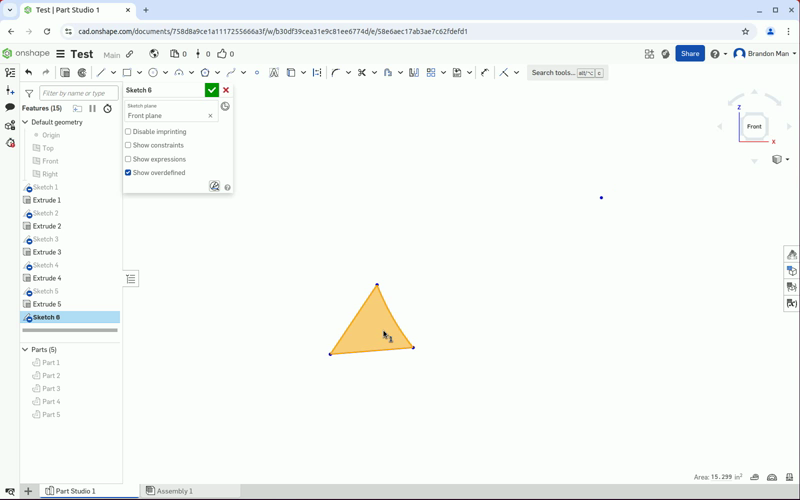
scroll(-6)
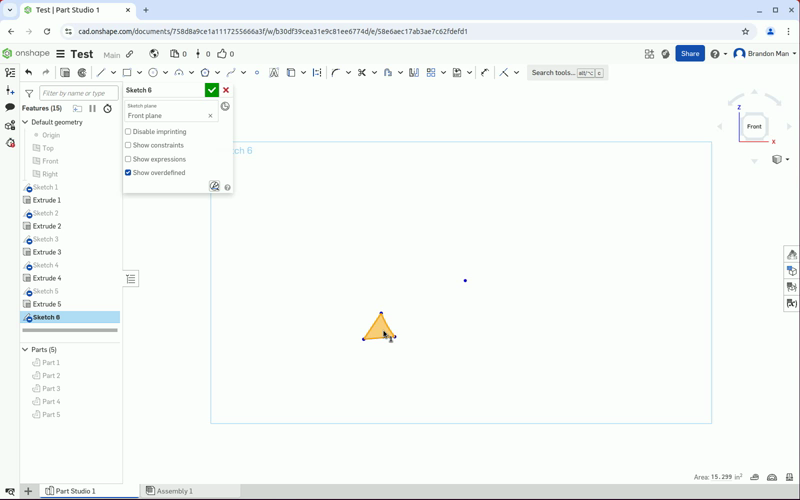
mouse_move(73, 352)
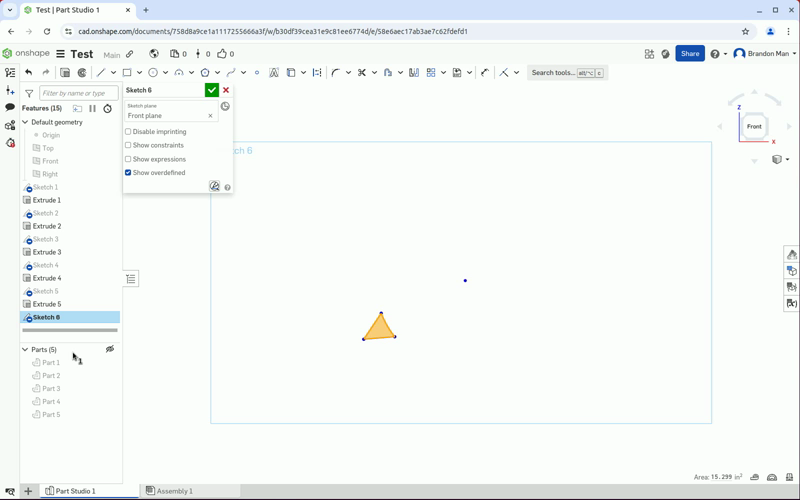
key(shift+y)
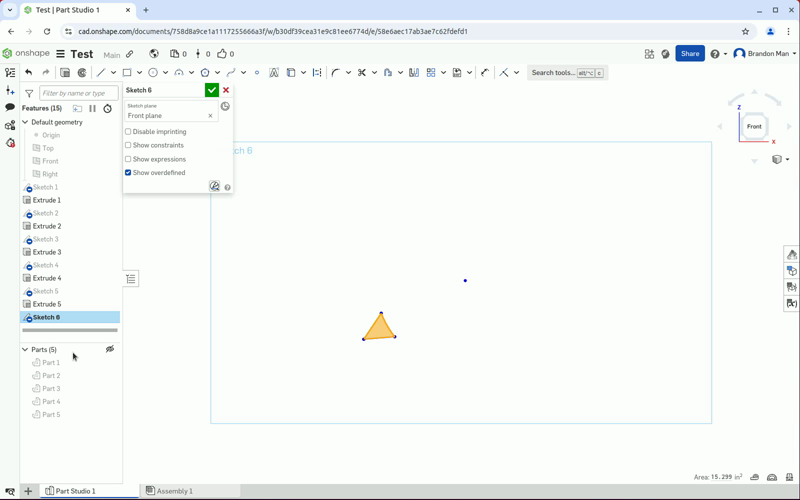
key(shift+e)
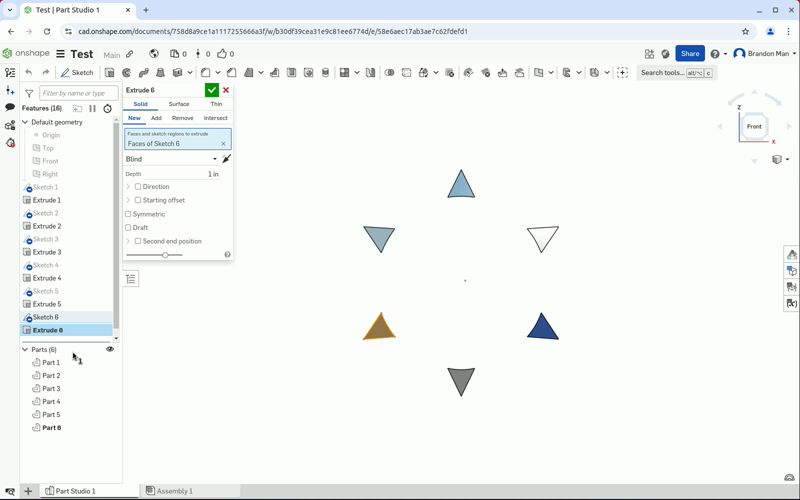
mouse_move(143, 106)
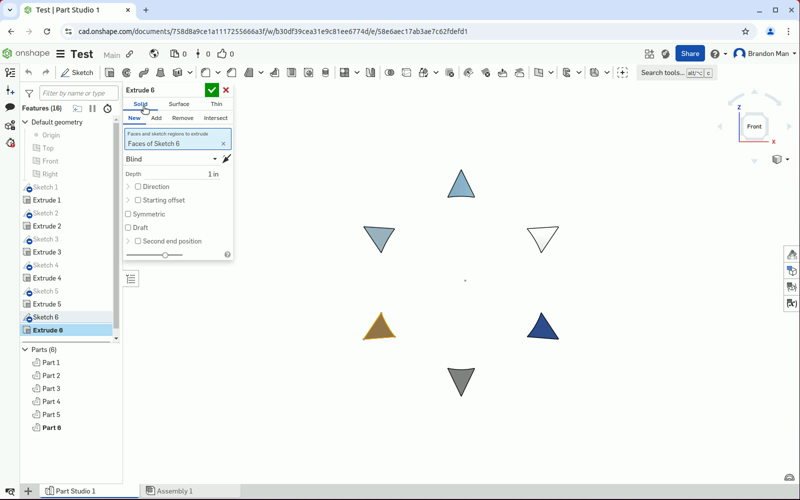
click(143, 106)
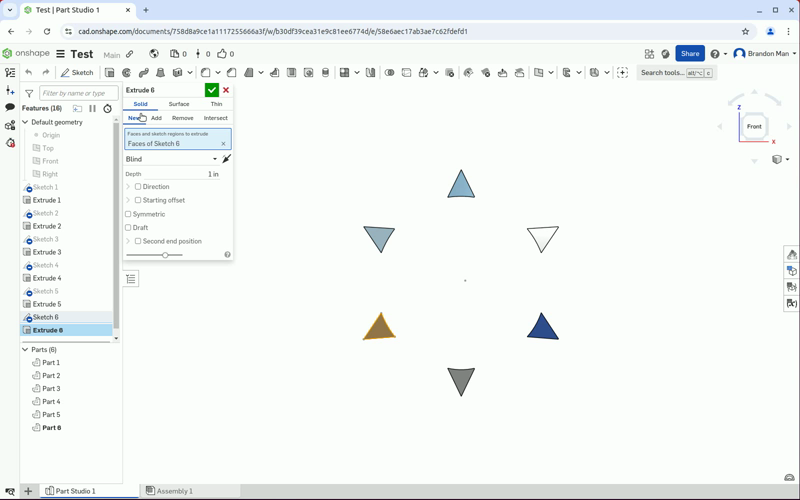
mouse_move(137, 120)
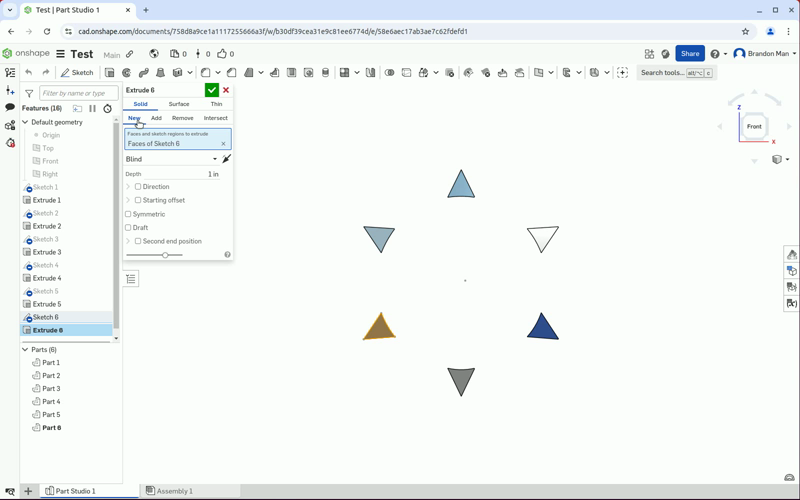
click(137, 120)
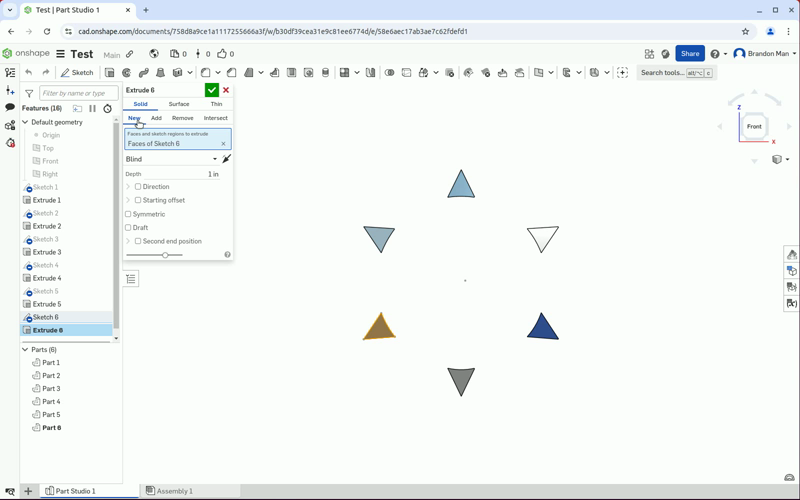
key(tab, 4)
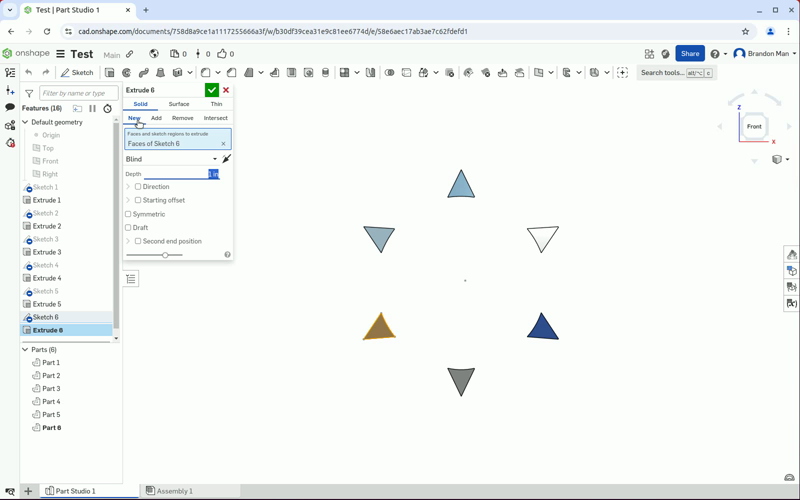
text(13.48)
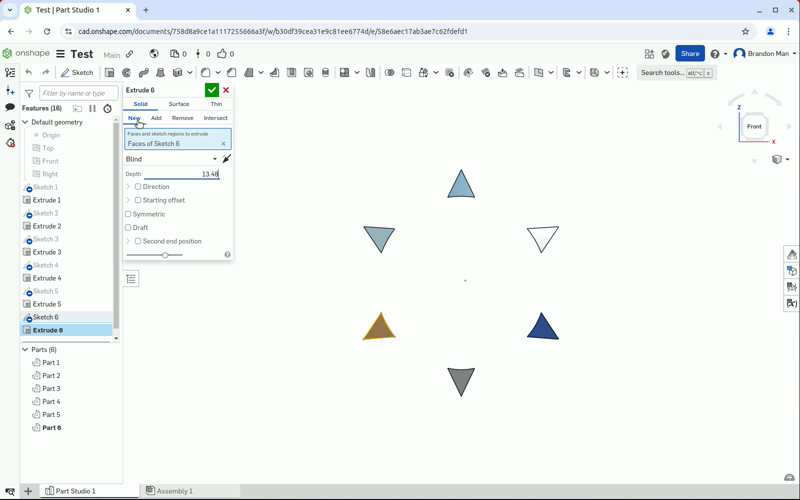
key(enter)
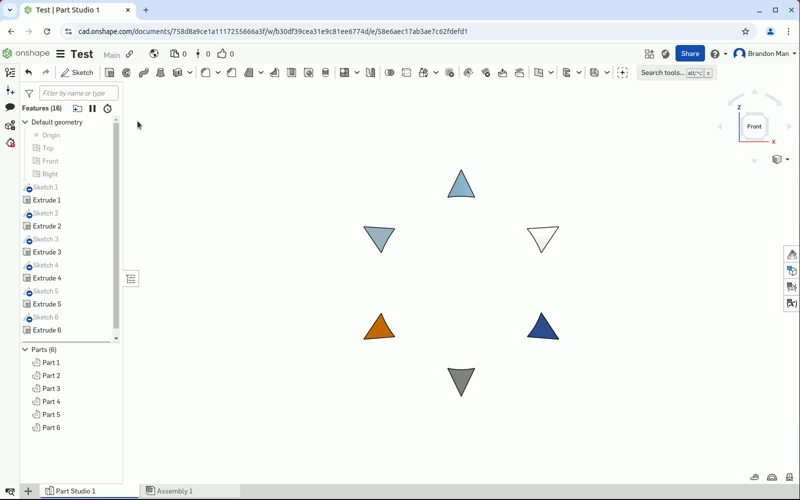
key(shift+h)
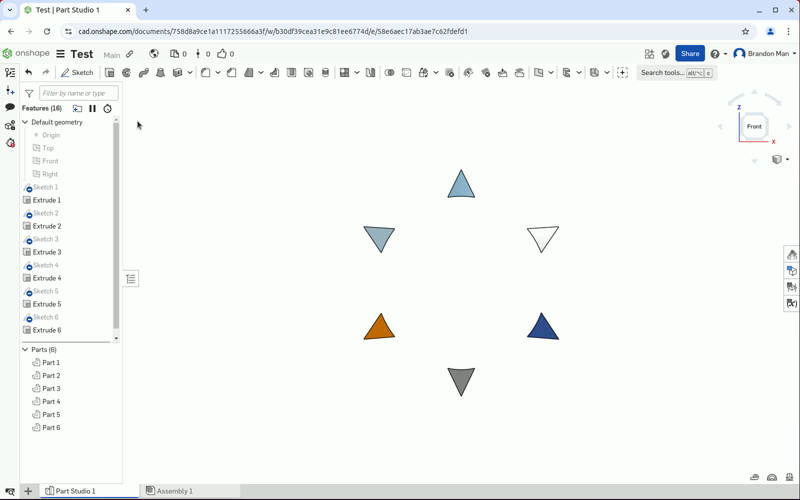
key(shift+h)
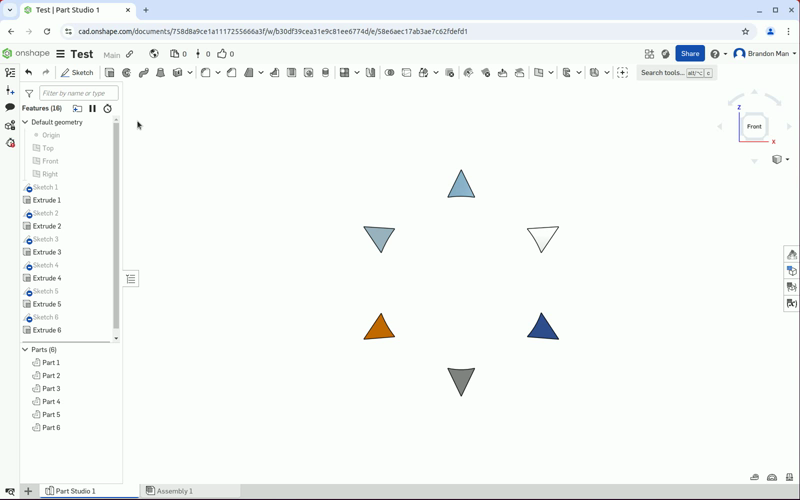
mouse_move(69, 189)
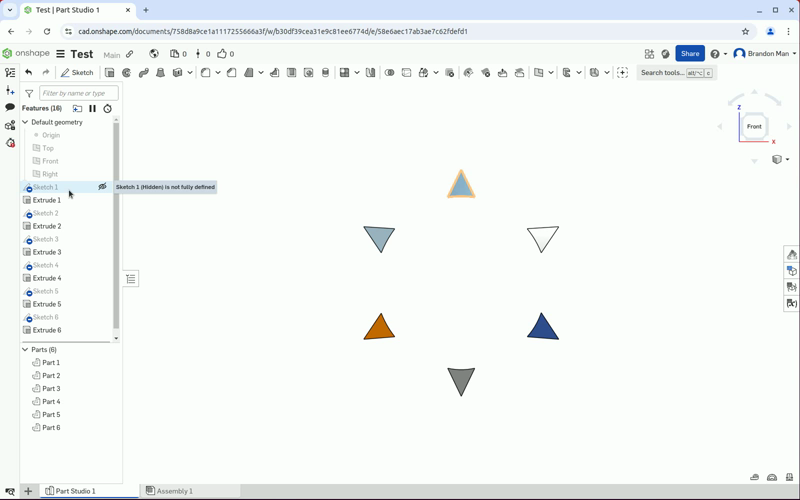
click(69, 189)
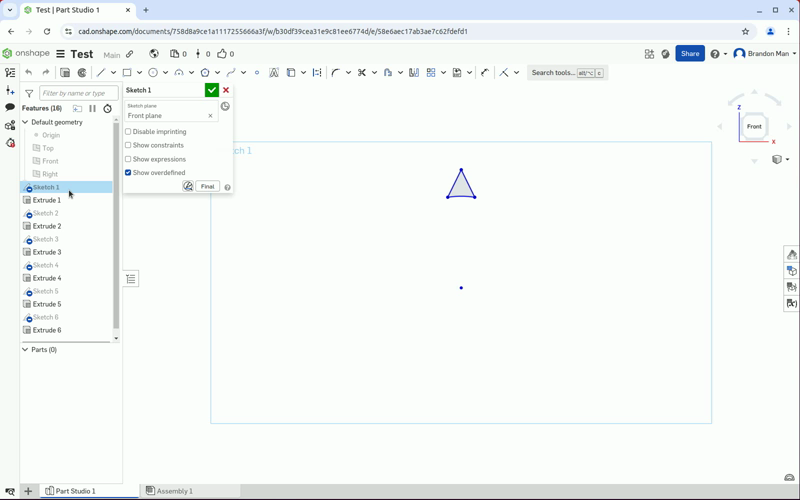
mouse_move(229, 92)
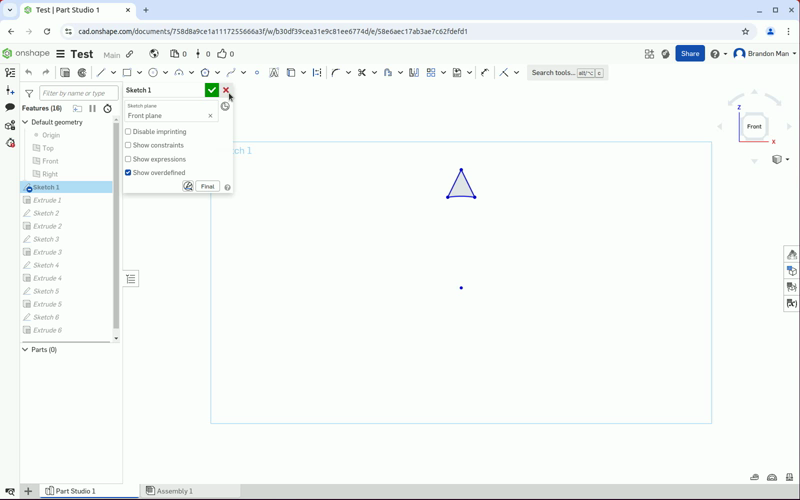
click(229, 92)
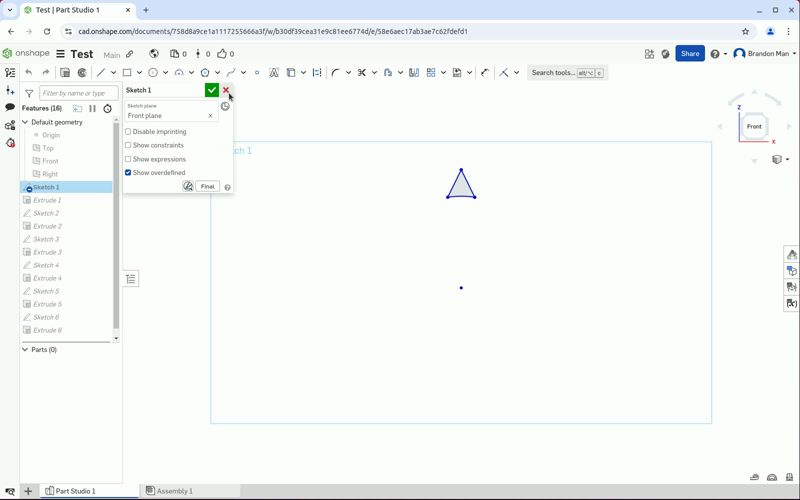
key(shift+s)
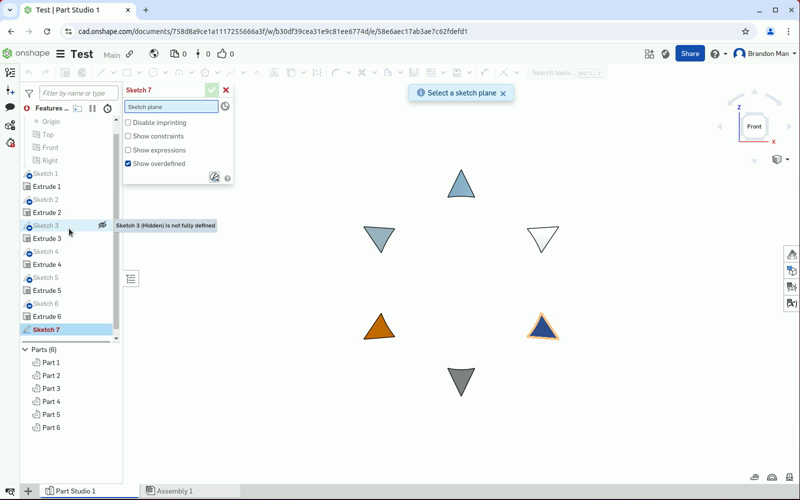
scroll(3)
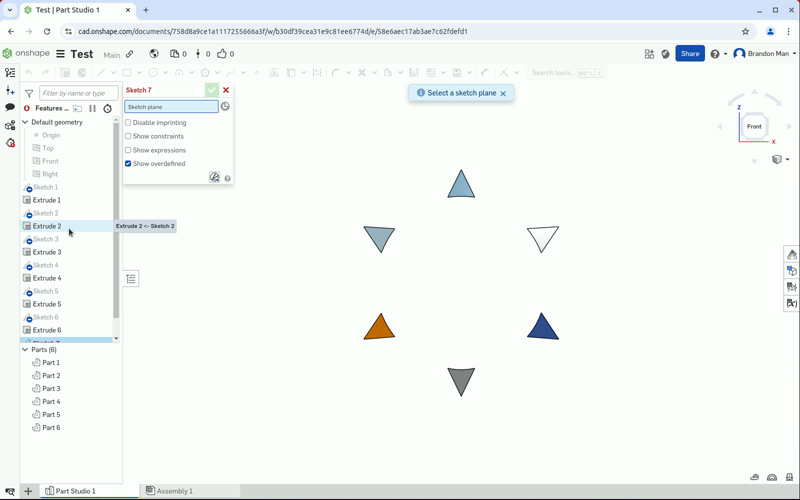
mouse_move(69, 163)
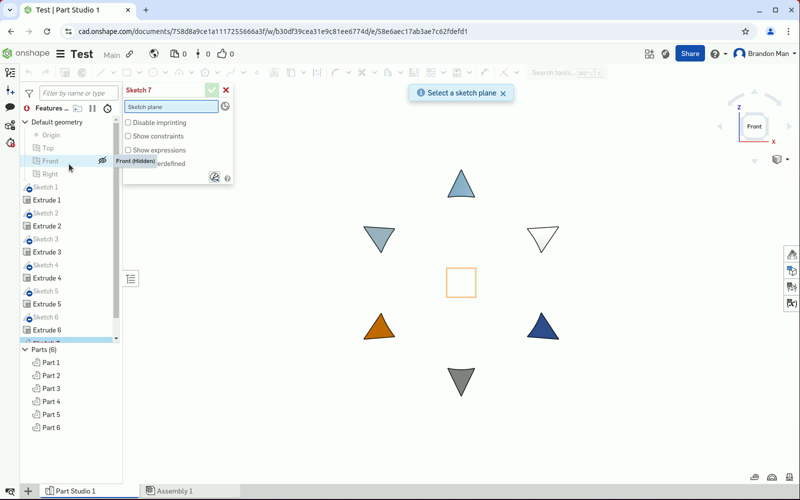
click(69, 163)
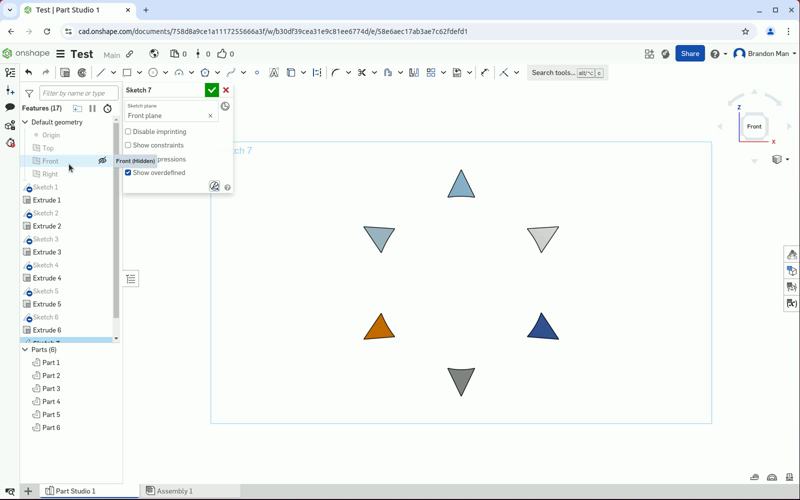
mouse_move(73, 352)
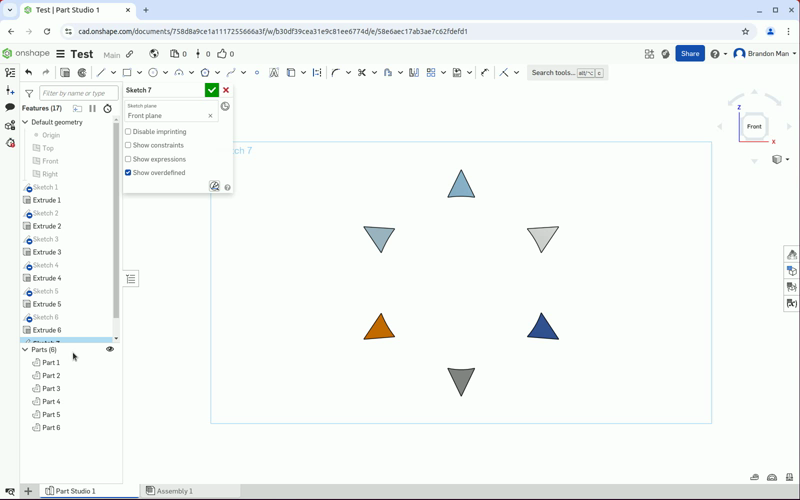
key(y)
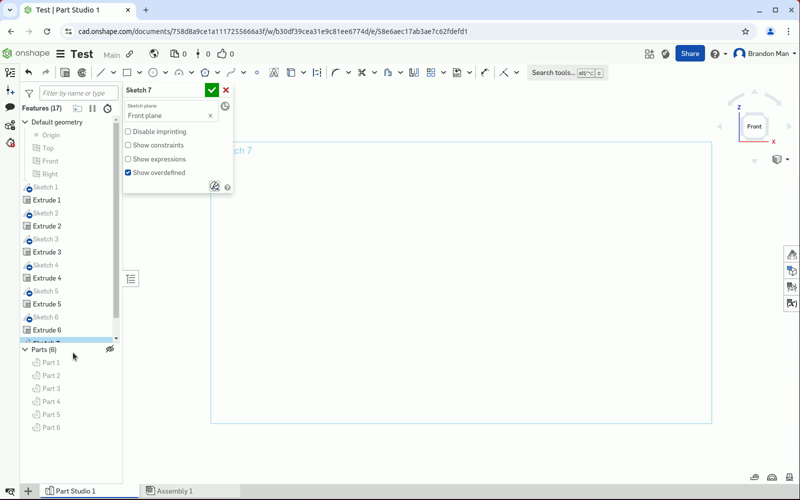
key(c)
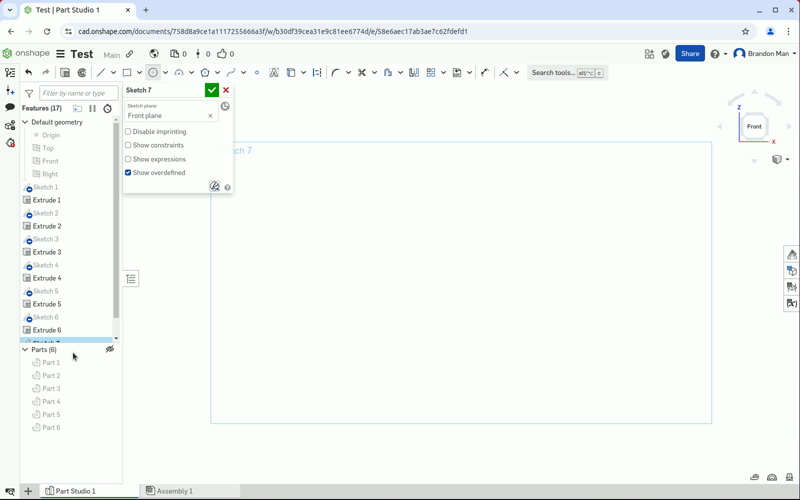
key_down(shift)
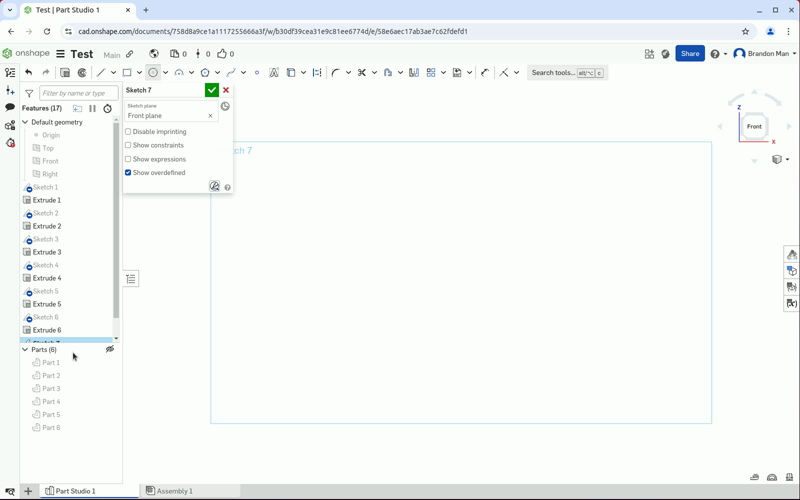
mouse_move(461, 282)
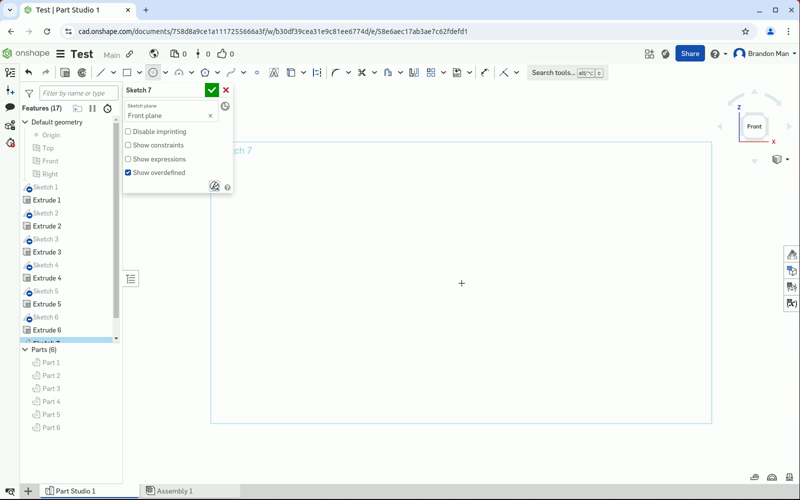
click(461, 282)
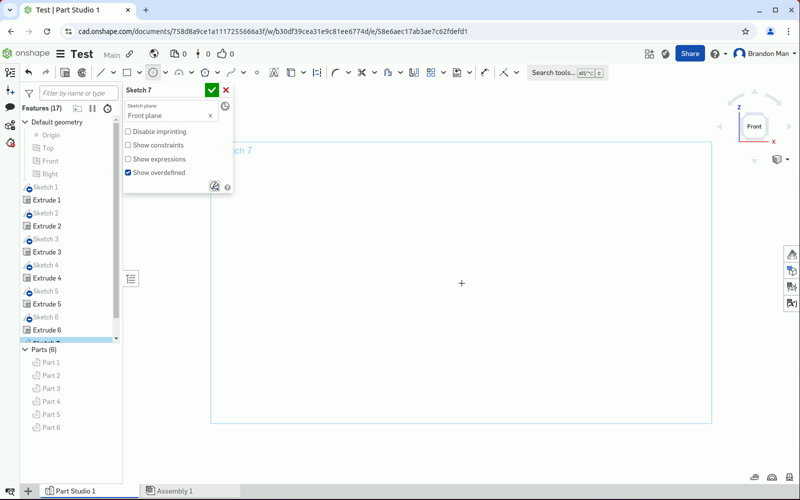
key_up(shift)
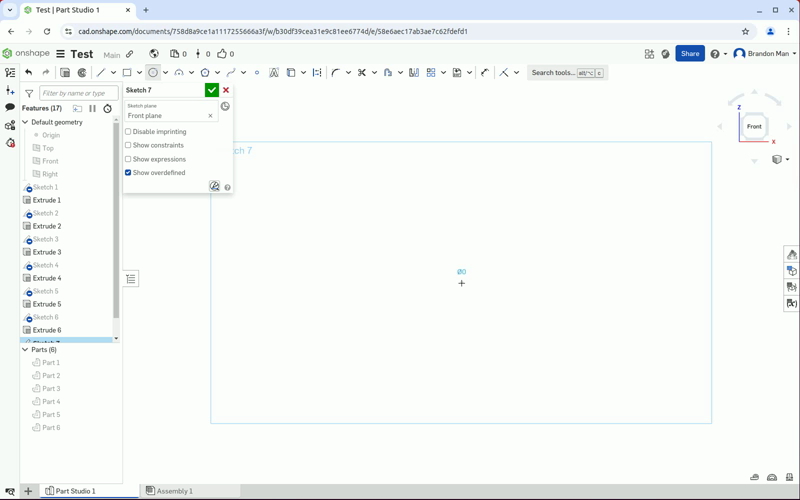
mouse_move(548, 282)
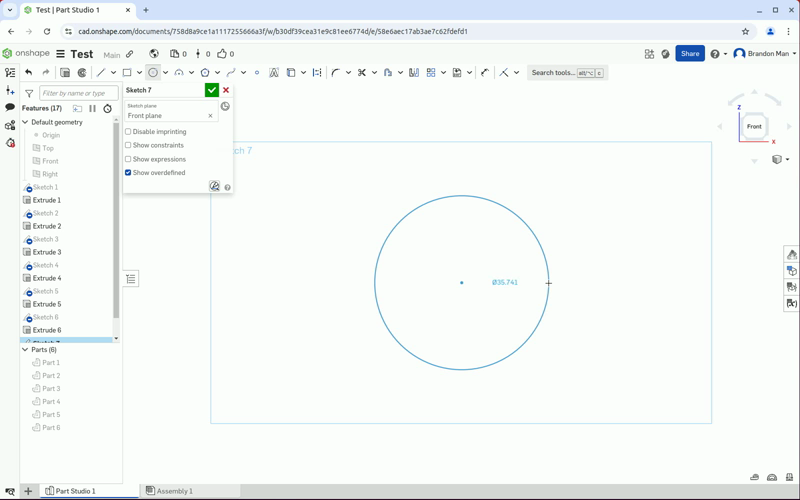
click(548, 282)
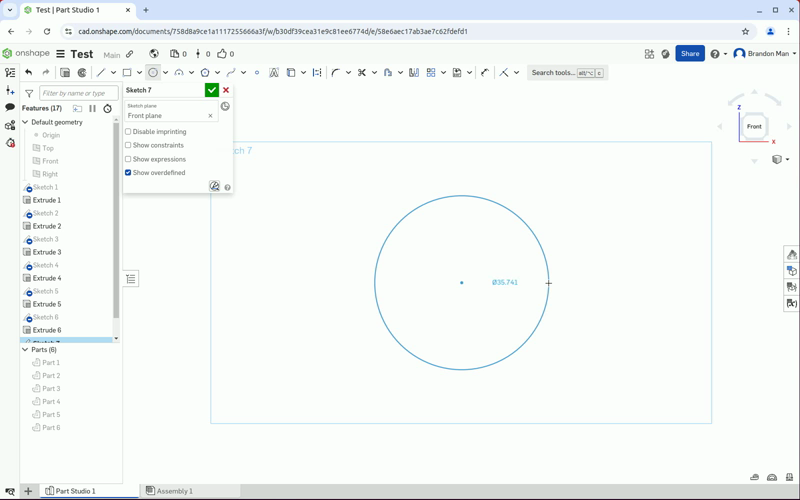
key(esc)
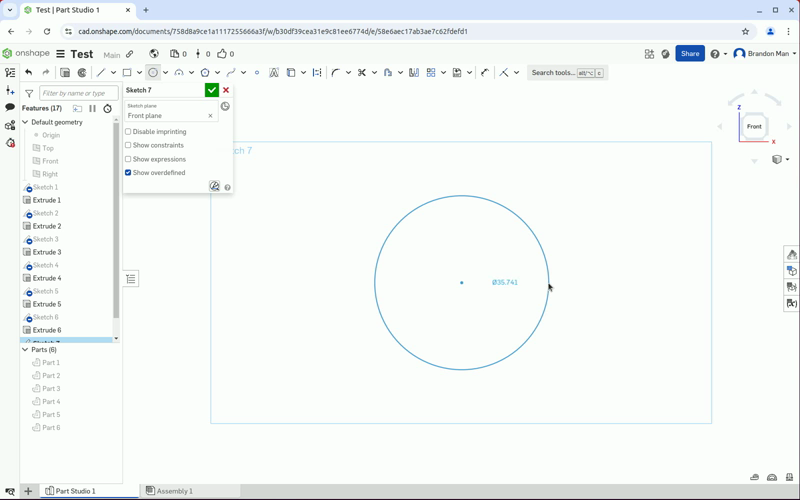
mouse_move(447, 265)
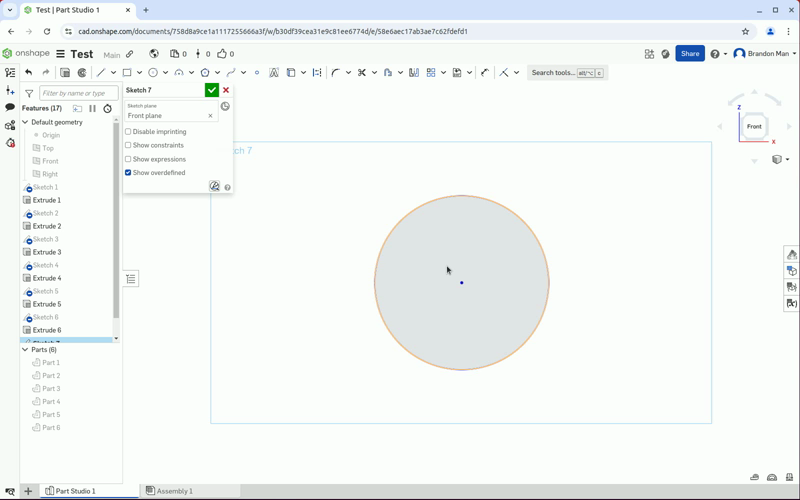
click(447, 265)
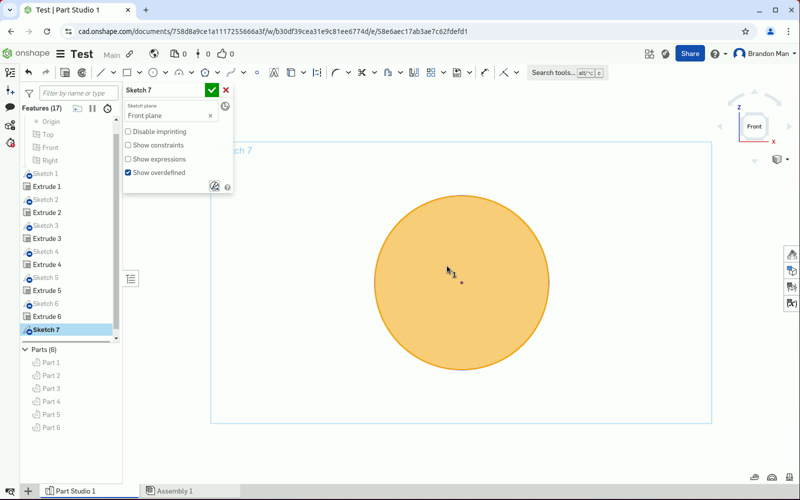
mouse_move(73, 352)
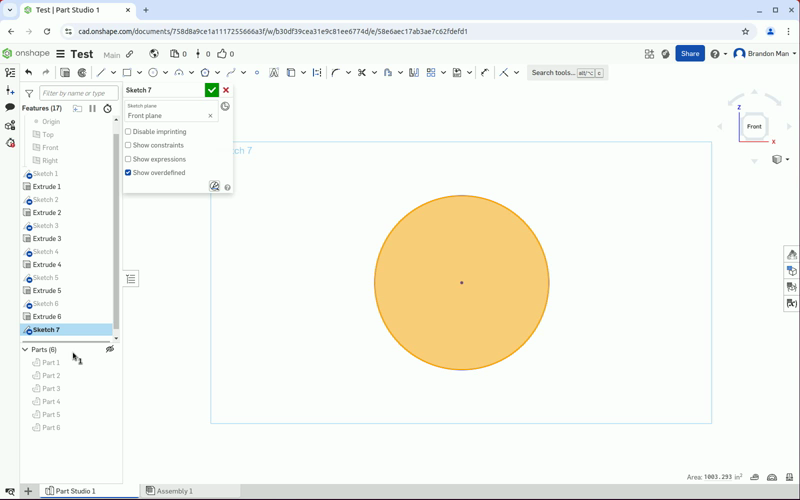
key(shift+y)
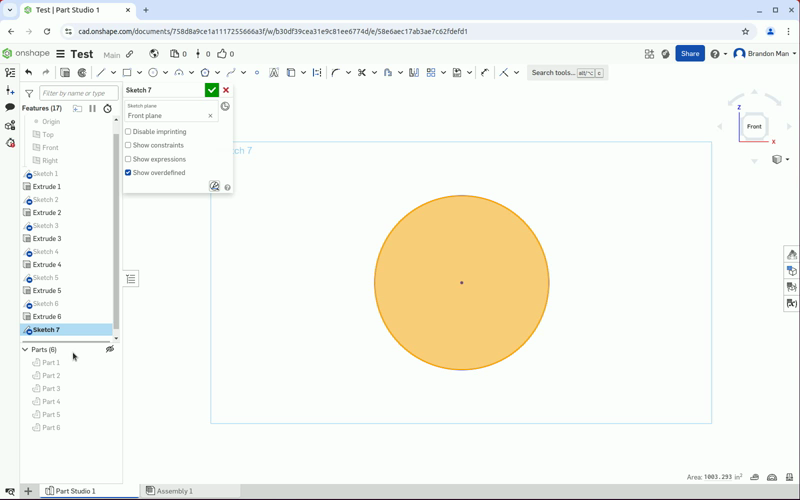
key(shift+e)
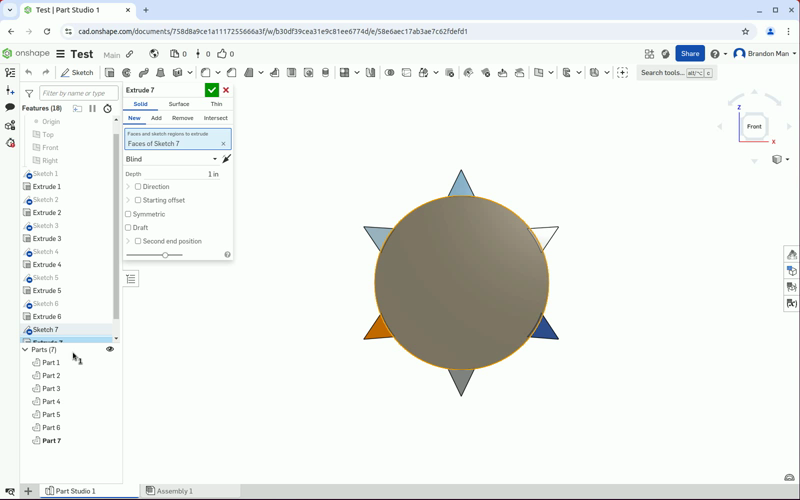
mouse_move(143, 106)
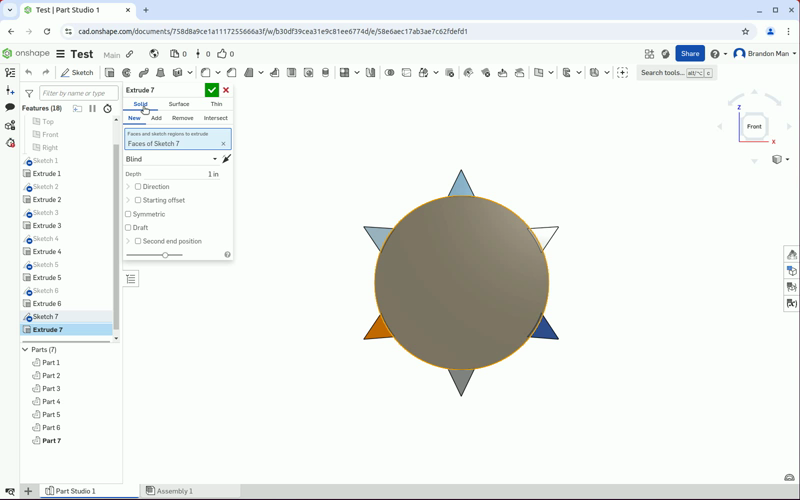
click(143, 106)
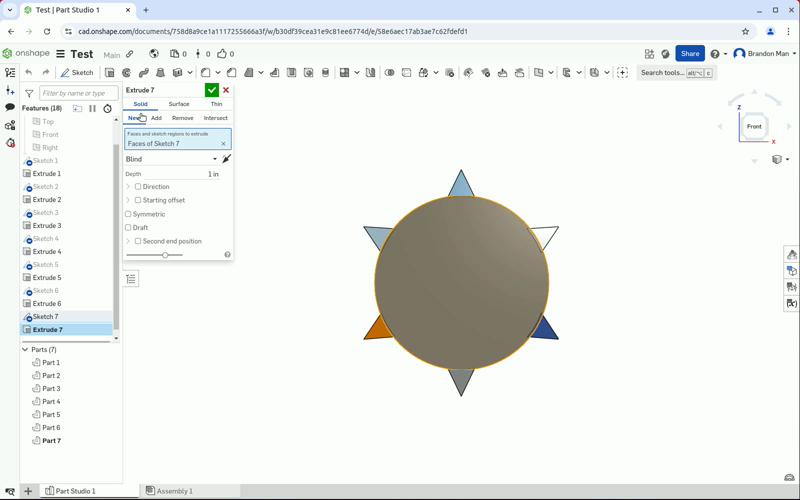
mouse_move(137, 120)
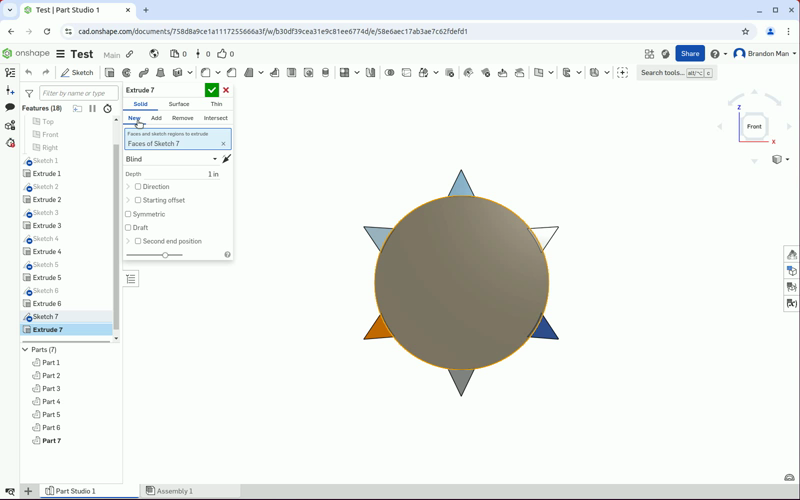
click(137, 120)
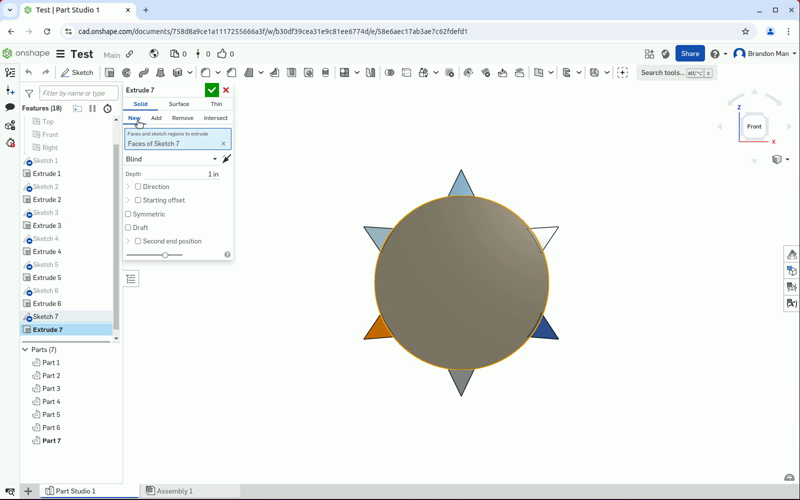
key(tab, 4)
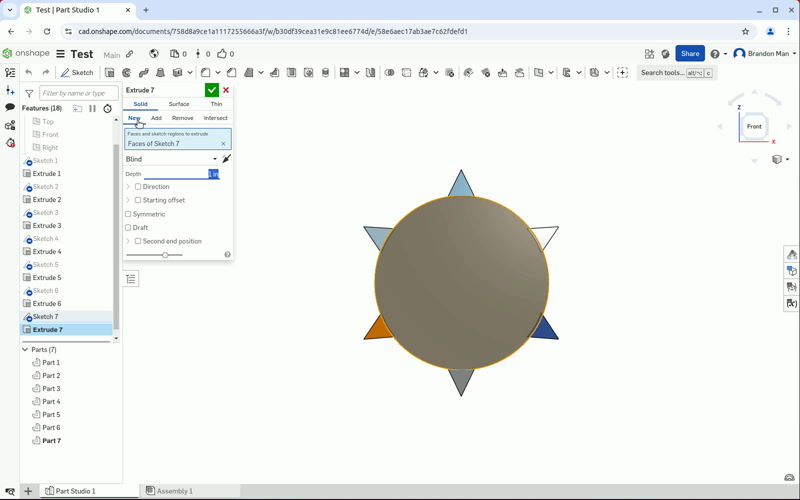
text(13.48)
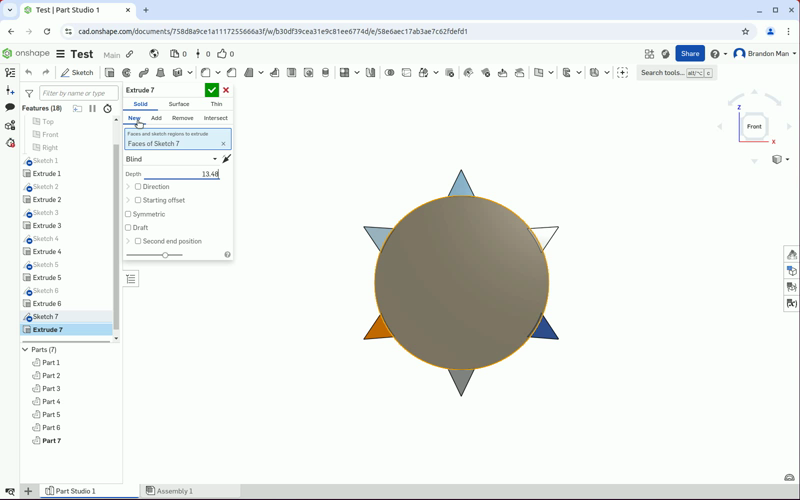
key(enter)
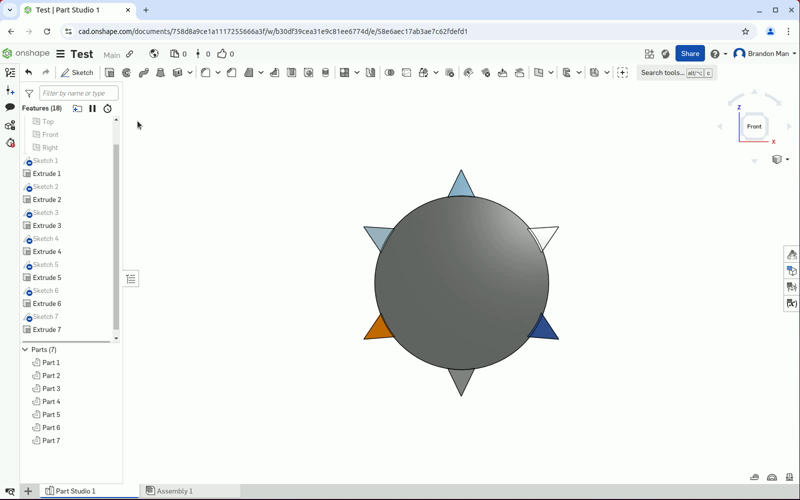
key(shift+h)
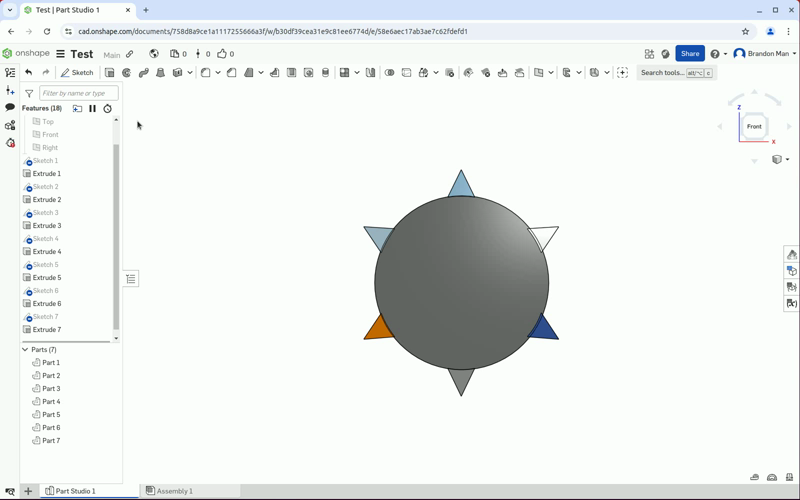
key(shift+h)
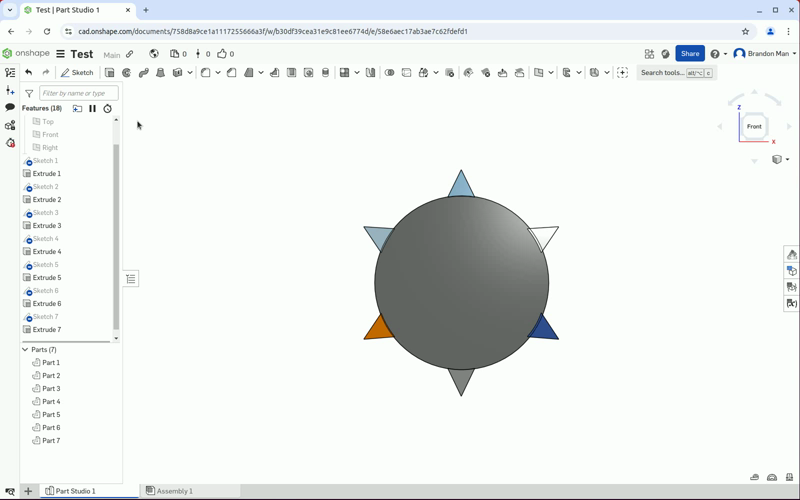
mouse_move(69, 163)
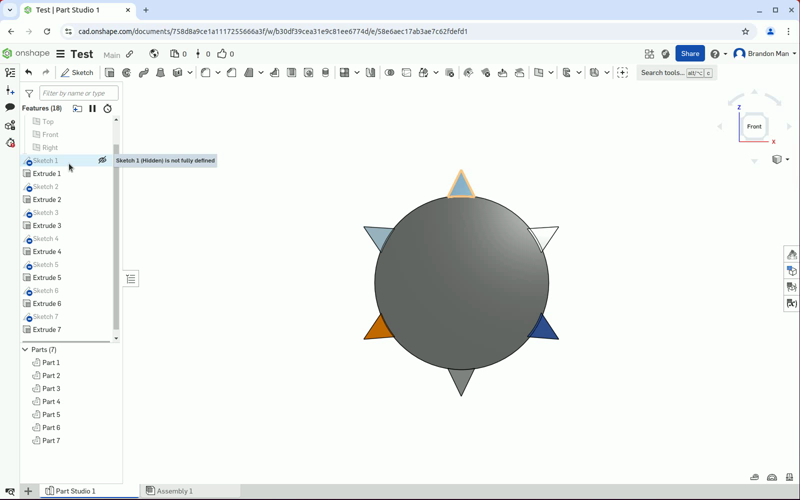
click(69, 163)
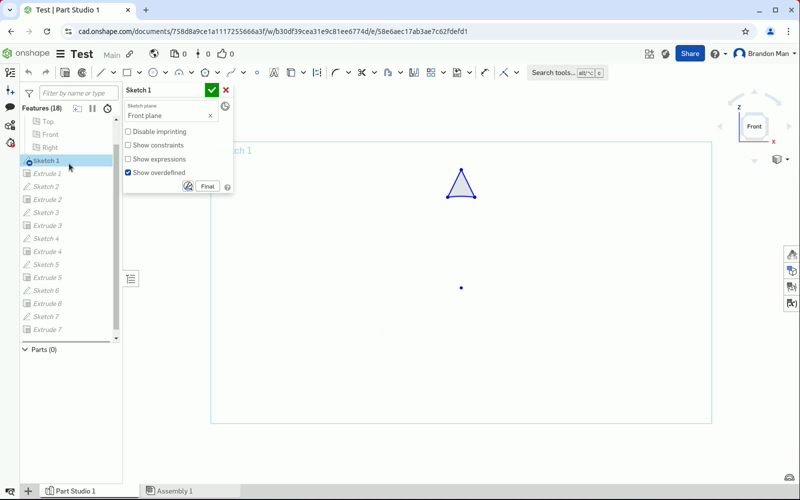
mouse_move(229, 92)
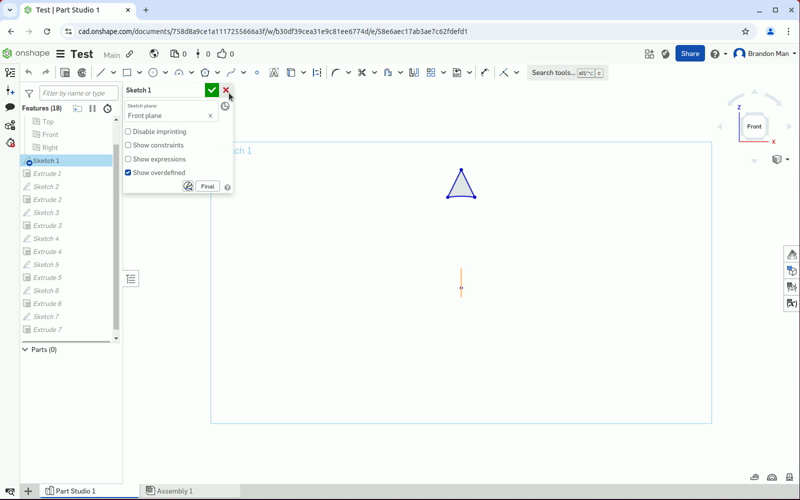
click(229, 92)
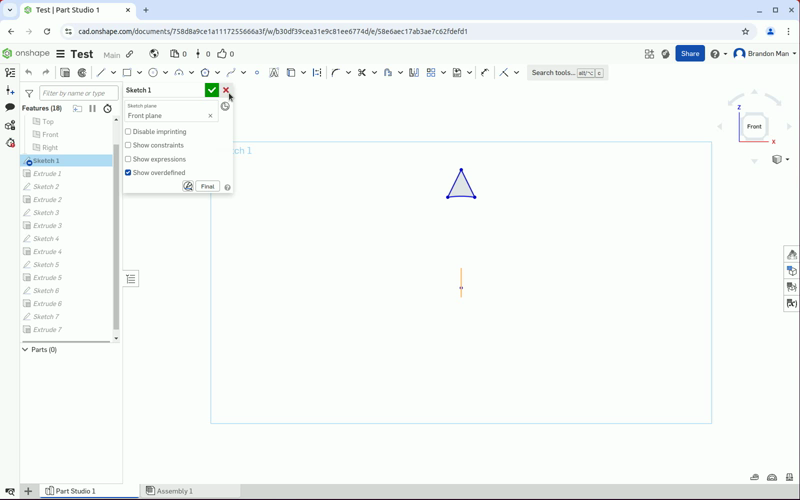
key(shift+s)
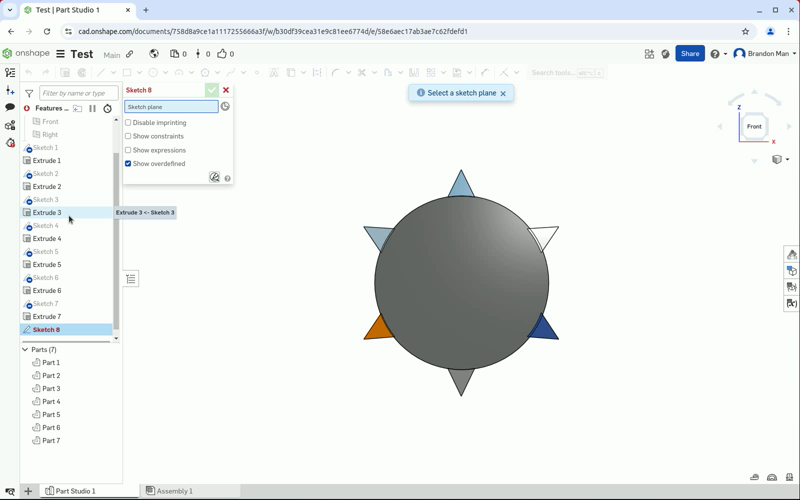
scroll(3)
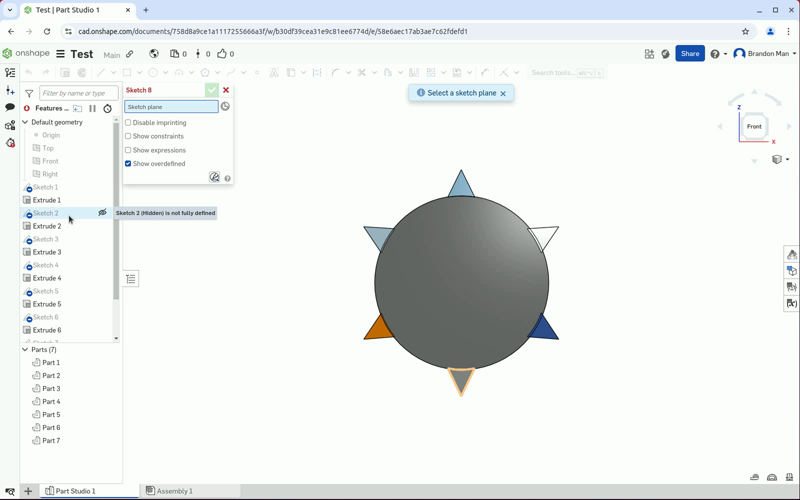
mouse_move(69, 163)
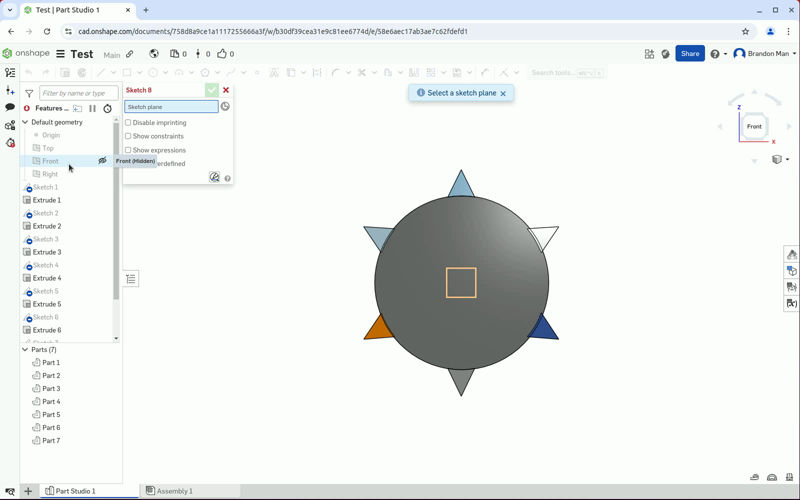
click(69, 163)
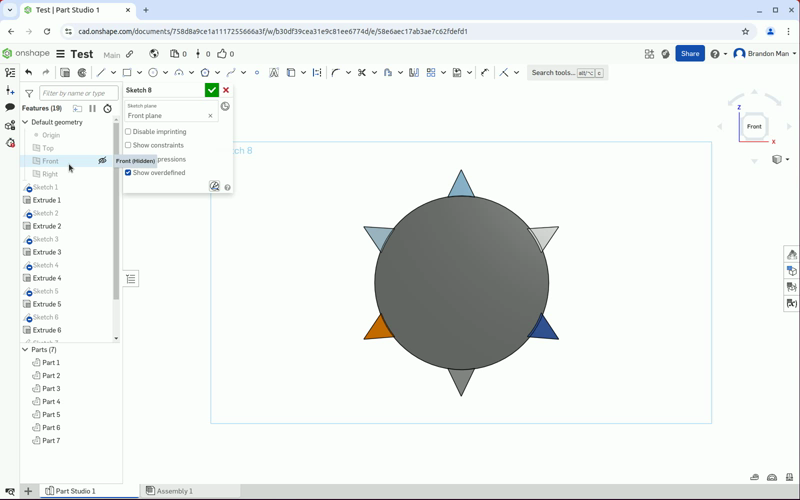
mouse_move(73, 352)
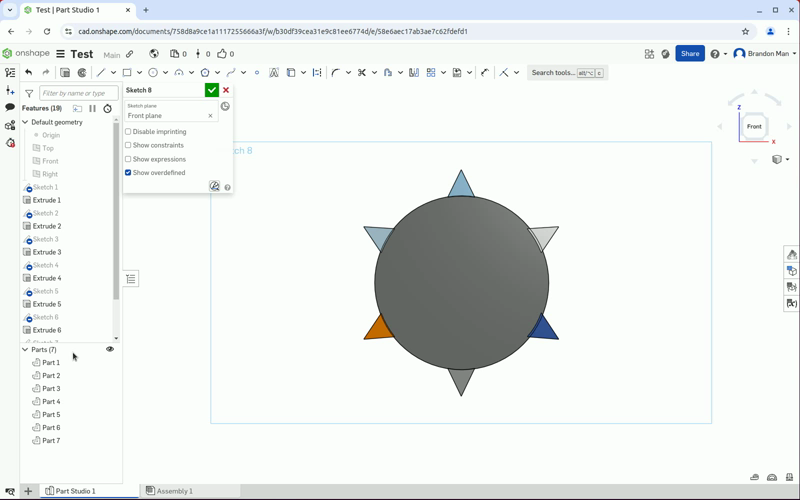
key(y)
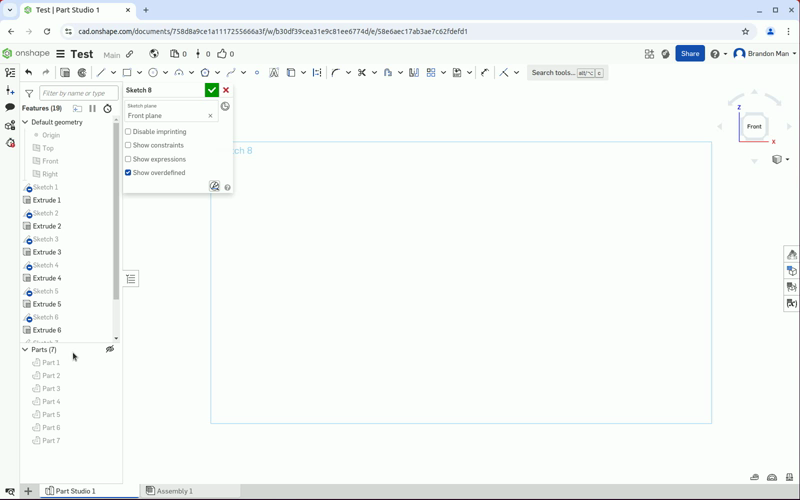
key(c)
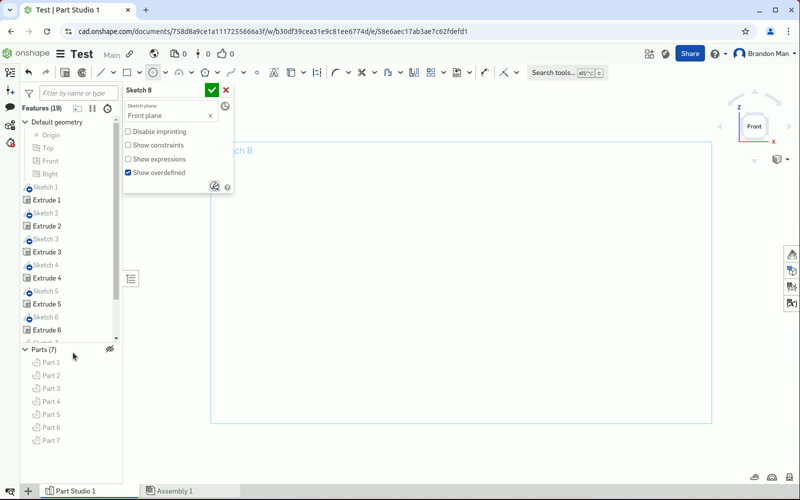
key_down(shift)
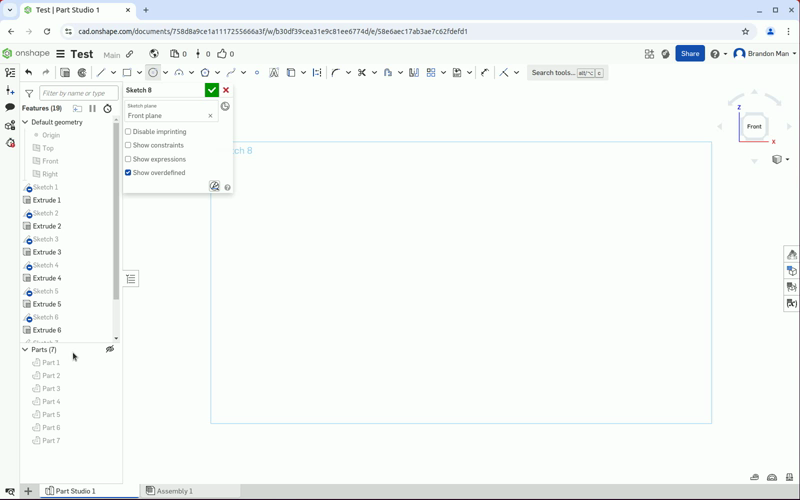
mouse_move(460, 282)
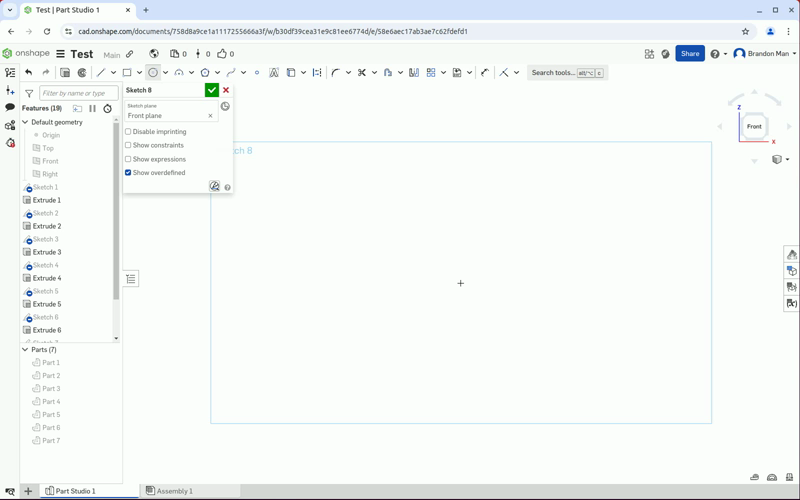
click(460, 282)
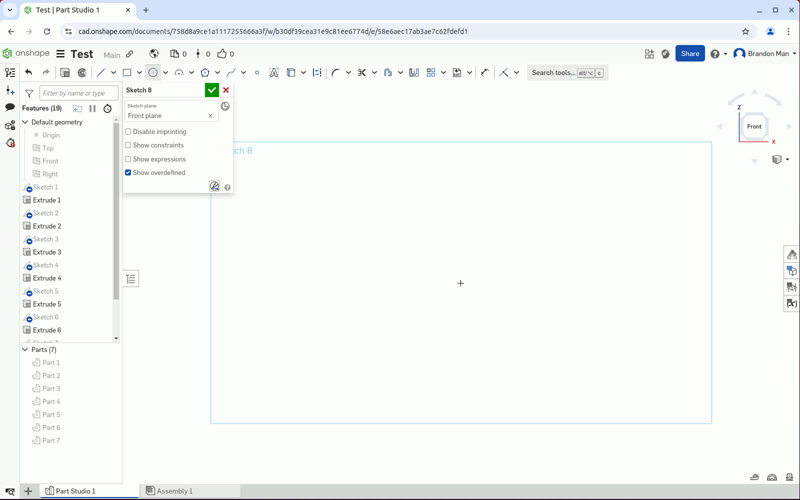
key_up(shift)
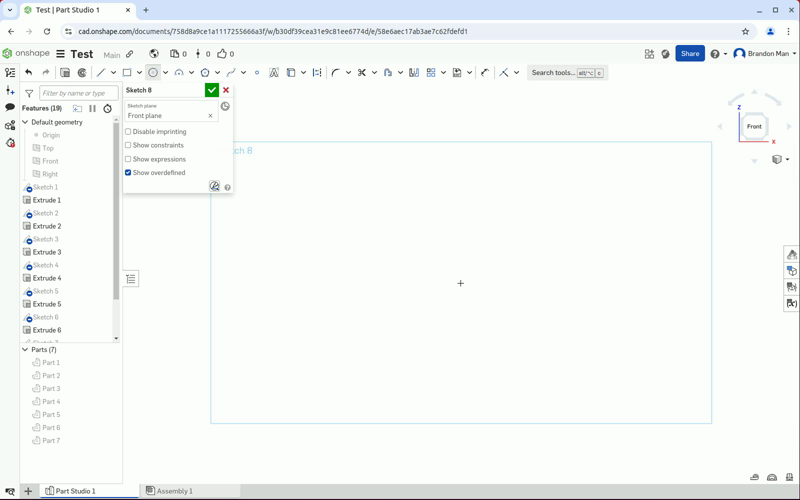
mouse_move(487, 282)
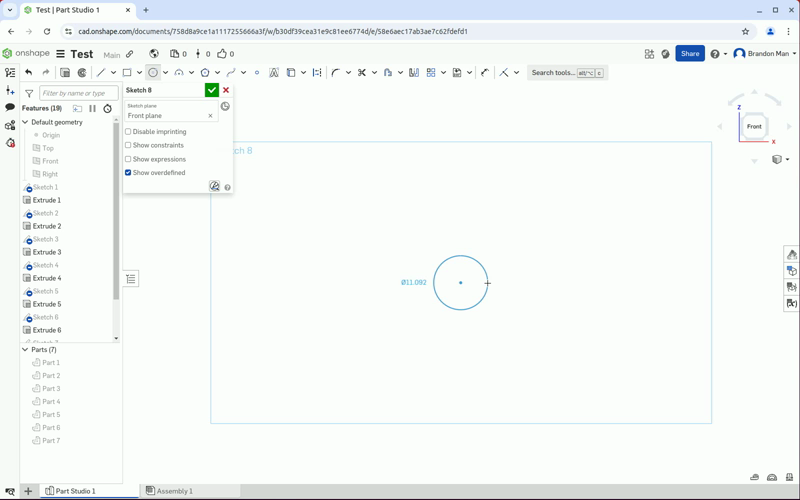
click(487, 282)
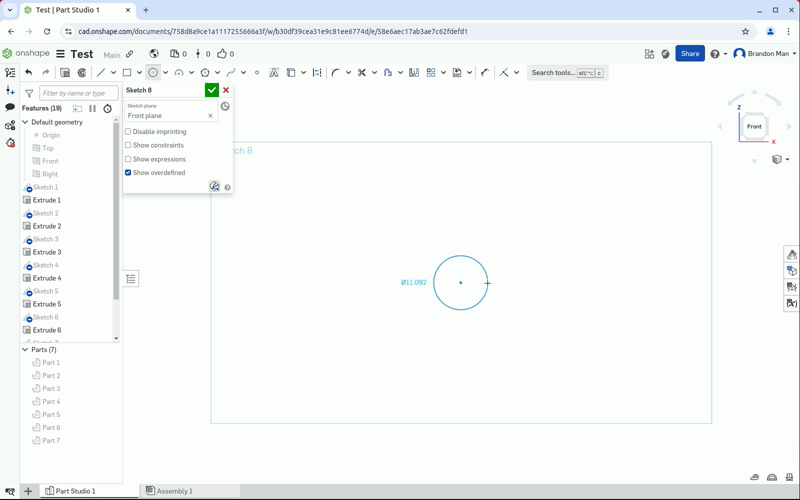
key(esc)
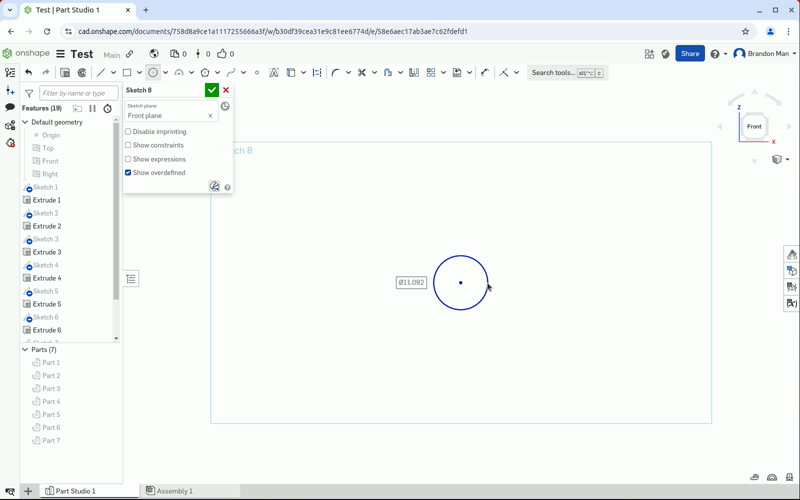
mouse_move(464, 291)
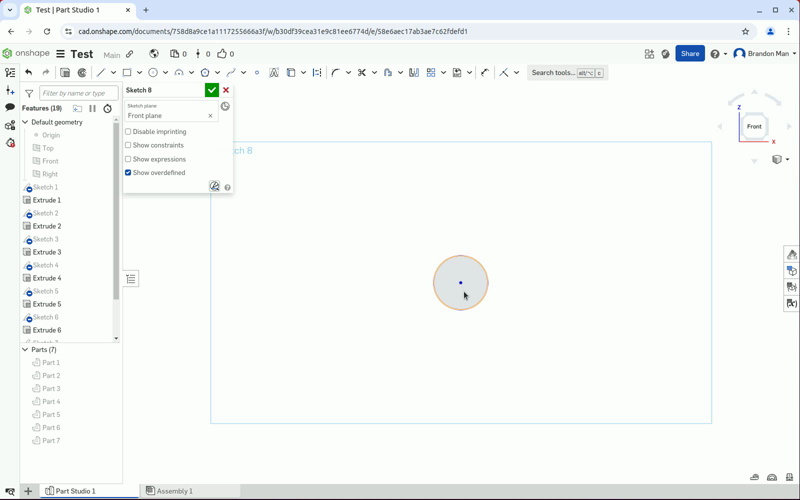
click(464, 291)
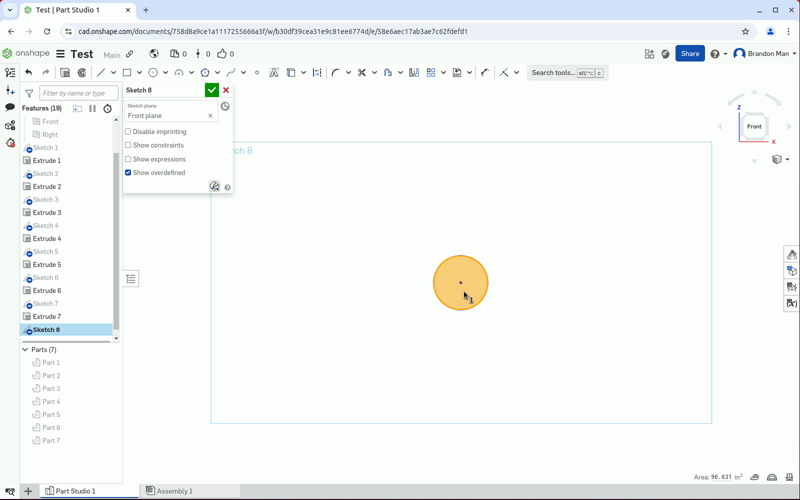
mouse_move(73, 352)
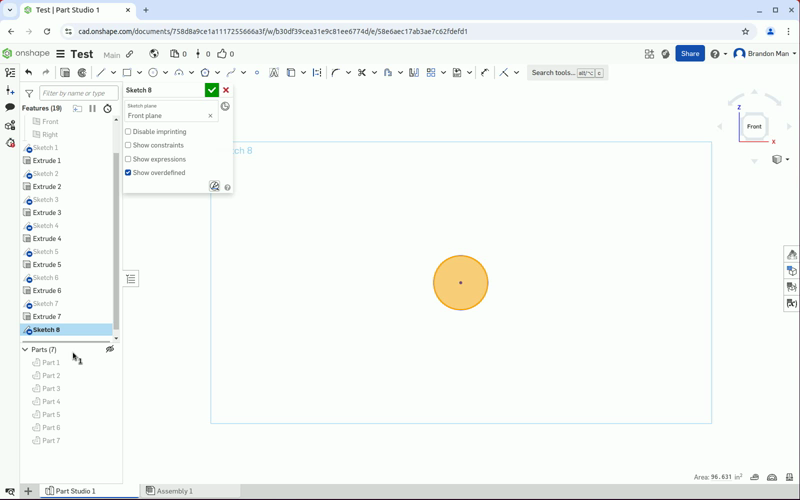
key(shift+y)
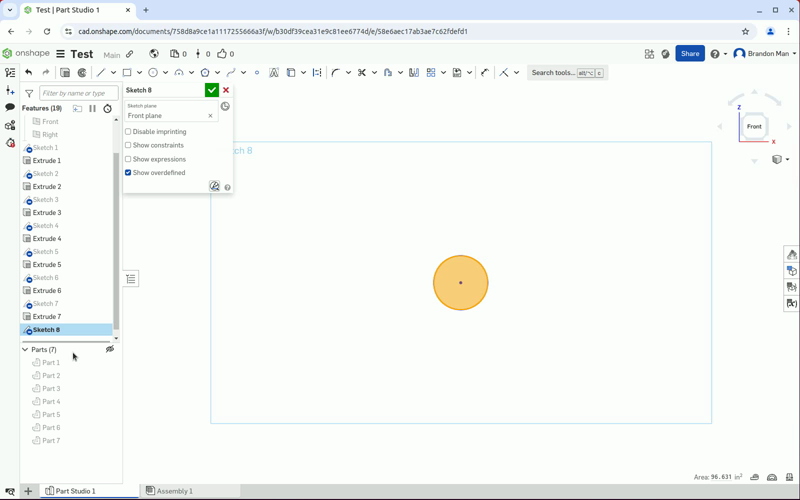
key(shift+e)
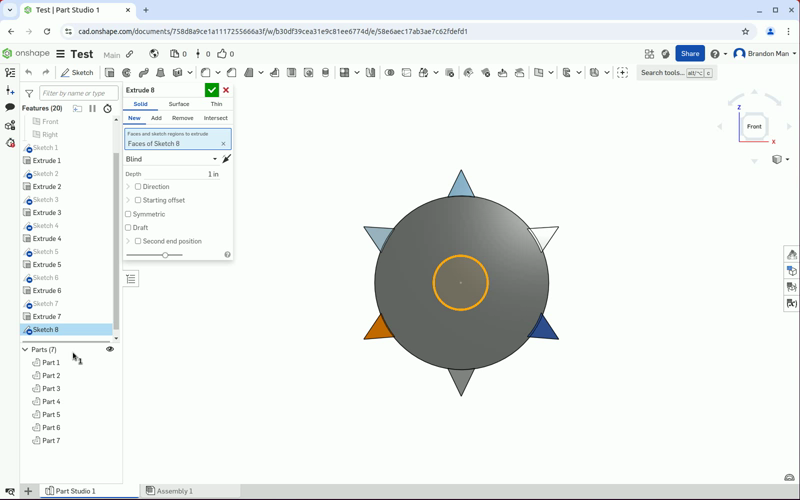
mouse_move(143, 106)
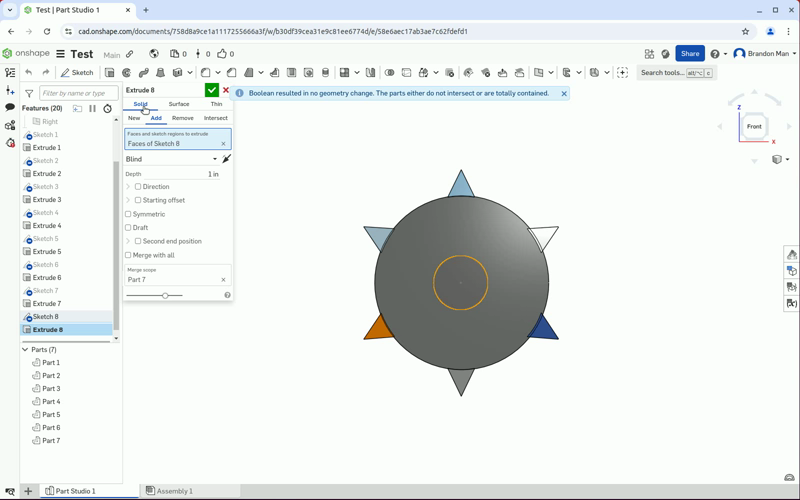
click(143, 106)
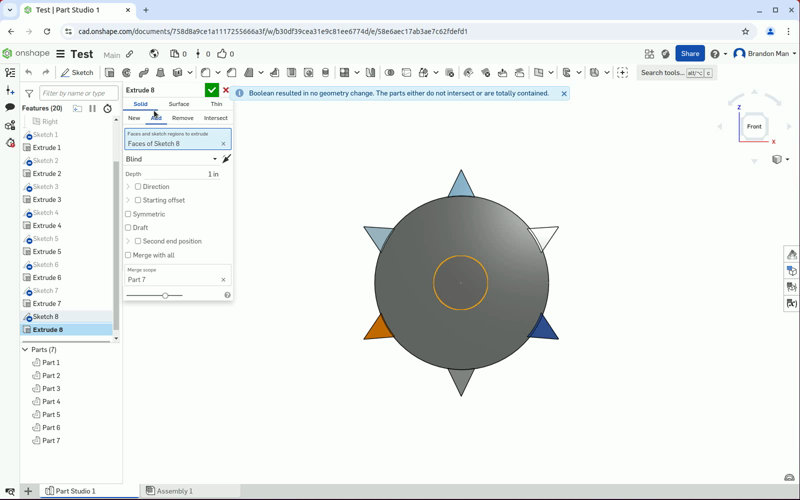
mouse_move(186, 120)
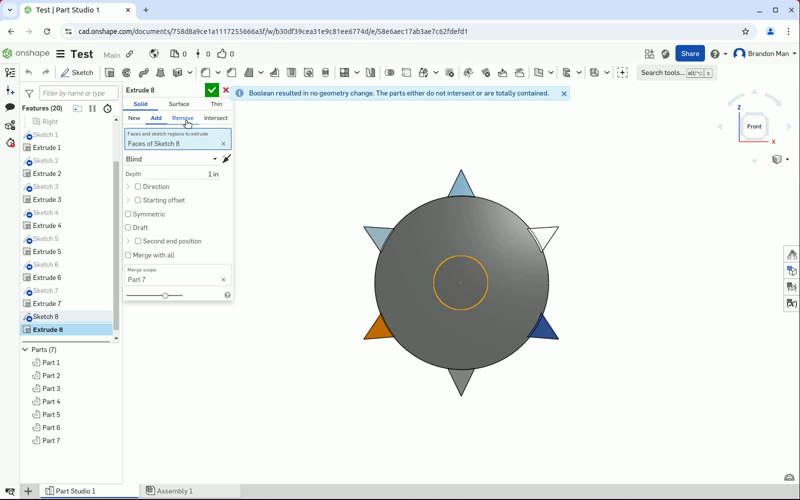
click(186, 120)
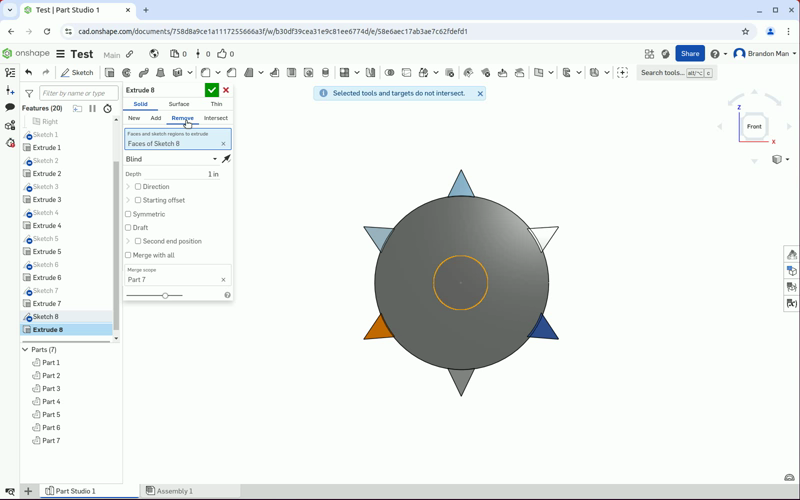
key(tab, 4)
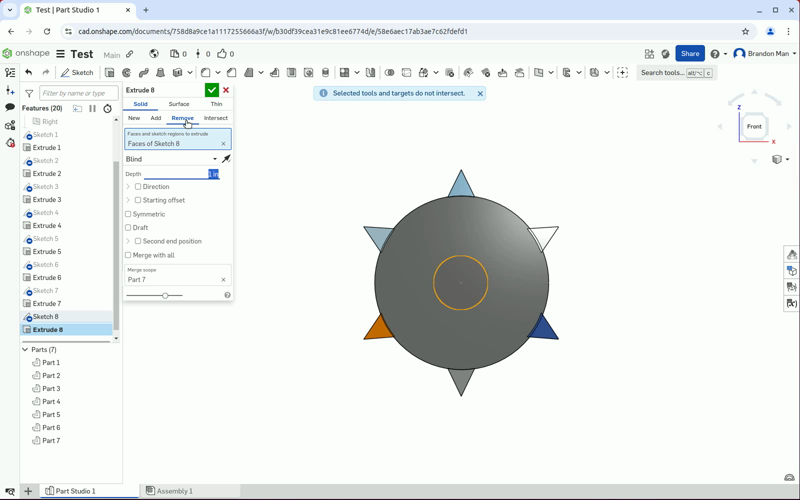
text(-16.85)
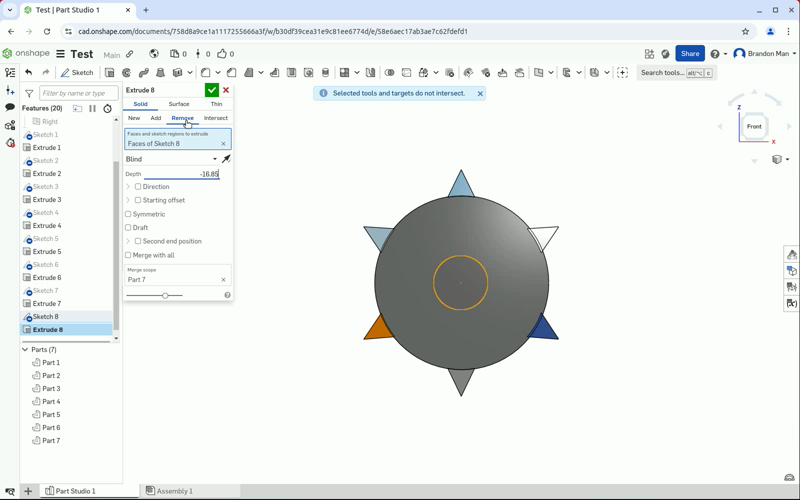
key(tab, 6)
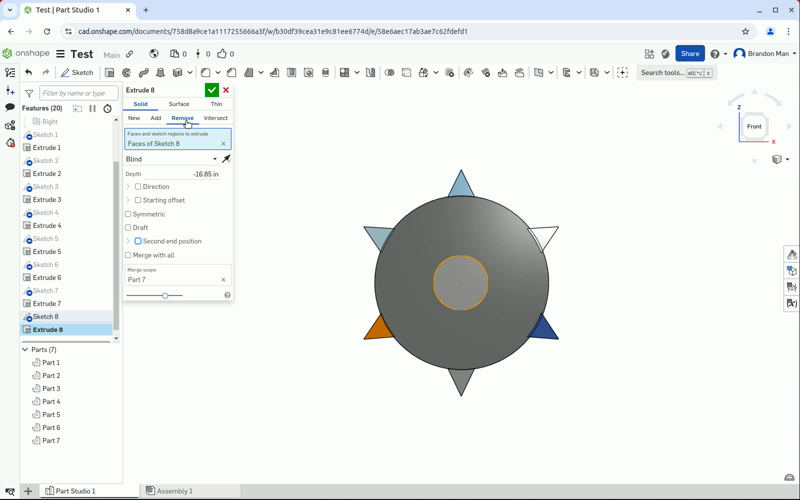
key(space)
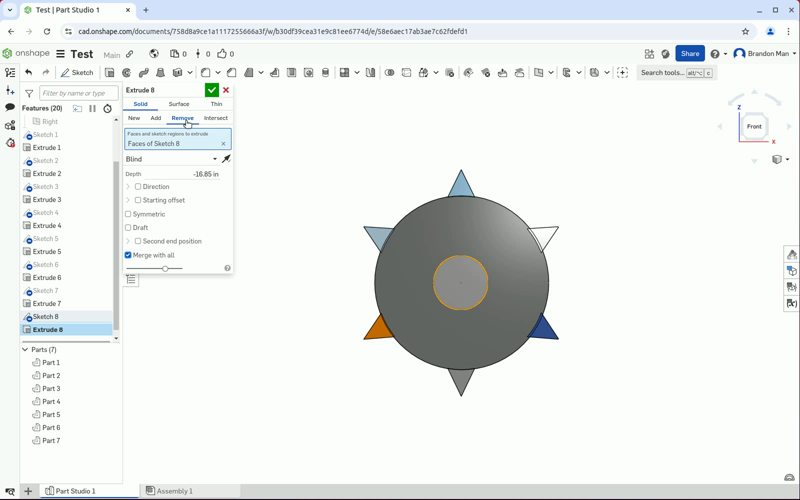
key(enter)
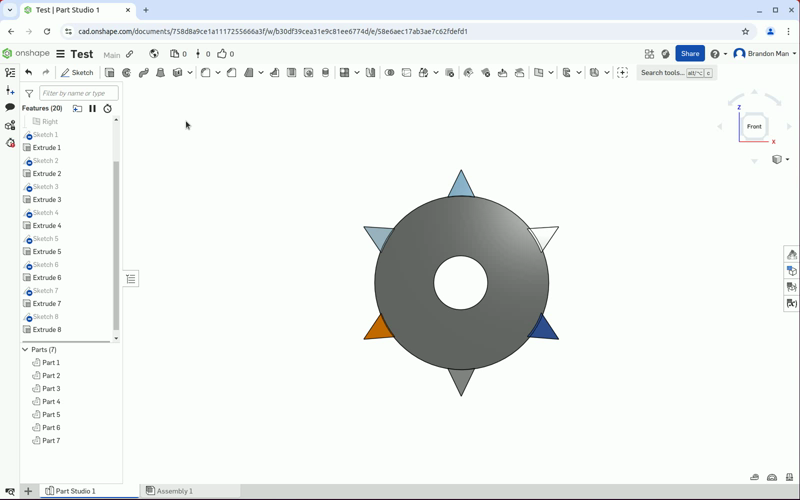
key(shift+h)
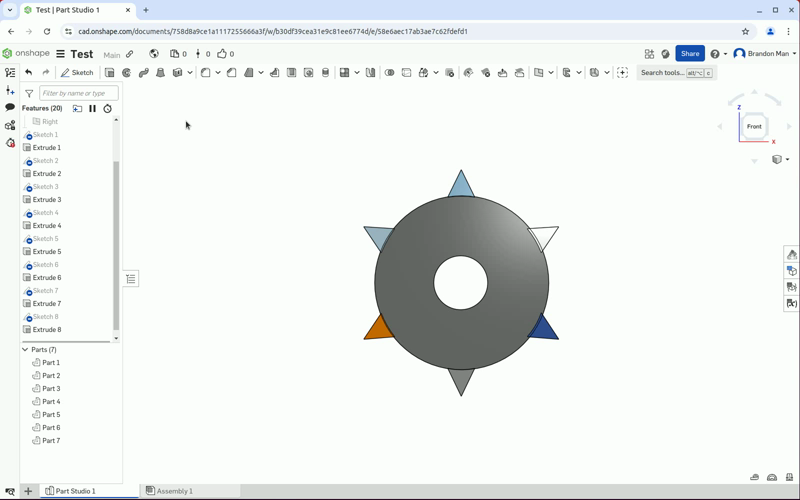
key(shift+h)
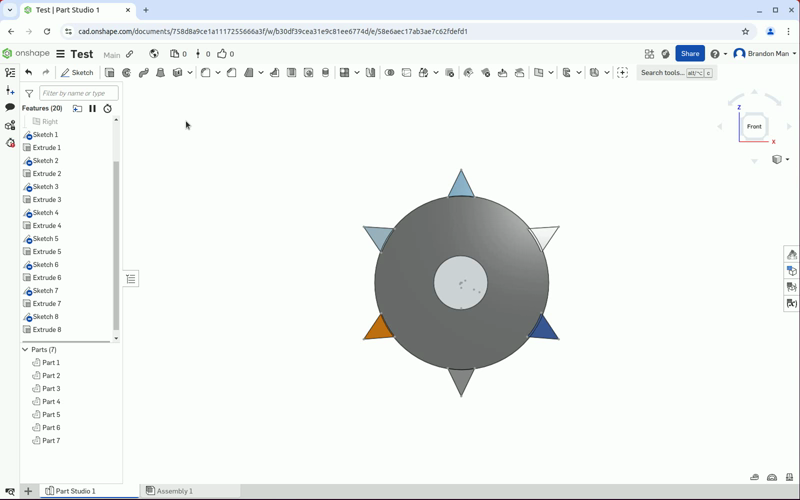
key(shift+7)
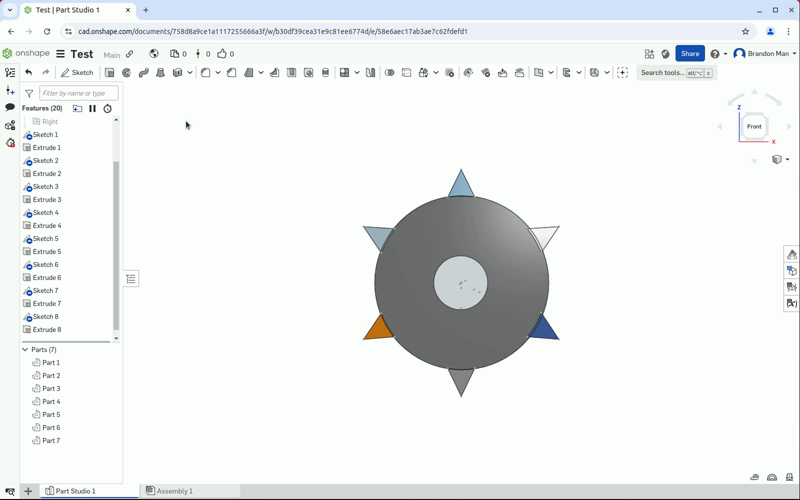
key(left, 2)
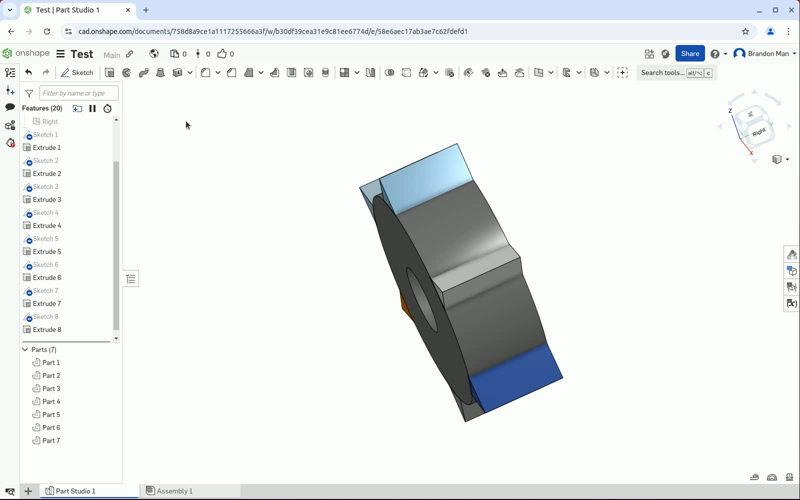
key(down, 2)
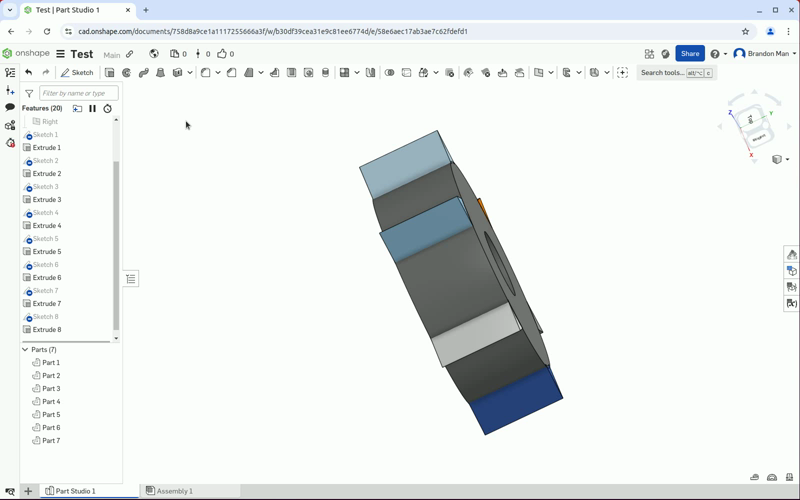
key(up, 2)
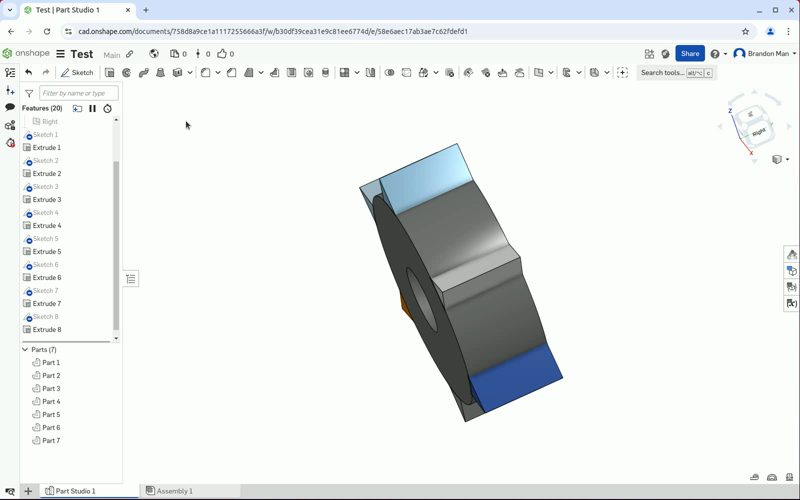
key(right, 2)
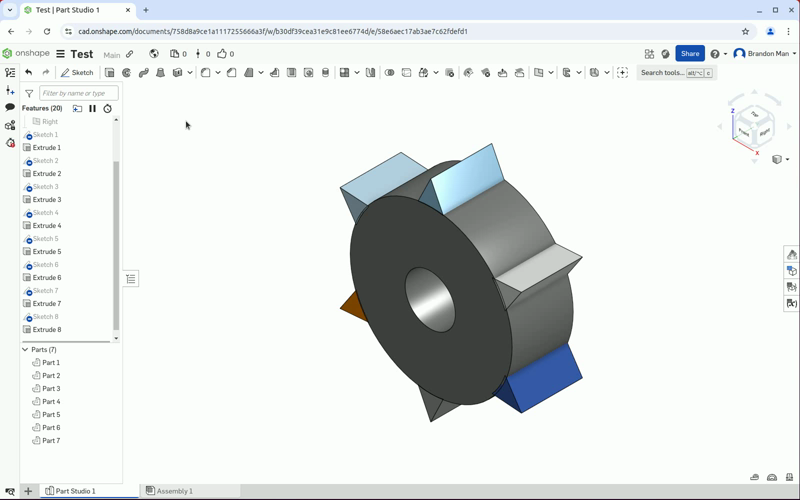
mouse_move(69, 137)
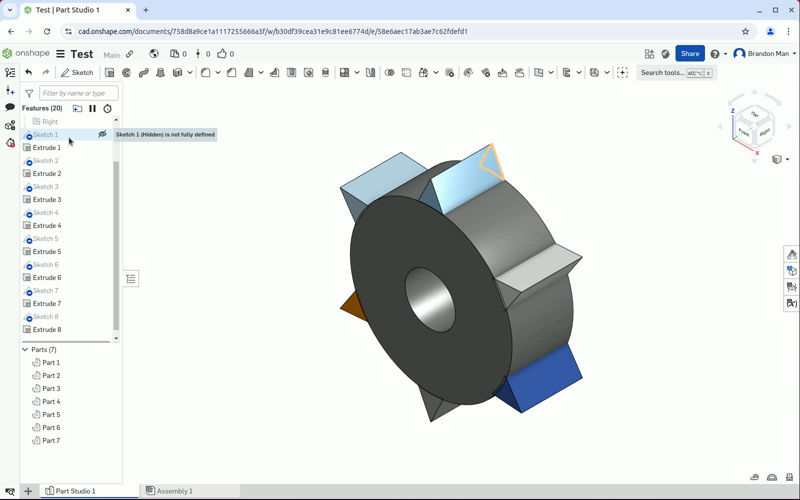
click(69, 137)